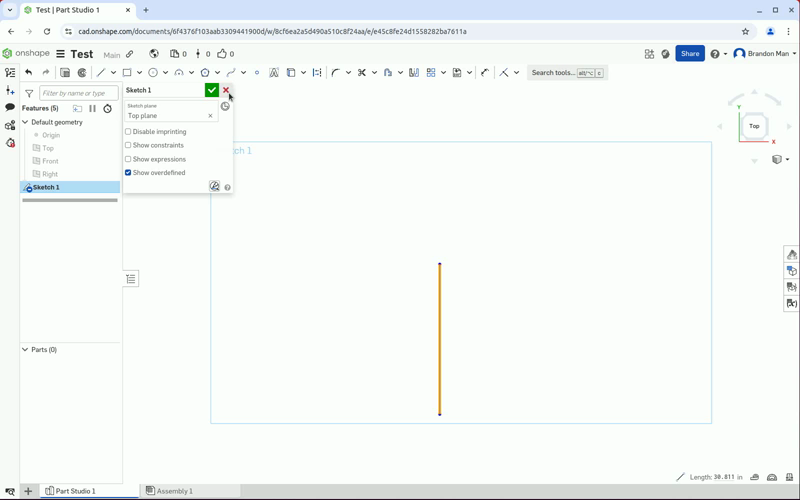
key(shift+h)
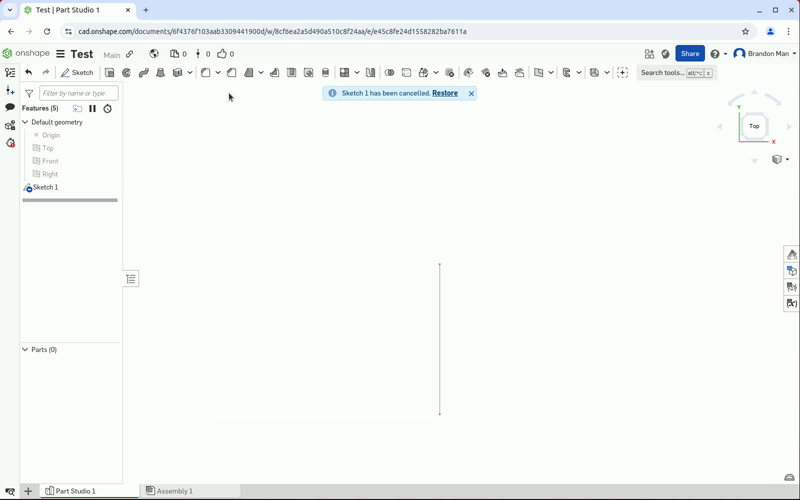
key(shift+s)
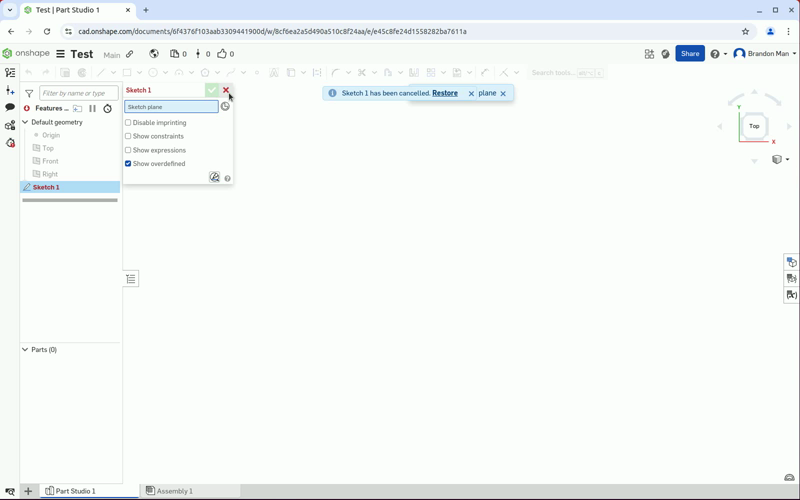
mouse_move(73, 150)
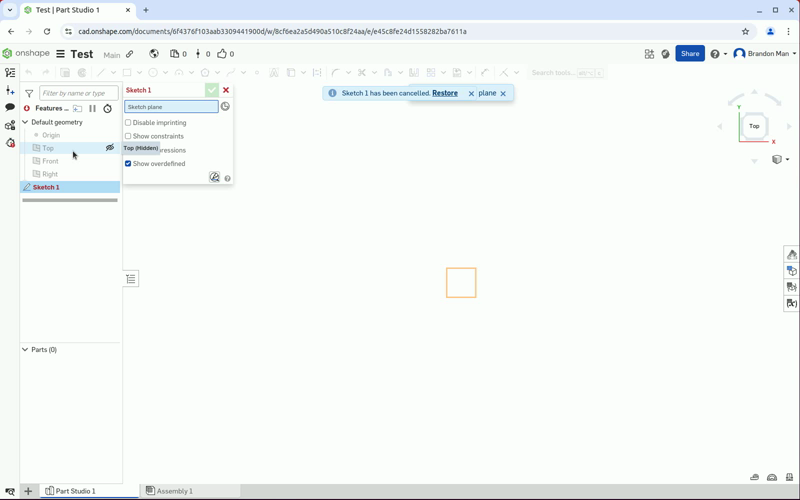
click(73, 150)
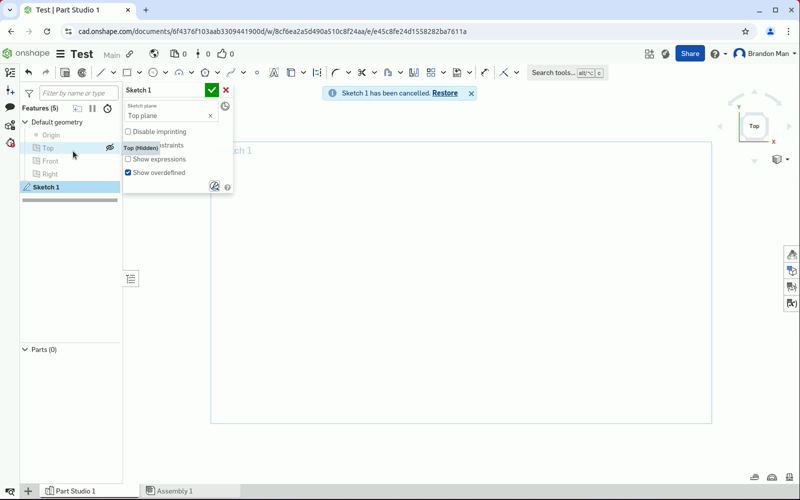
mouse_move(73, 352)
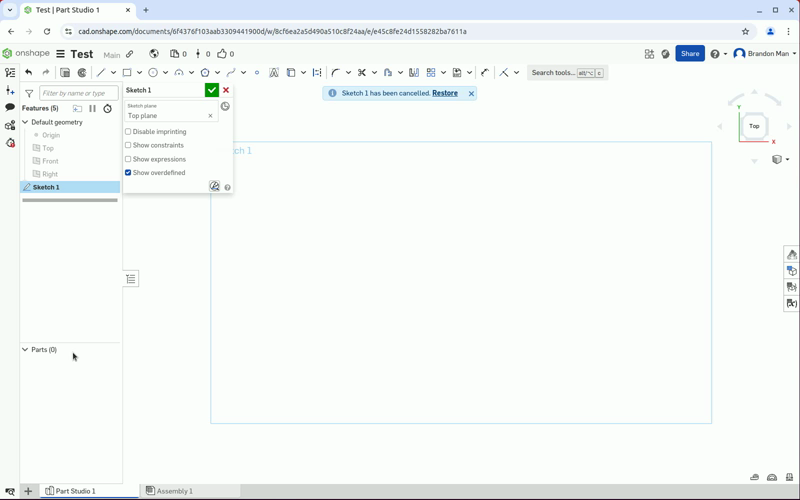
key(y)
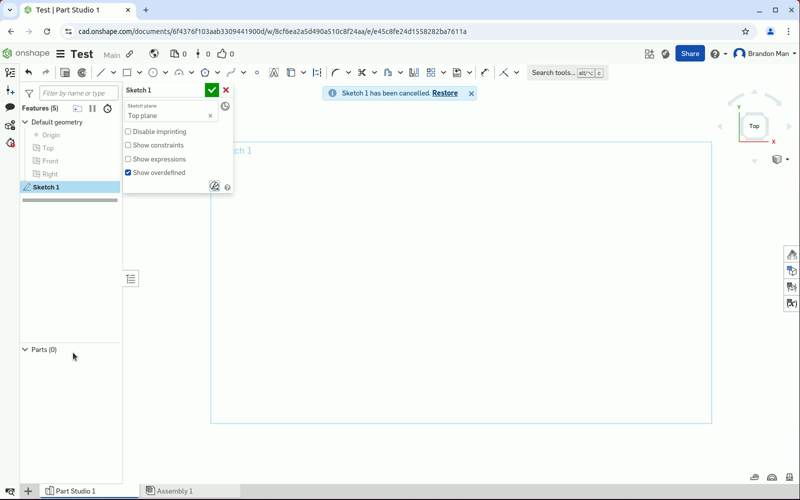
key(l)
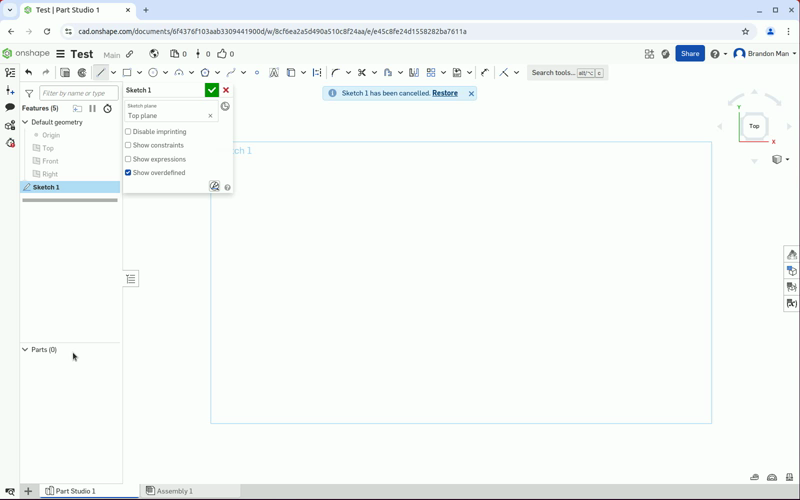
key_down(shift)
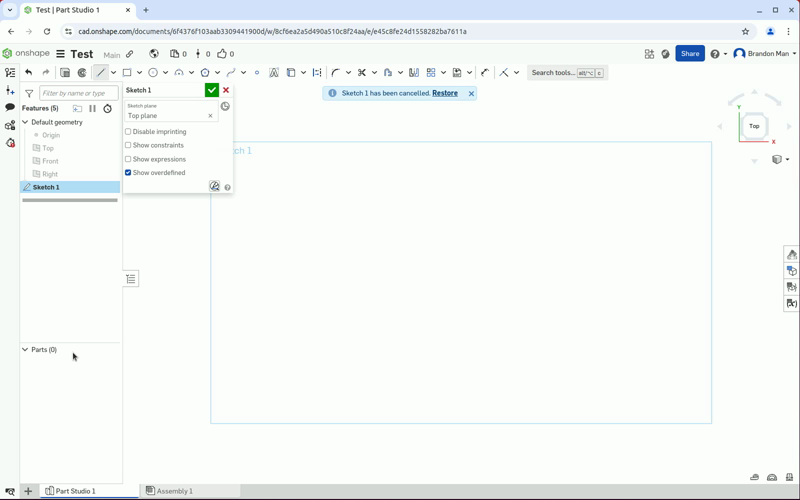
mouse_move(353, 295)
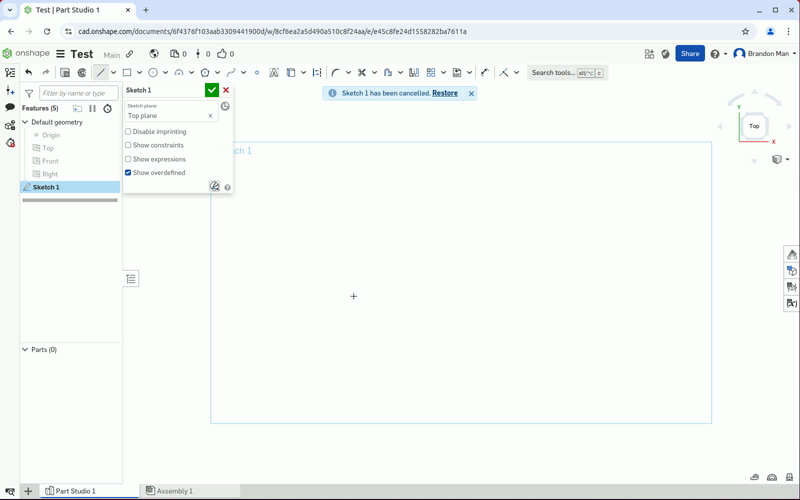
click(353, 295)
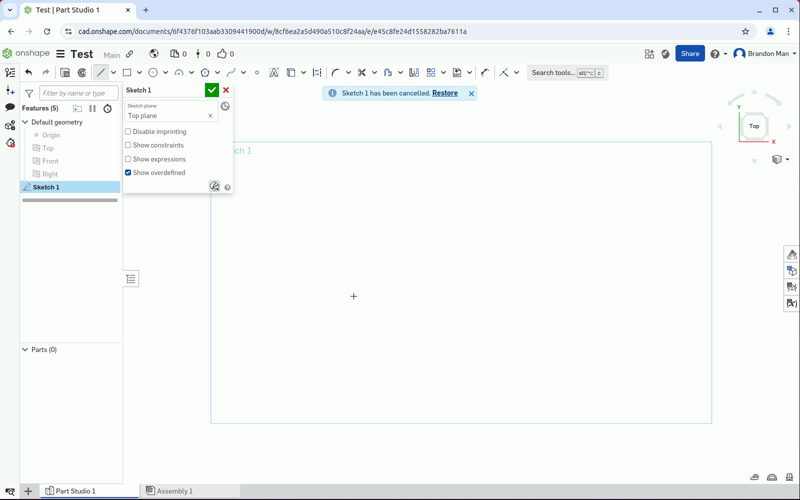
key_up(shift)
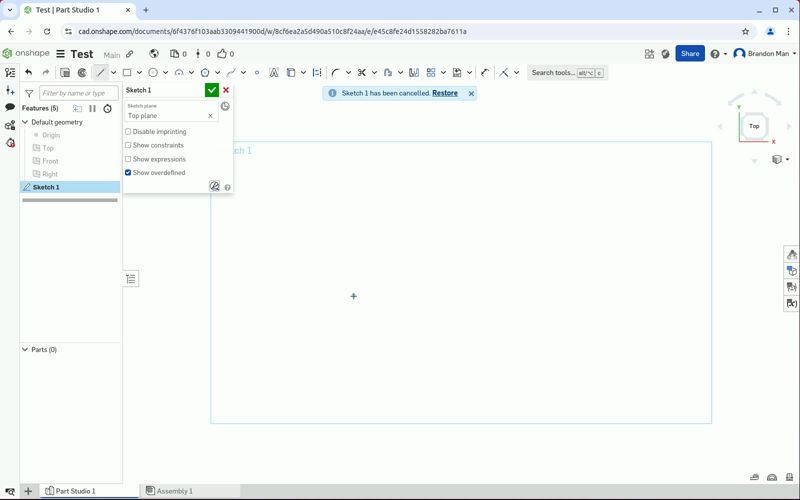
key_down(shift)
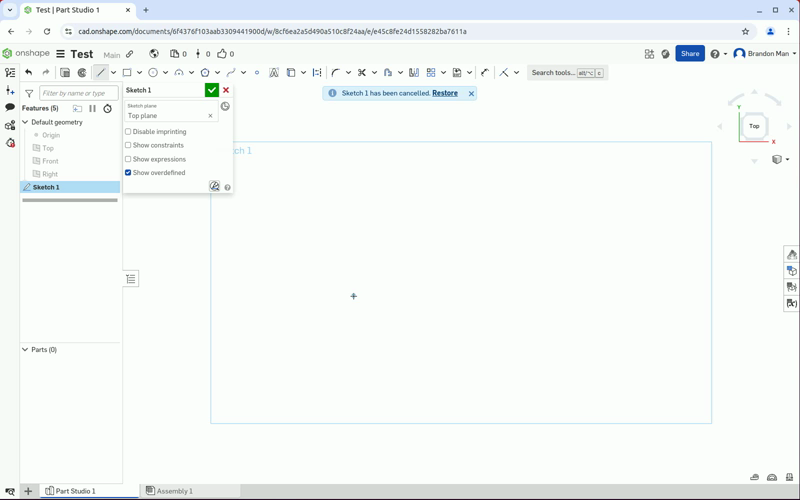
mouse_move(383, 295)
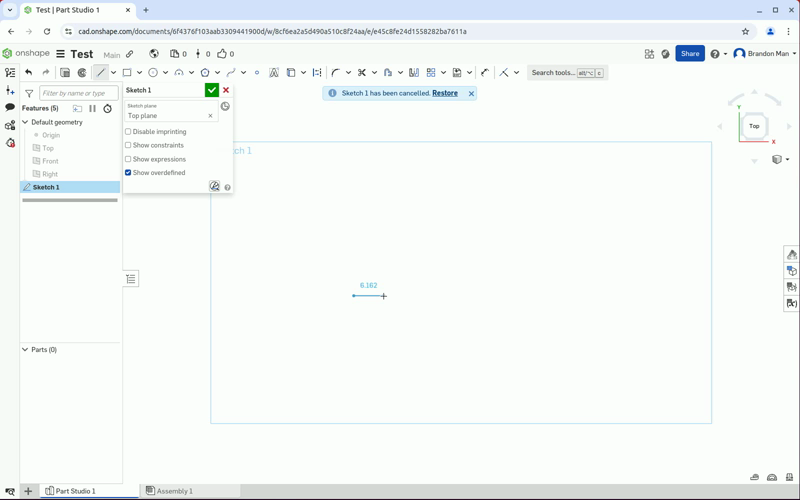
mouse_move(386, 326)
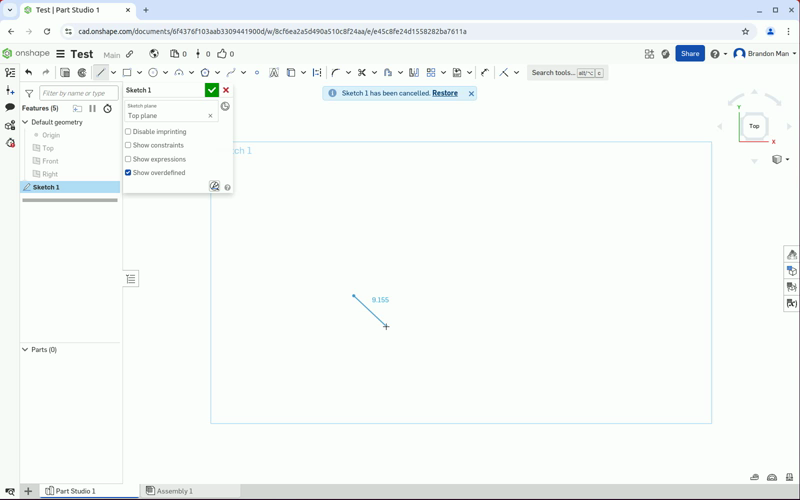
click(386, 326)
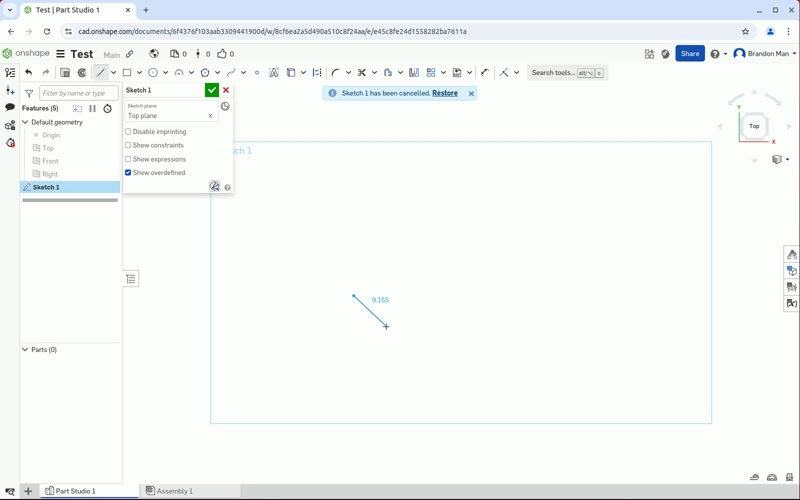
key_up(shift)
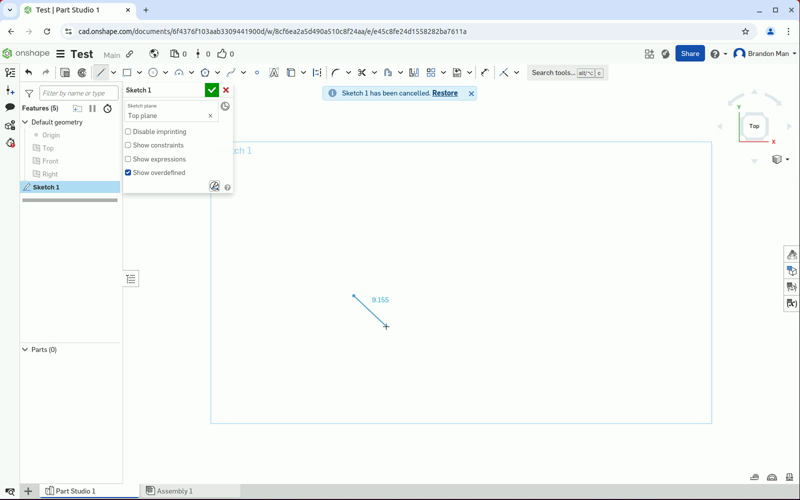
key_down(shift)
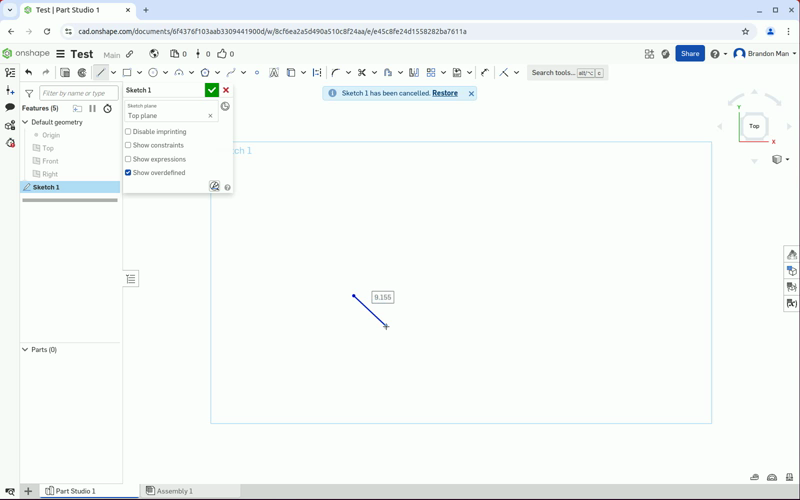
mouse_move(386, 240)
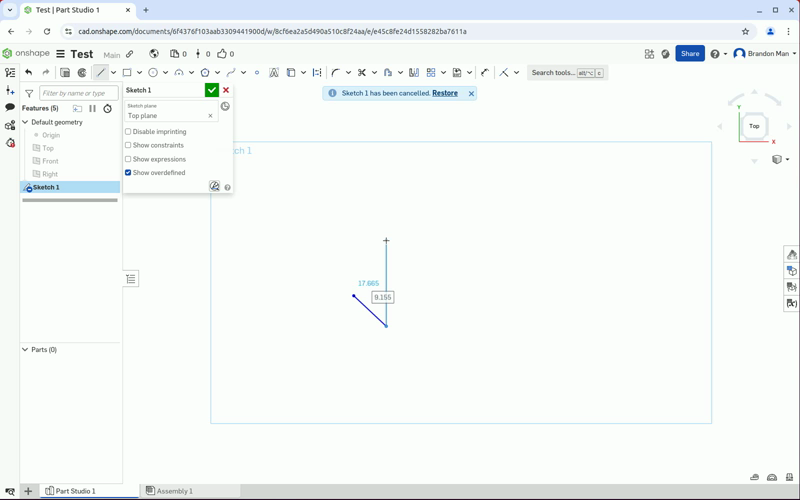
click(386, 240)
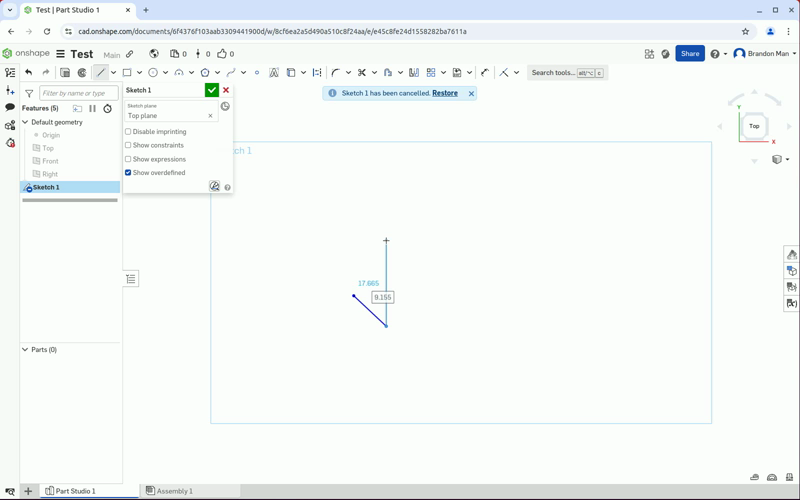
key_up(shift)
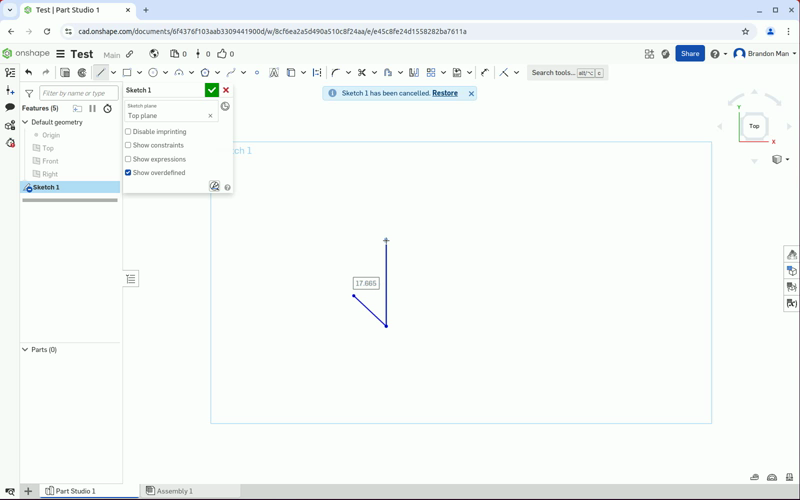
key_down(shift)
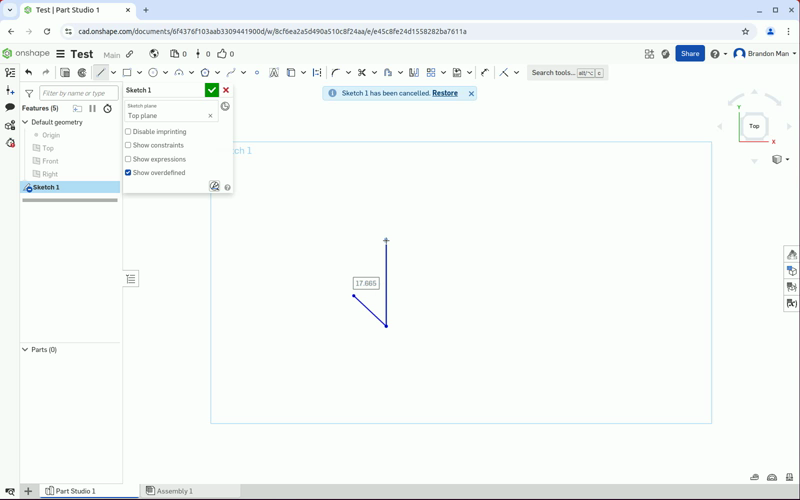
mouse_move(416, 240)
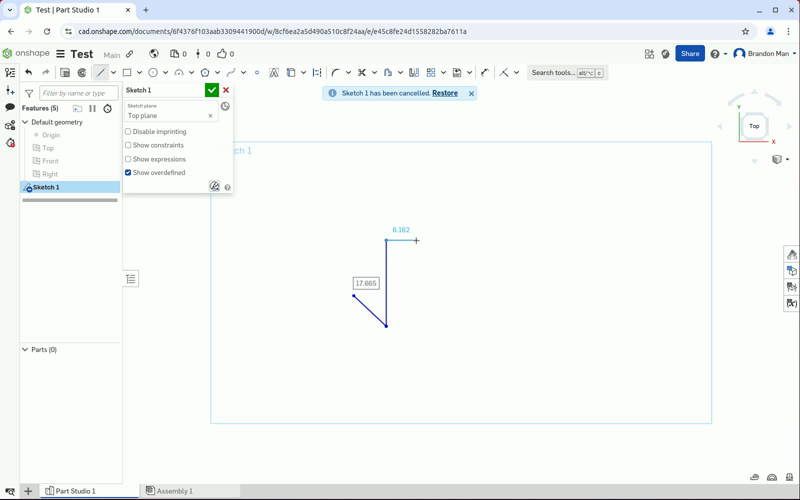
mouse_move(353, 270)
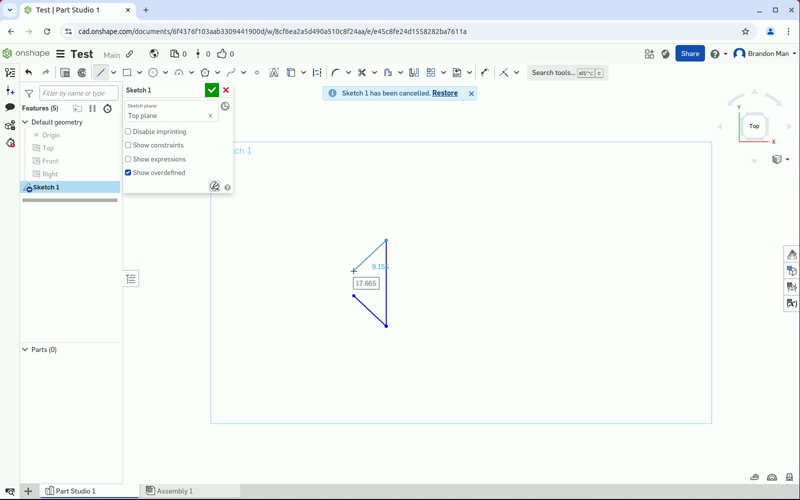
click(353, 270)
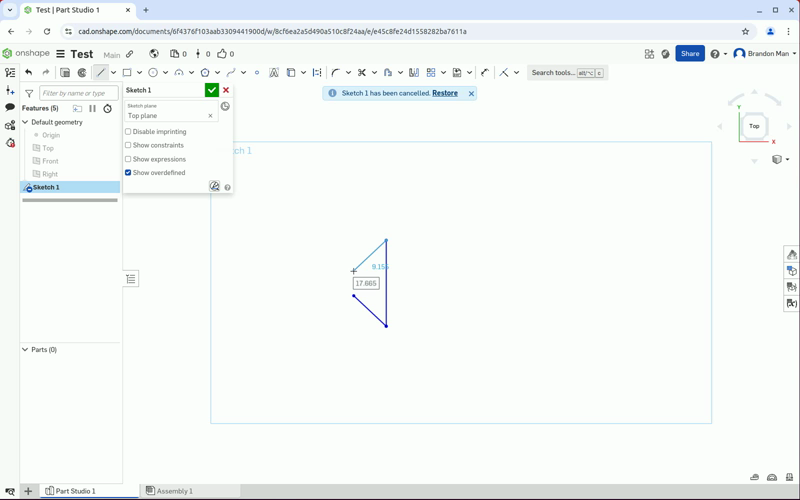
key_up(shift)
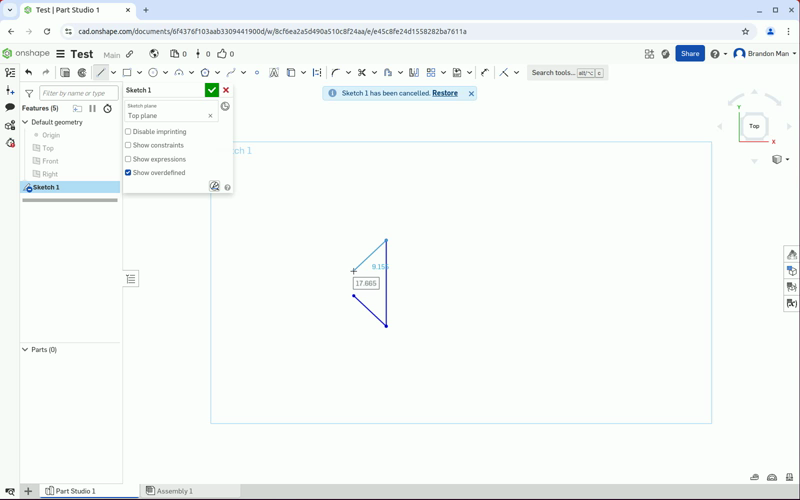
key(esc)
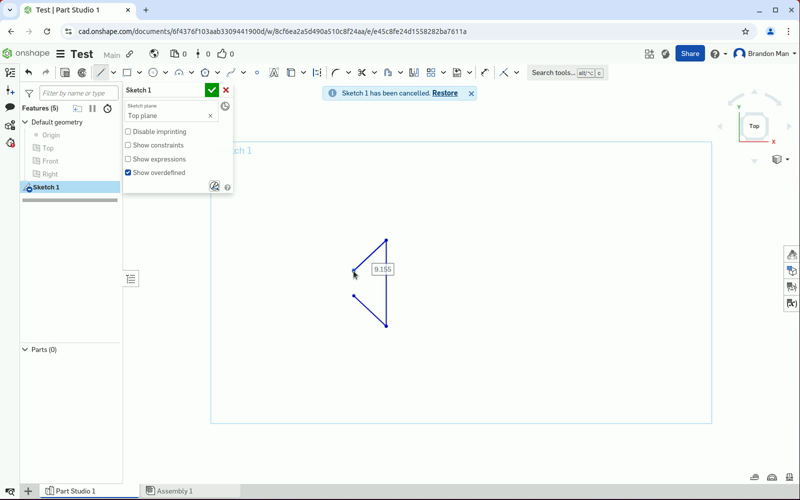
key(a)
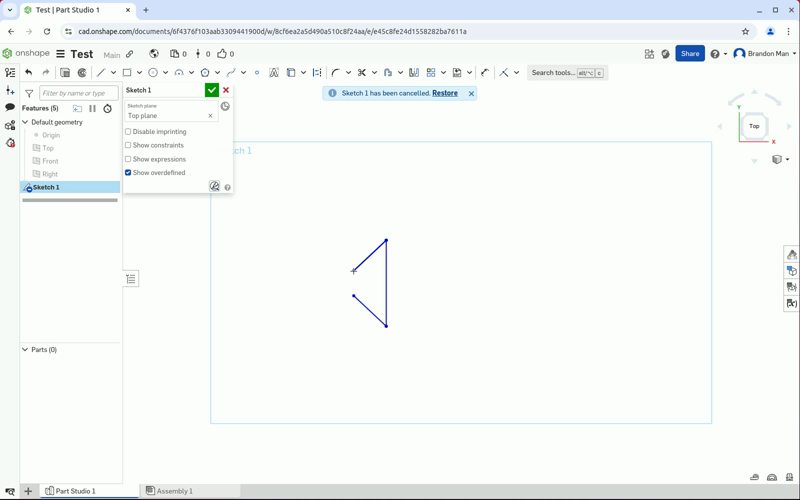
mouse_move(353, 270)
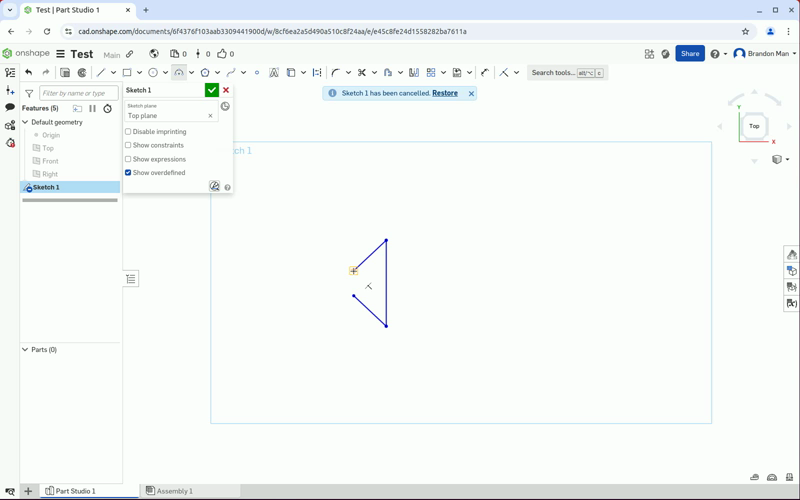
click(353, 270)
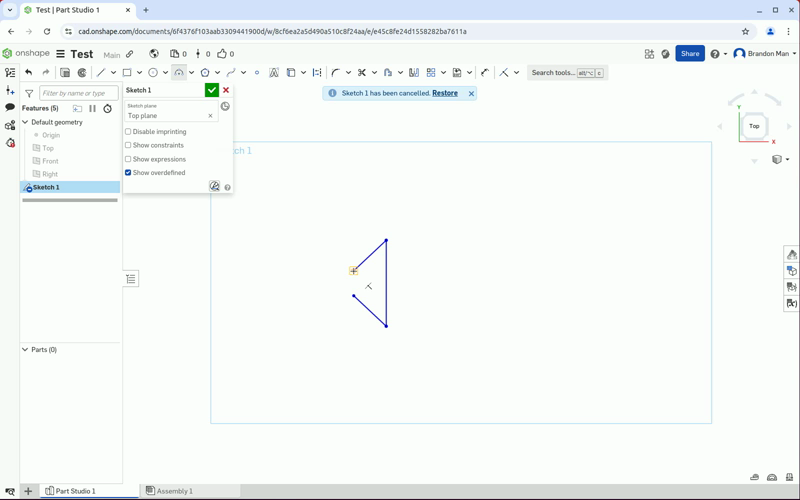
mouse_move(353, 295)
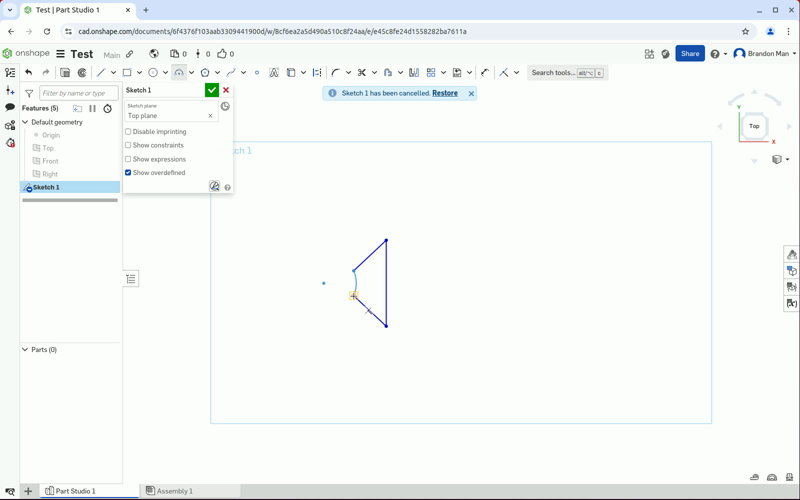
click(353, 295)
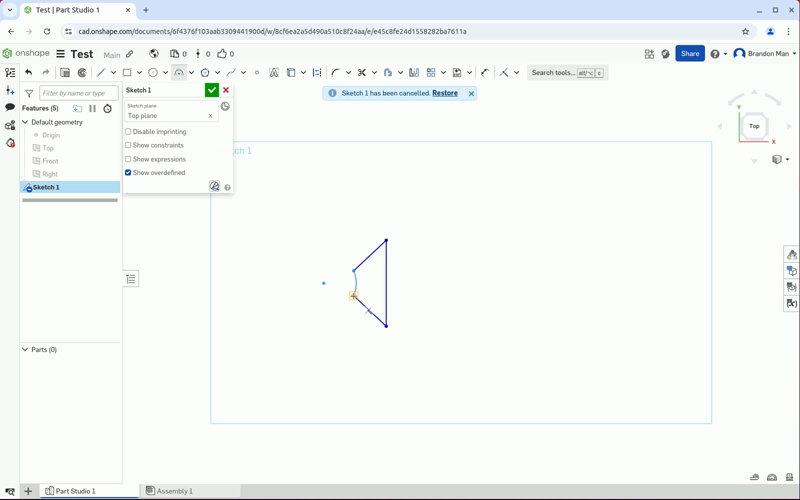
key_down(shift)
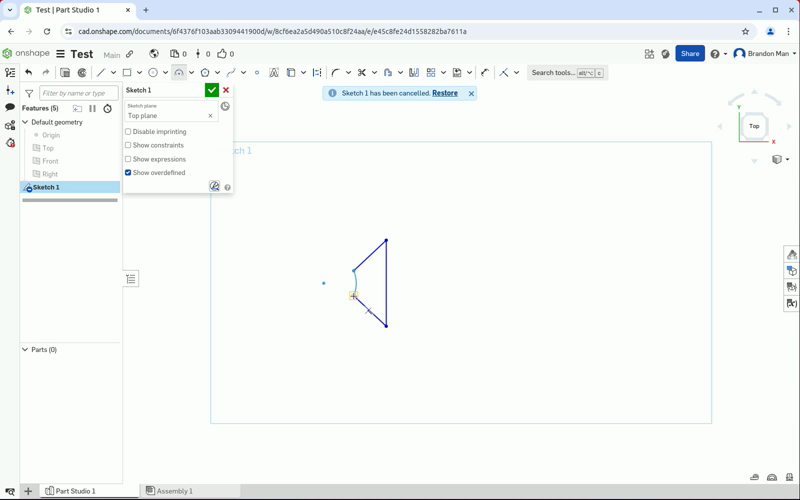
mouse_move(383, 283)
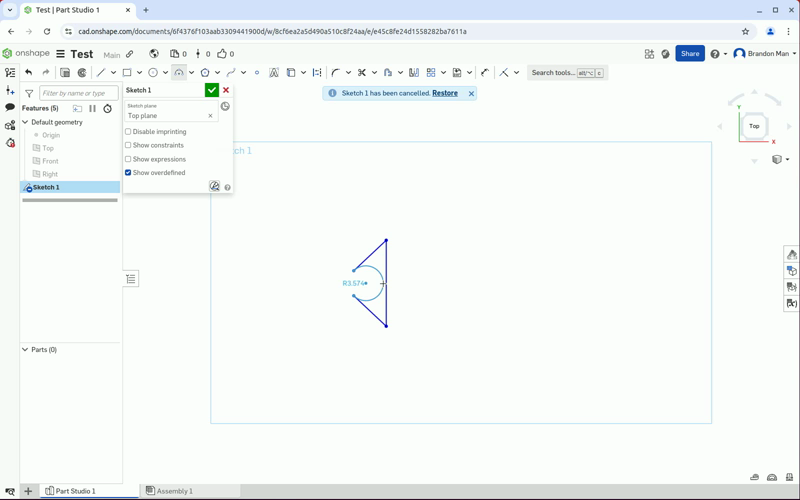
click(383, 283)
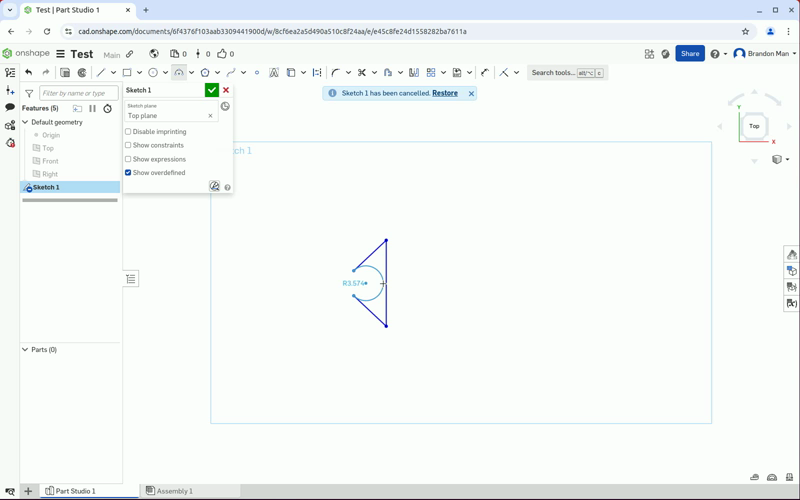
key_up(shift)
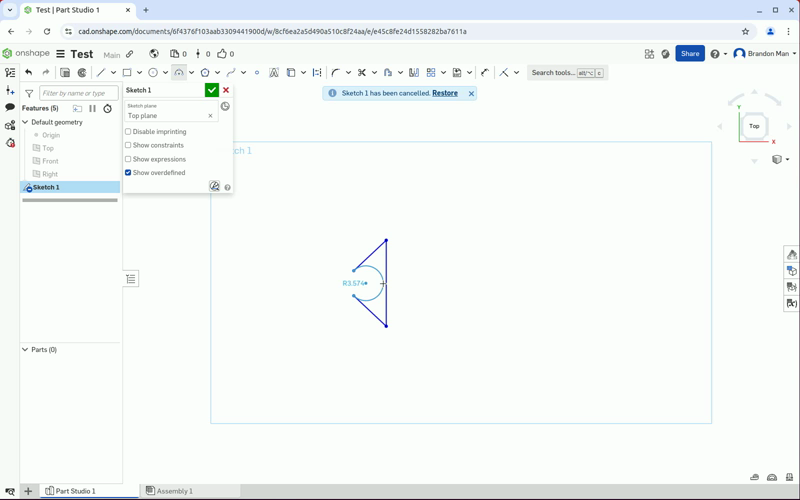
key(esc)
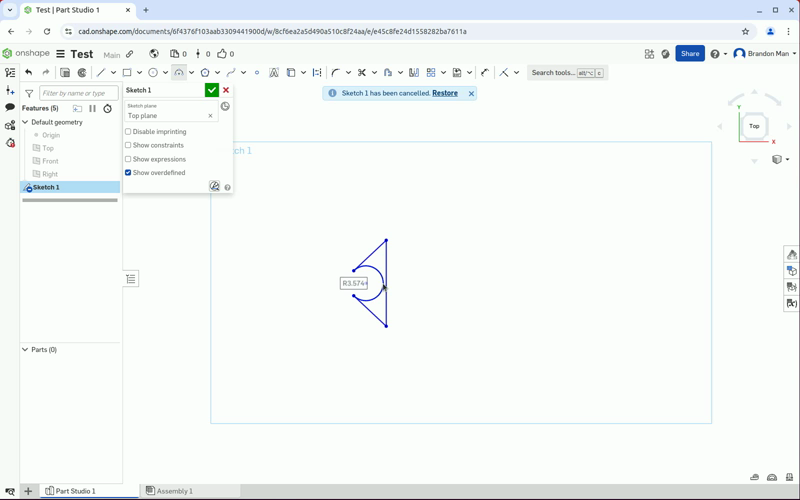
mouse_move(382, 268)
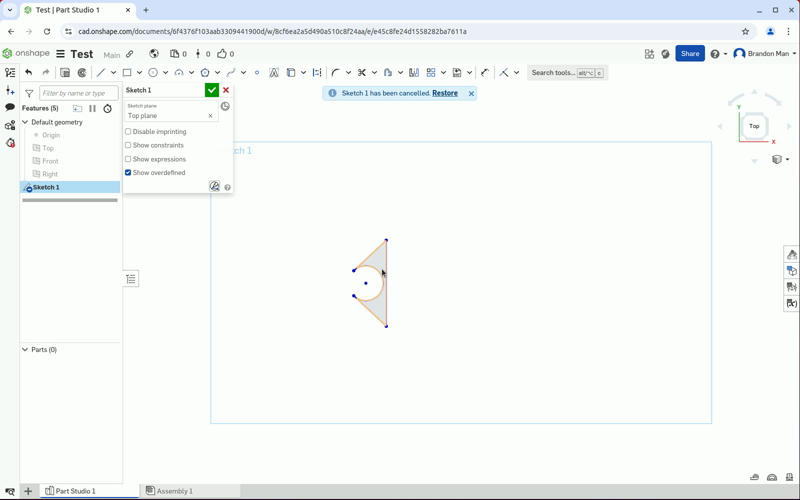
scroll(6)
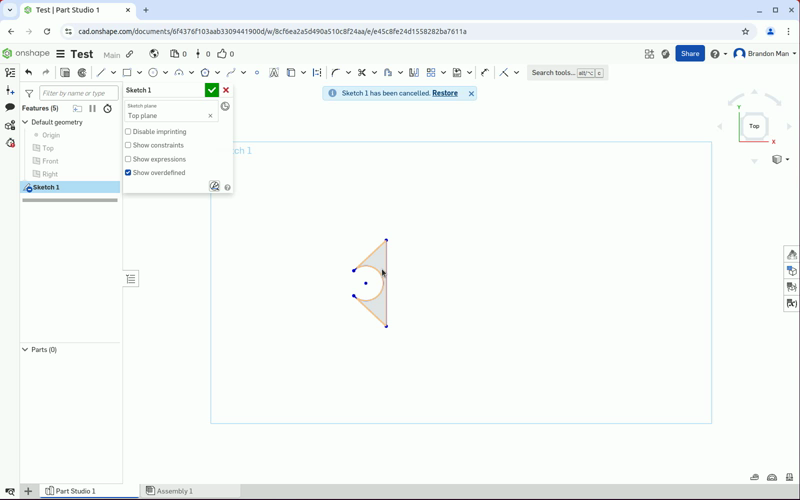
scroll(6)
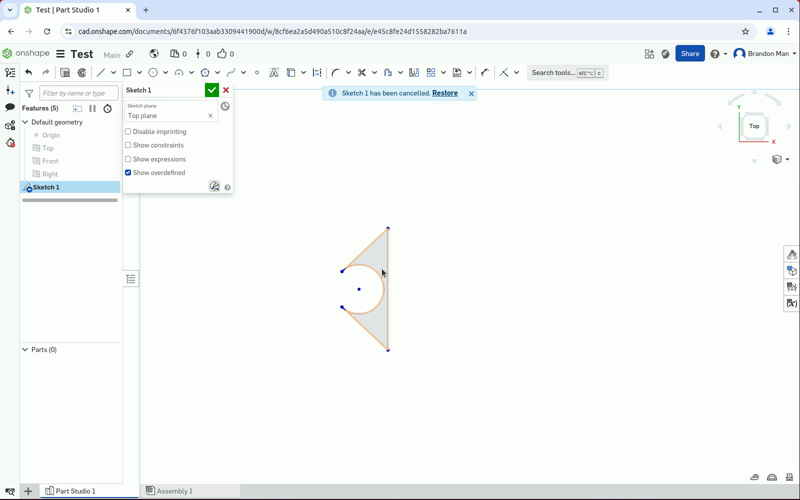
scroll(6)
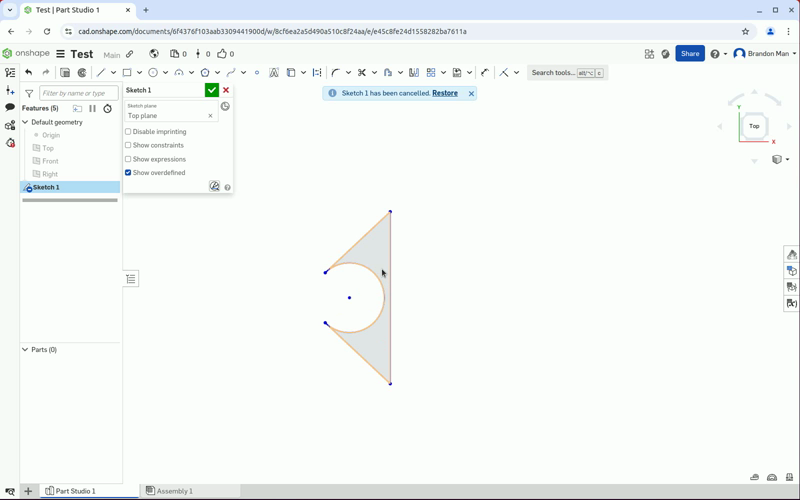
scroll(6)
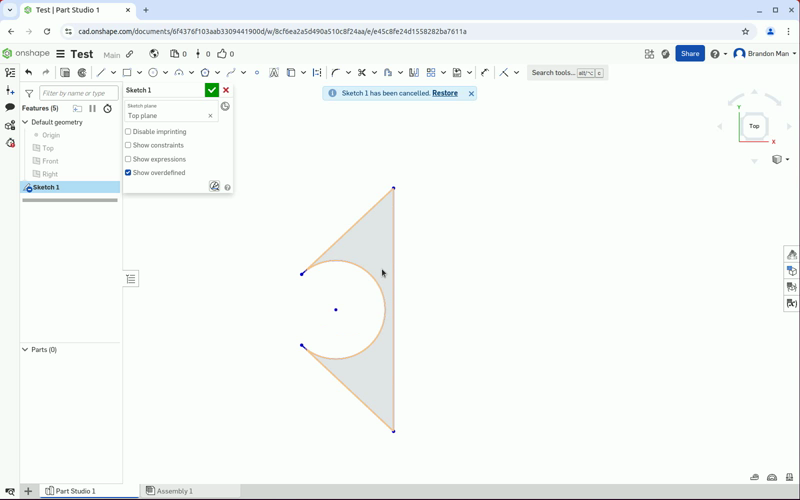
scroll(6)
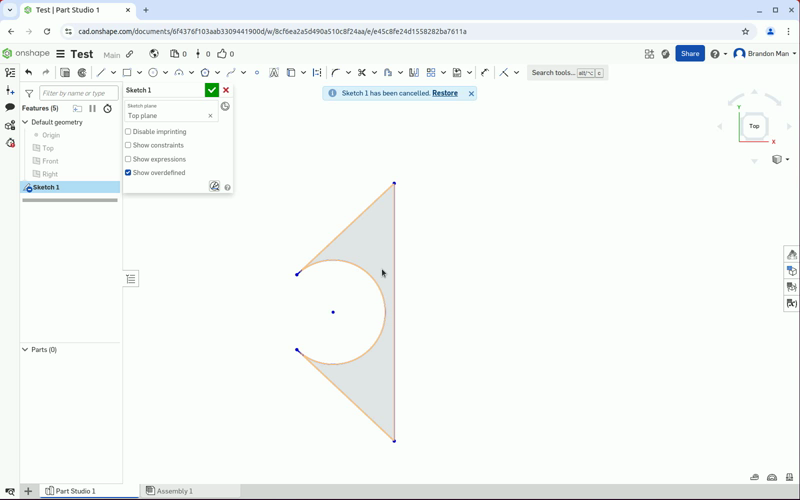
scroll(6)
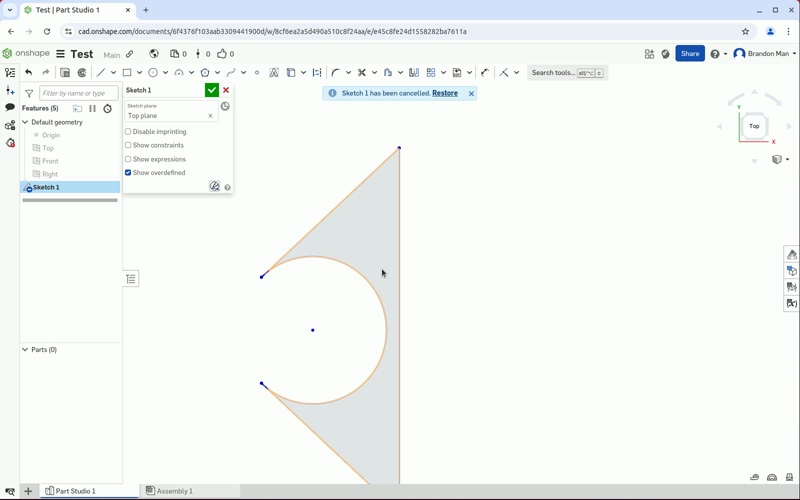
scroll(6)
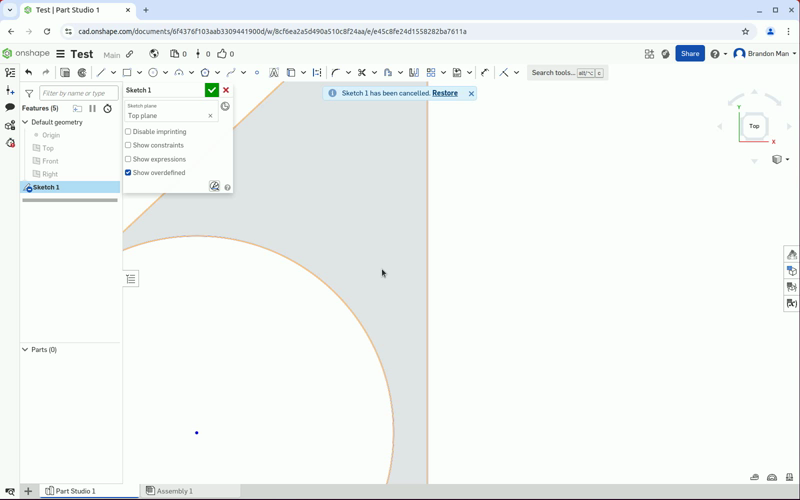
click(382, 268)
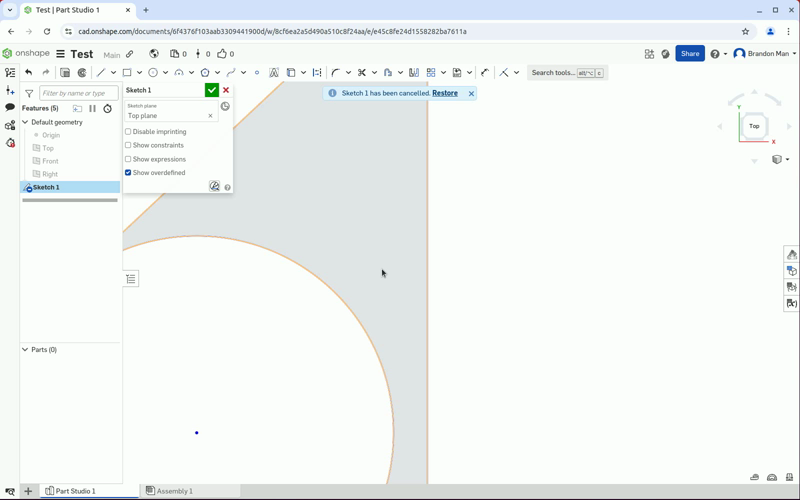
scroll(-6)
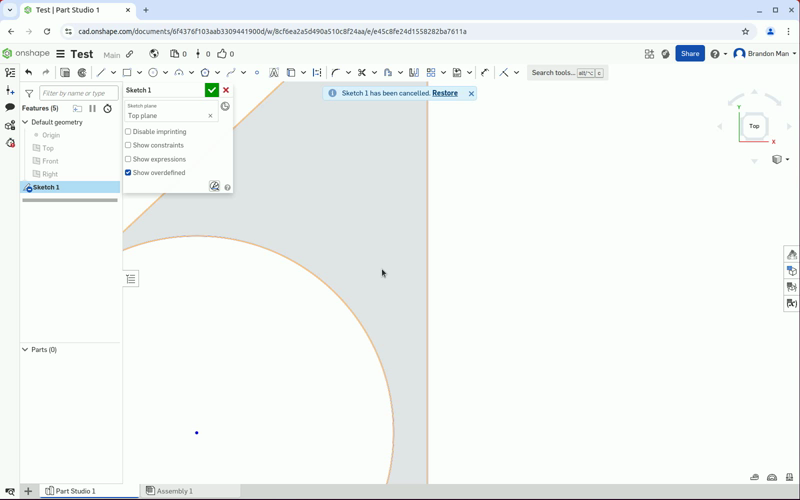
scroll(-6)
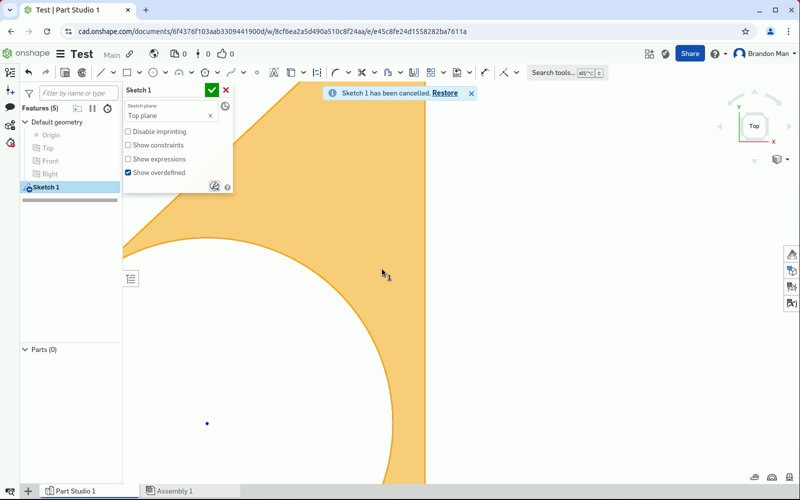
scroll(-6)
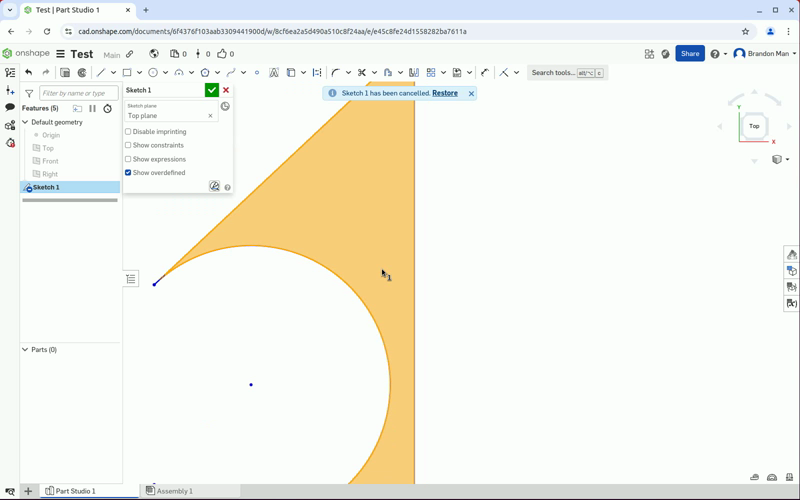
scroll(-6)
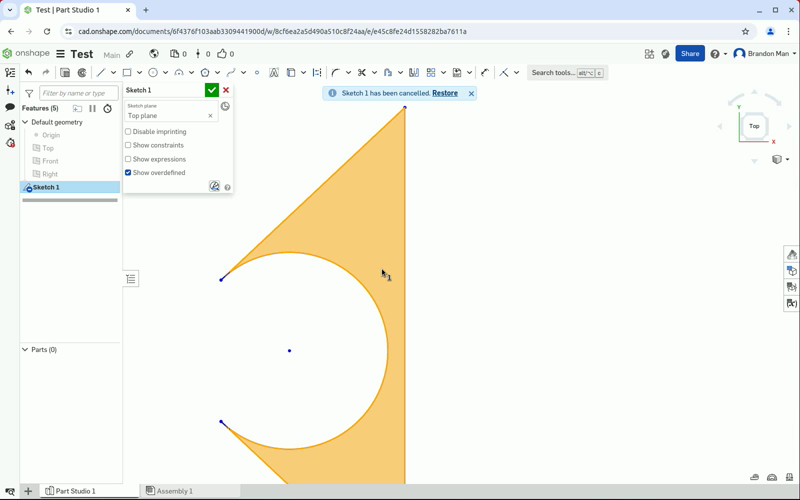
scroll(-6)
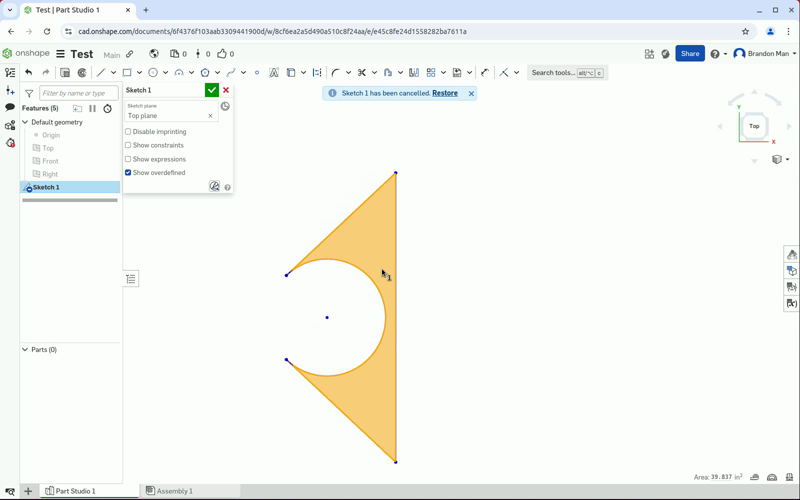
scroll(-6)
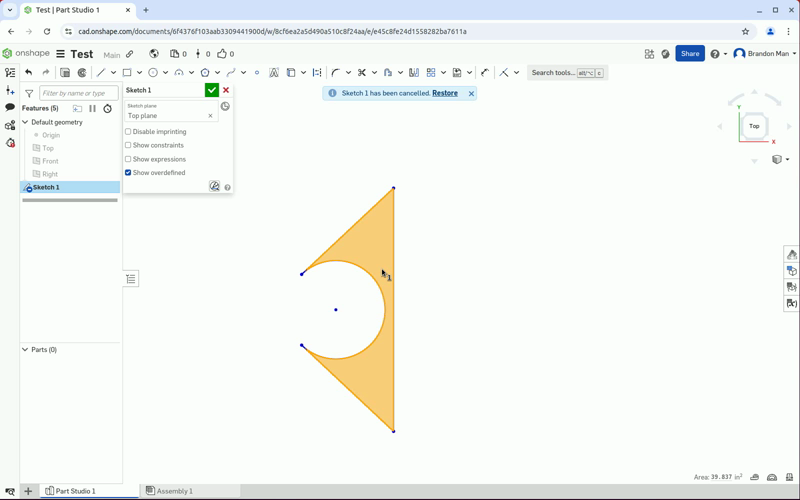
scroll(-6)
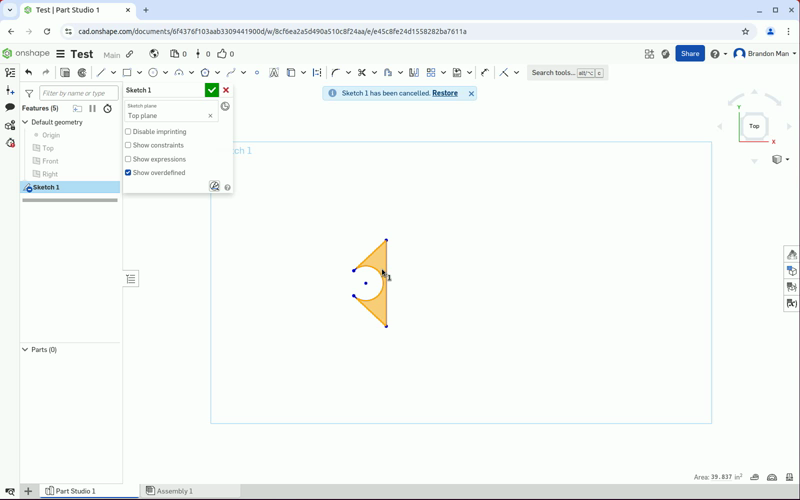
mouse_move(73, 352)
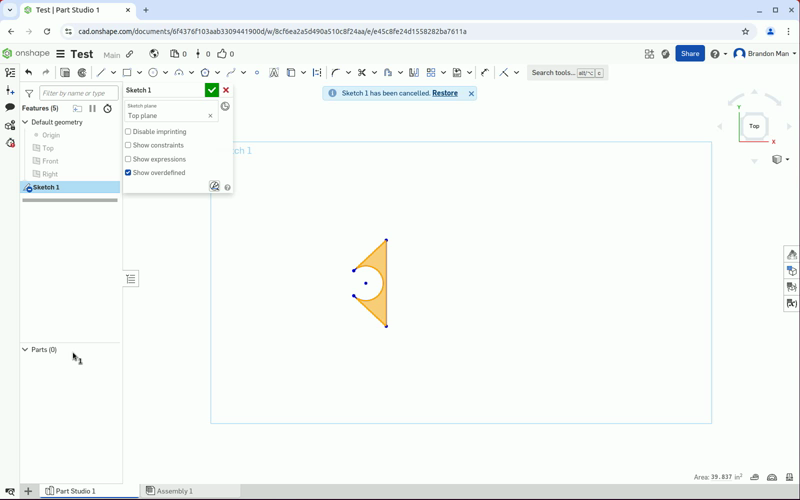
key(shift+y)
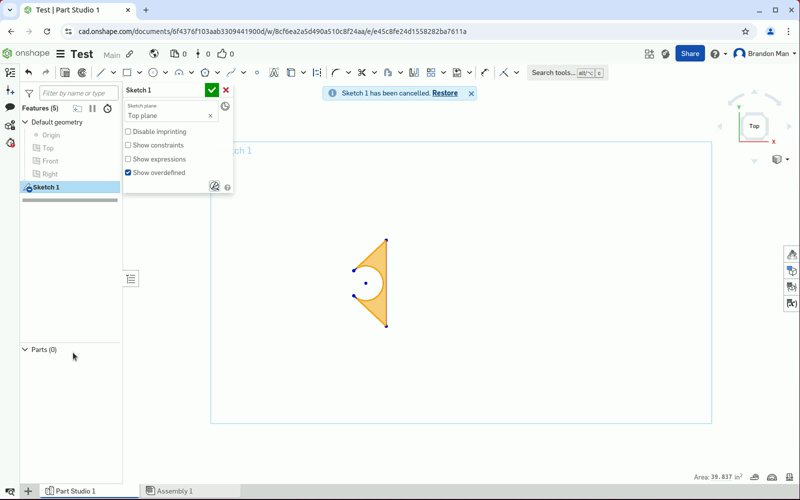
key(shift+e)
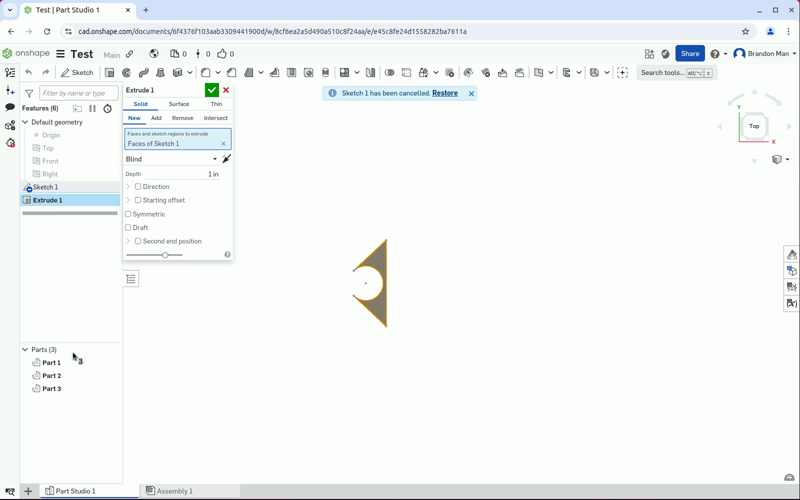
mouse_move(143, 106)
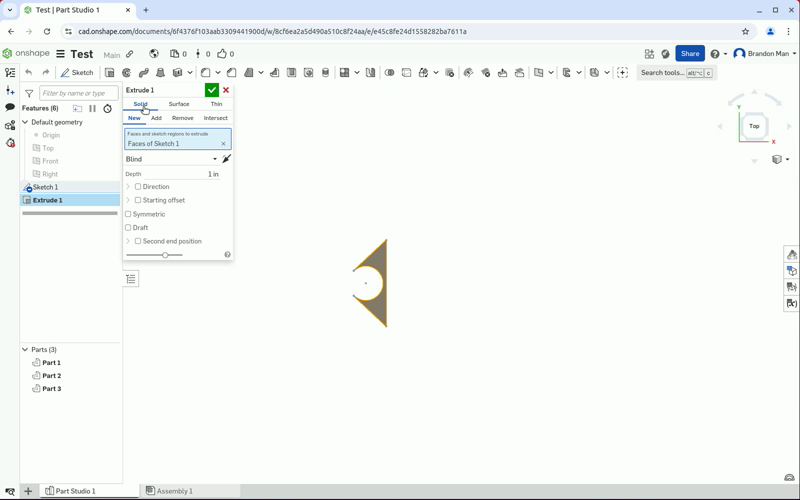
click(143, 106)
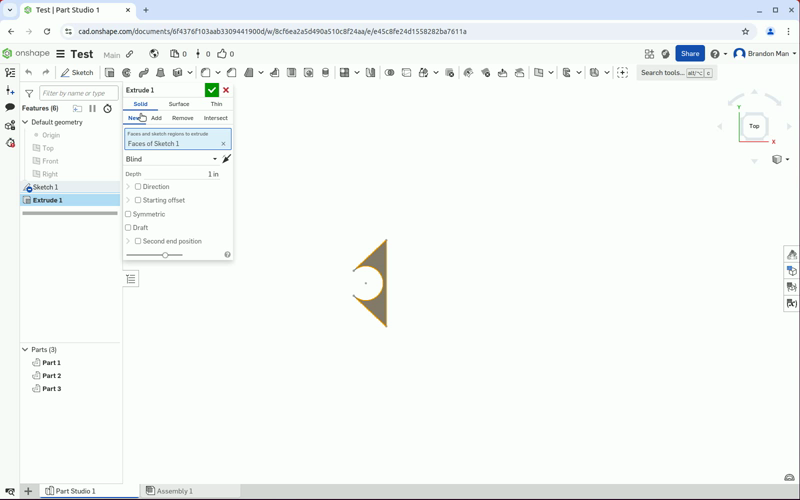
mouse_move(137, 120)
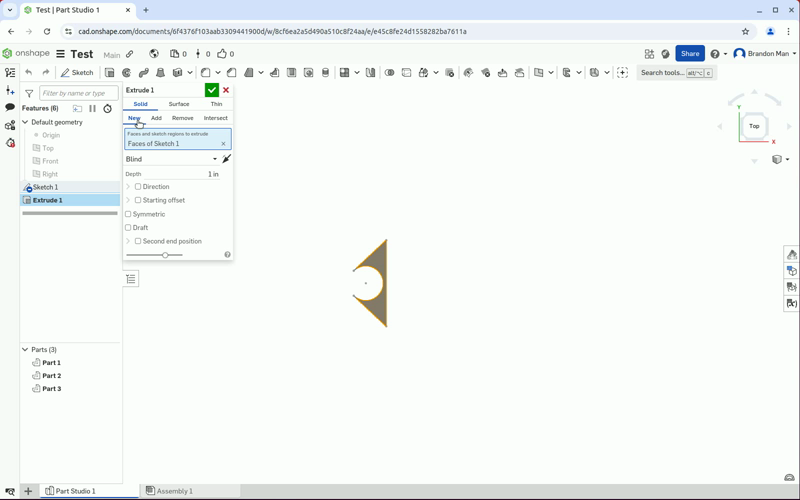
click(137, 120)
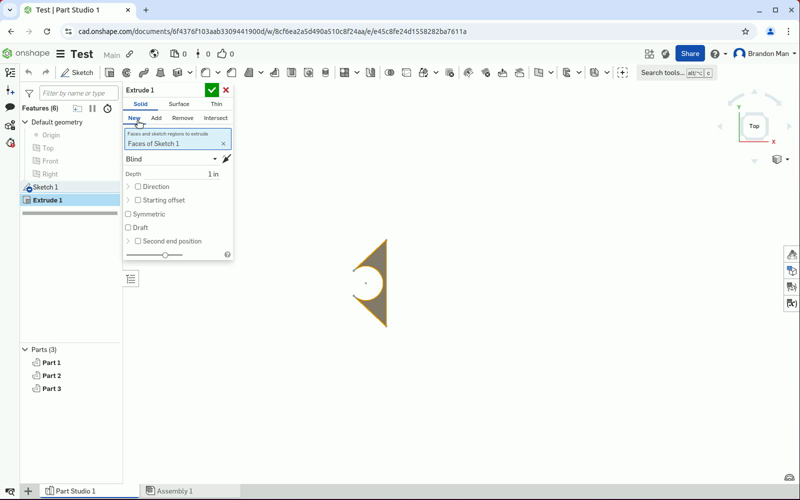
key(tab, 4)
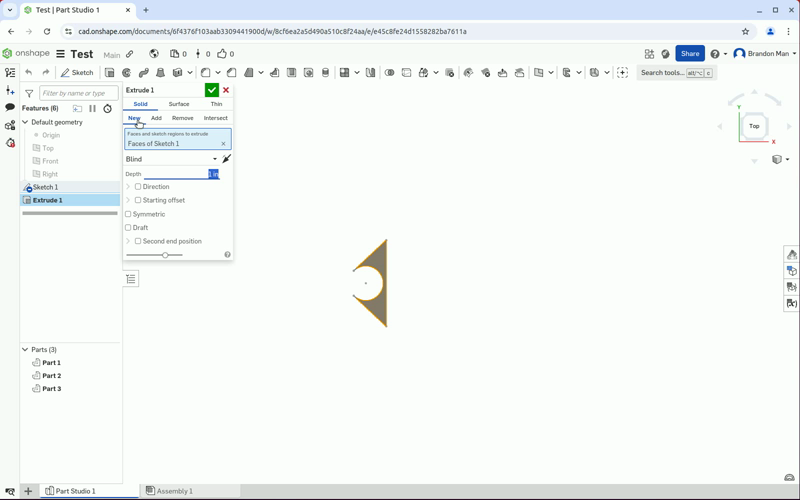
text(4.333)
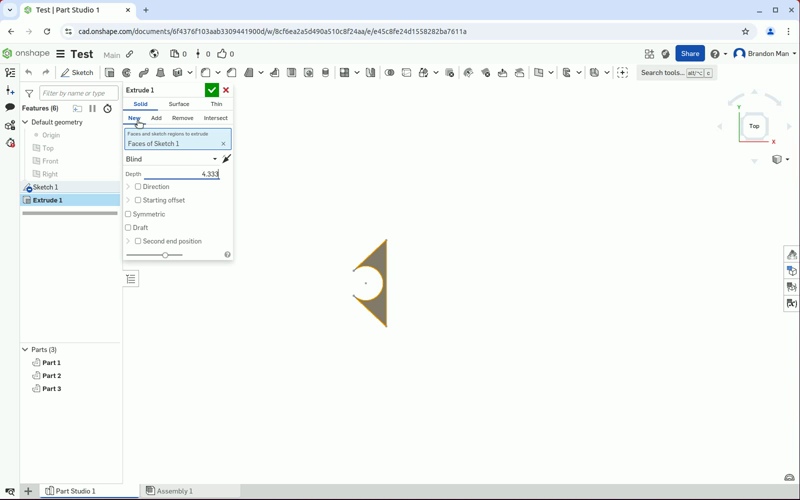
key(enter)
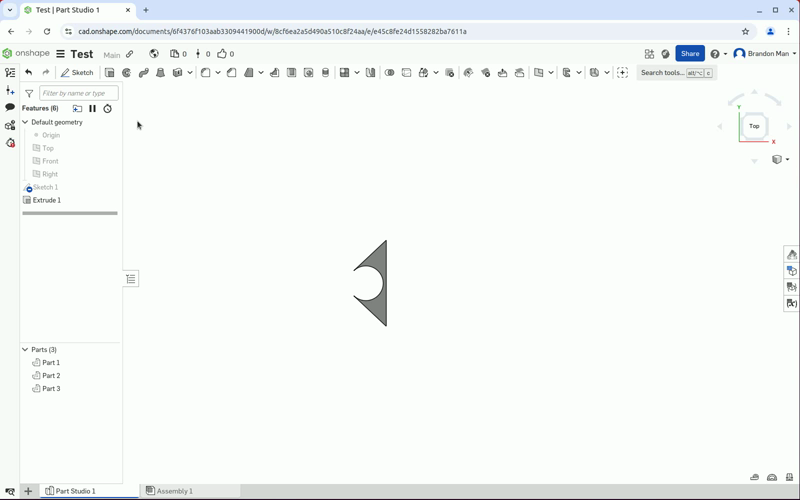
key(shift+h)
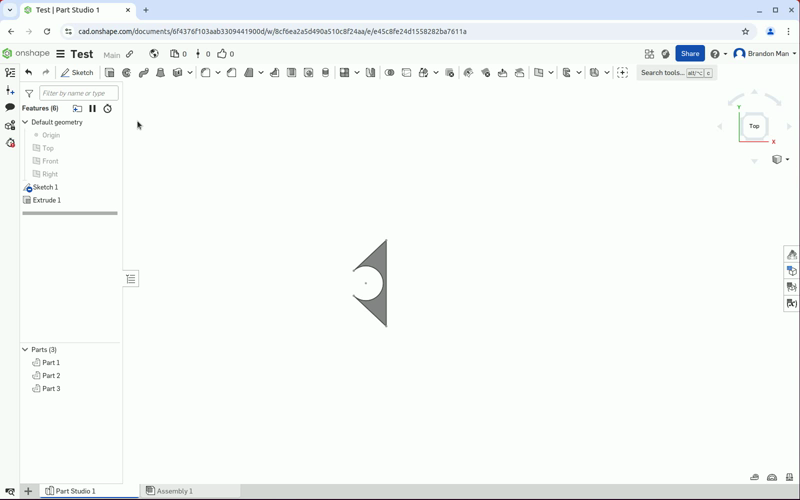
key(shift+h)
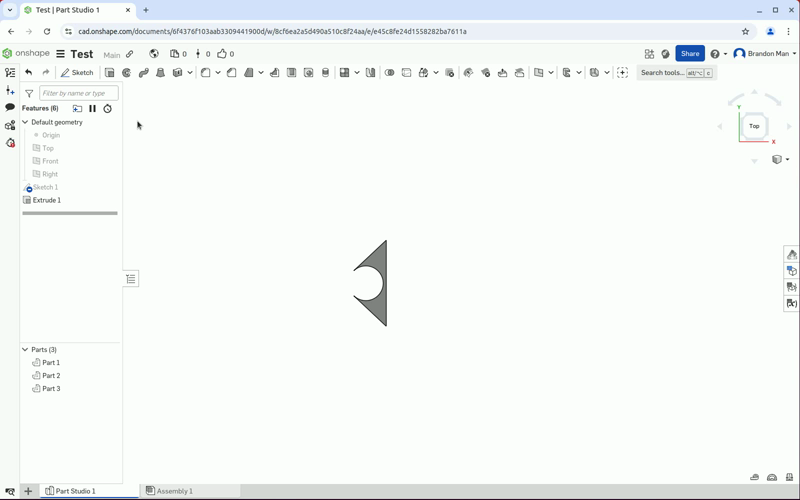
mouse_move(73, 189)
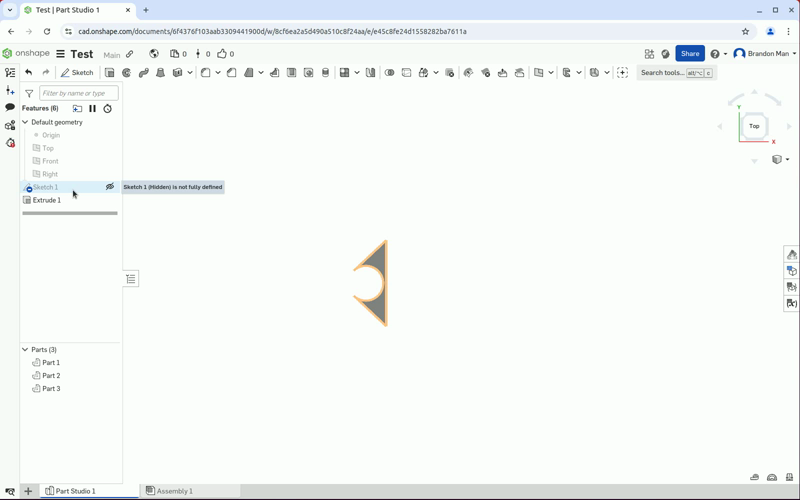
click(73, 189)
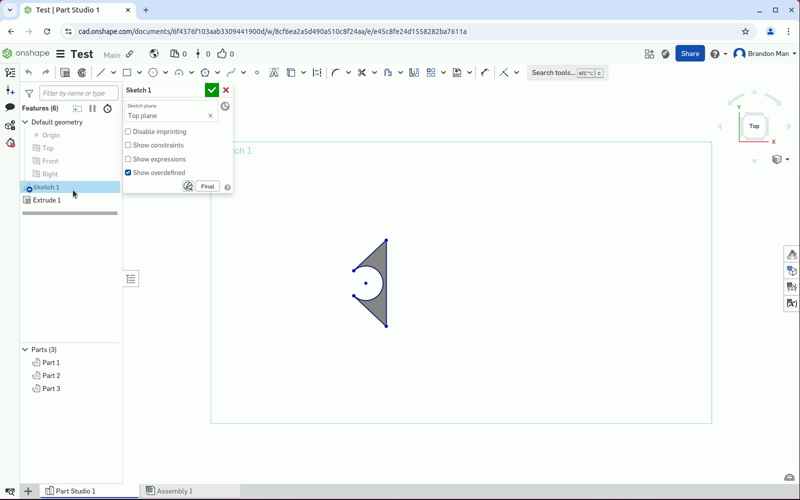
mouse_move(229, 92)
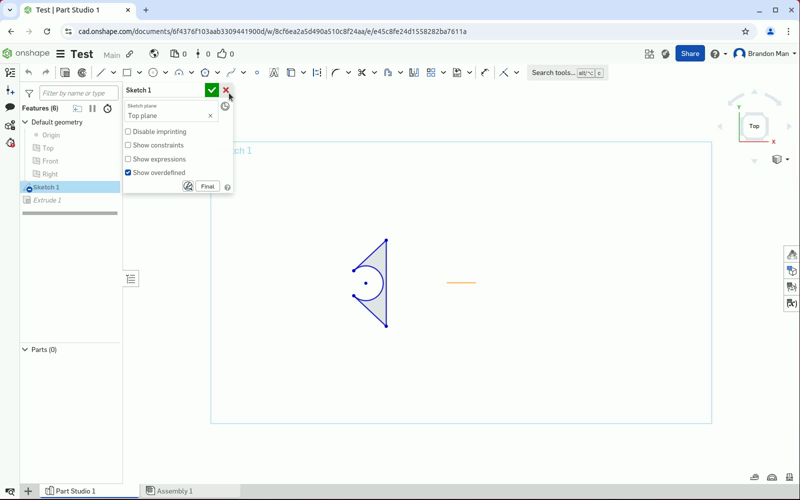
click(229, 92)
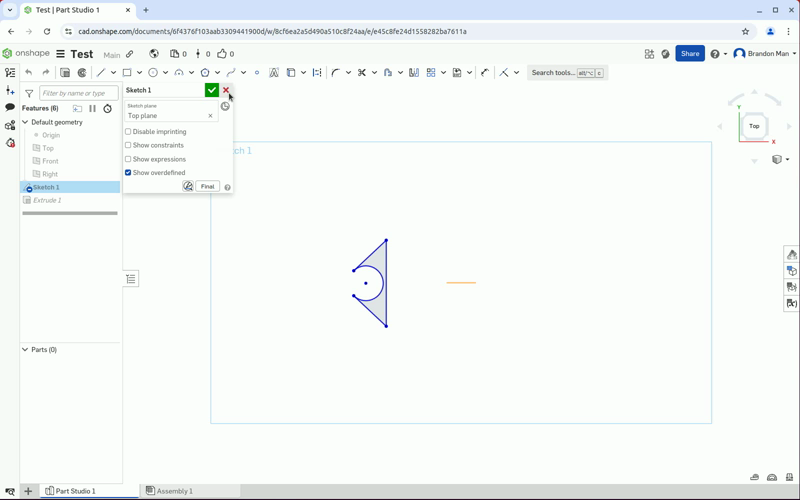
key(shift+s)
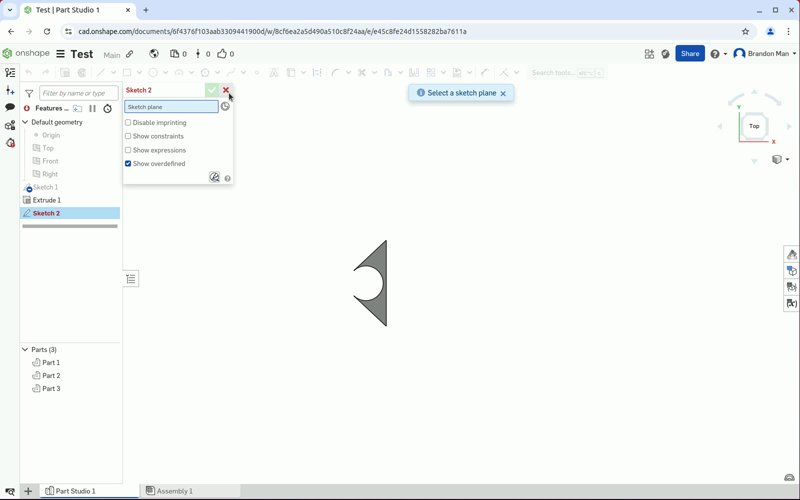
mouse_move(73, 150)
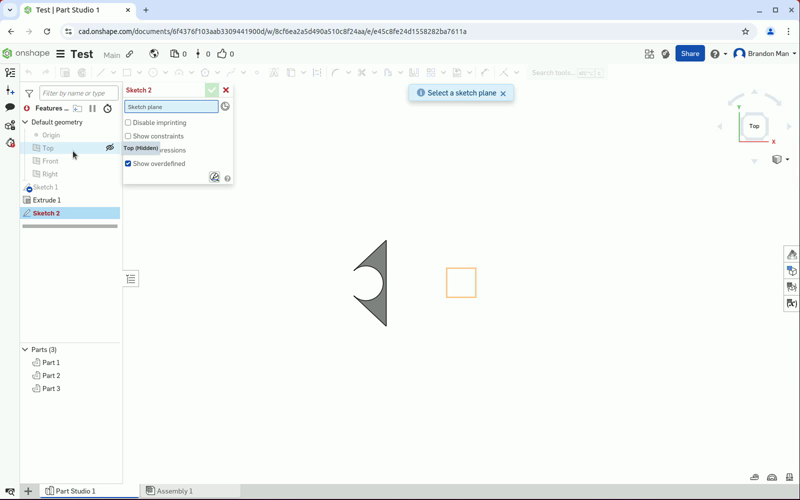
click(73, 150)
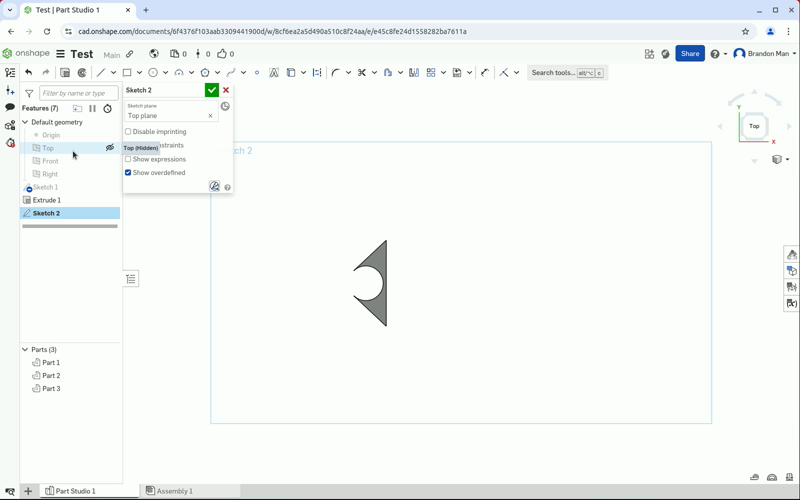
mouse_move(73, 352)
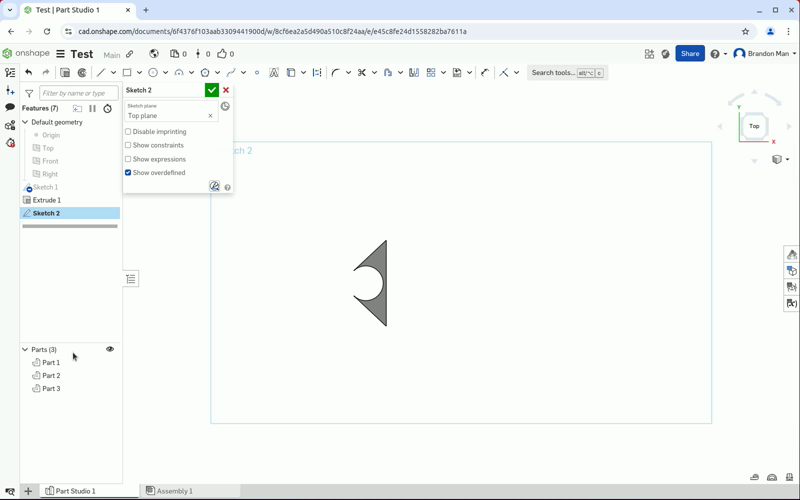
key(y)
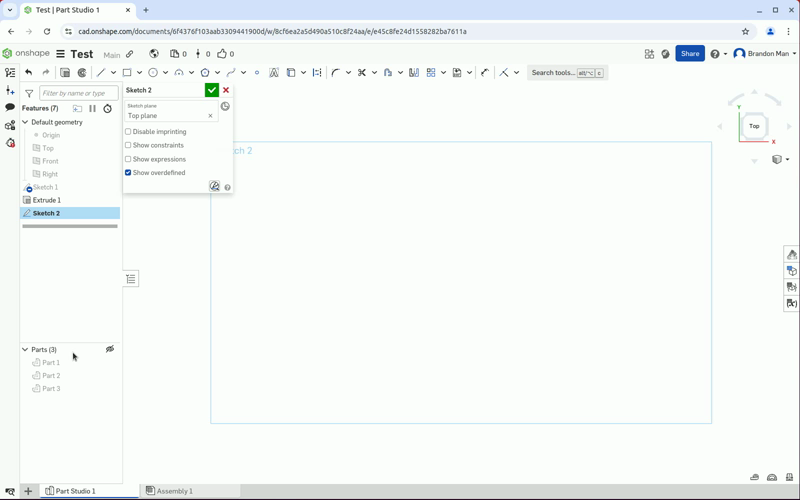
key(c)
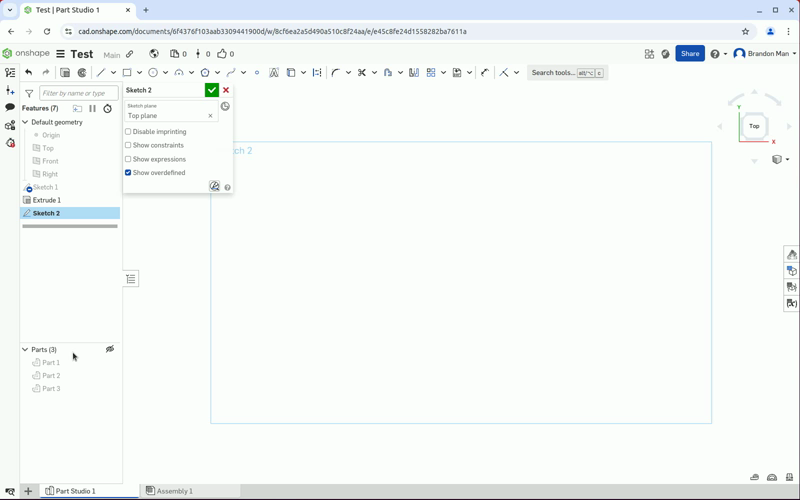
key_down(shift)
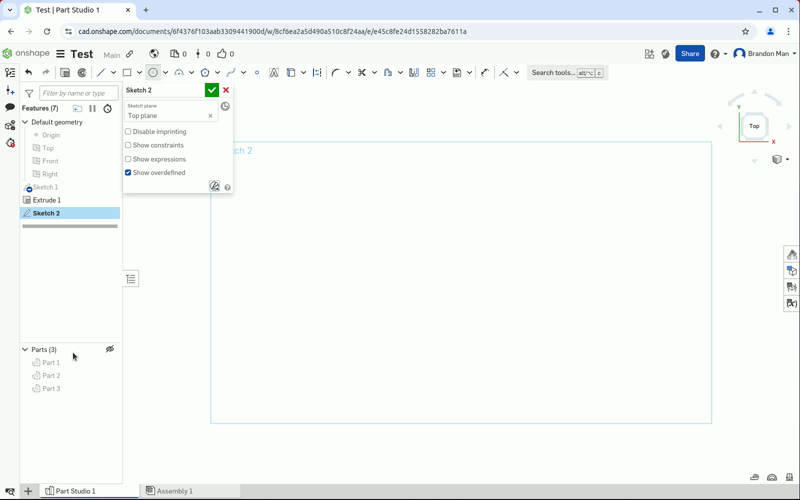
mouse_move(365, 282)
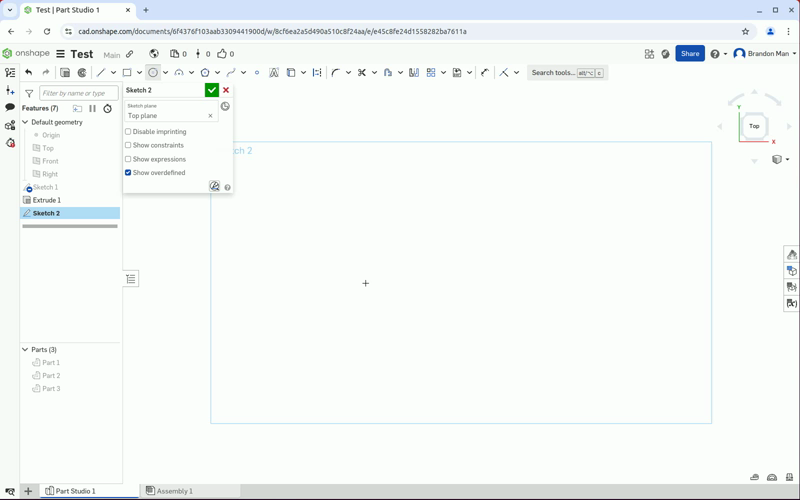
click(365, 282)
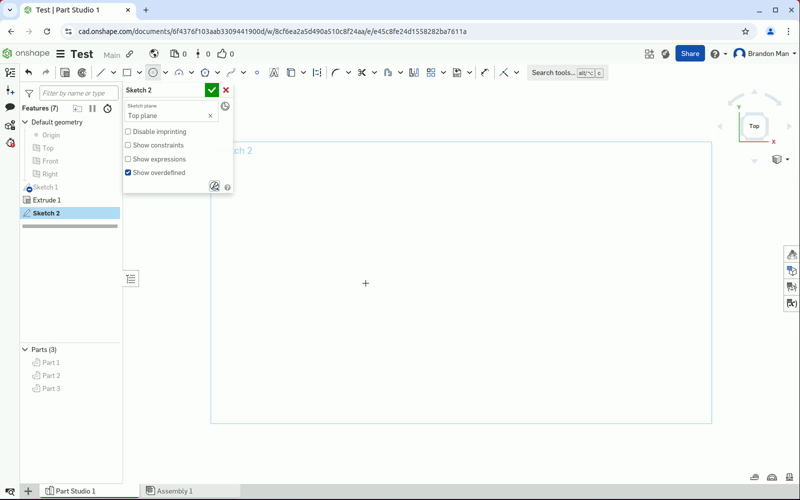
key_up(shift)
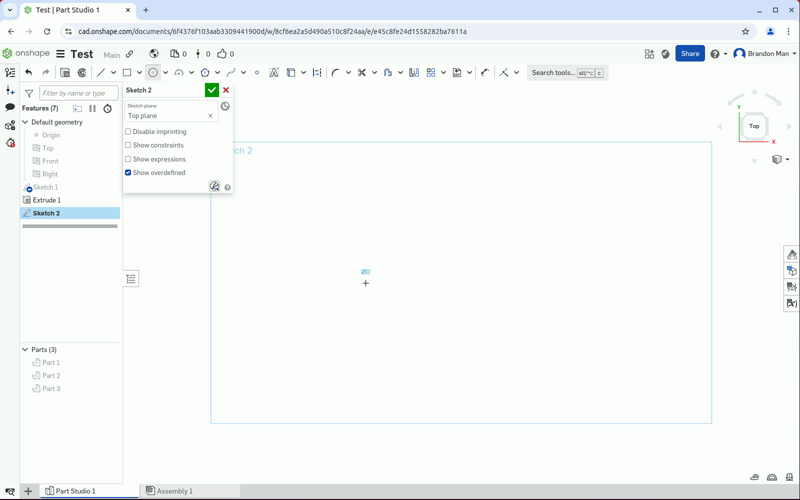
mouse_move(383, 282)
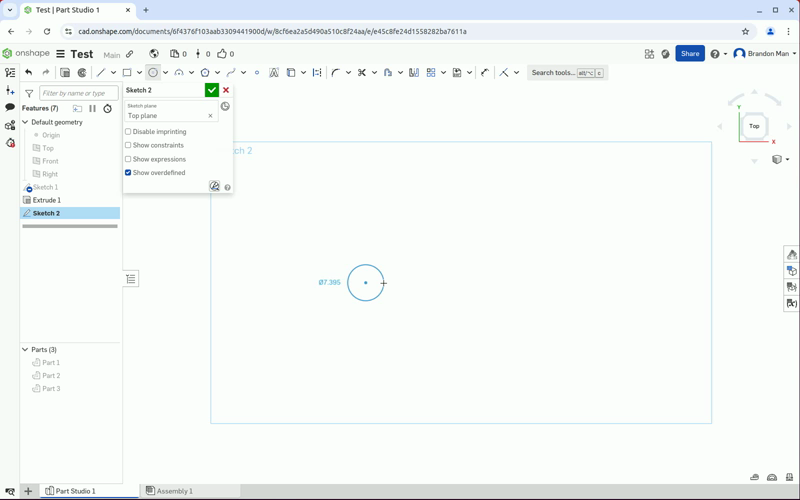
click(383, 282)
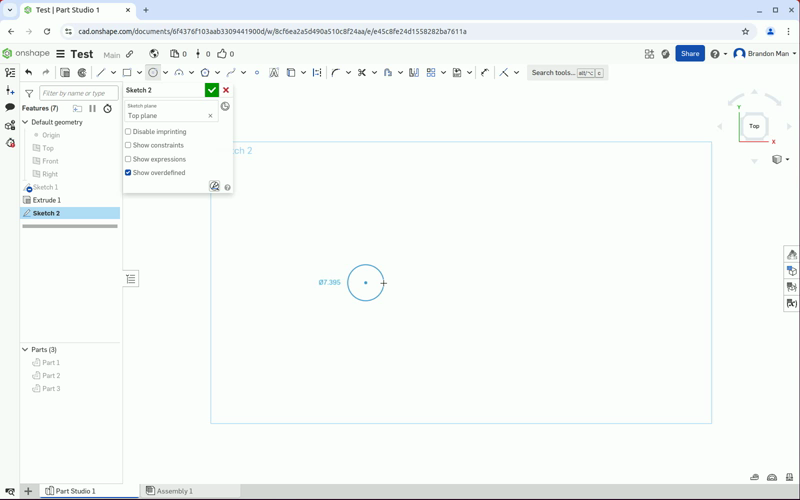
key(esc)
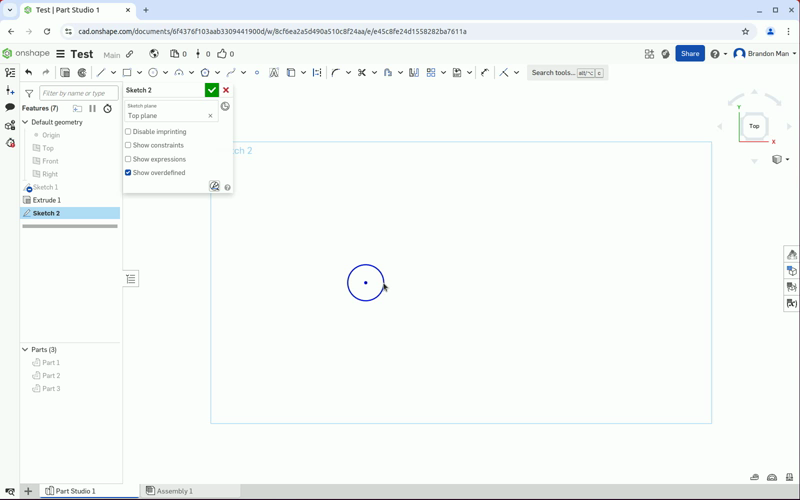
key(c)
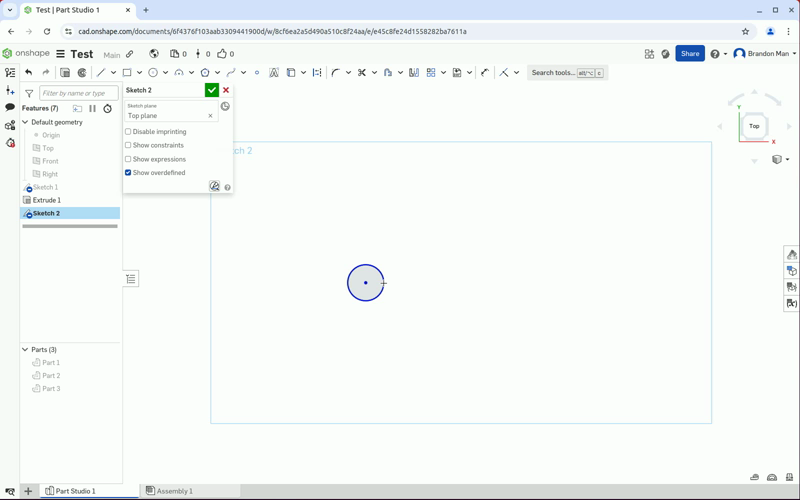
key_down(shift)
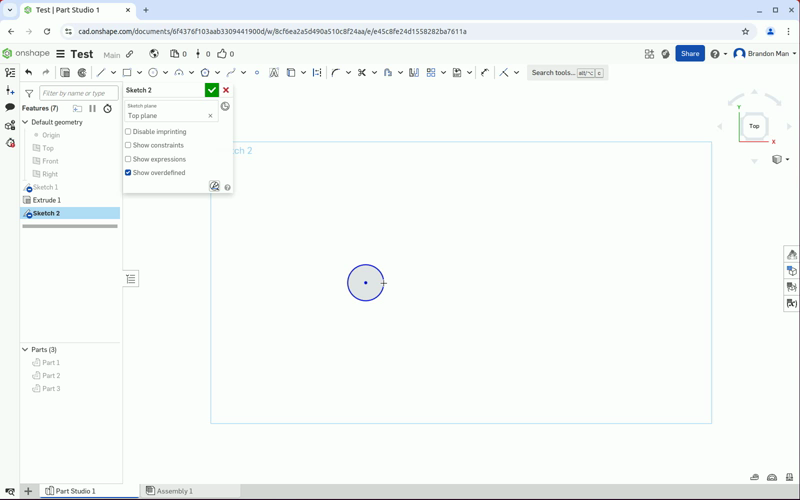
mouse_move(365, 282)
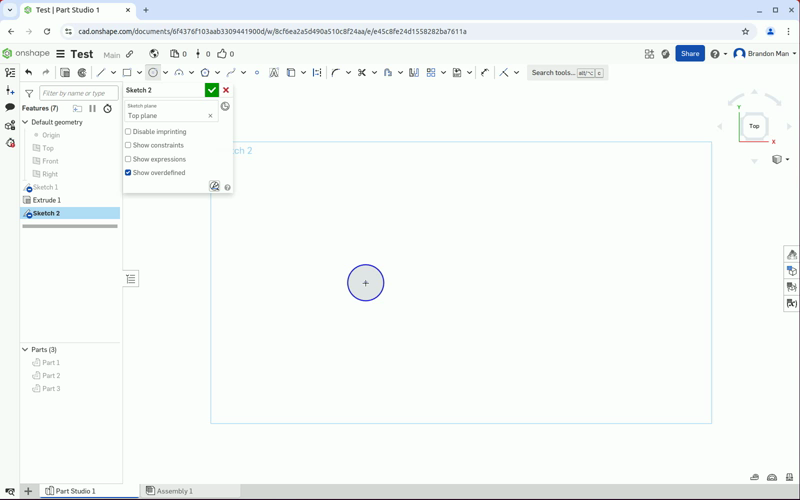
click(365, 282)
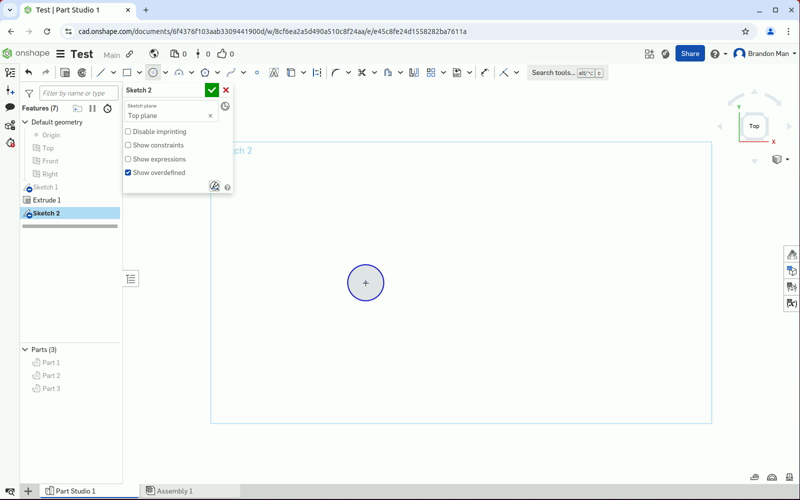
key_up(shift)
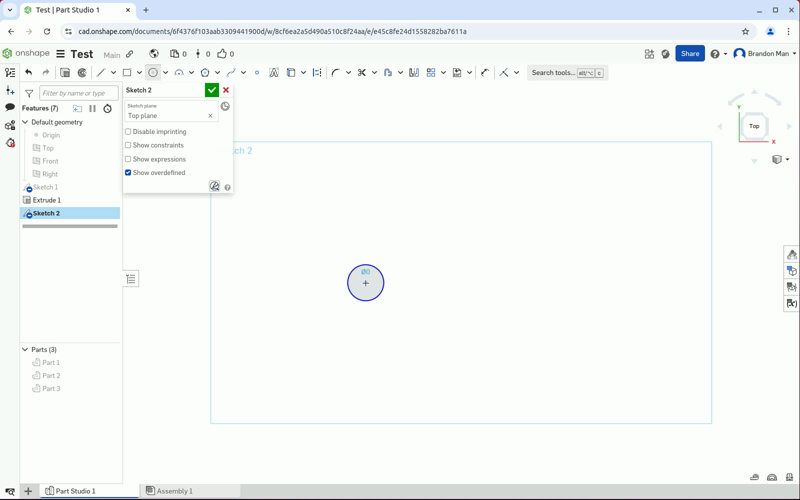
mouse_move(374, 282)
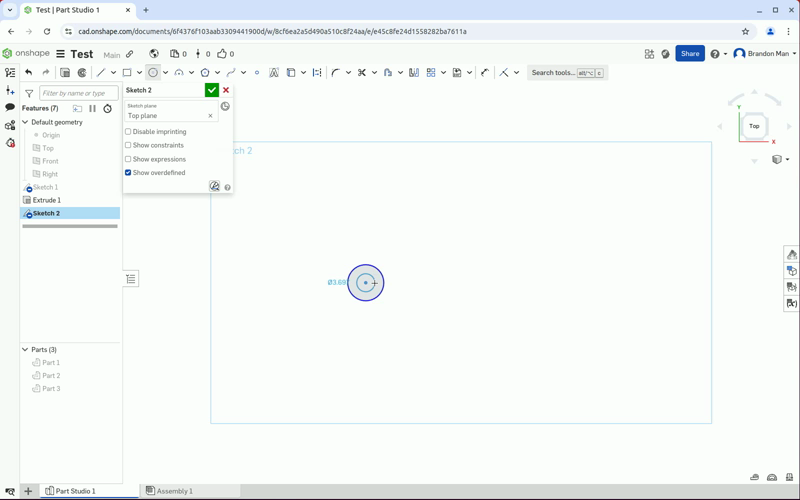
click(374, 282)
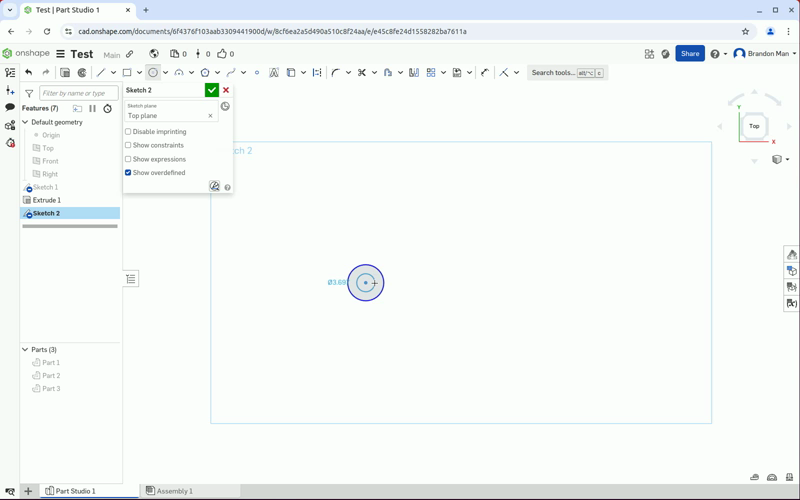
key(esc)
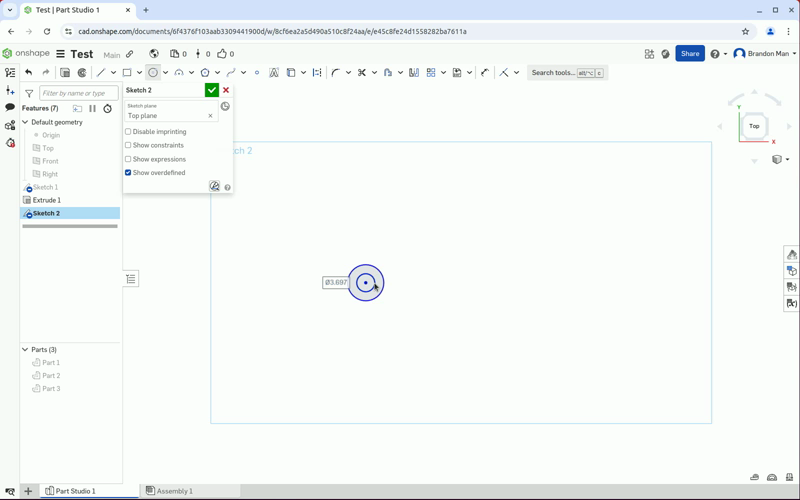
mouse_move(352, 284)
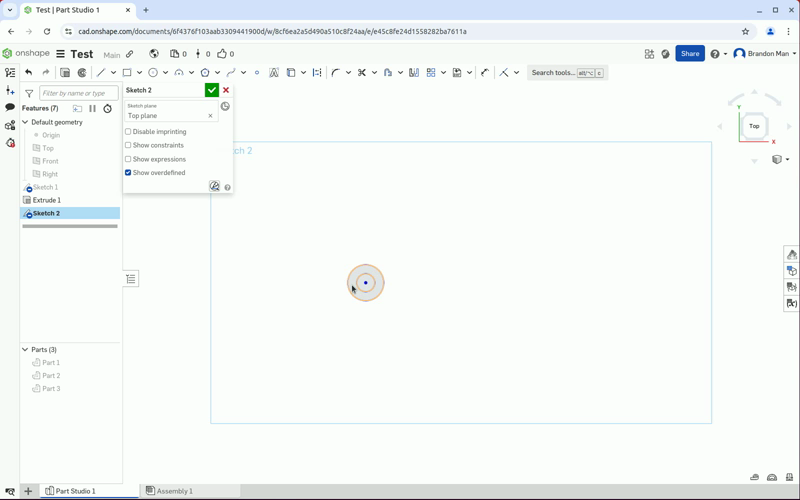
scroll(6)
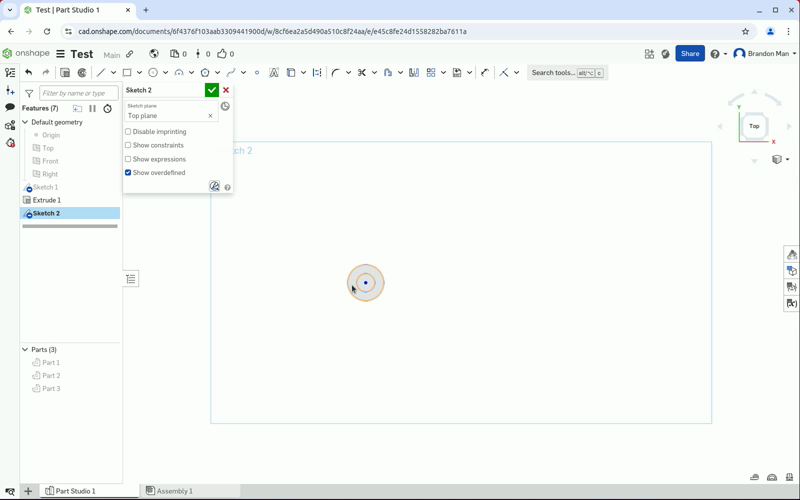
scroll(6)
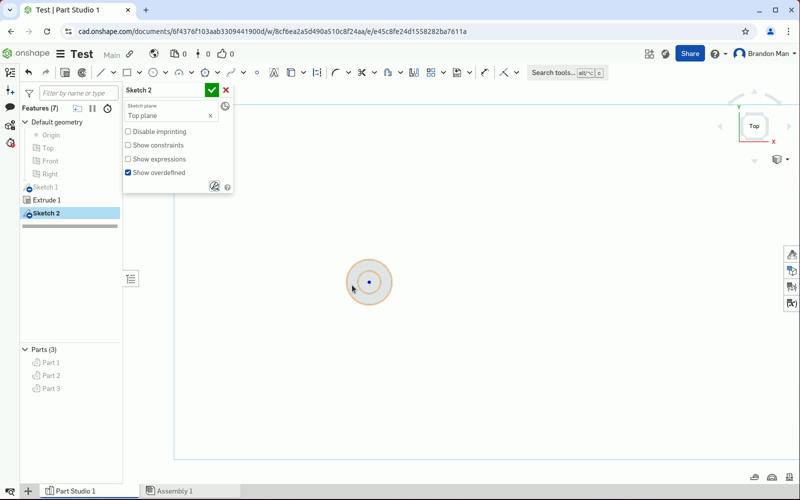
scroll(6)
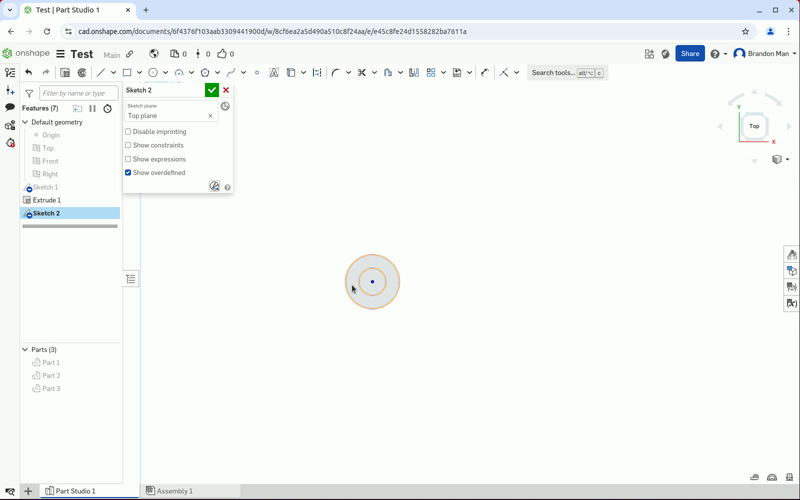
scroll(6)
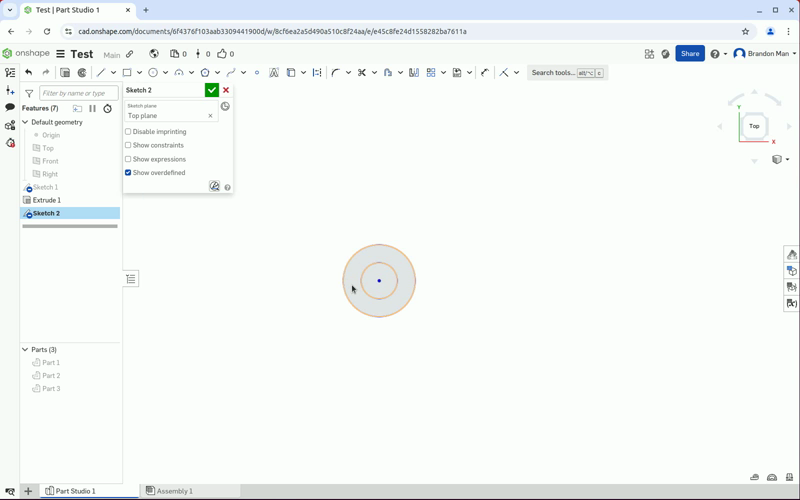
scroll(6)
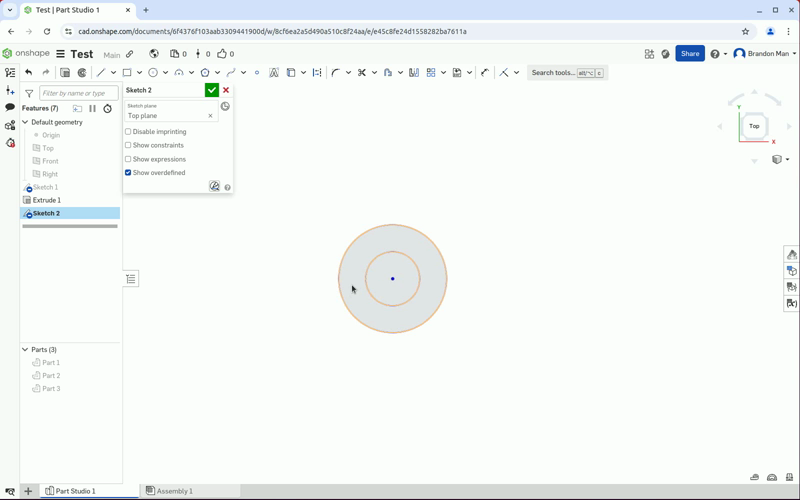
scroll(6)
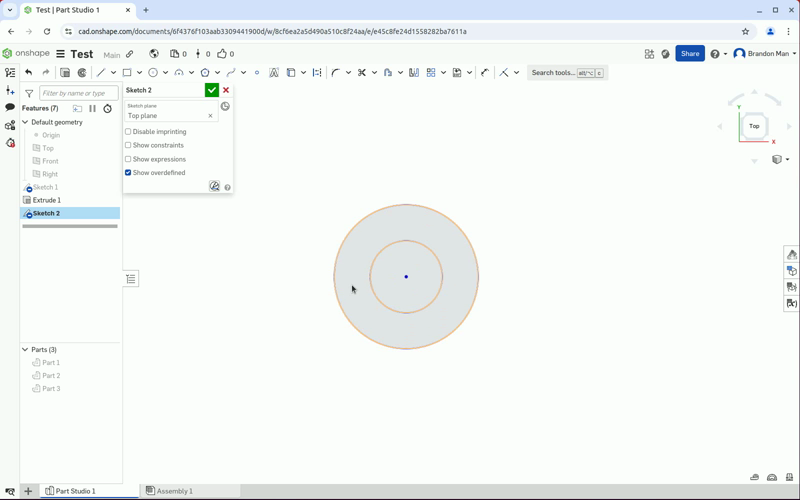
scroll(6)
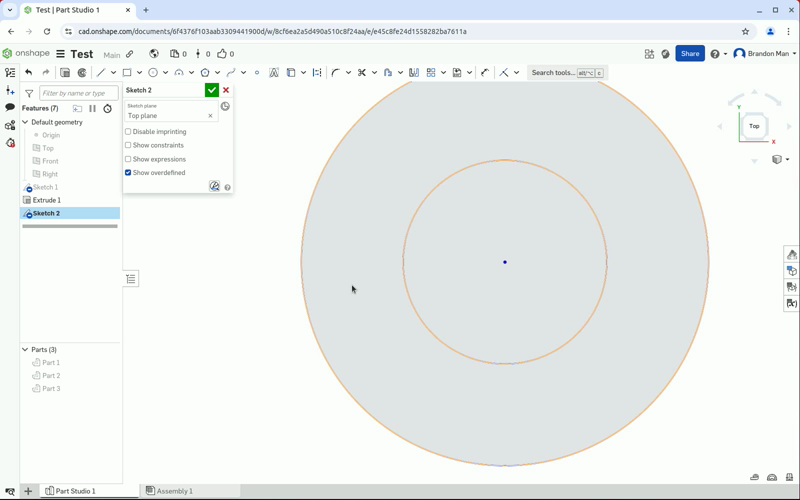
click(352, 284)
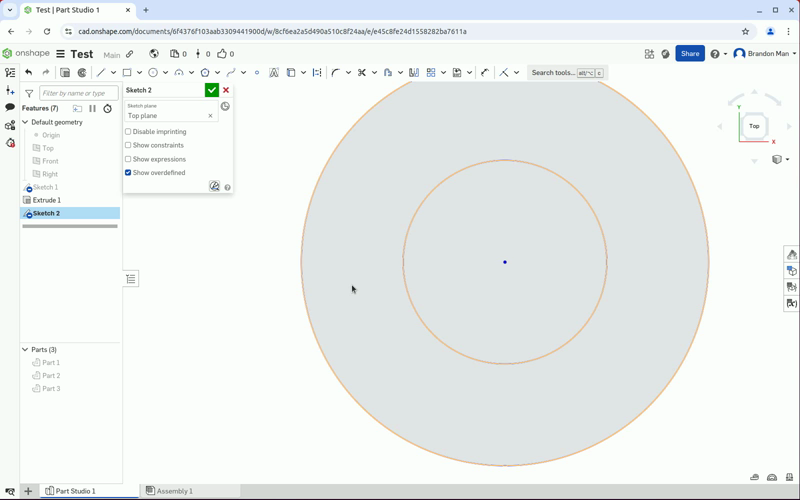
scroll(-6)
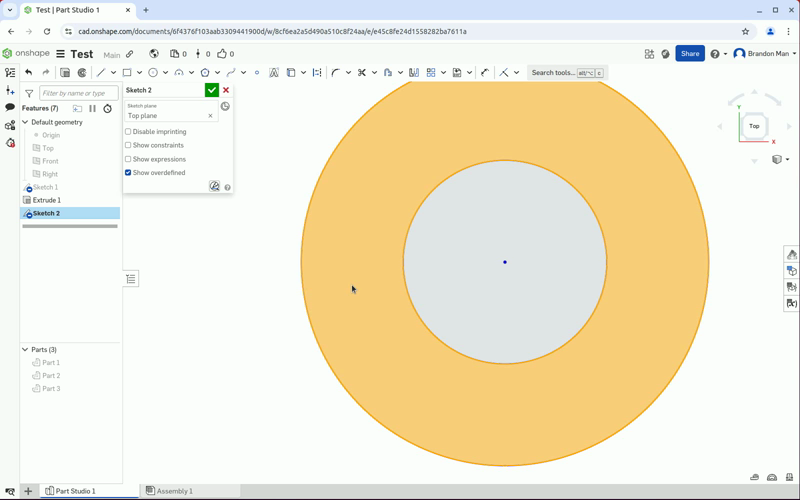
scroll(-6)
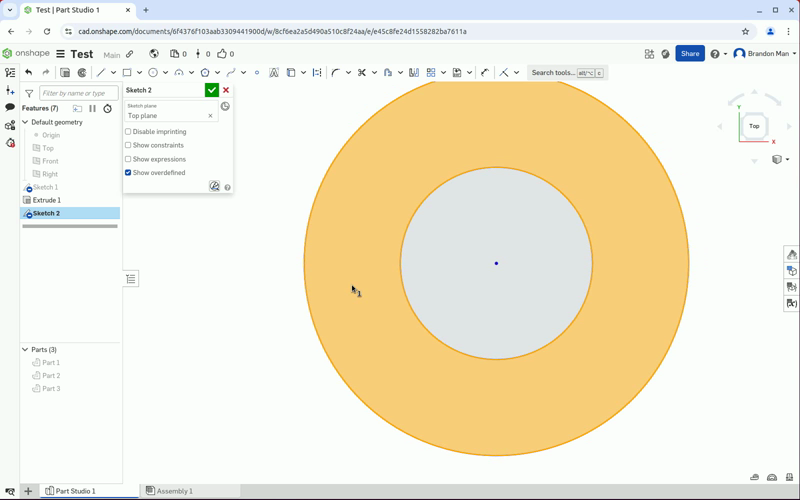
scroll(-6)
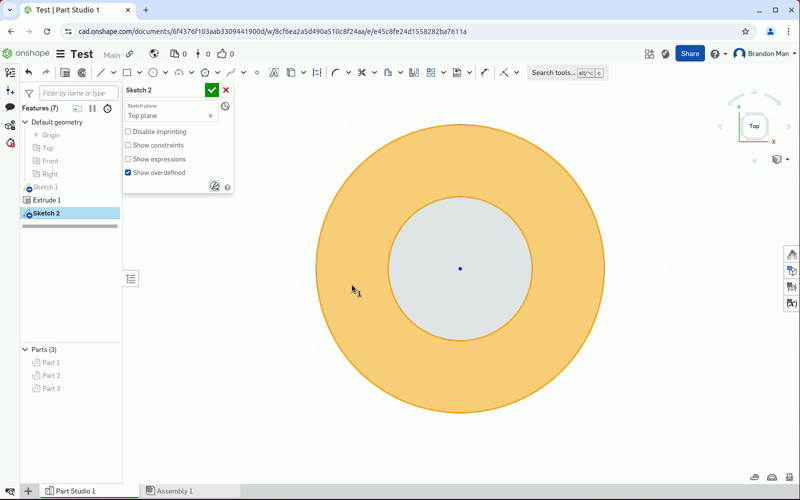
scroll(-6)
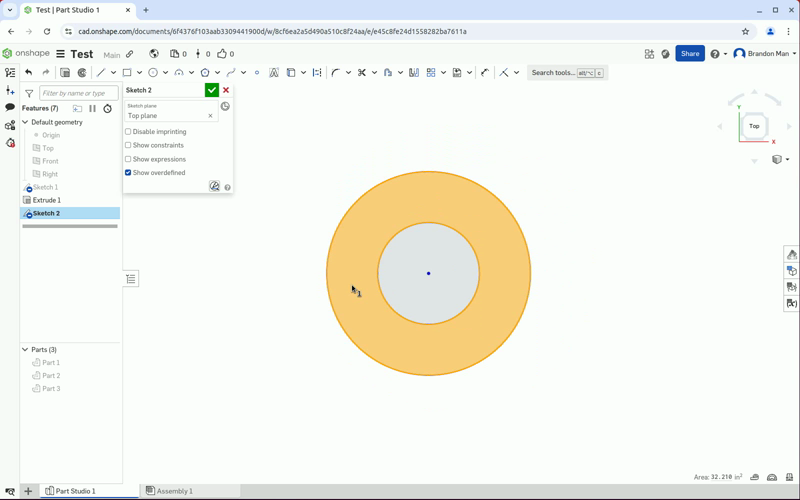
scroll(-6)
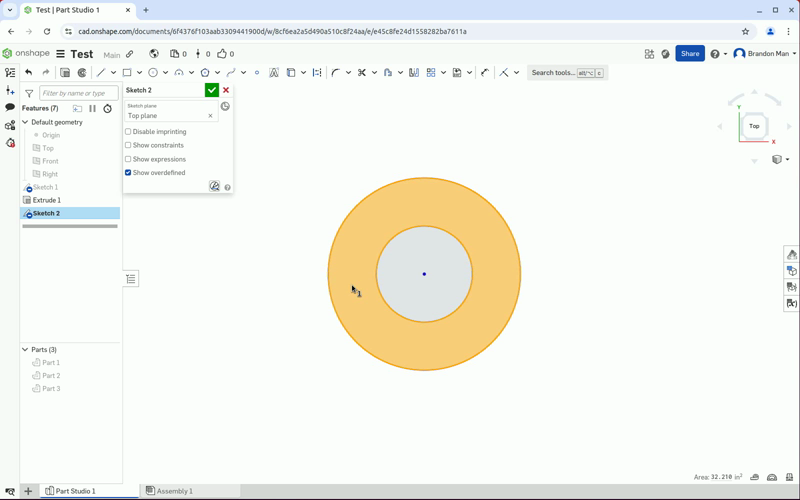
scroll(-6)
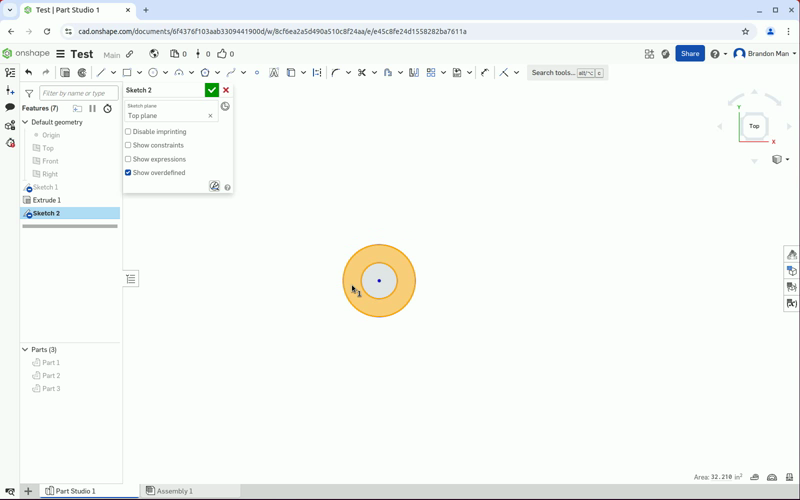
scroll(-6)
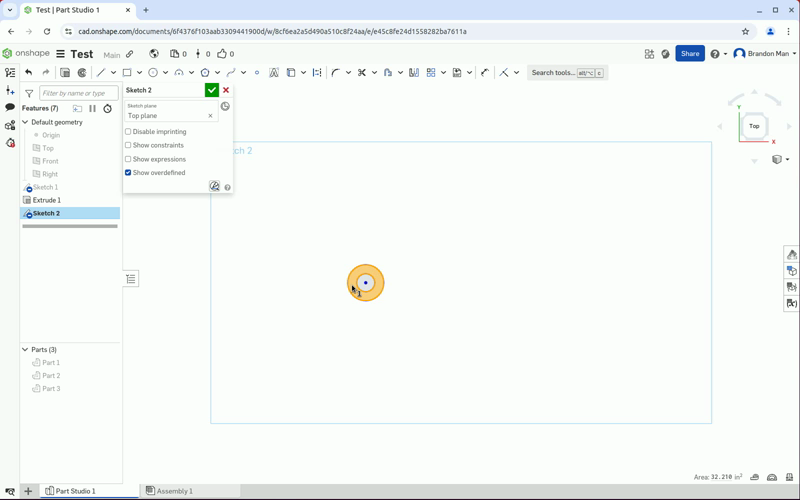
mouse_move(73, 352)
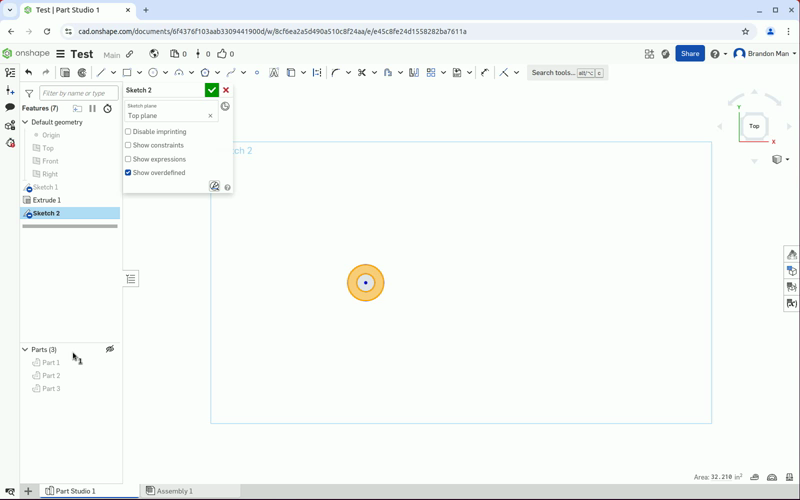
key(shift+y)
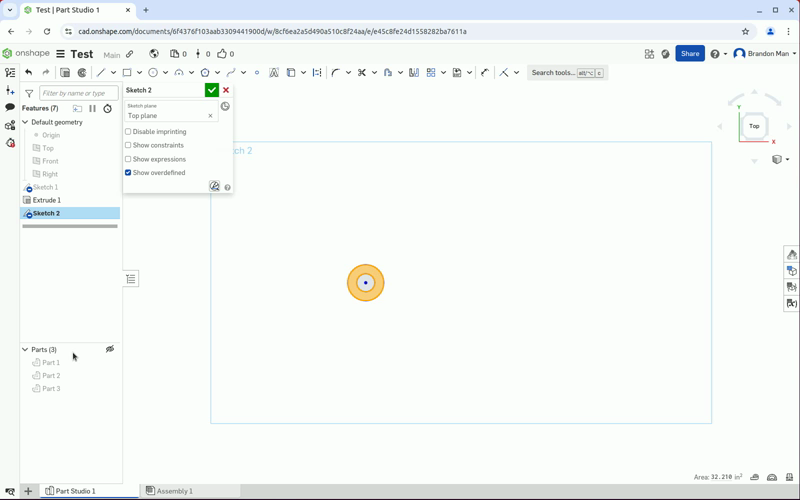
key(shift+e)
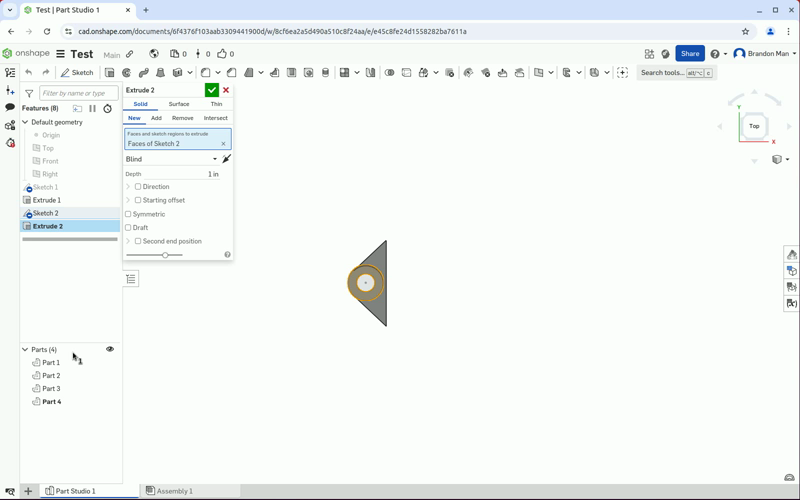
mouse_move(143, 106)
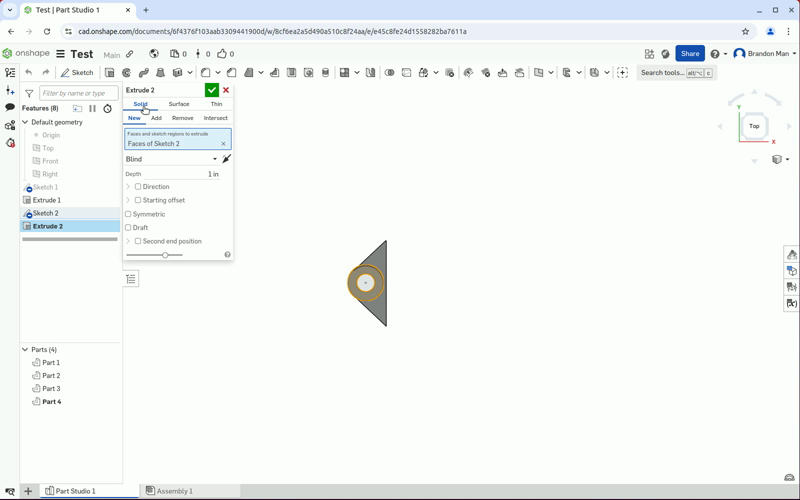
click(143, 106)
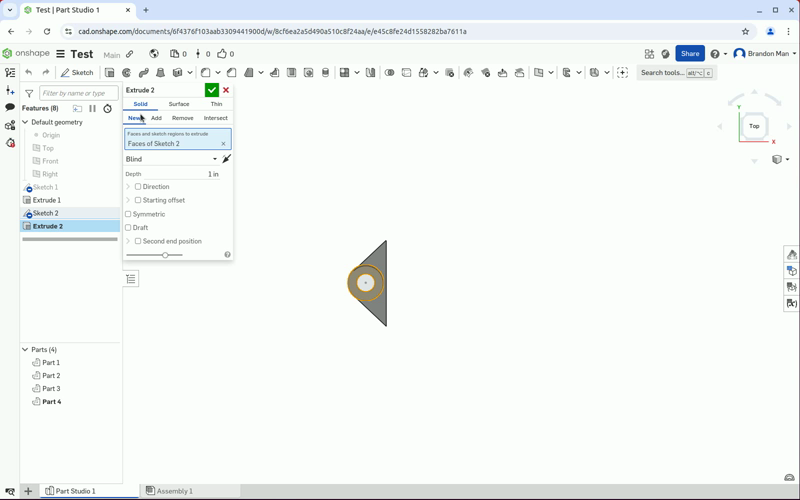
mouse_move(137, 120)
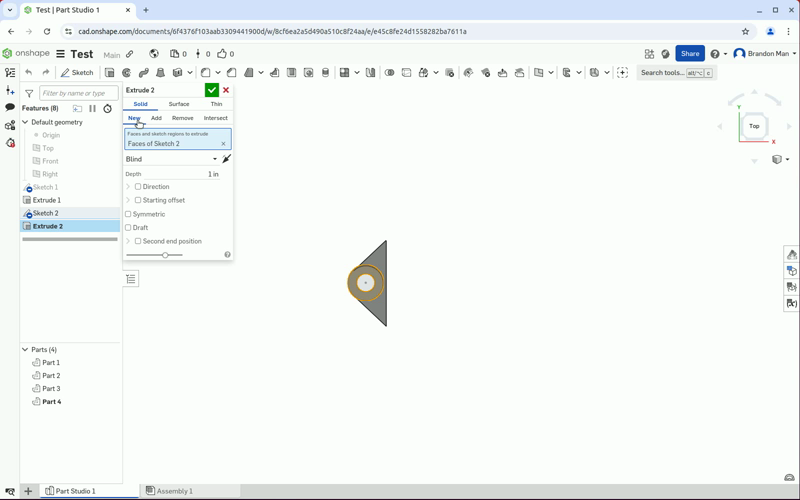
click(137, 120)
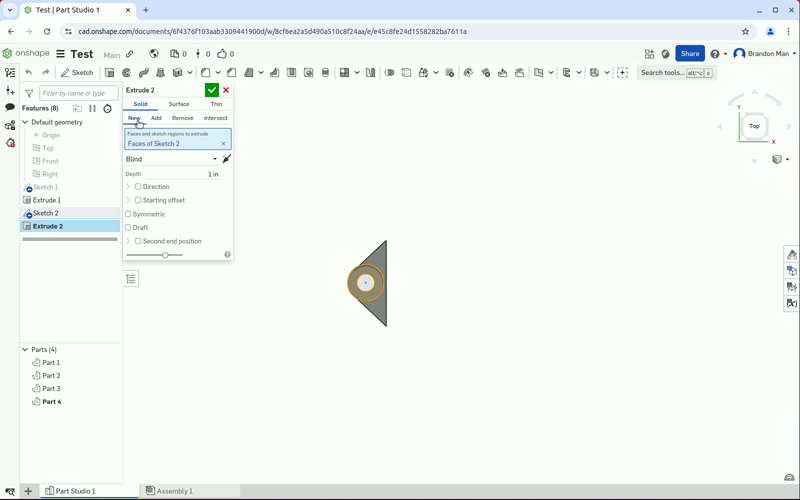
key(tab, 4)
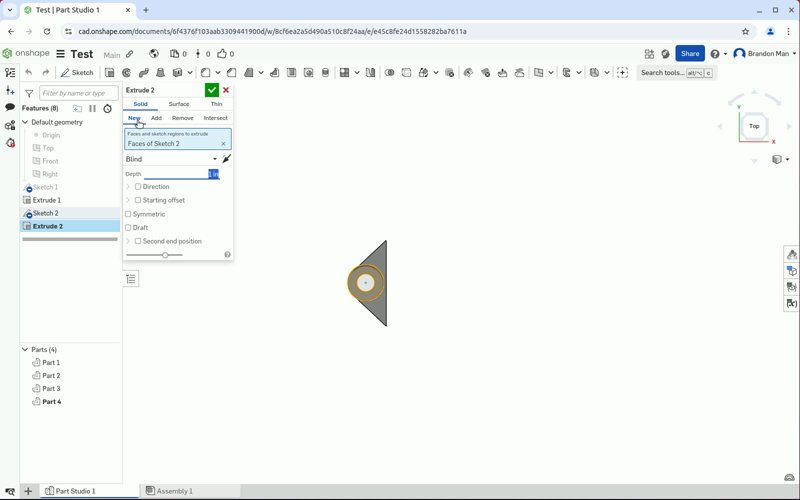
text(4.333)
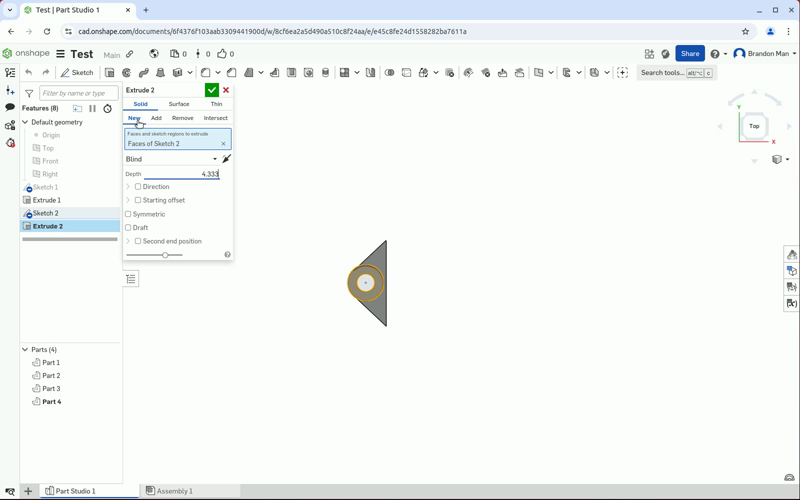
key(enter)
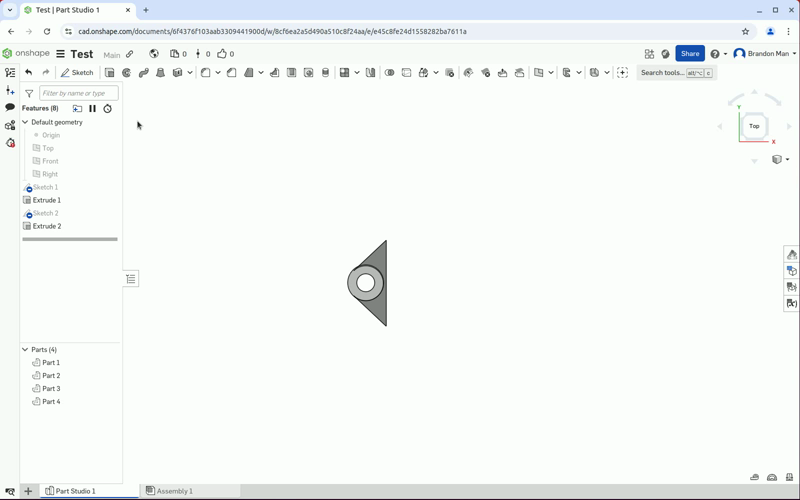
key(shift+h)
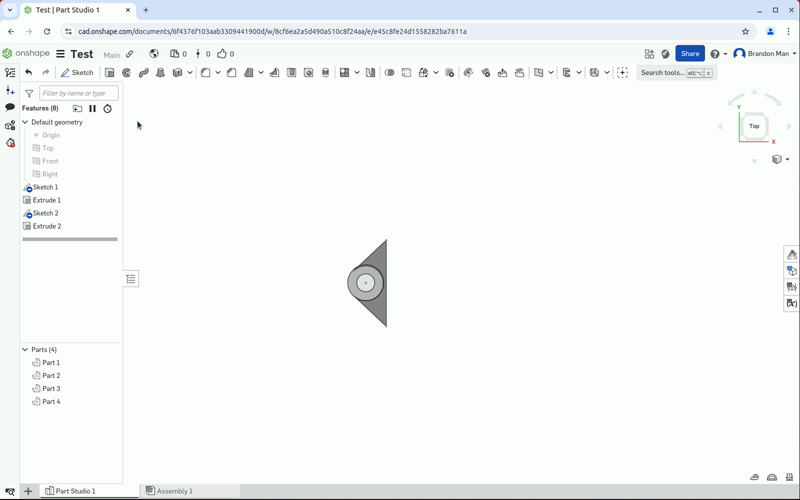
key(shift+h)
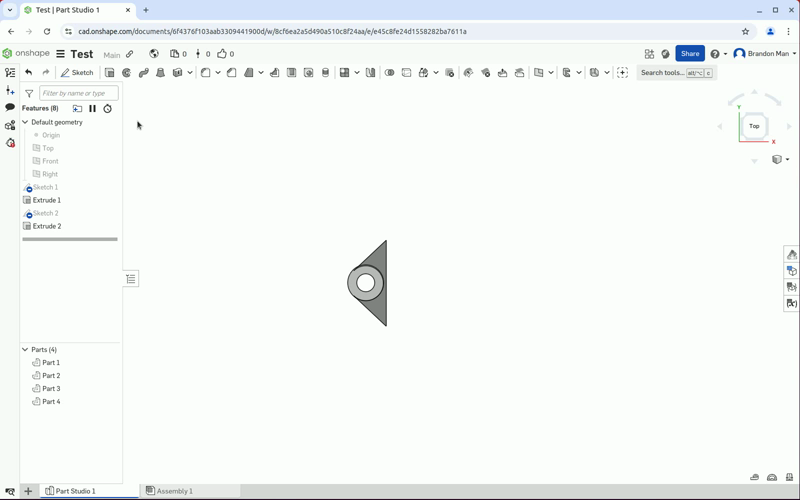
mouse_move(73, 189)
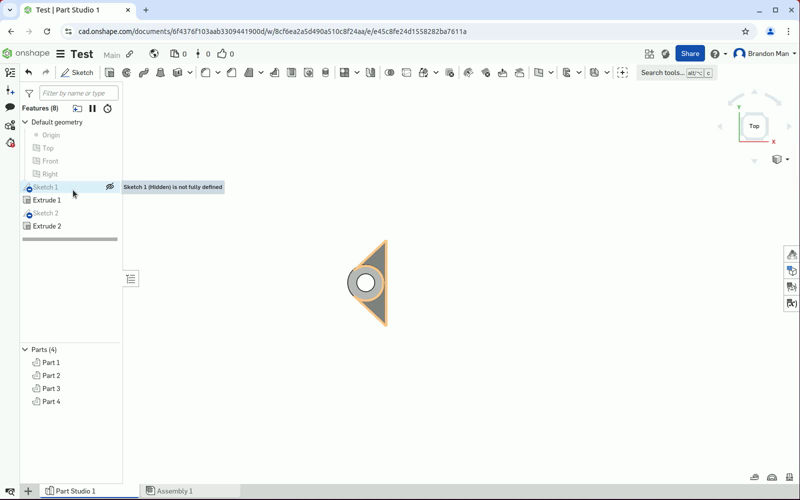
click(73, 189)
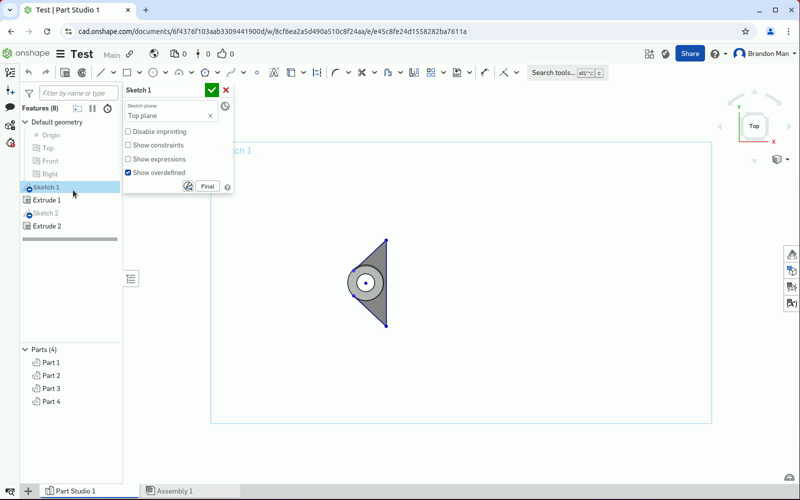
mouse_move(229, 92)
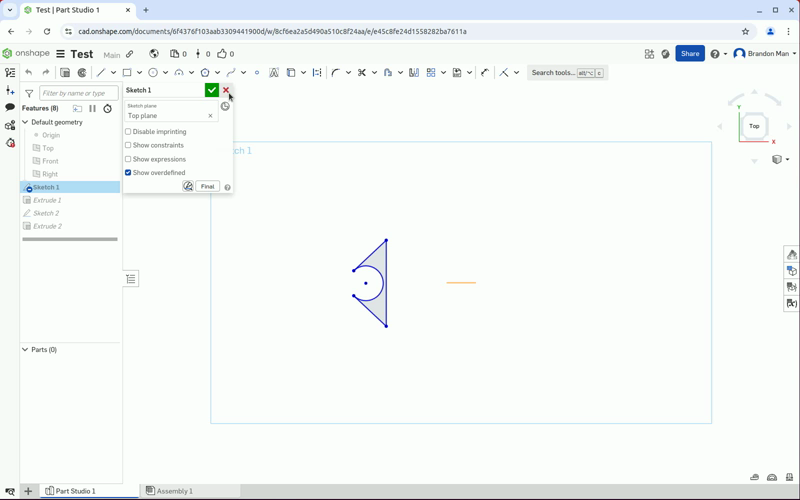
click(229, 92)
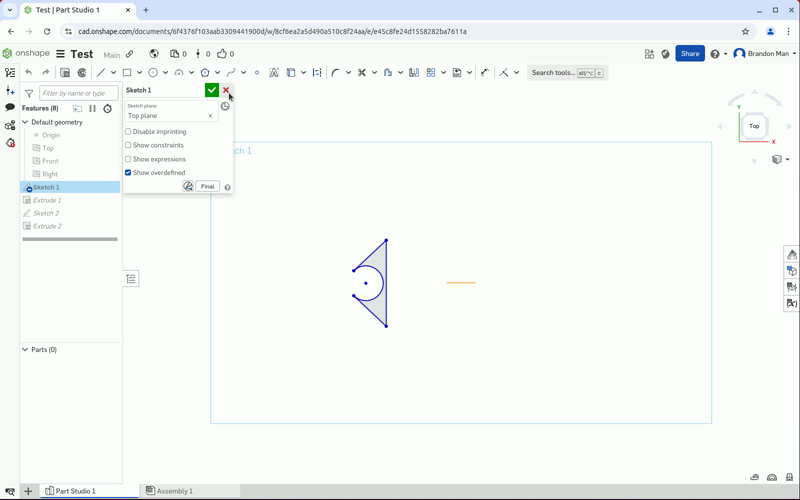
key(shift+s)
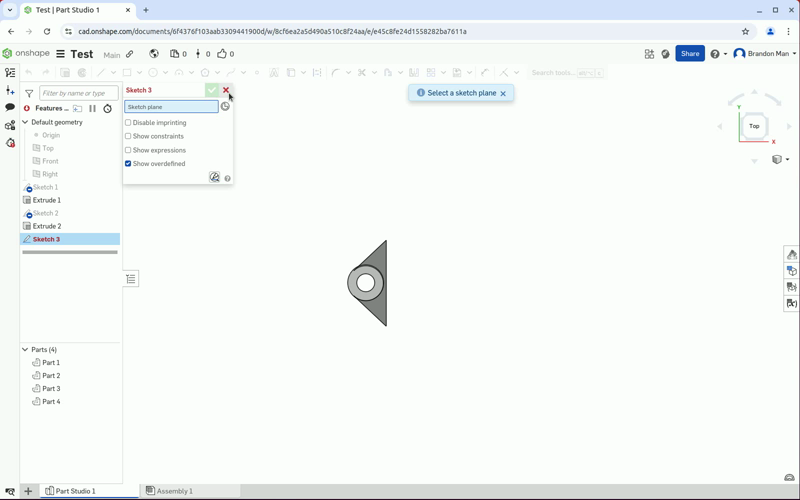
mouse_move(73, 150)
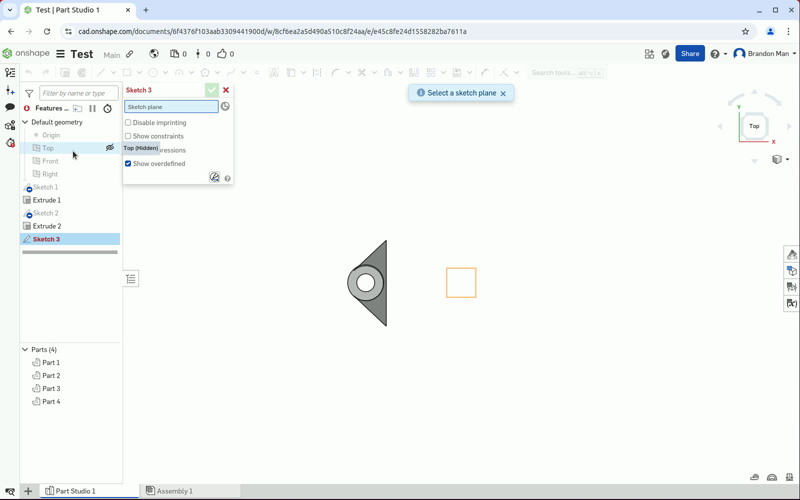
click(73, 150)
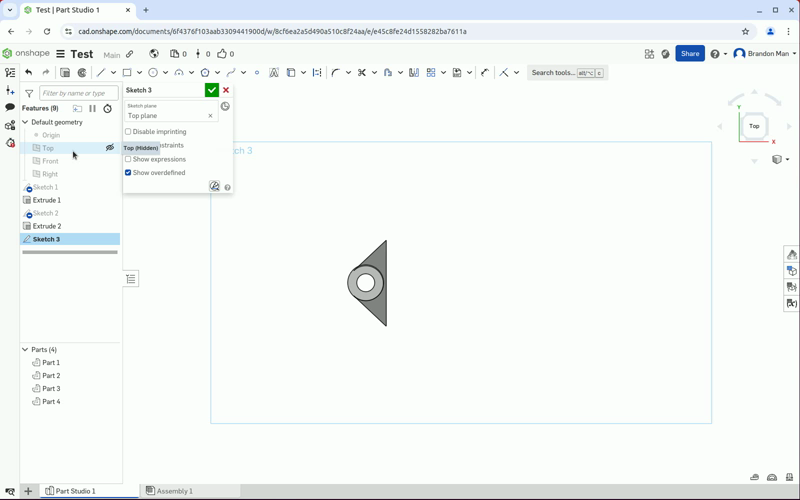
mouse_move(73, 352)
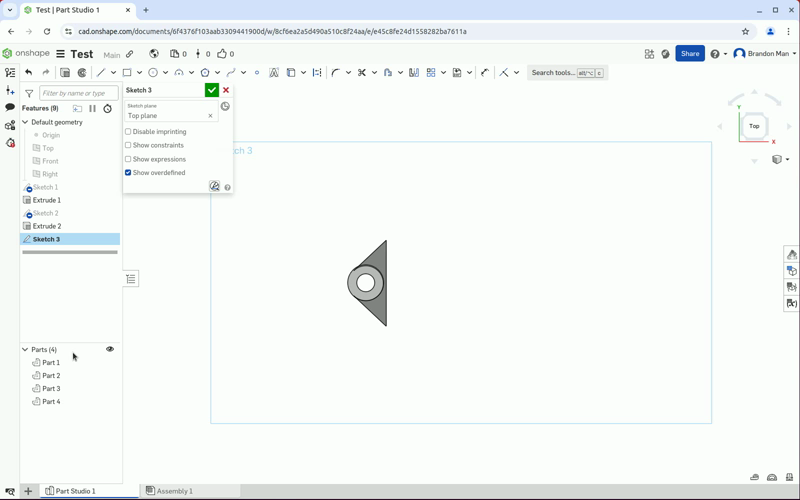
key(y)
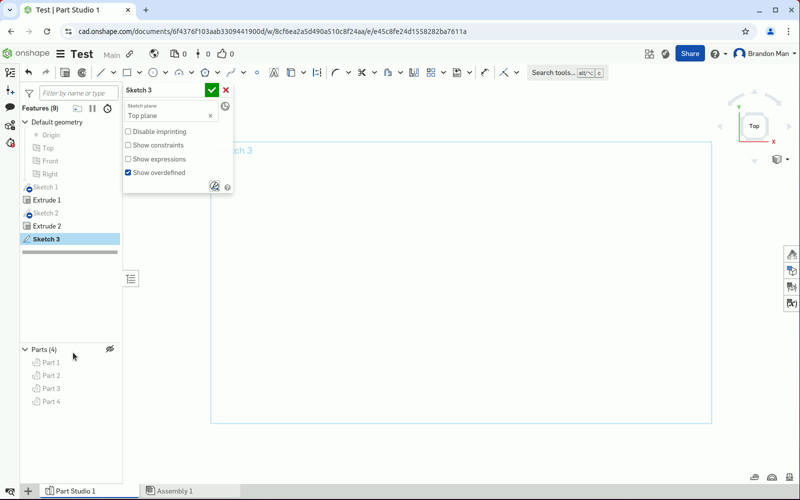
key(l)
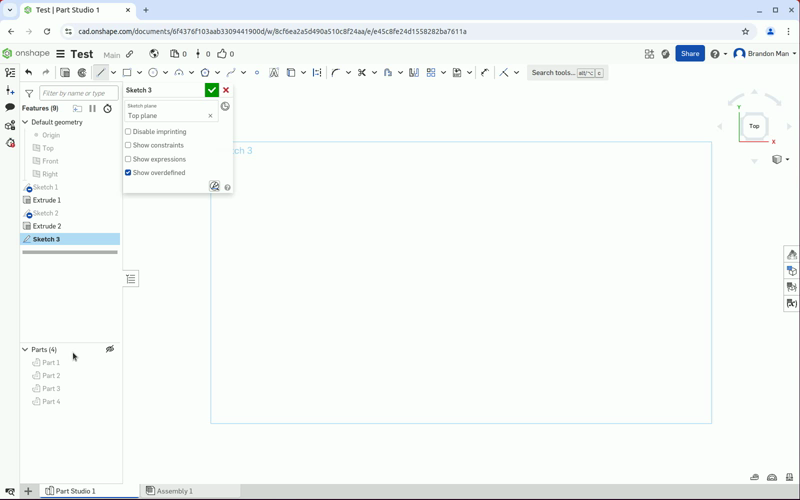
key_down(shift)
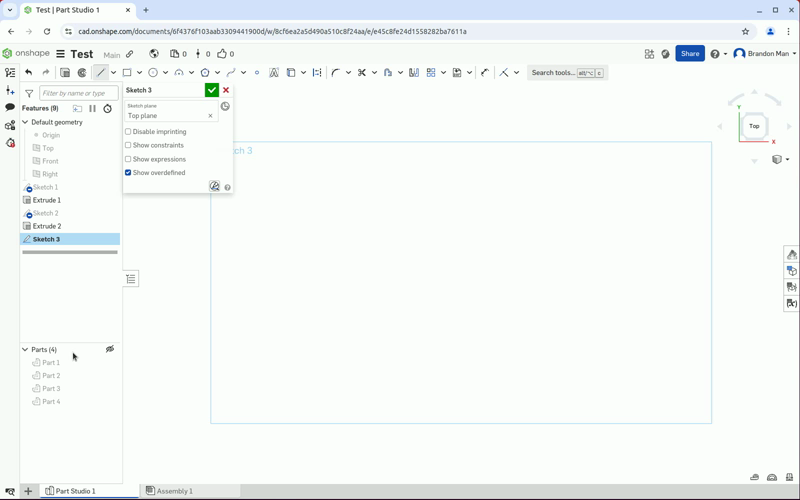
mouse_move(385, 326)
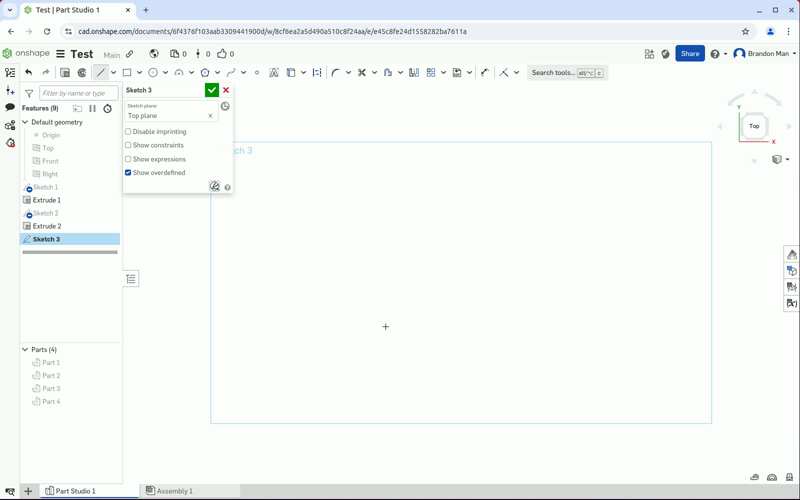
click(385, 326)
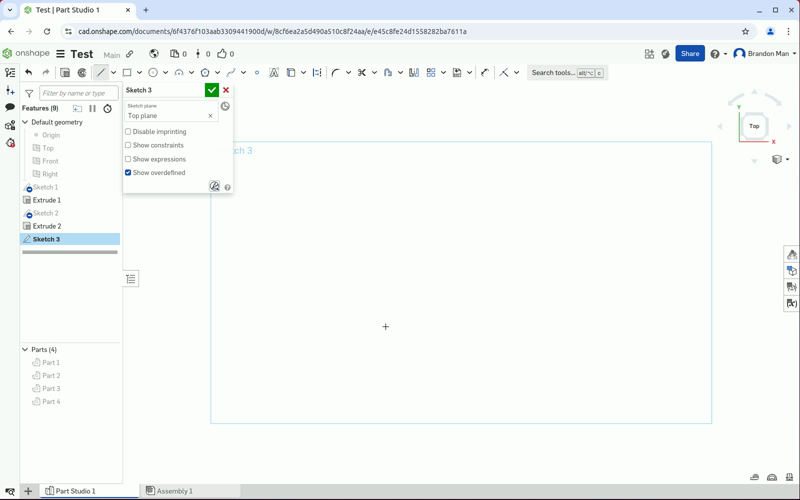
key_up(shift)
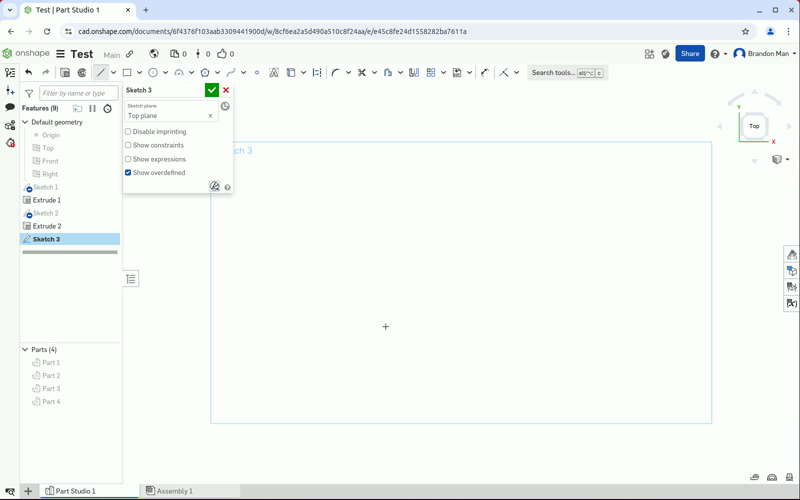
key_down(shift)
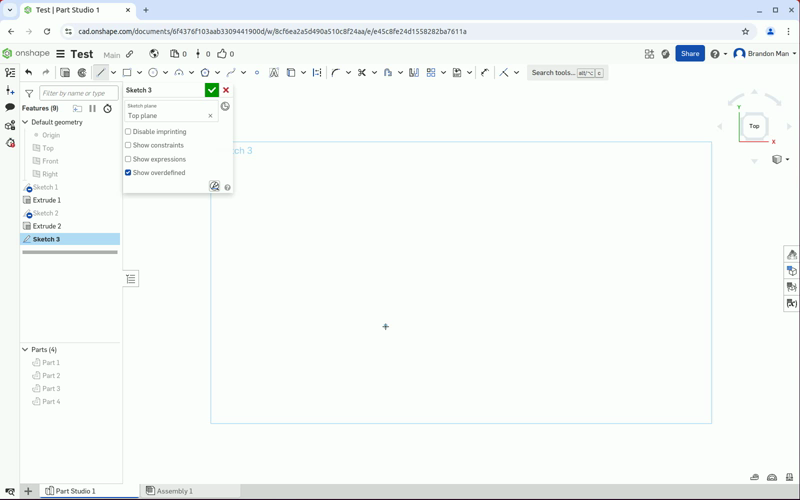
mouse_move(415, 326)
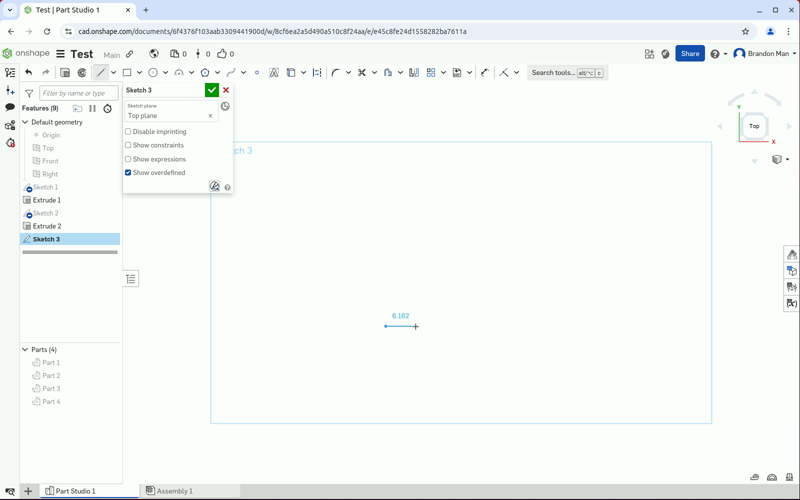
mouse_move(398, 326)
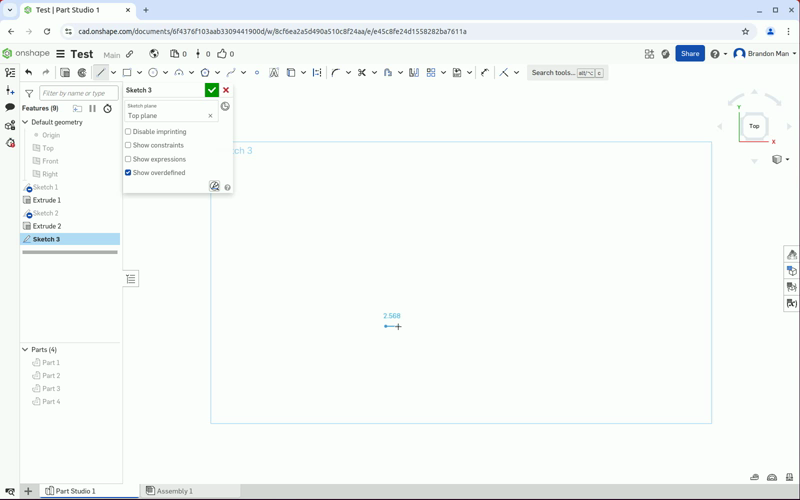
click(398, 326)
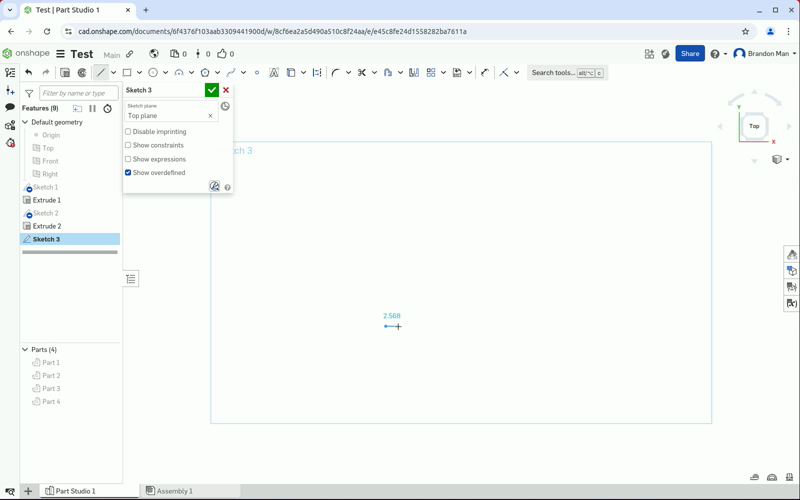
key_up(shift)
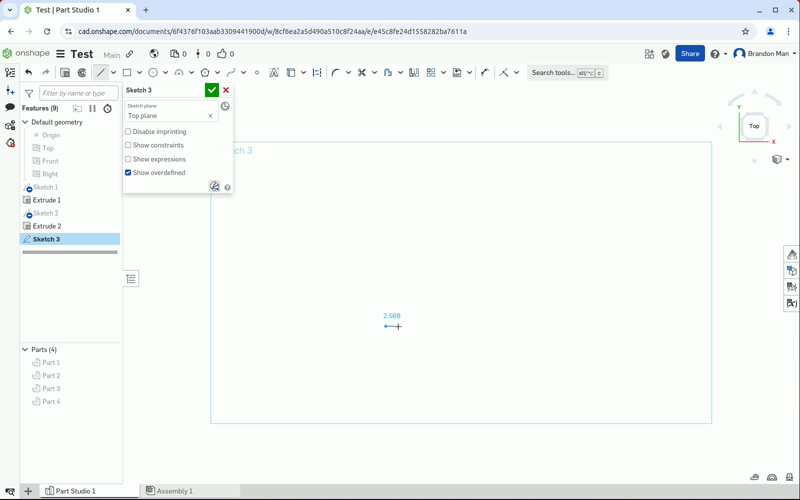
key_down(shift)
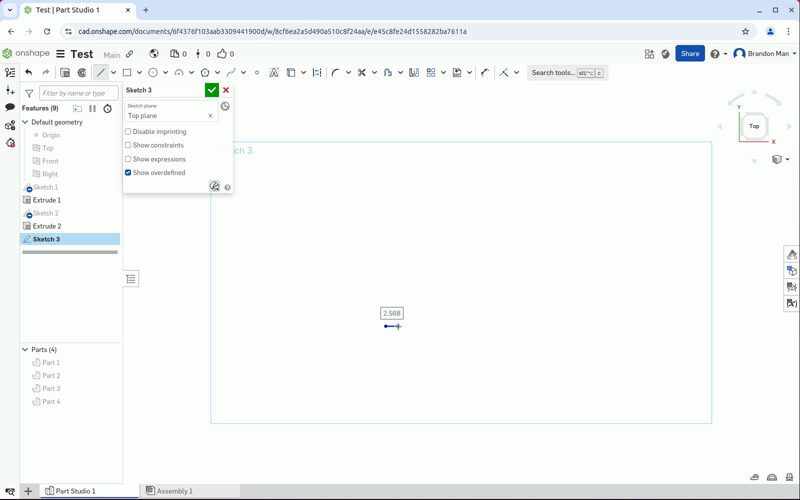
mouse_move(398, 240)
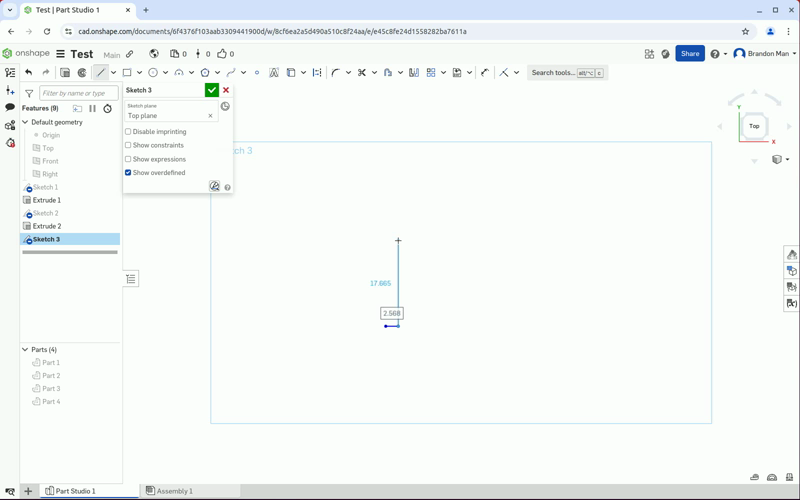
click(398, 240)
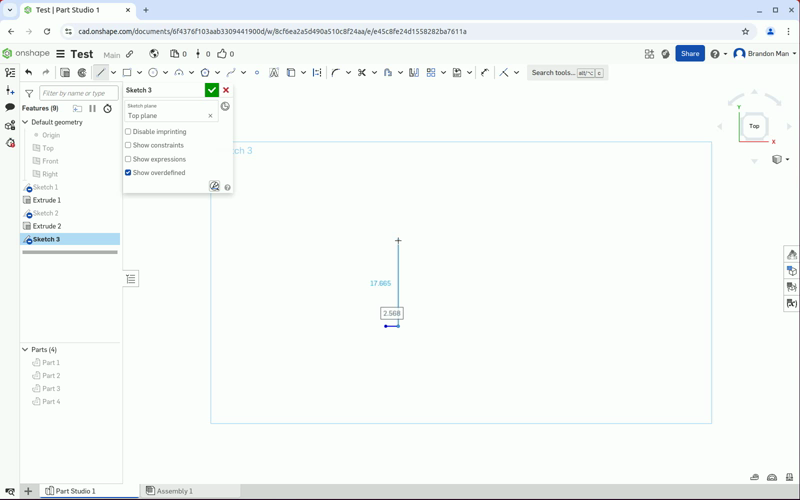
key_up(shift)
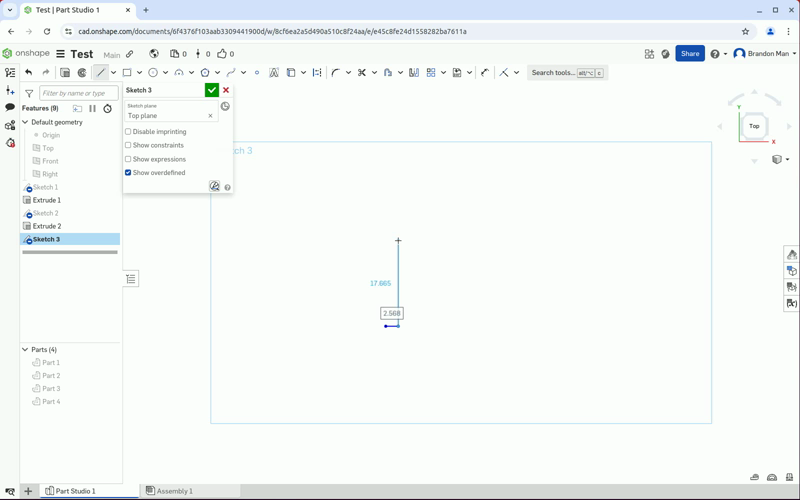
key_down(shift)
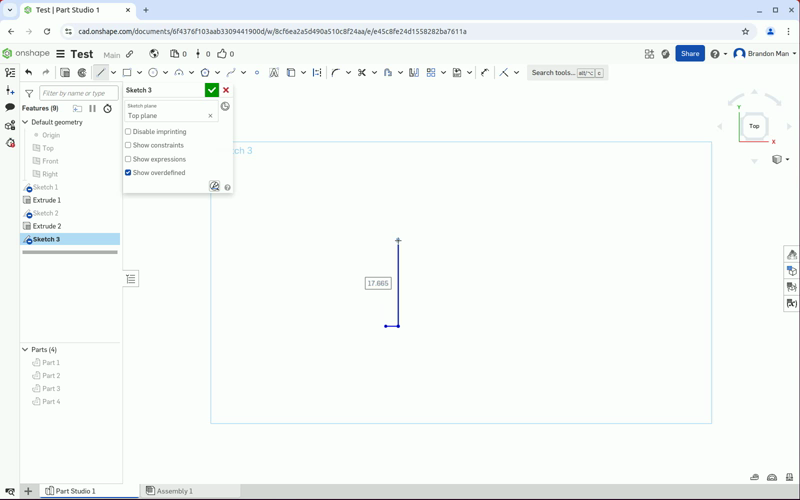
mouse_move(428, 240)
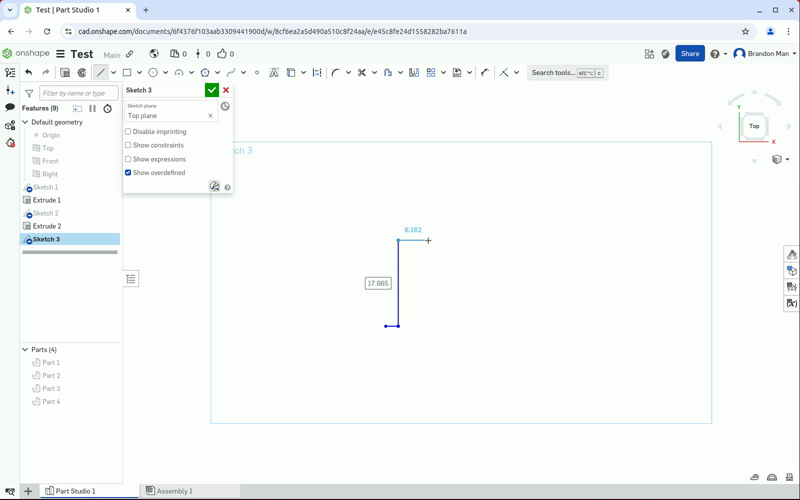
mouse_move(385, 240)
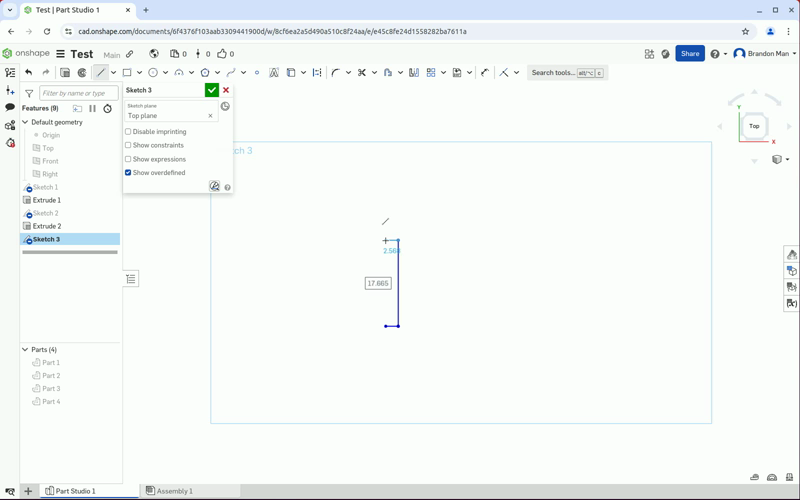
click(385, 240)
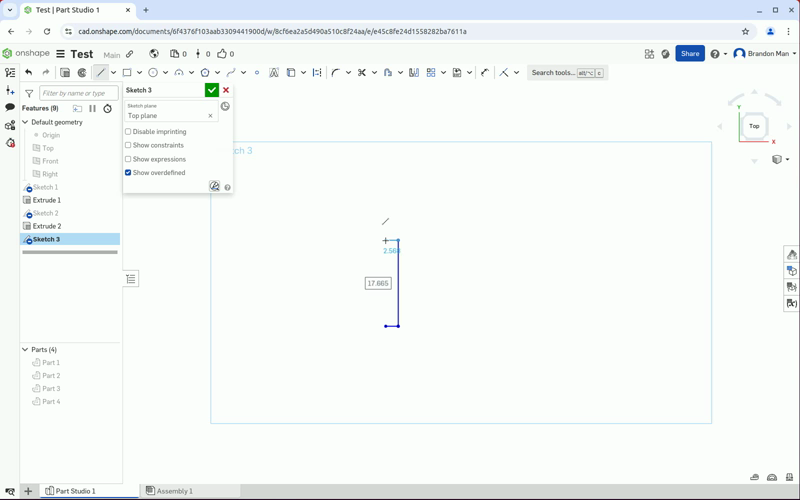
key_up(shift)
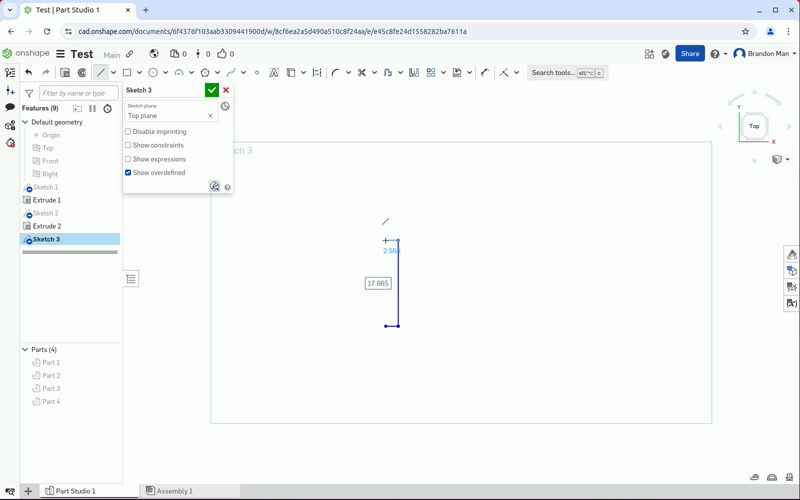
key_down(shift)
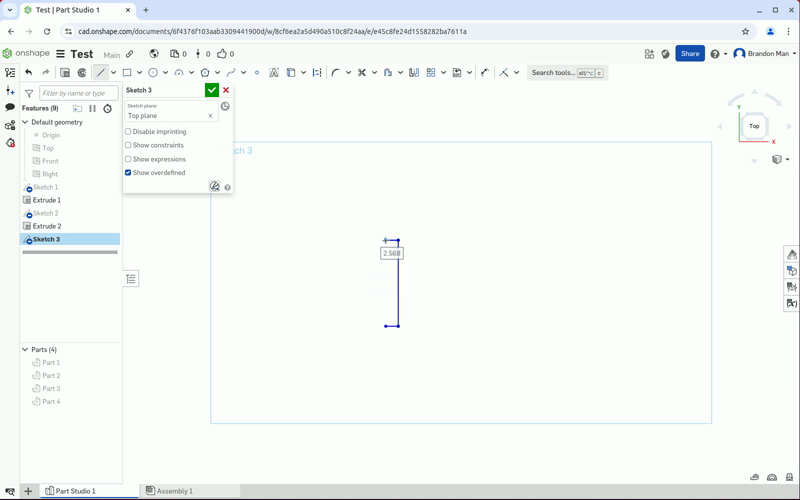
mouse_move(385, 326)
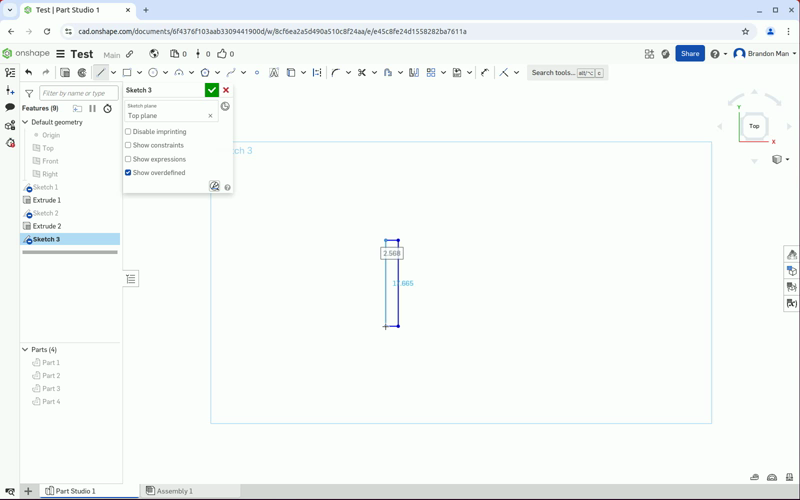
key_up(shift)
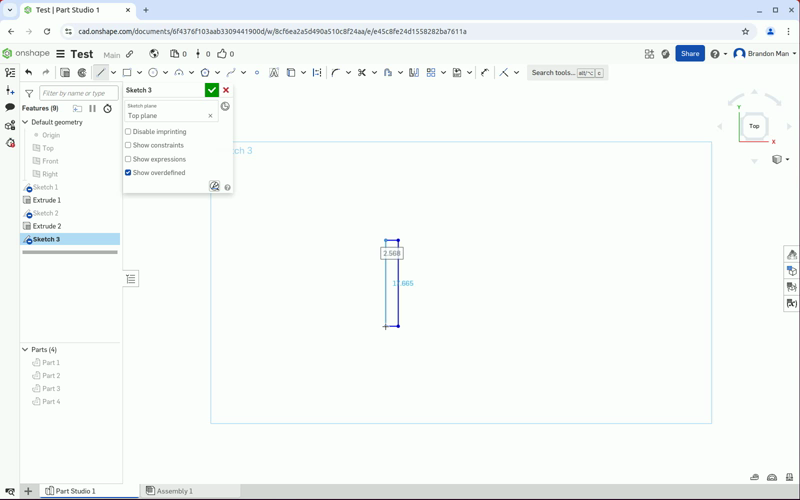
click(385, 326)
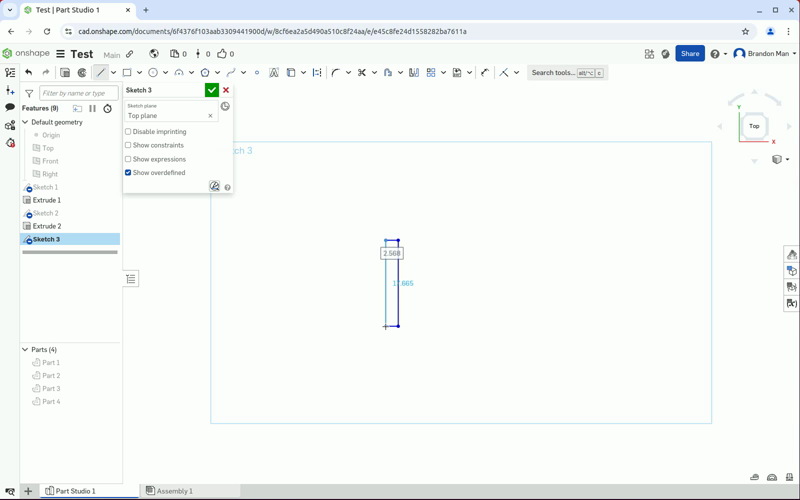
key(esc)
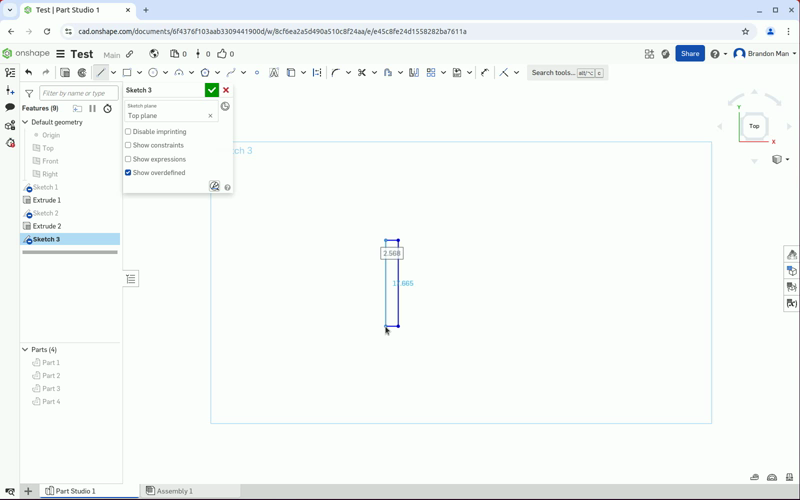
mouse_move(391, 313)
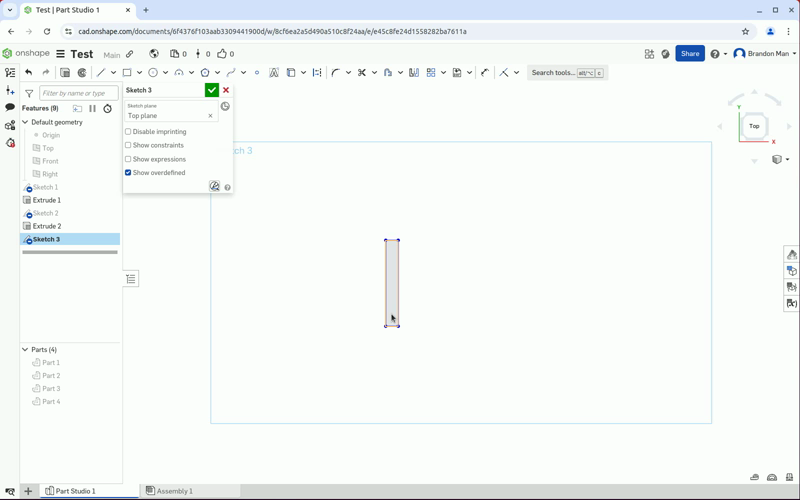
scroll(6)
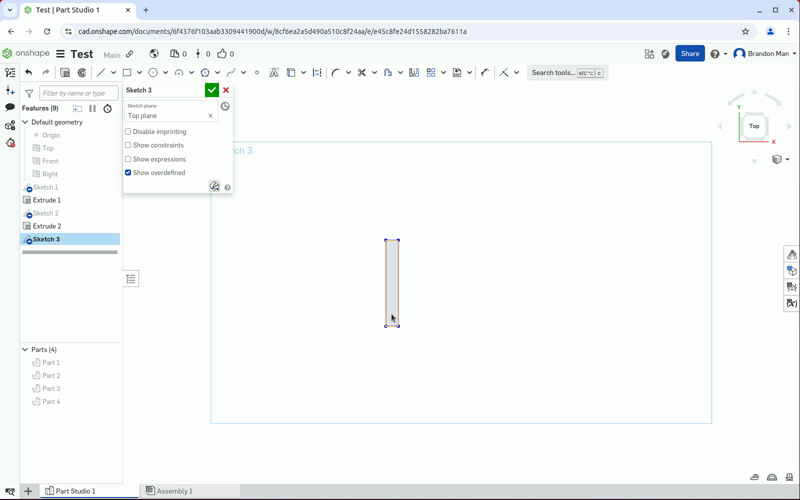
scroll(6)
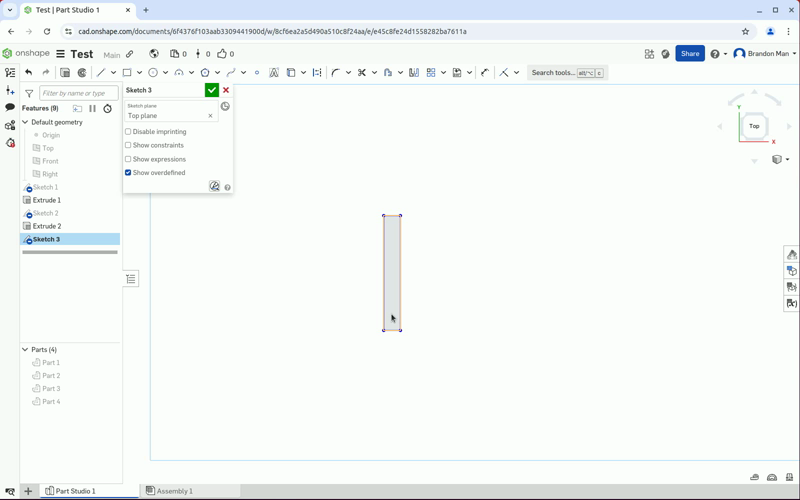
scroll(6)
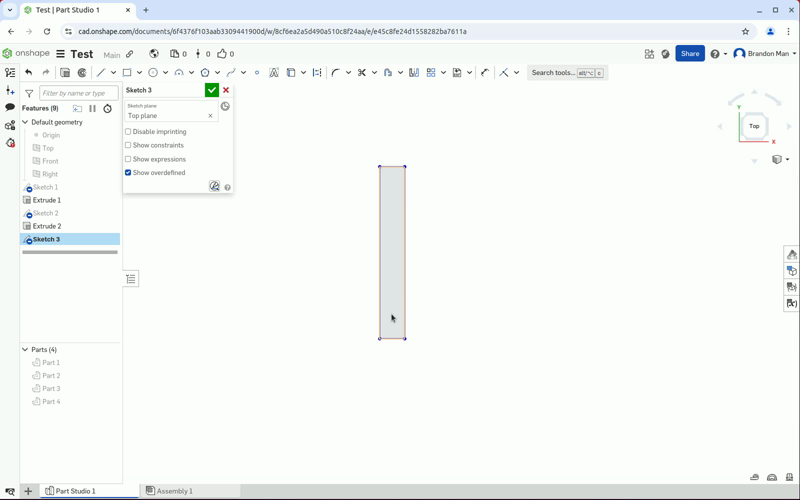
scroll(6)
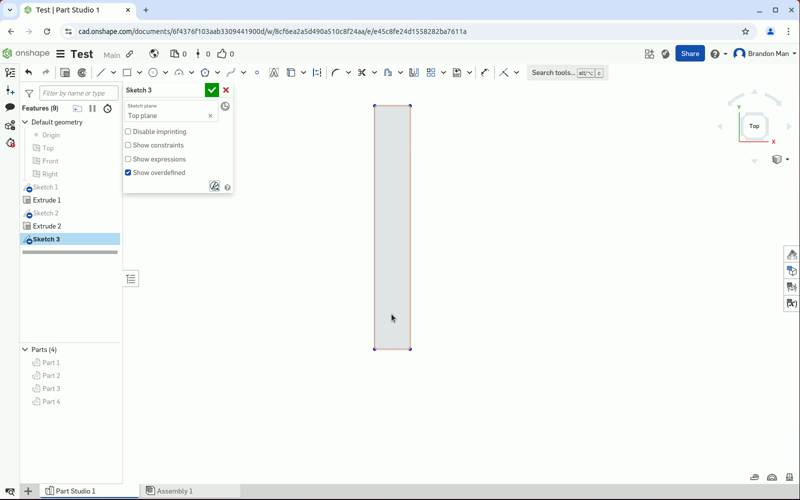
scroll(6)
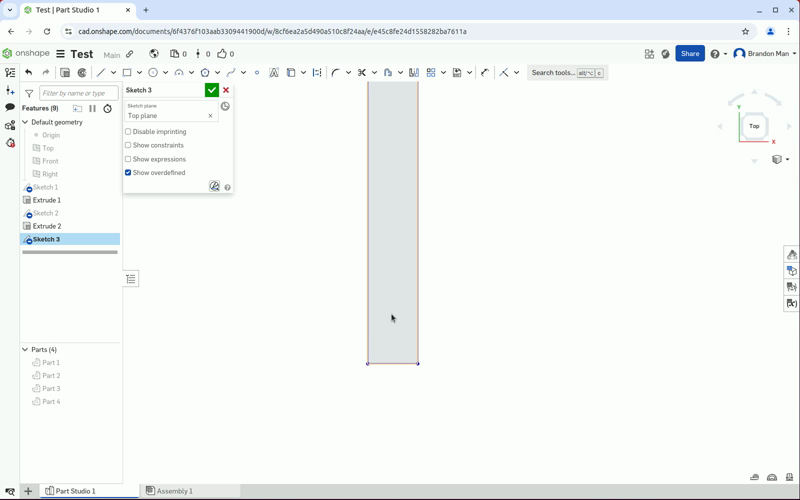
scroll(6)
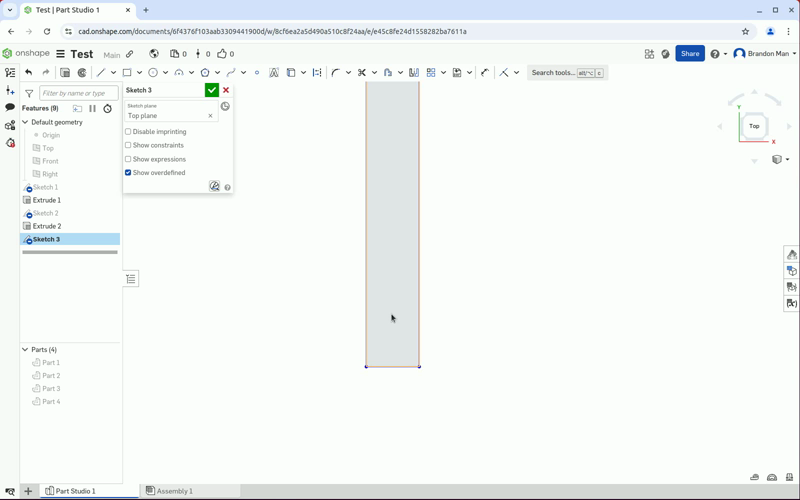
scroll(6)
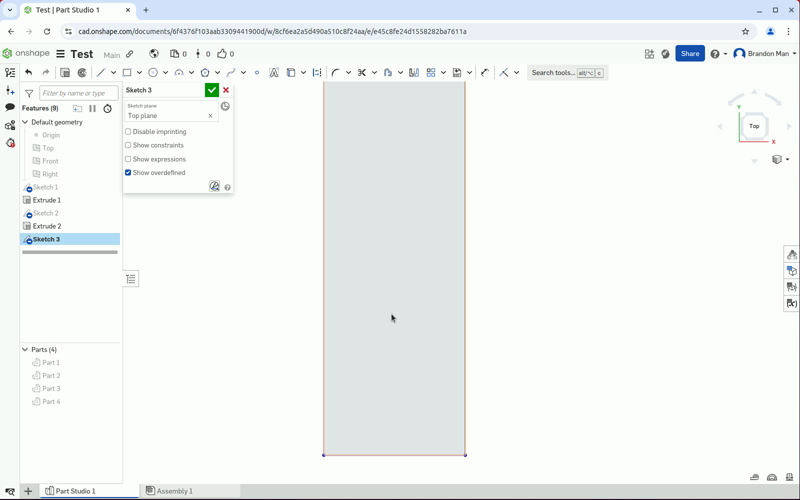
click(391, 313)
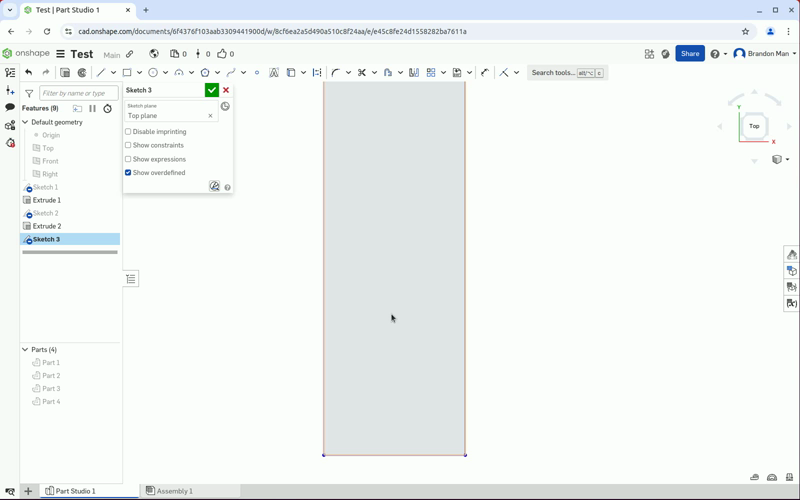
scroll(-6)
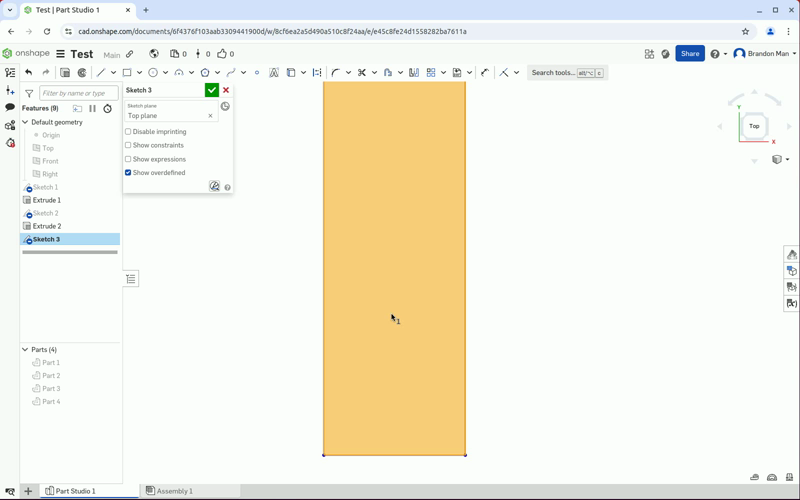
scroll(-6)
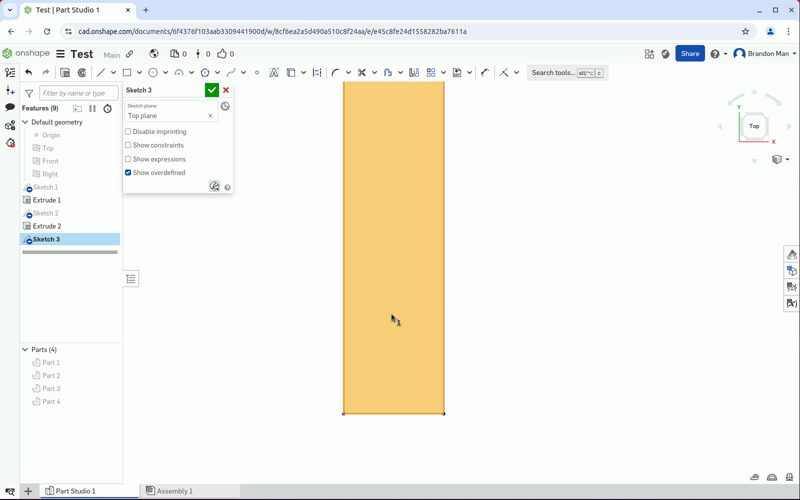
scroll(-6)
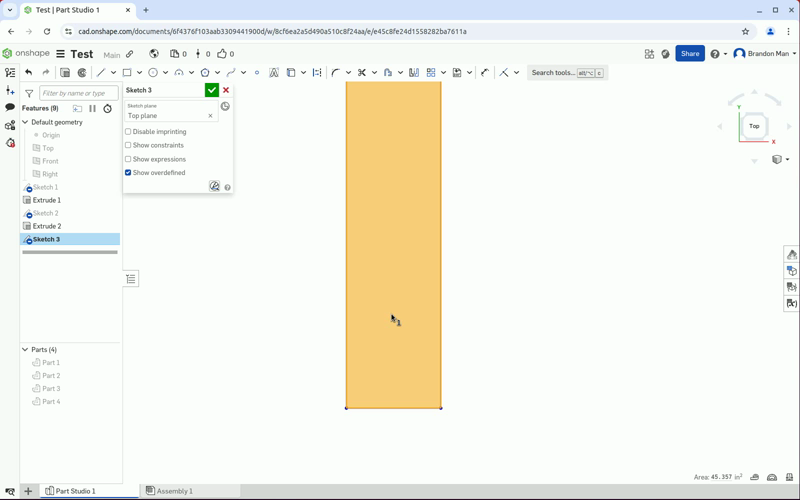
scroll(-6)
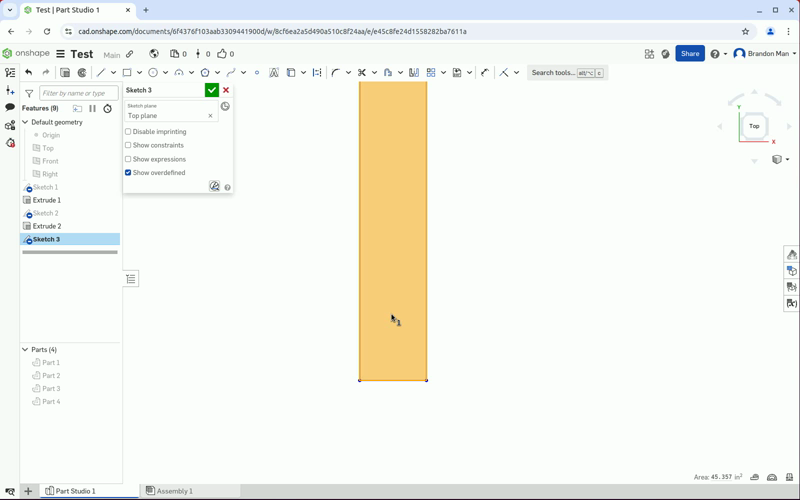
scroll(-6)
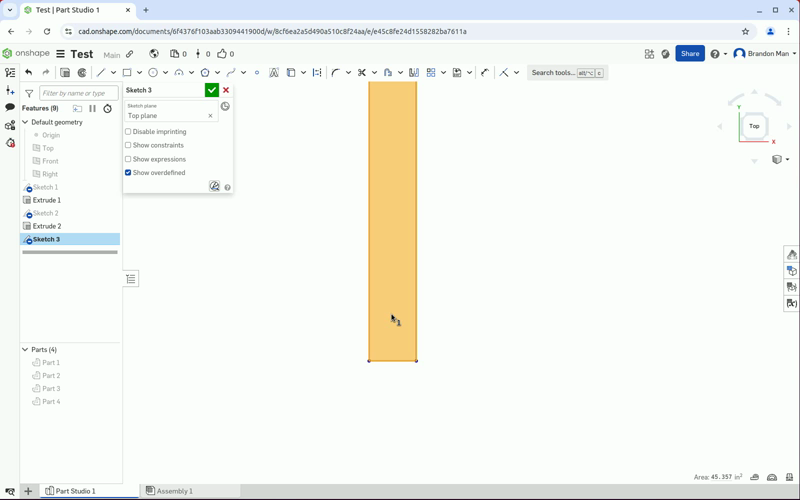
scroll(-6)
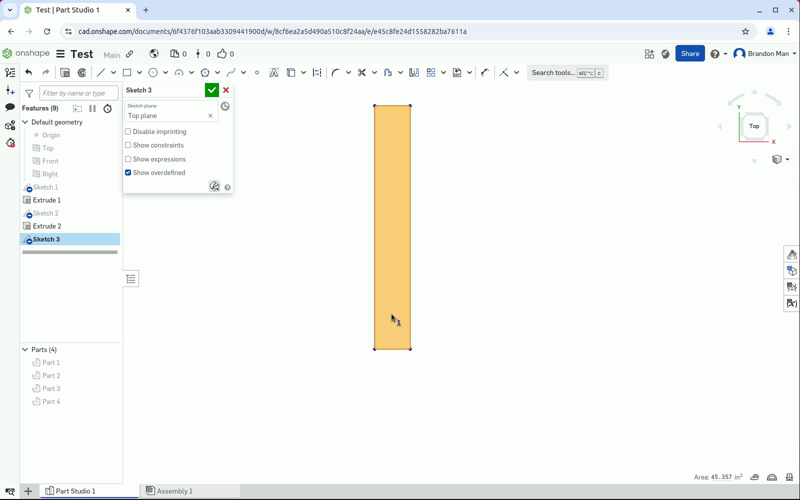
scroll(-6)
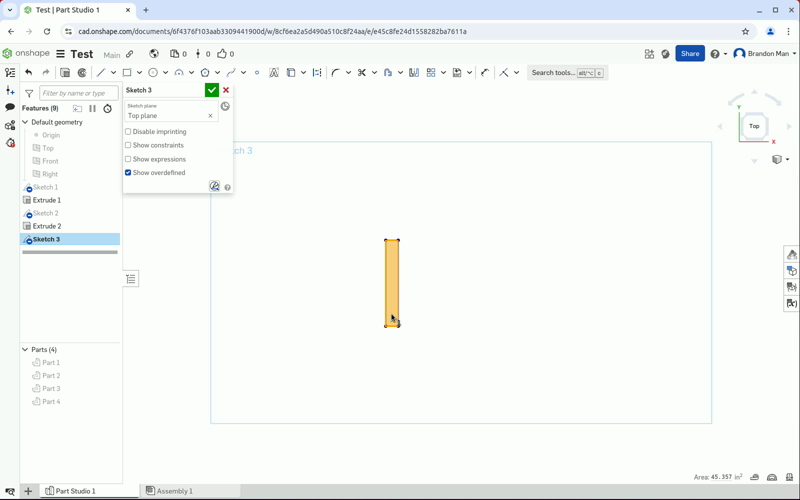
mouse_move(73, 352)
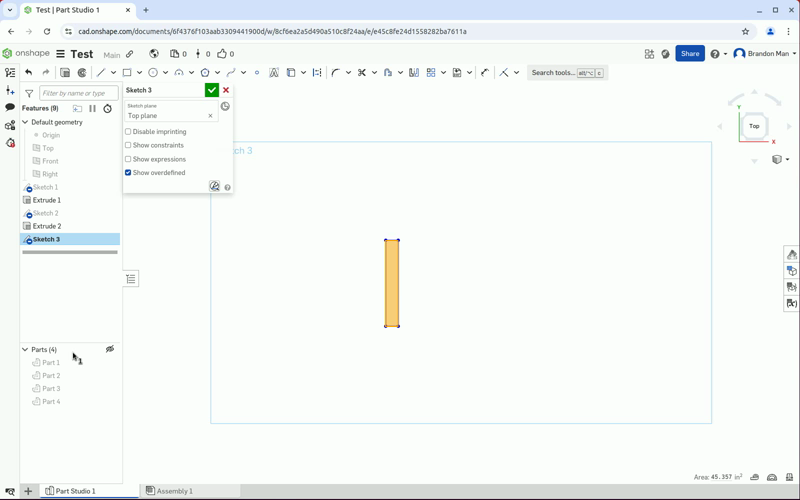
key(shift+y)
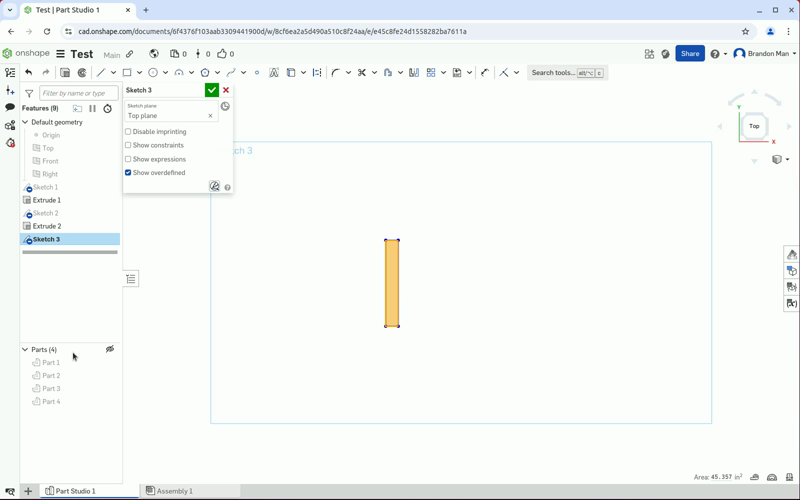
key(shift+e)
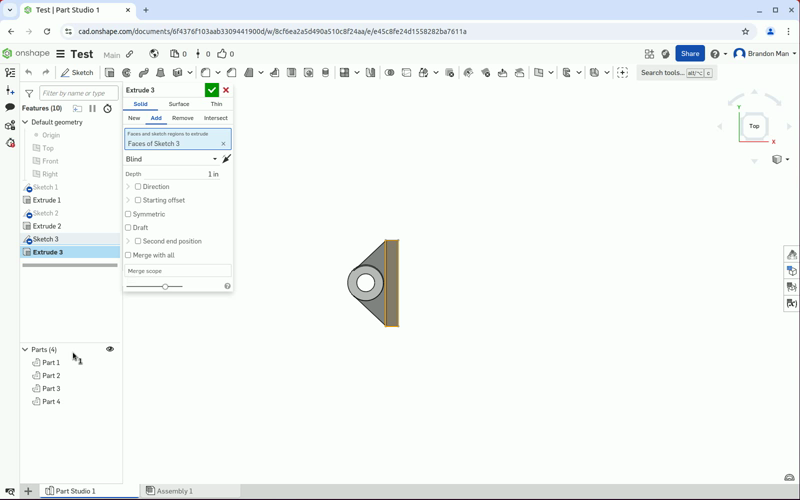
mouse_move(143, 106)
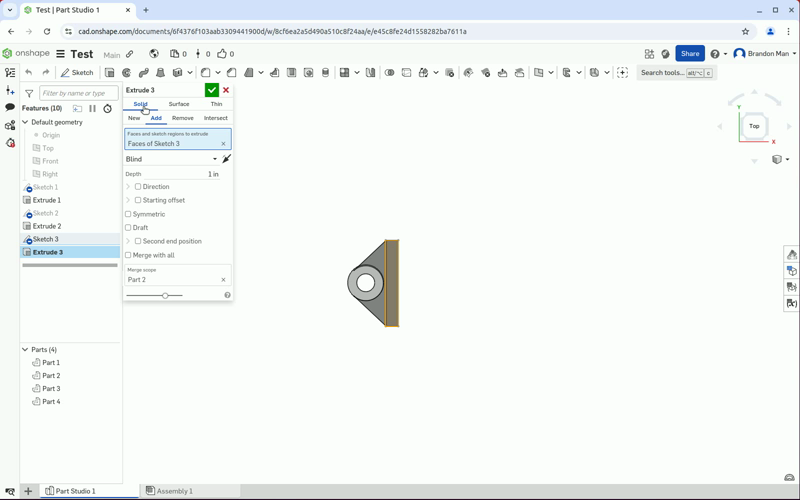
click(143, 106)
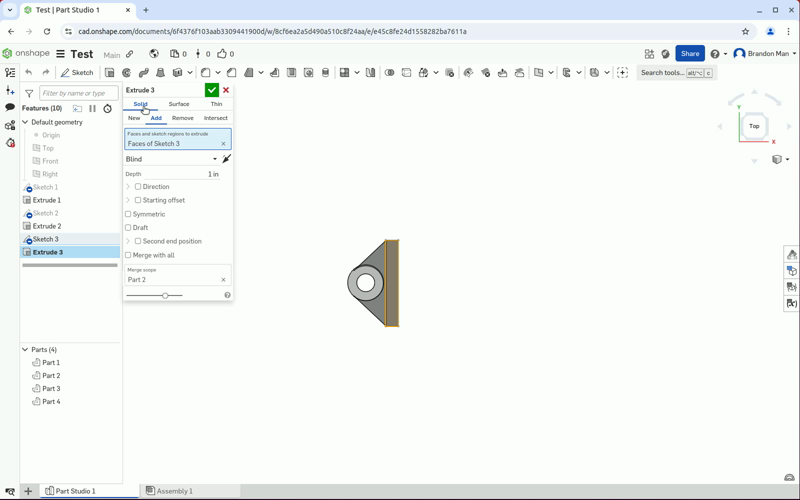
mouse_move(137, 120)
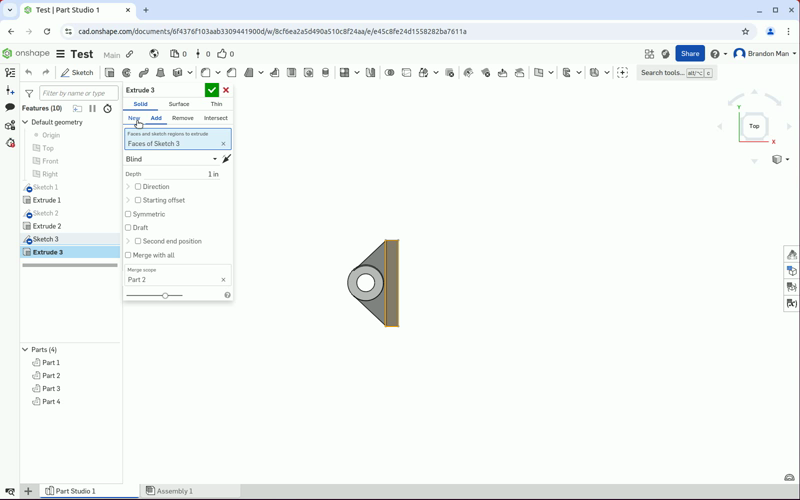
click(137, 120)
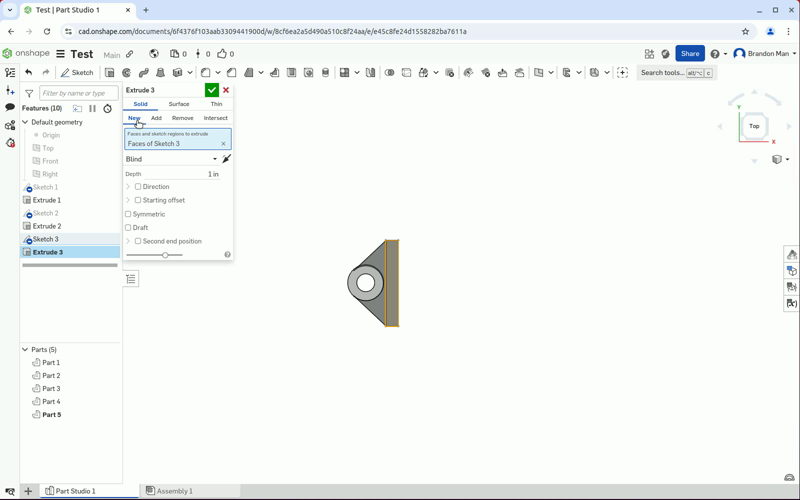
key(tab, 4)
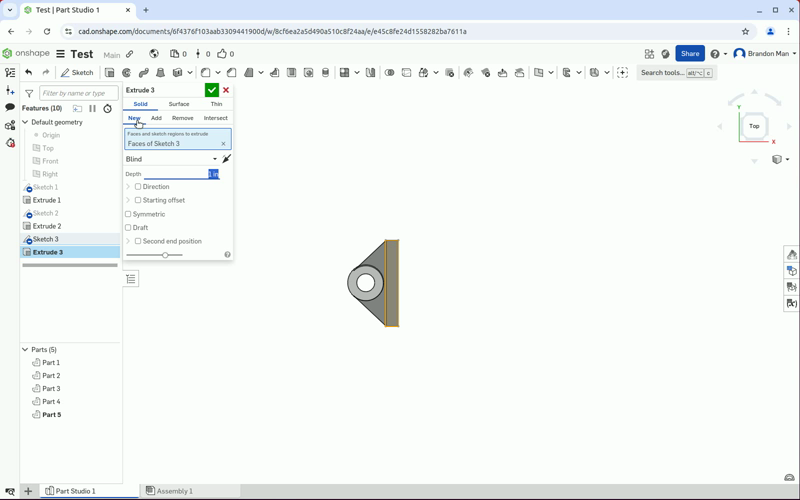
text(4.333)
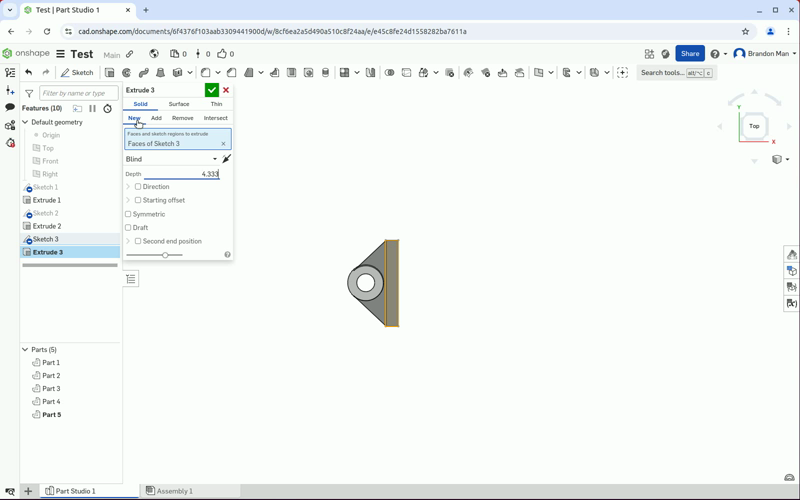
key(enter)
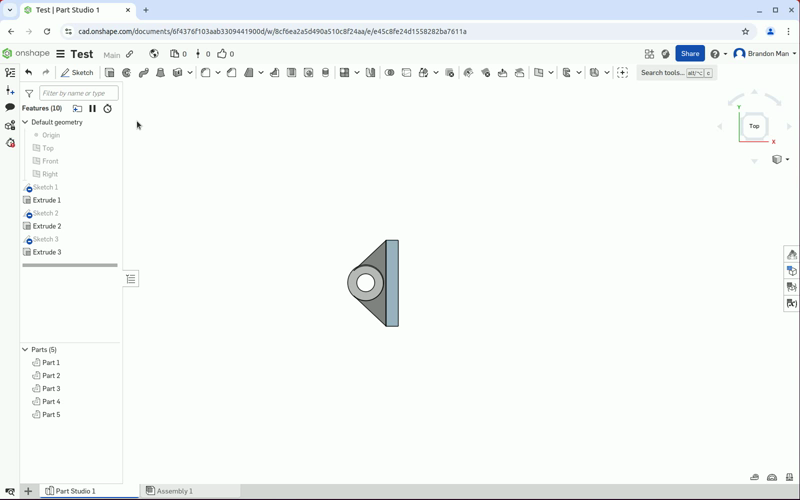
key(shift+h)
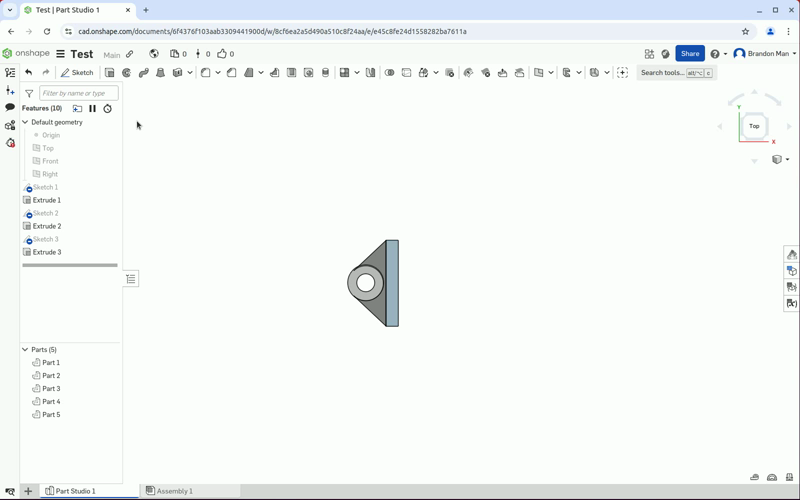
key(shift+h)
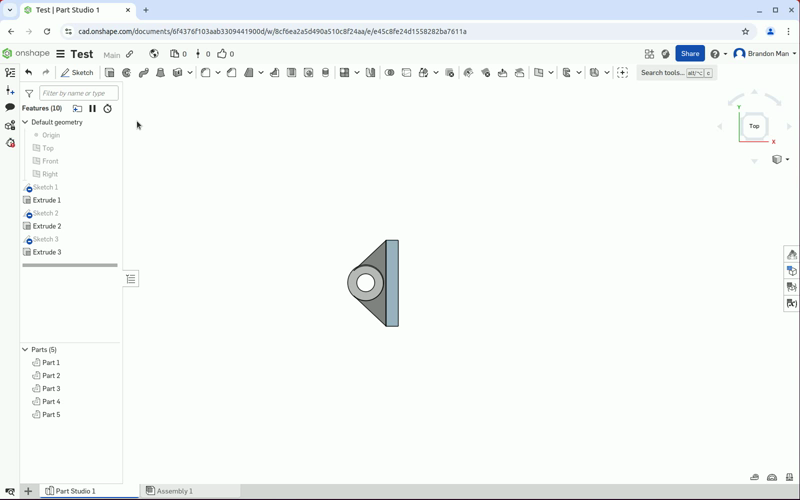
mouse_move(73, 189)
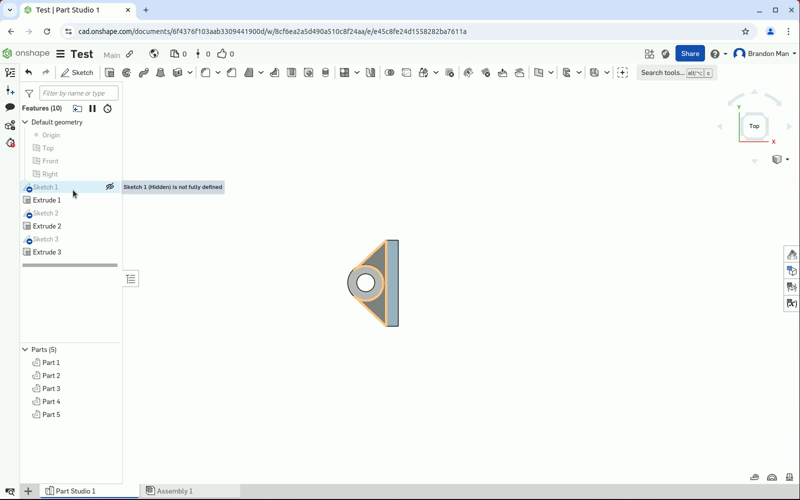
click(73, 189)
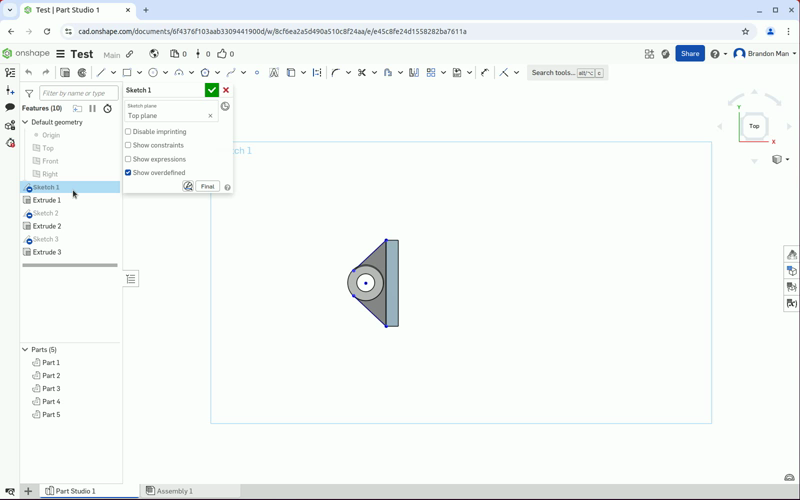
mouse_move(229, 92)
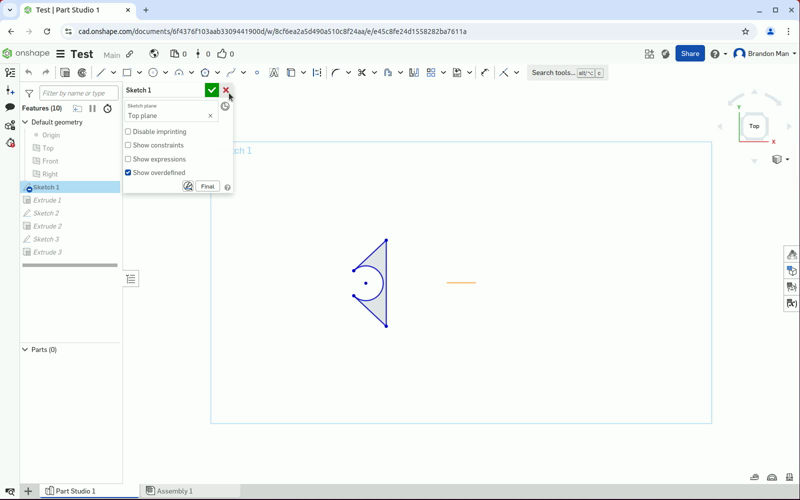
click(229, 92)
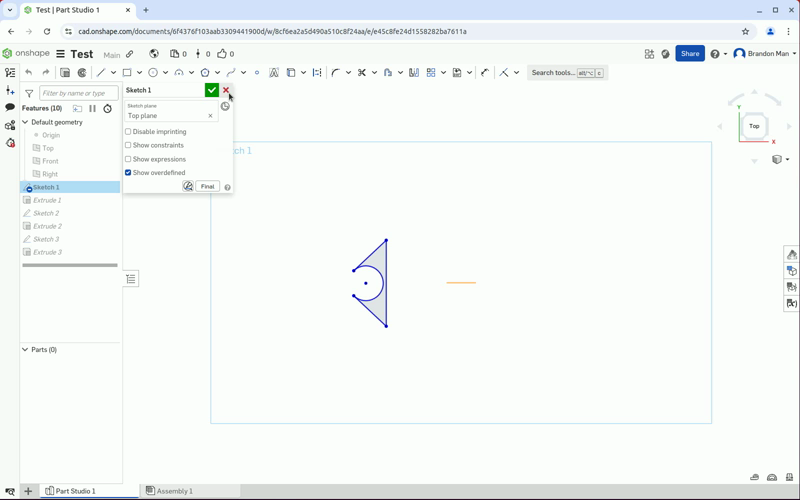
key(shift+s)
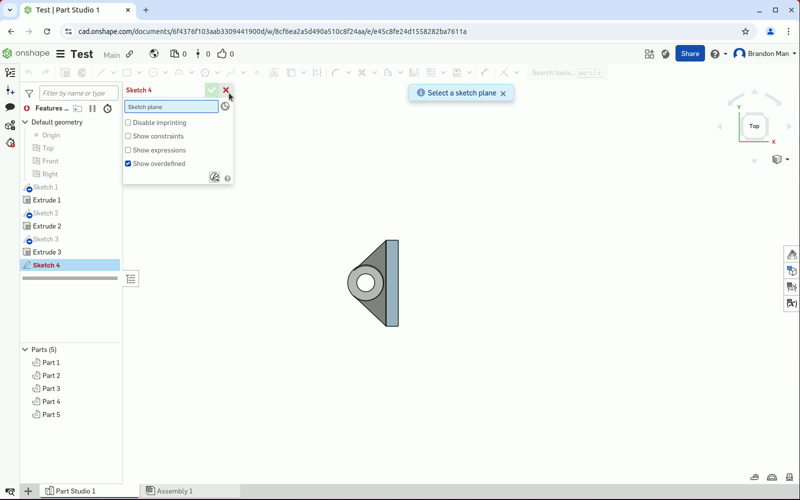
mouse_move(73, 150)
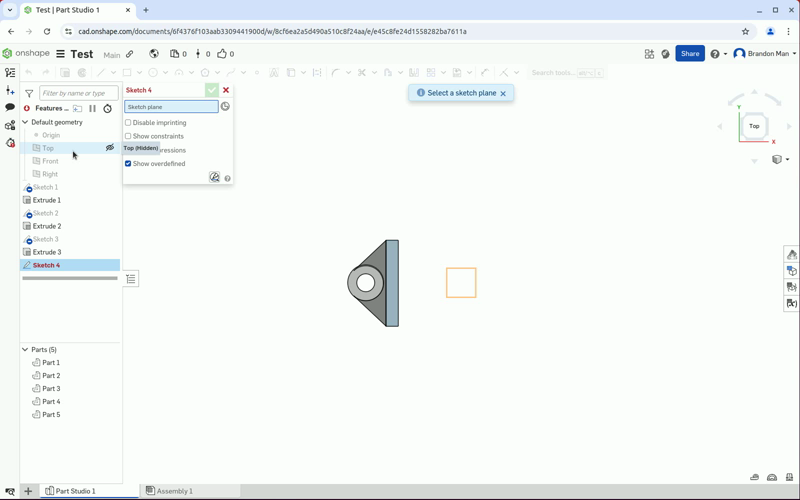
click(73, 150)
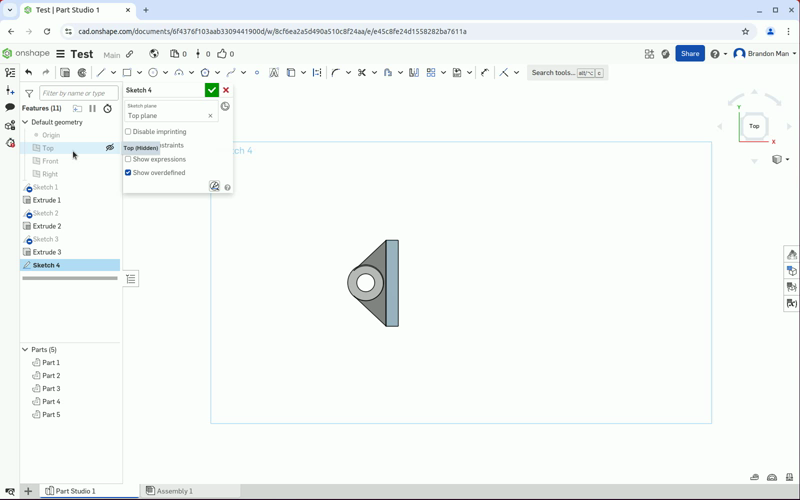
mouse_move(73, 352)
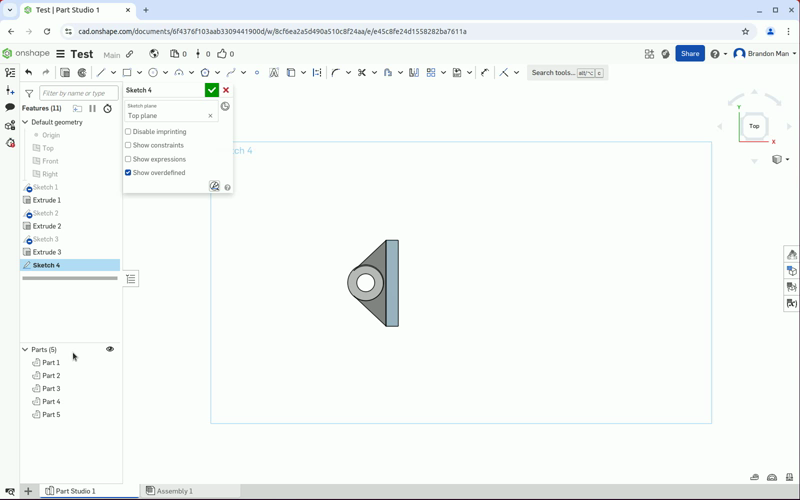
key(y)
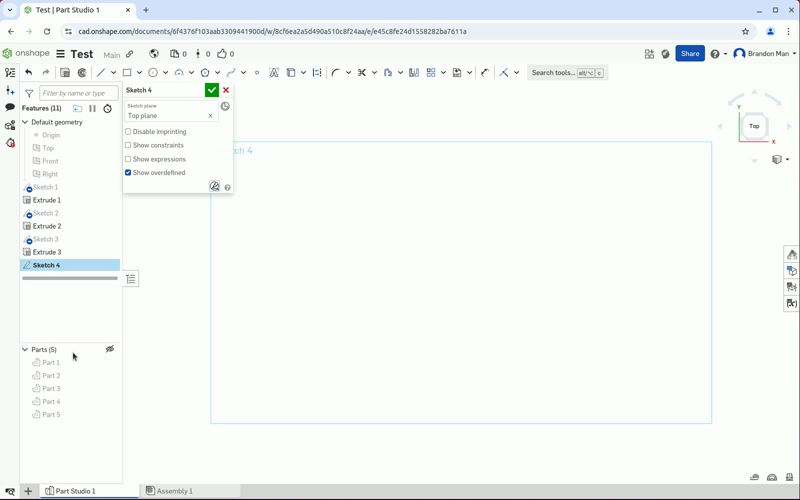
key(l)
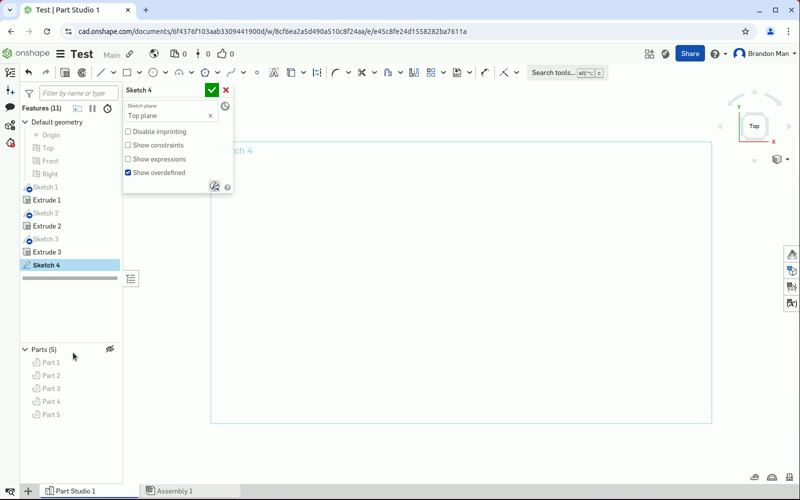
key_down(shift)
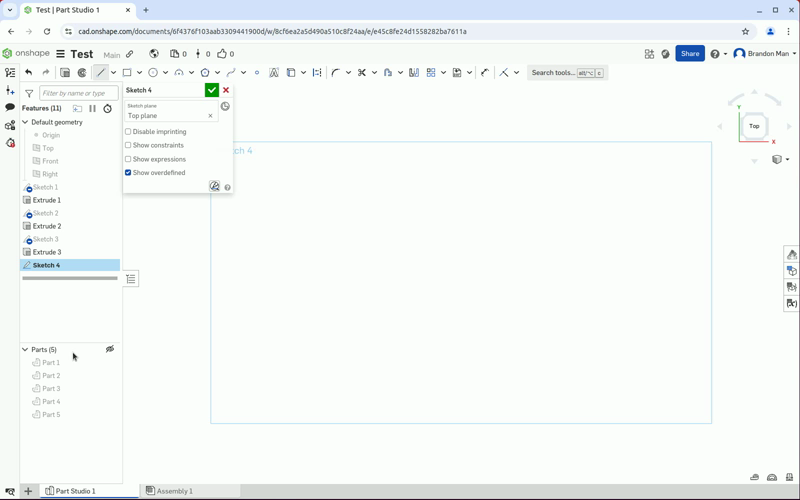
mouse_move(398, 326)
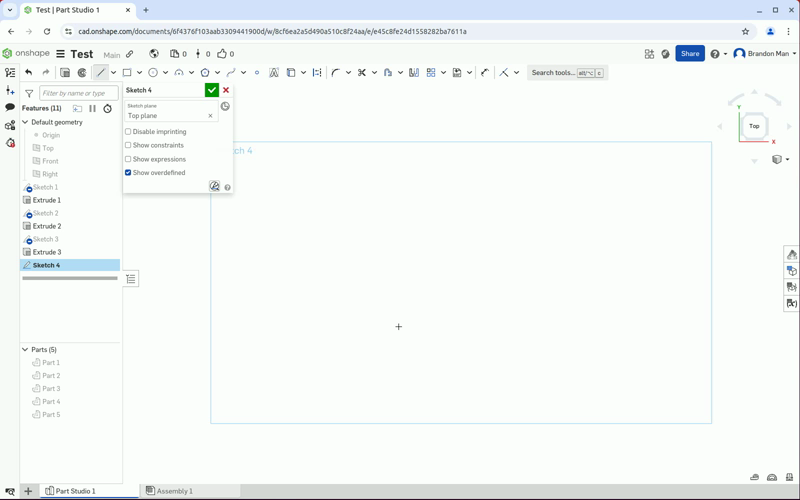
click(398, 326)
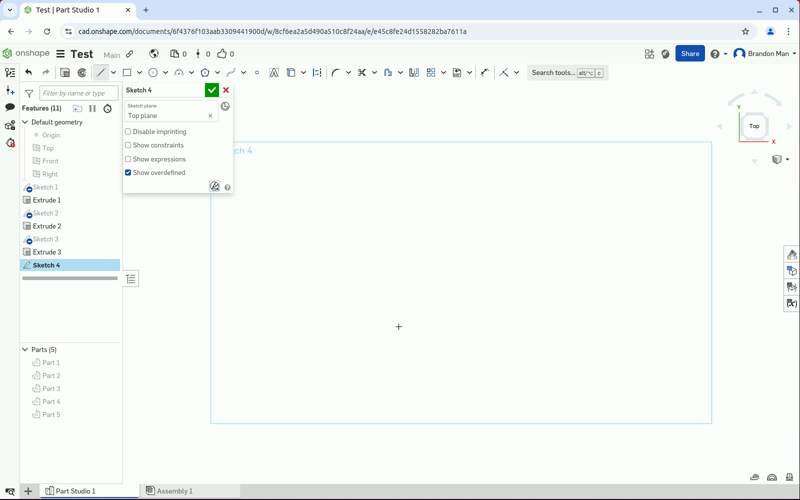
key_up(shift)
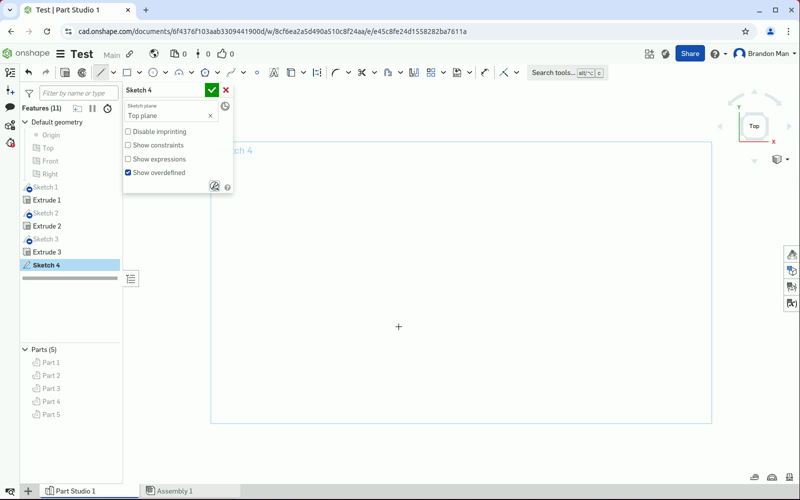
key_down(shift)
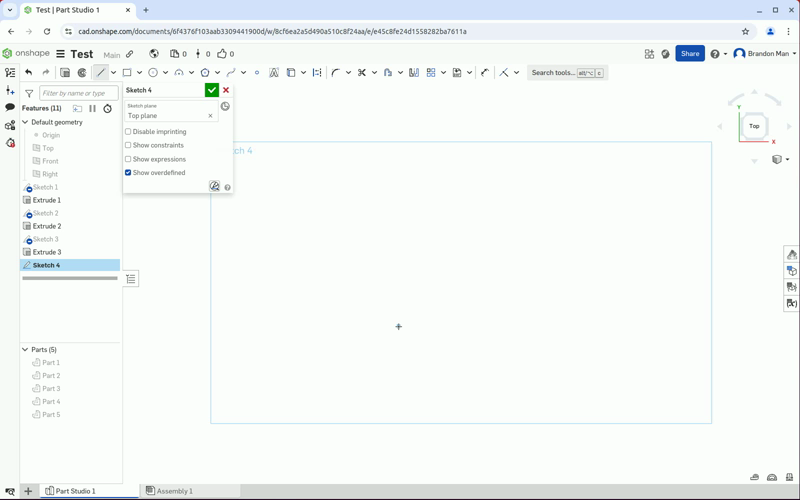
mouse_move(522, 326)
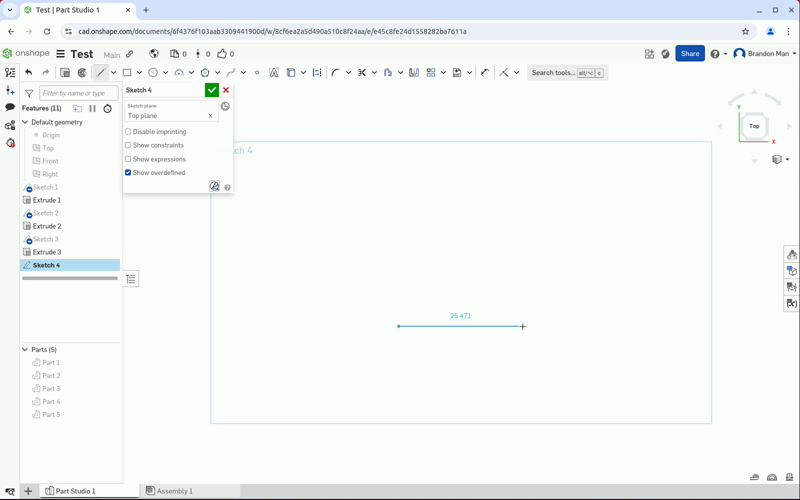
click(522, 326)
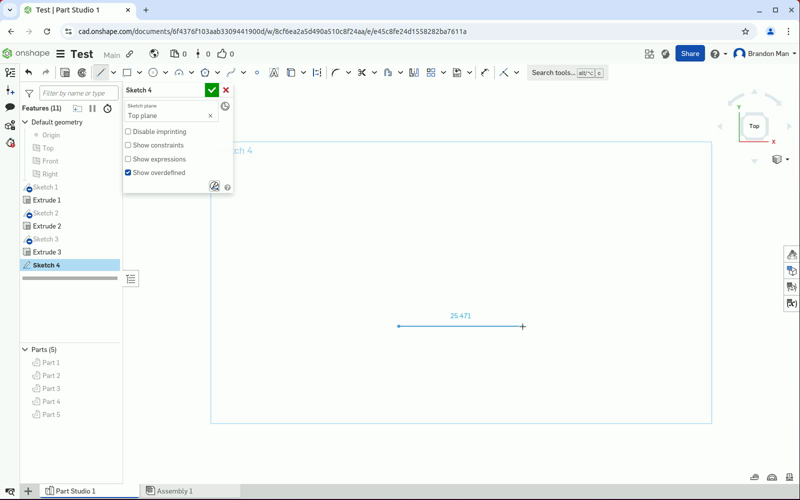
key_up(shift)
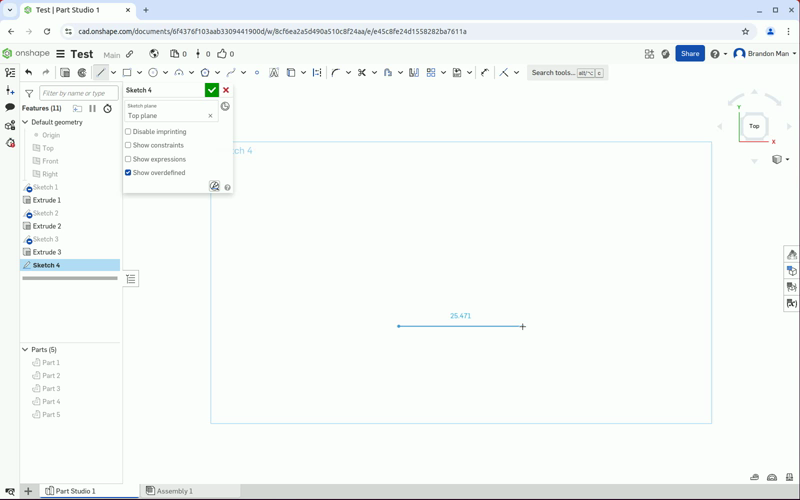
key_down(shift)
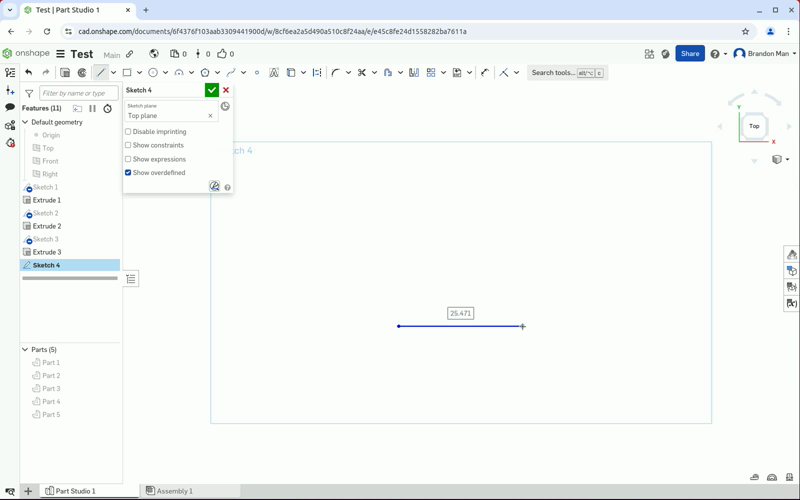
mouse_move(522, 240)
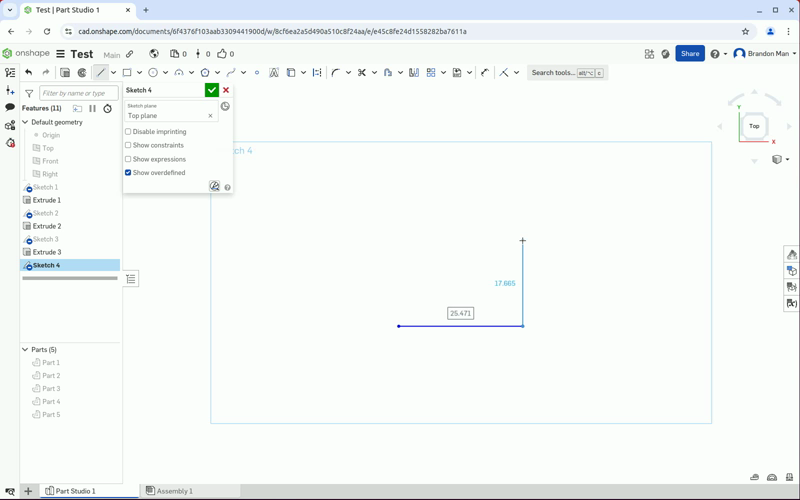
click(522, 240)
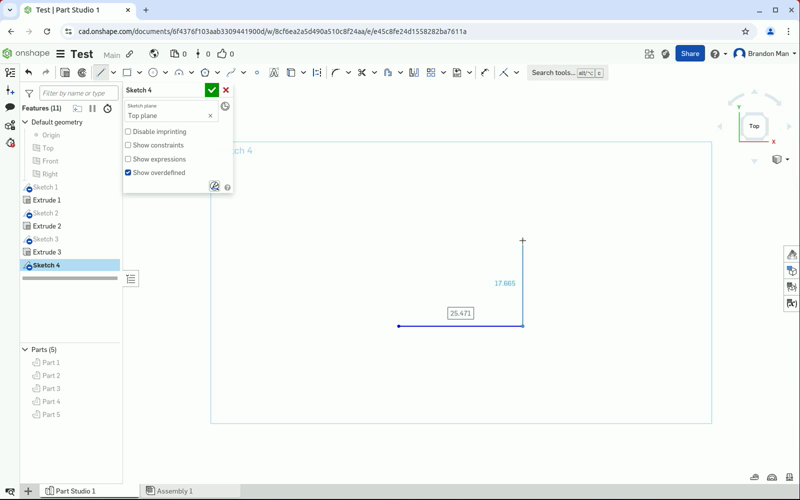
key_up(shift)
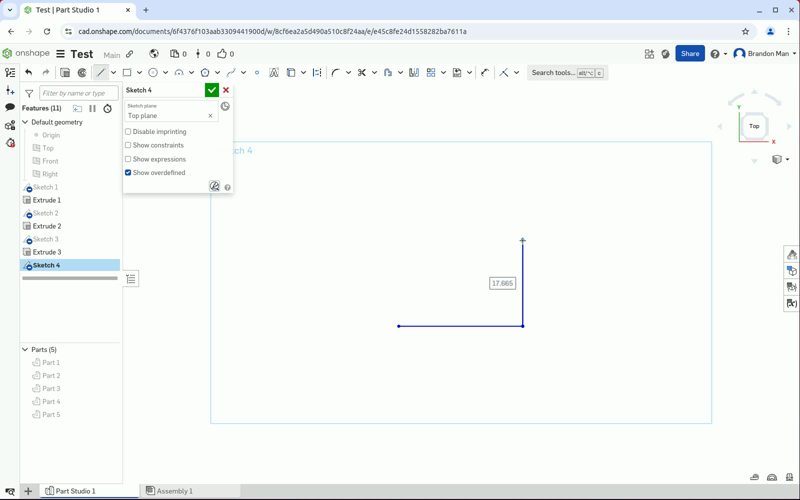
key_down(shift)
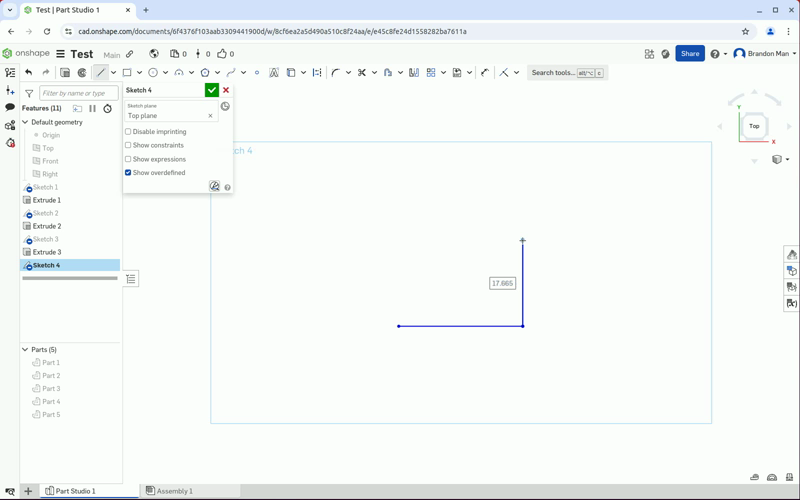
mouse_move(398, 240)
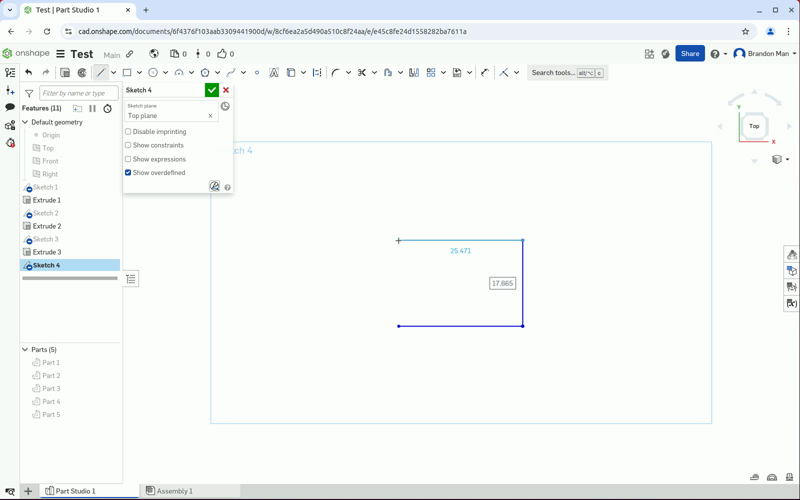
click(398, 240)
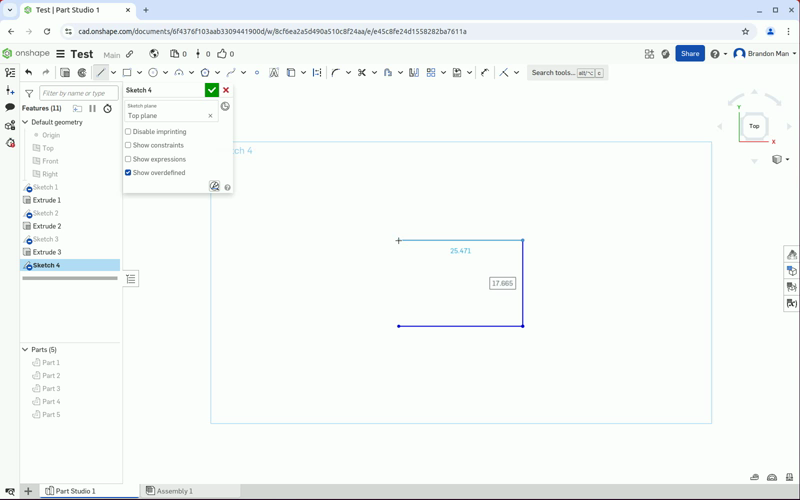
key_up(shift)
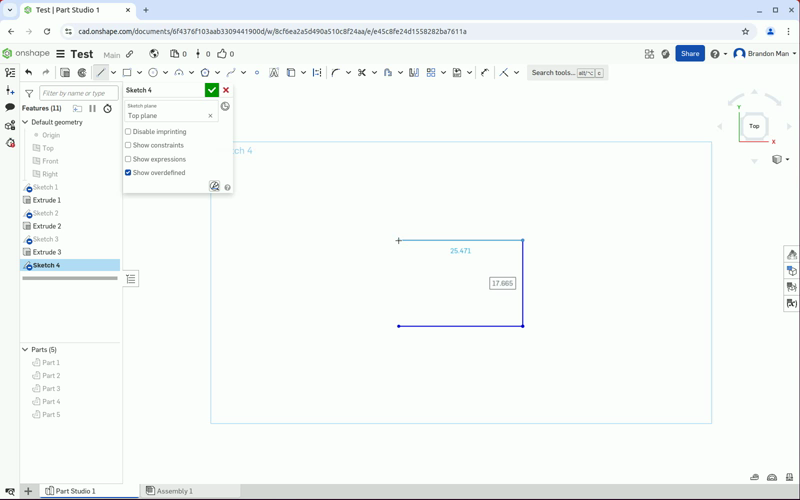
key_down(shift)
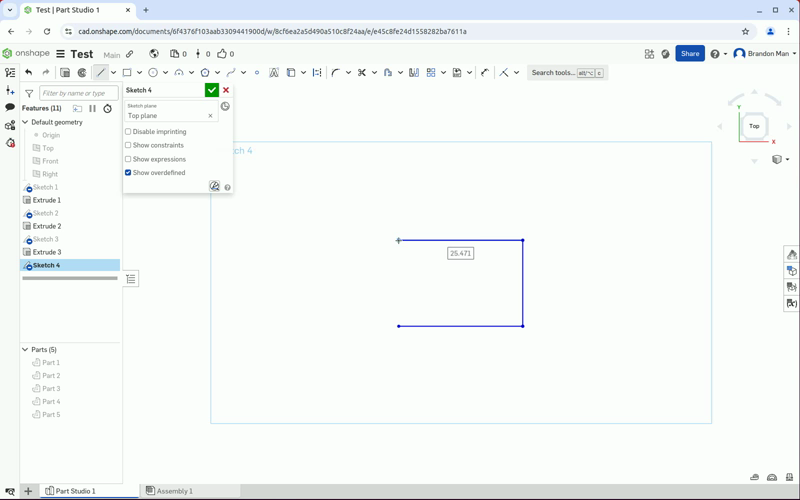
mouse_move(398, 326)
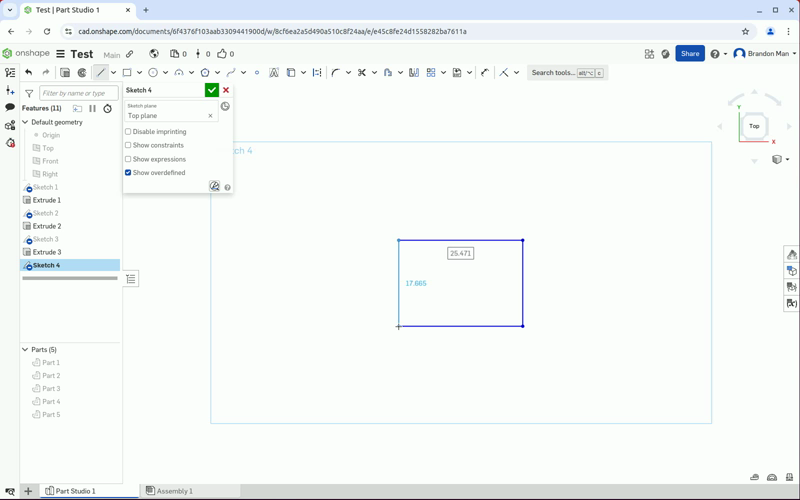
key_up(shift)
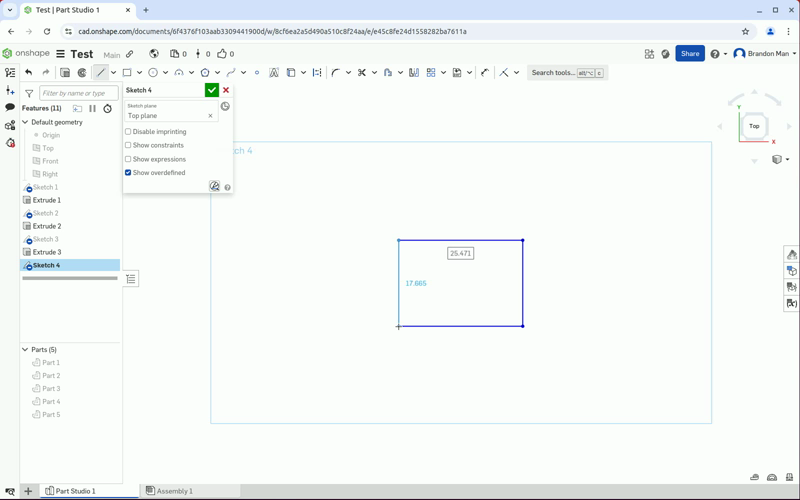
click(398, 326)
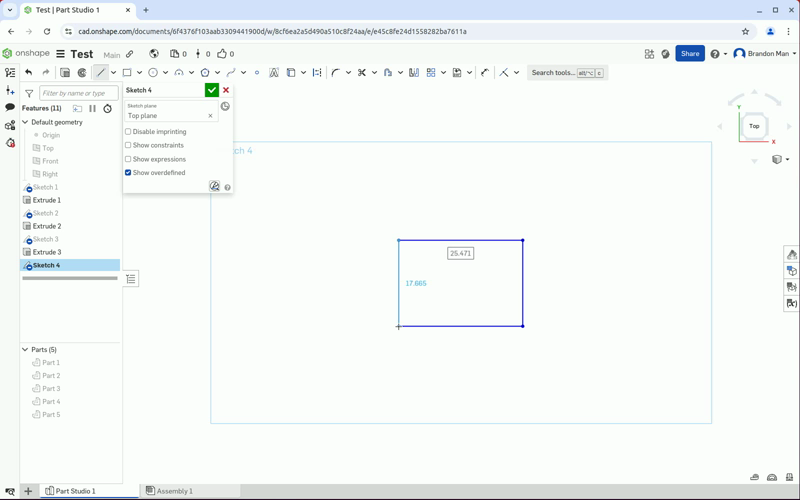
key(esc)
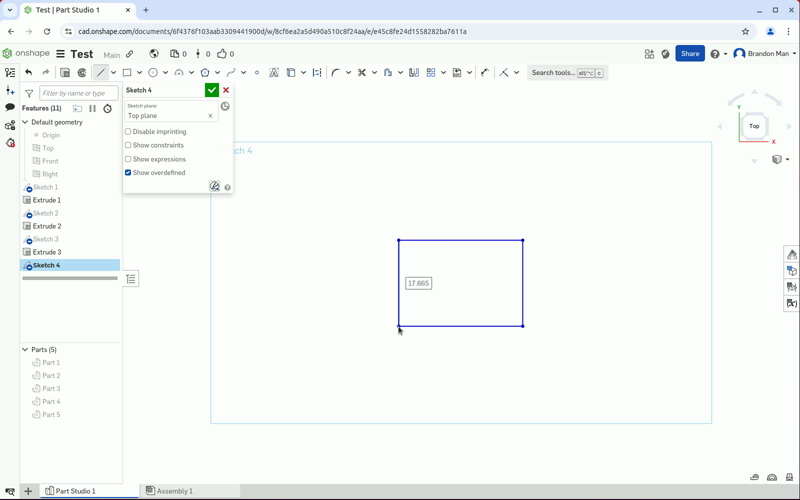
mouse_move(512, 275)
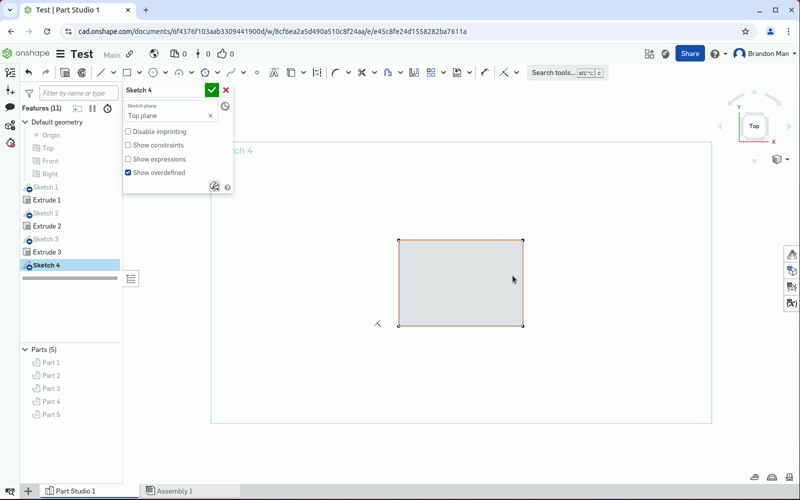
click(512, 275)
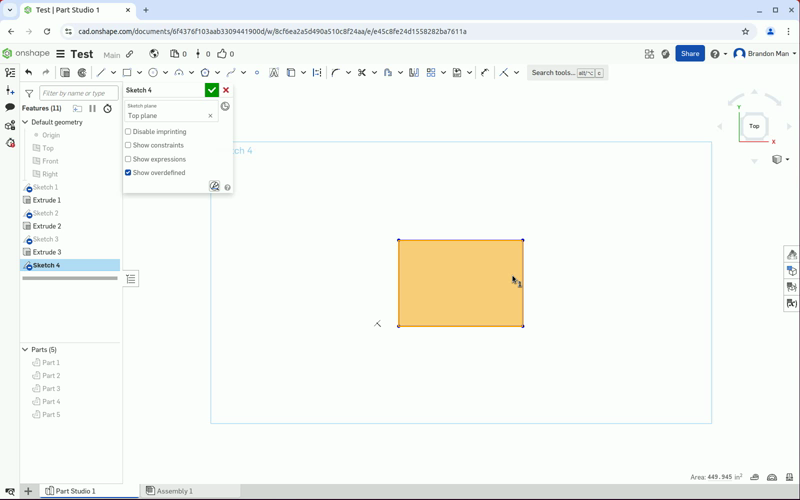
mouse_move(73, 352)
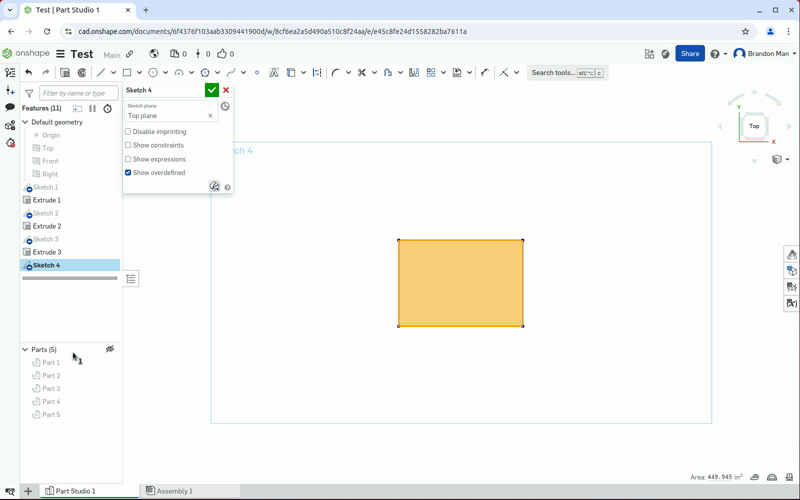
key(shift+y)
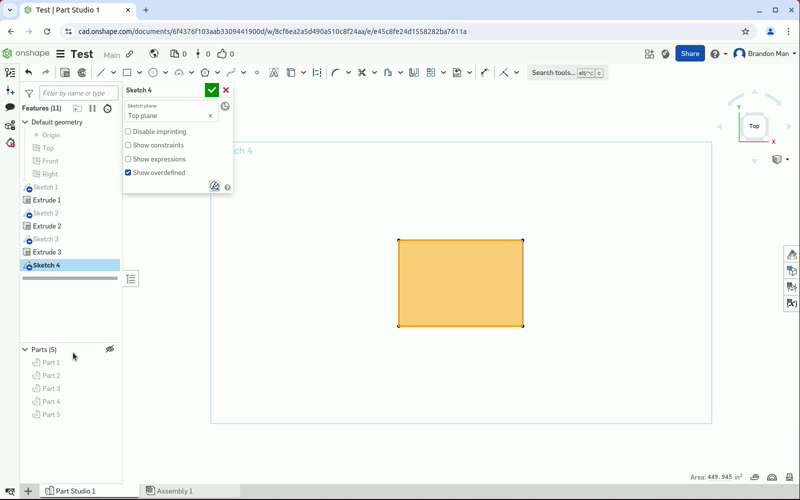
key(shift+e)
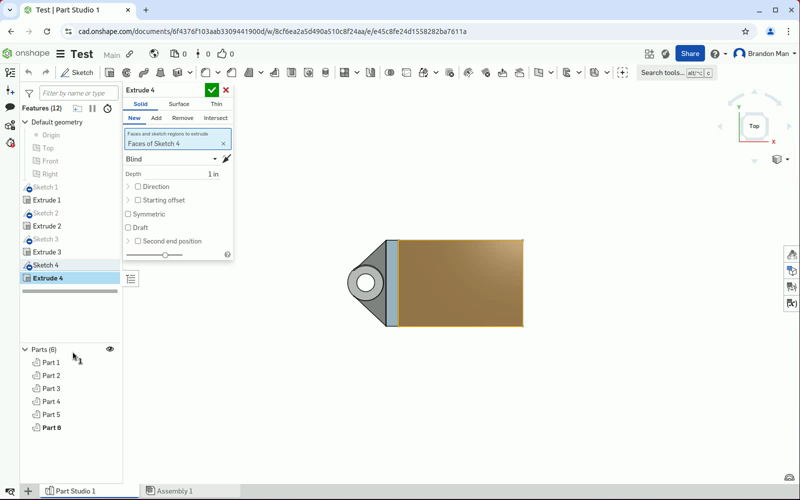
mouse_move(143, 106)
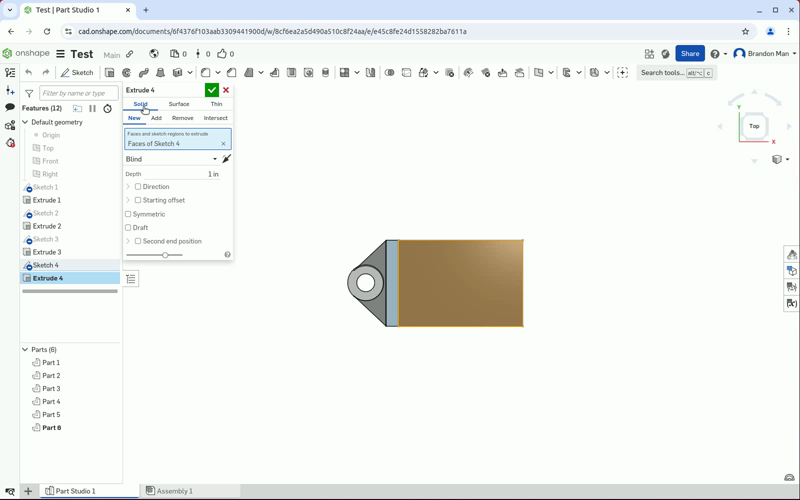
click(143, 106)
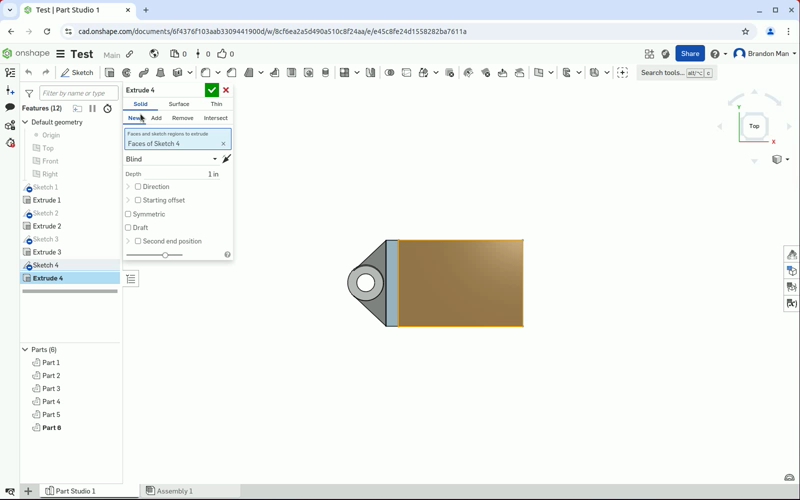
mouse_move(137, 120)
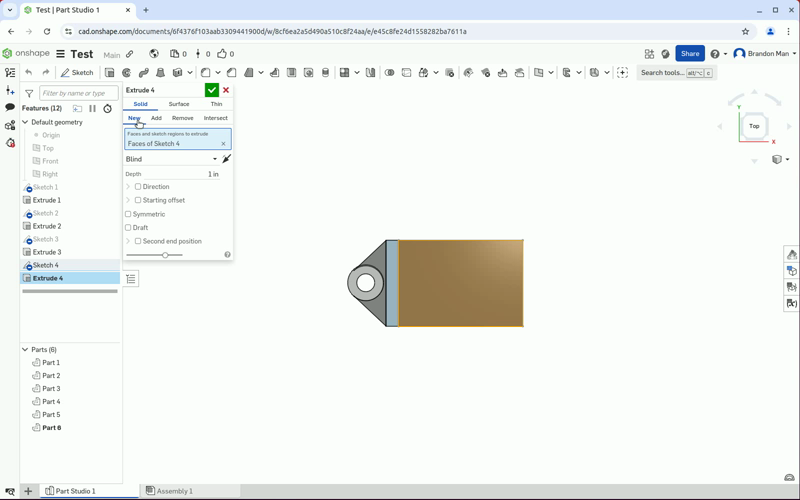
click(137, 120)
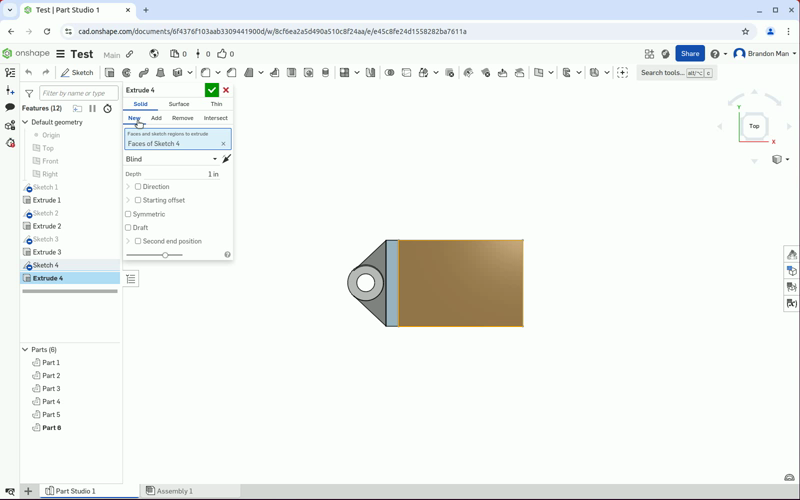
key(tab, 4)
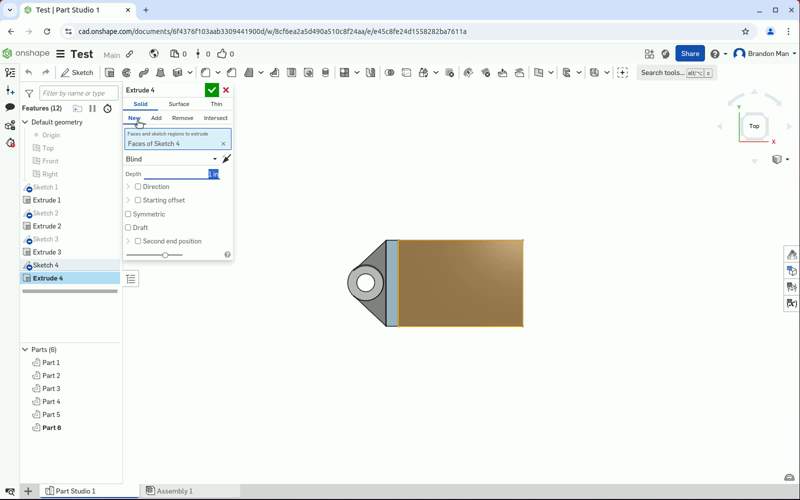
text(4.333)
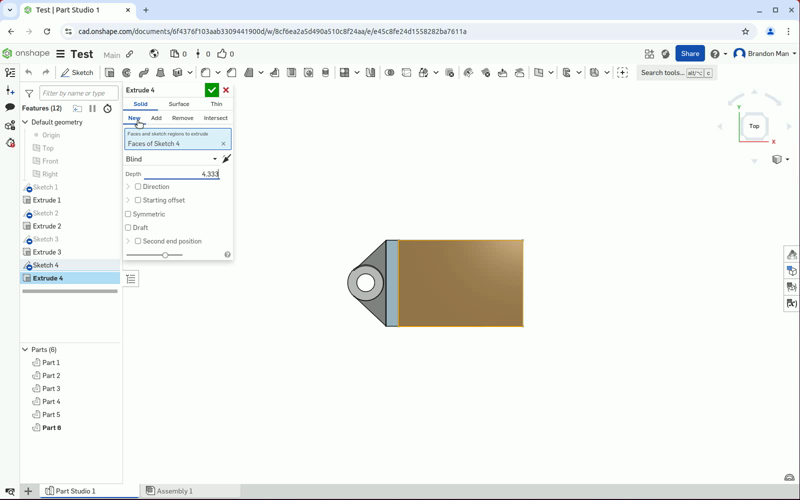
key(enter)
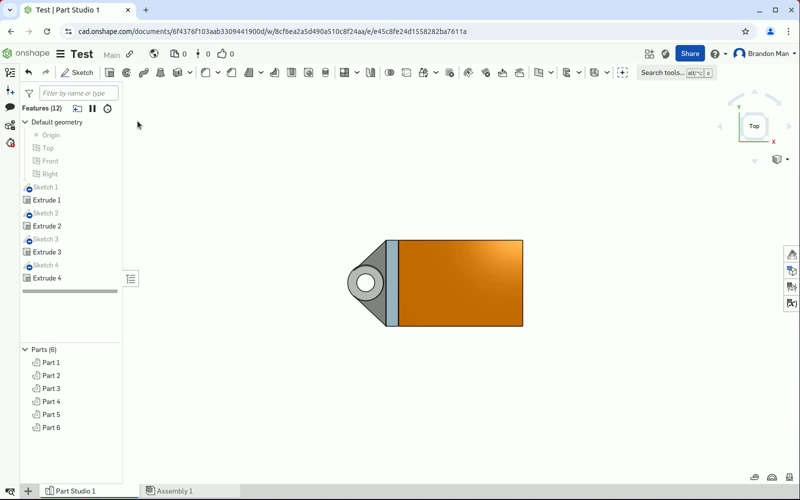
key(shift+h)
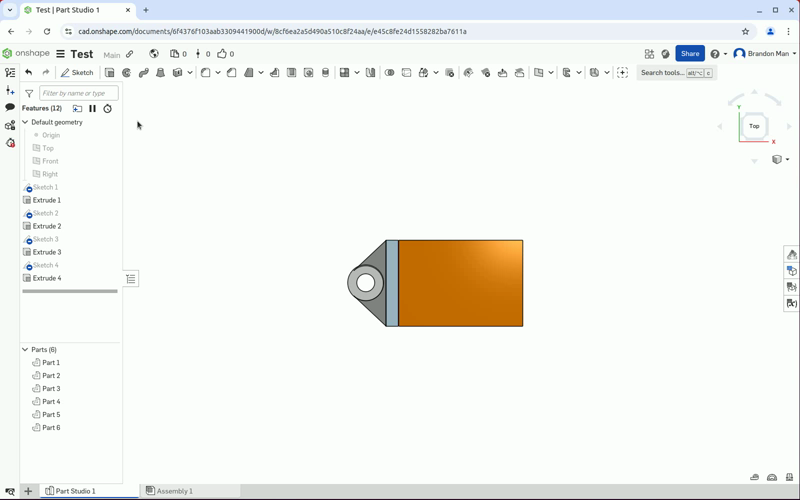
key(shift+h)
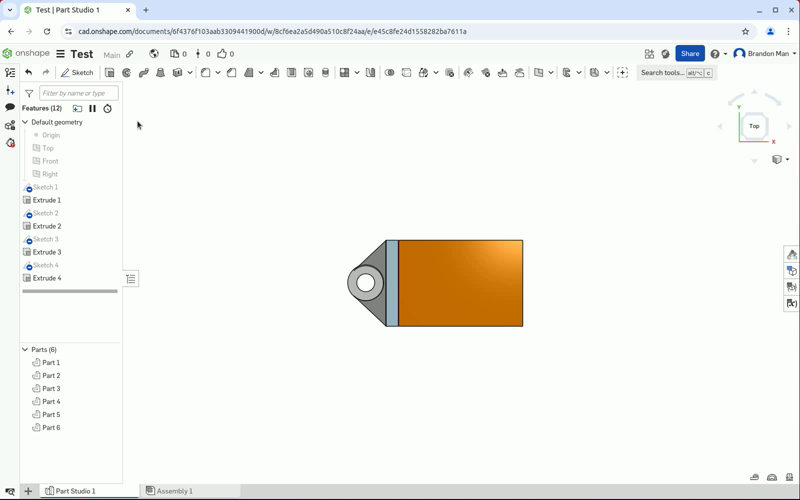
mouse_move(73, 189)
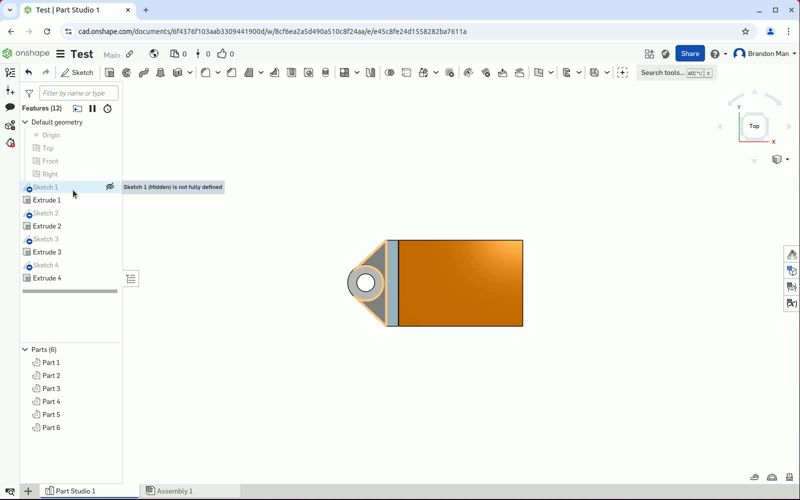
click(73, 189)
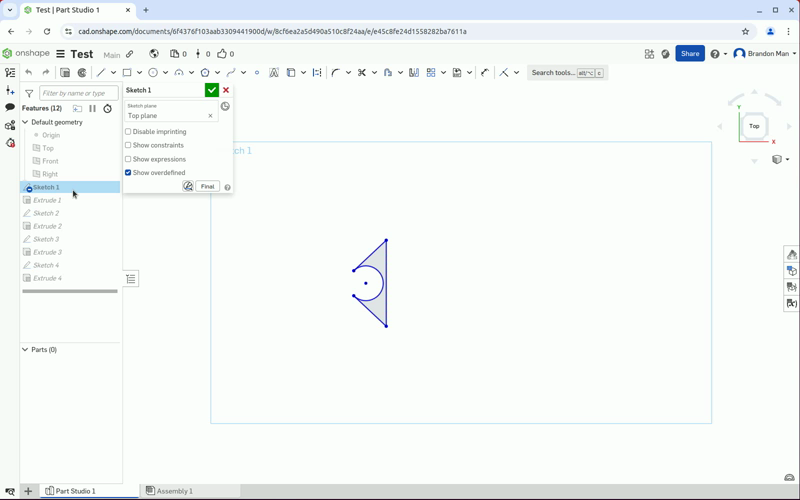
mouse_move(229, 92)
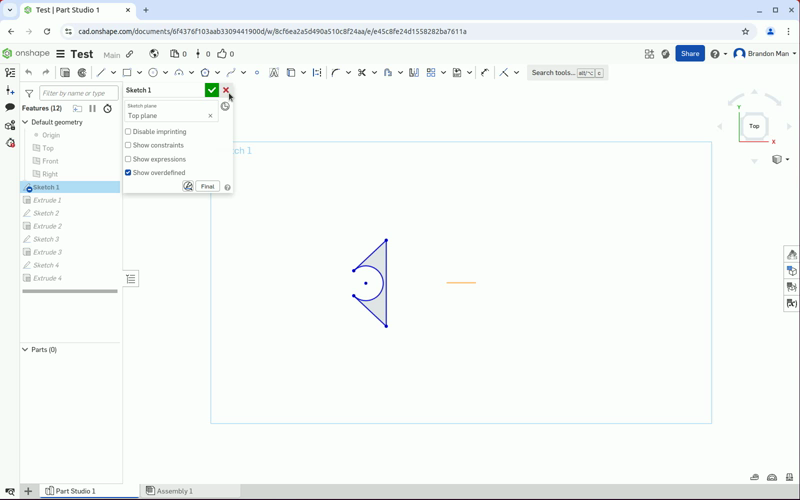
click(229, 92)
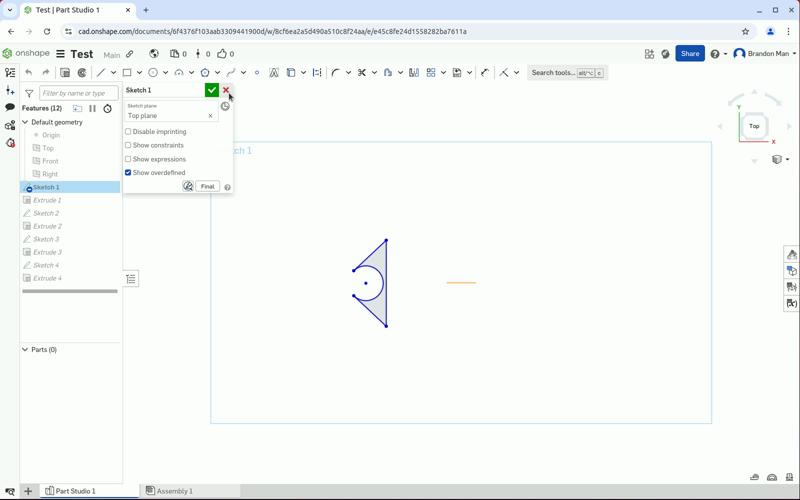
key(shift+s)
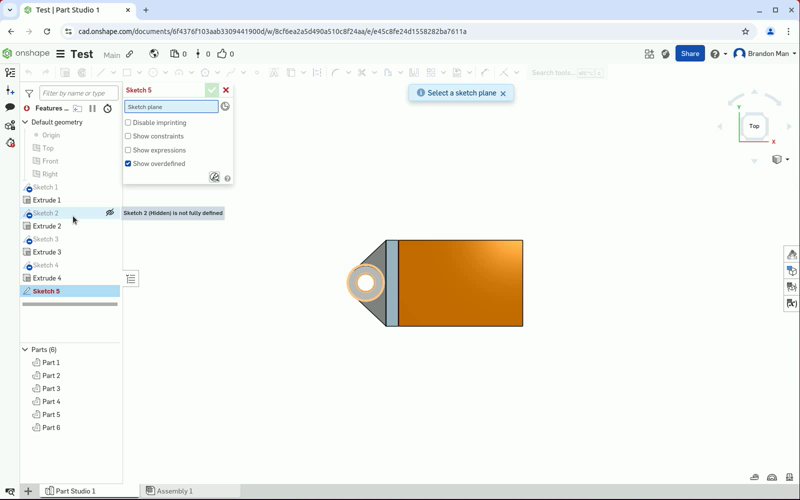
scroll(3)
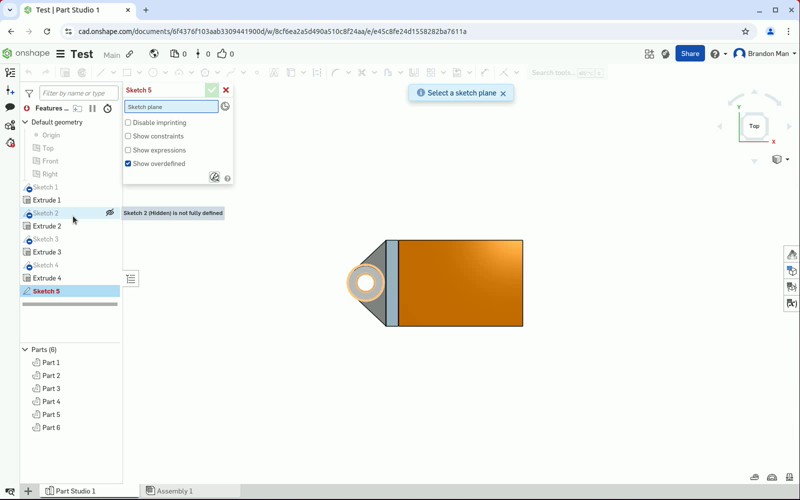
mouse_move(73, 150)
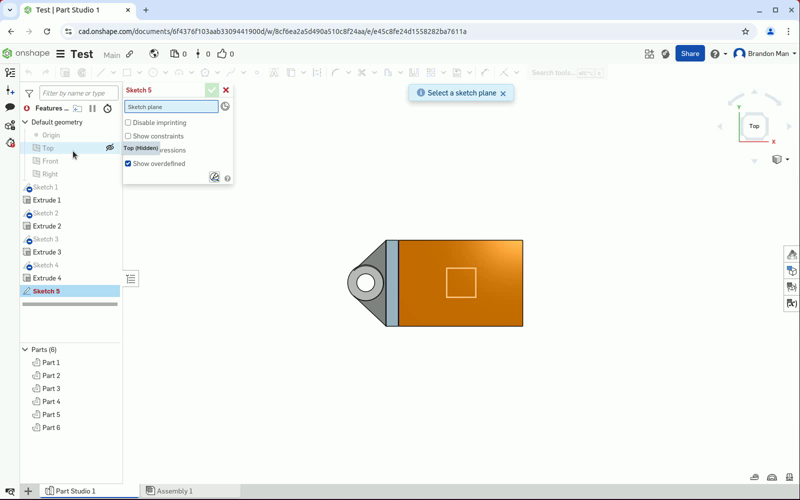
click(73, 150)
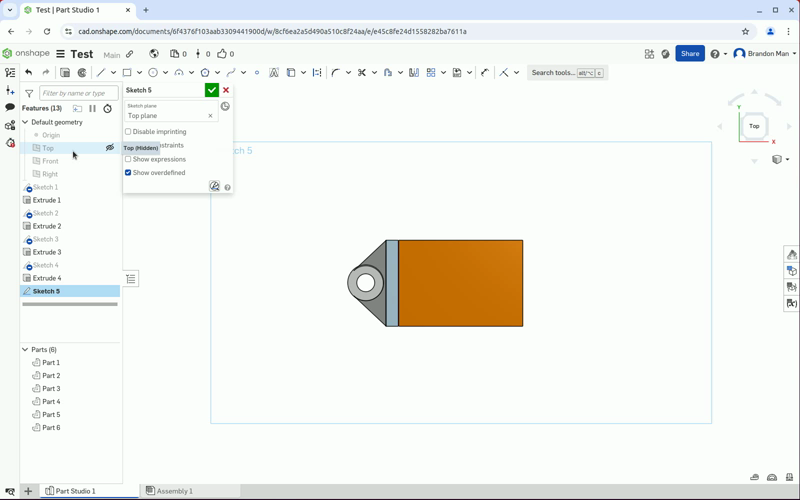
mouse_move(73, 352)
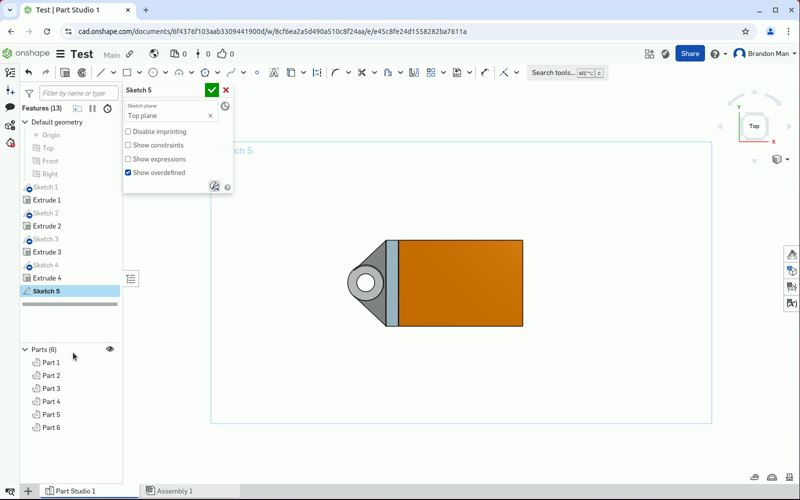
key(y)
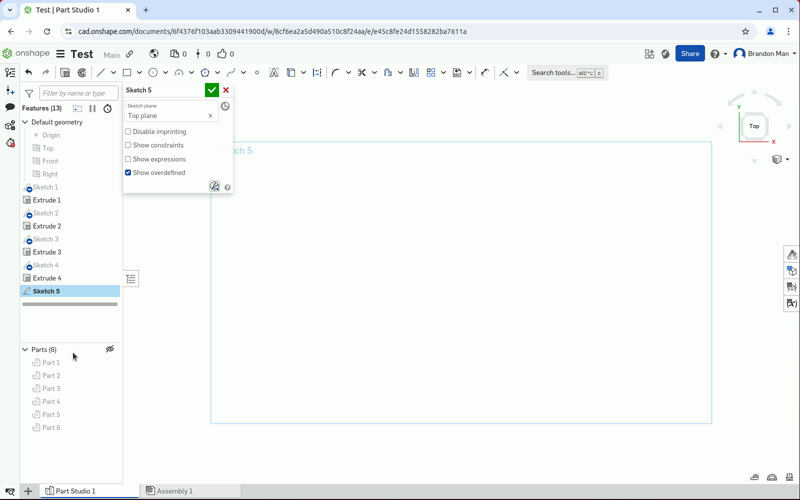
key(l)
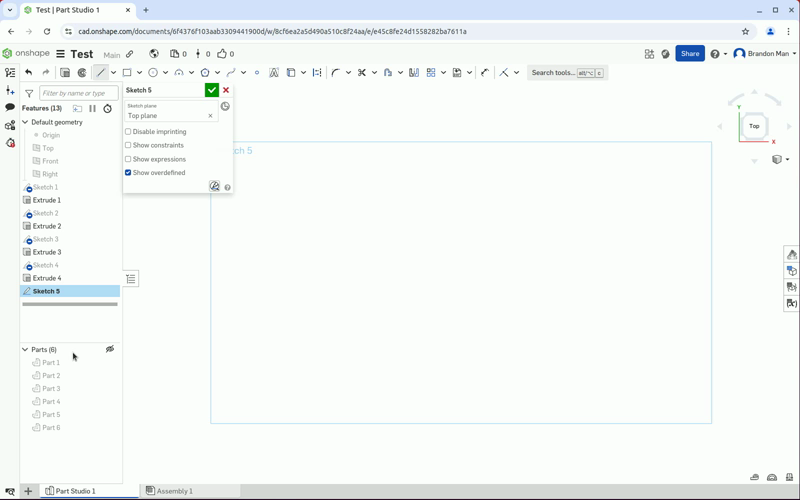
key_down(shift)
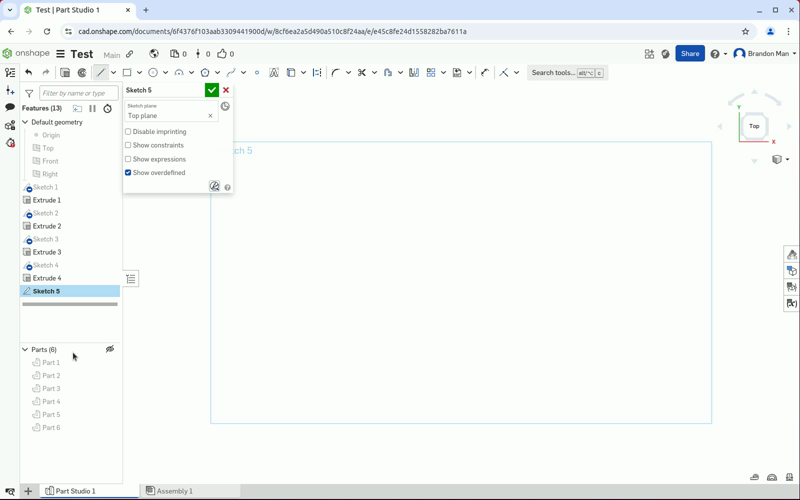
mouse_move(522, 326)
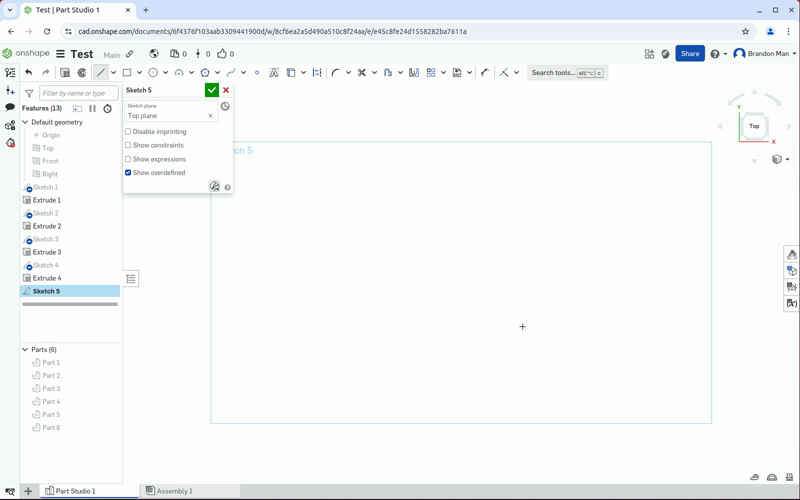
click(522, 326)
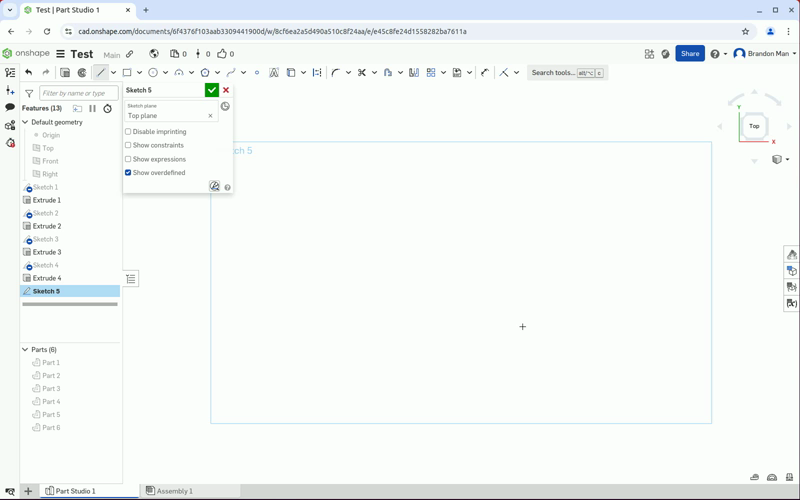
key_up(shift)
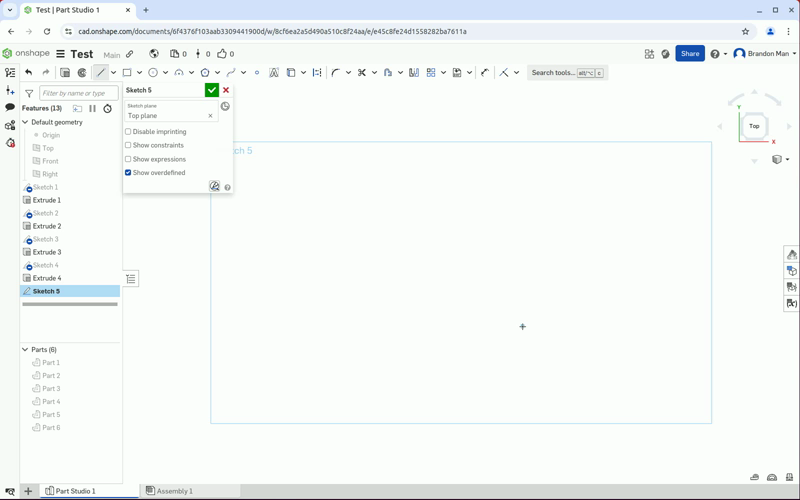
key_down(shift)
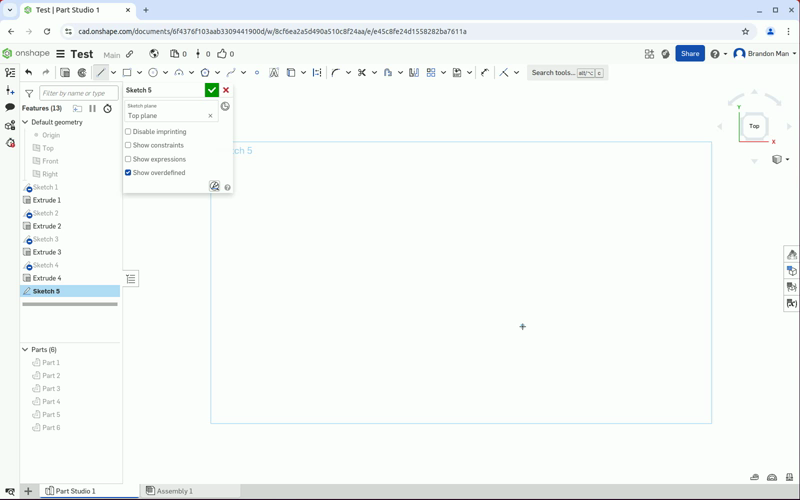
mouse_move(552, 326)
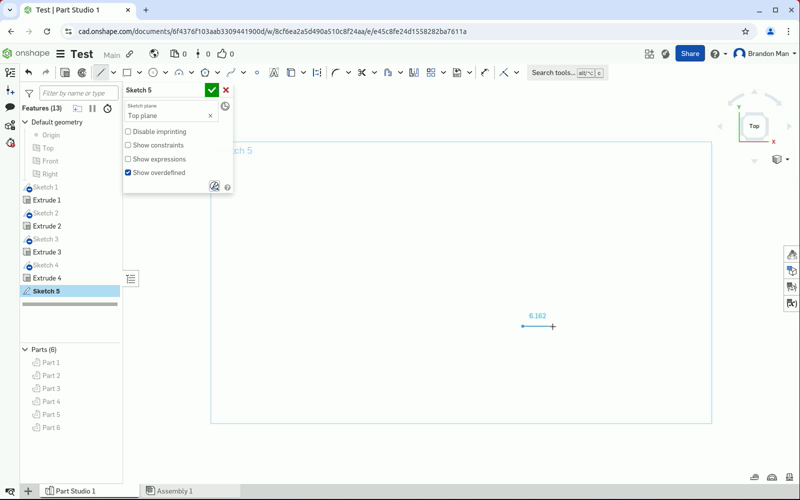
mouse_move(535, 326)
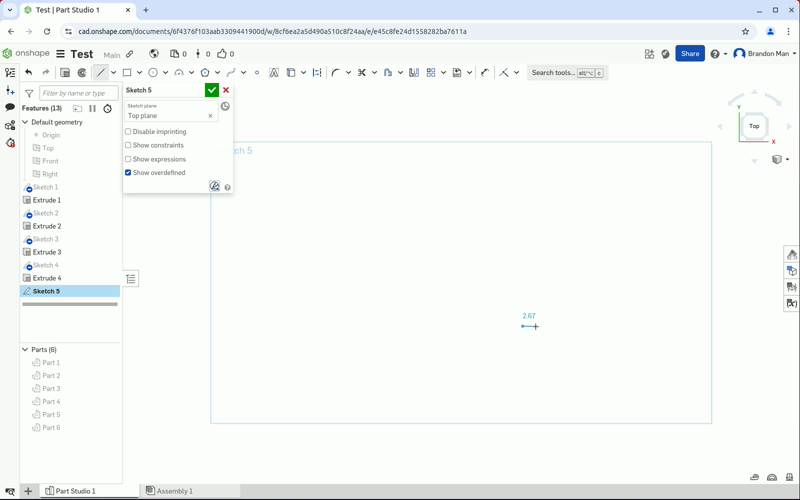
click(535, 326)
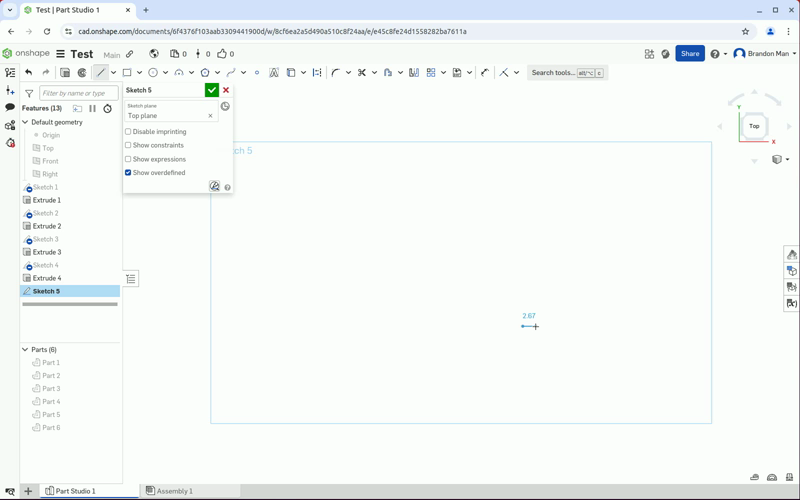
key_up(shift)
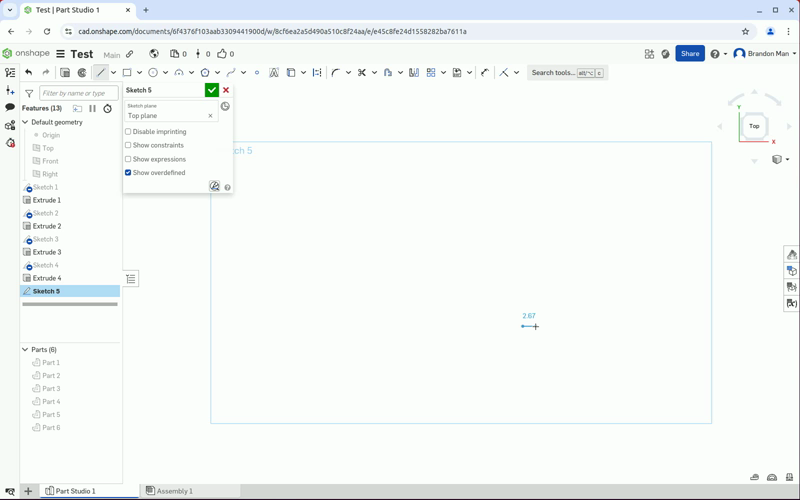
key_down(shift)
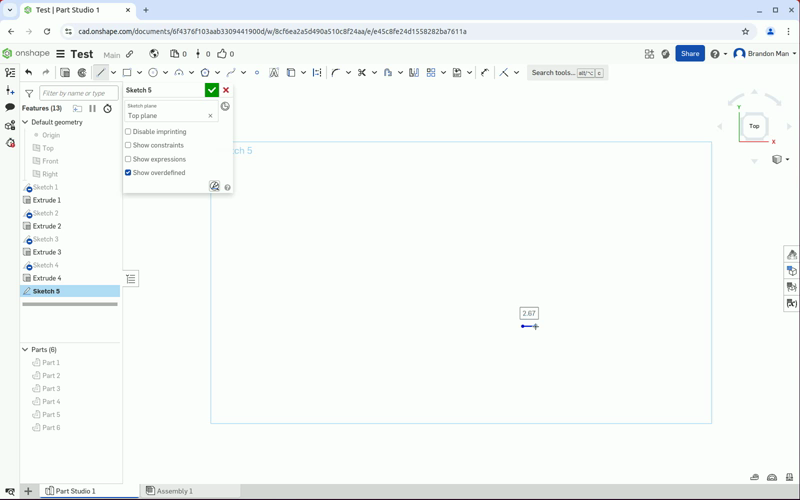
mouse_move(535, 240)
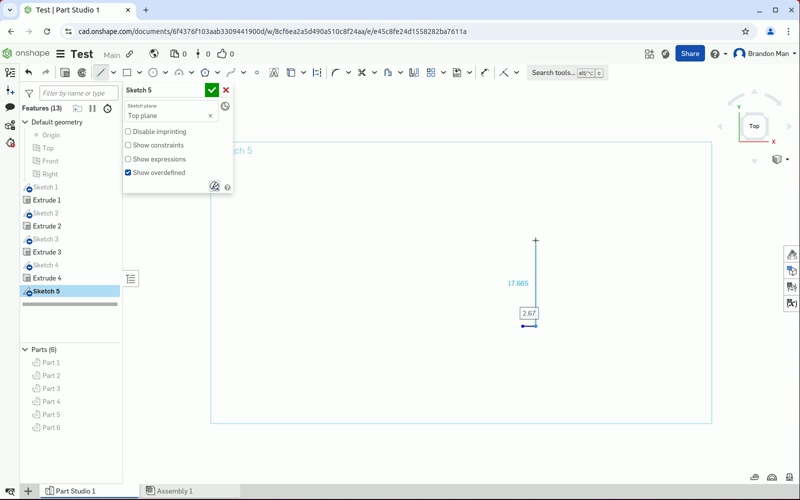
click(535, 240)
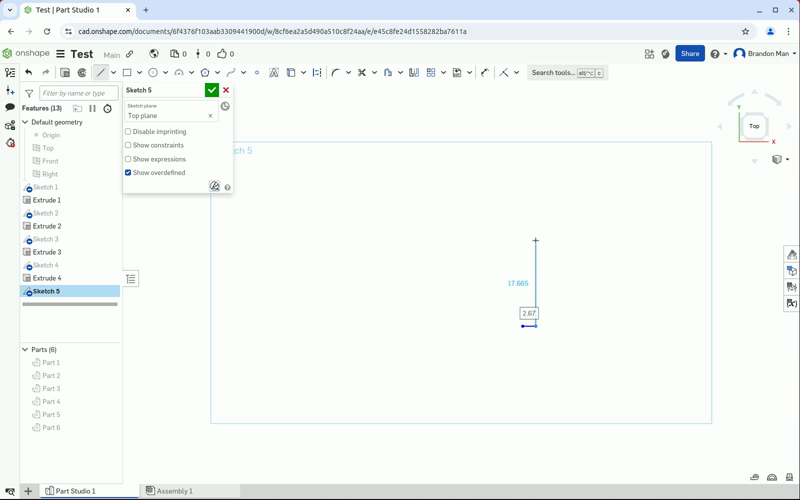
key_up(shift)
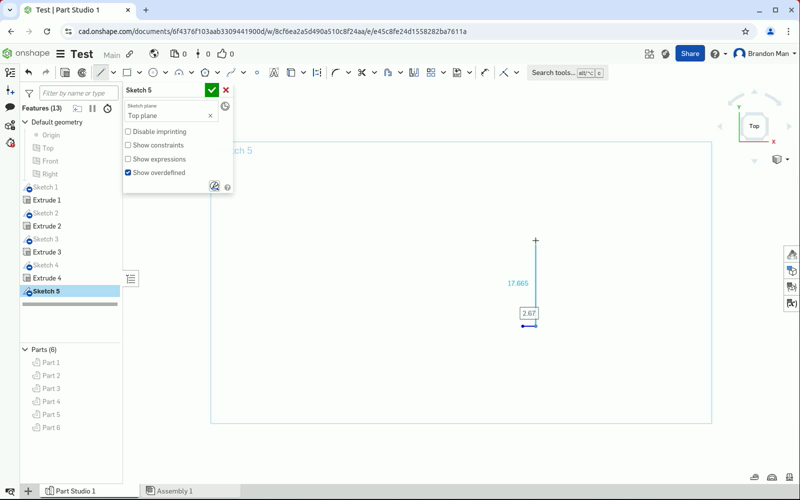
key_down(shift)
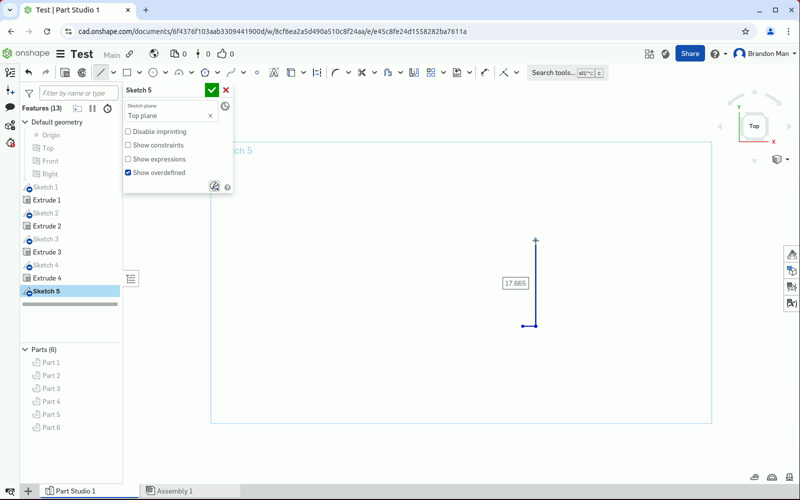
mouse_move(565, 240)
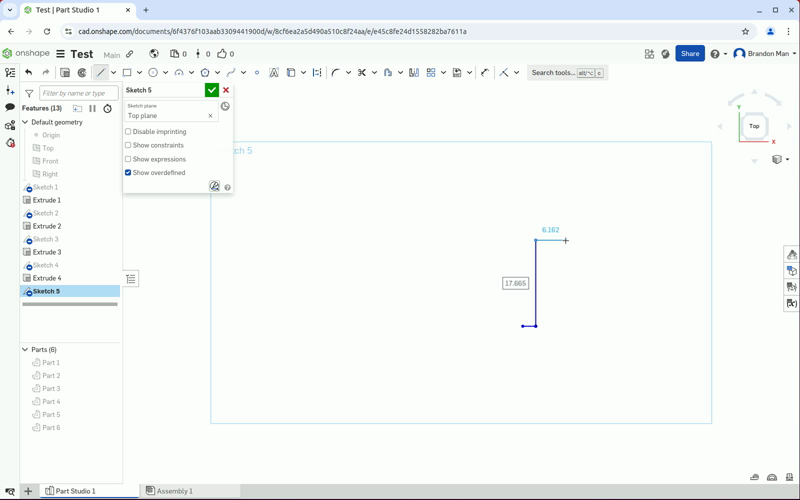
mouse_move(522, 240)
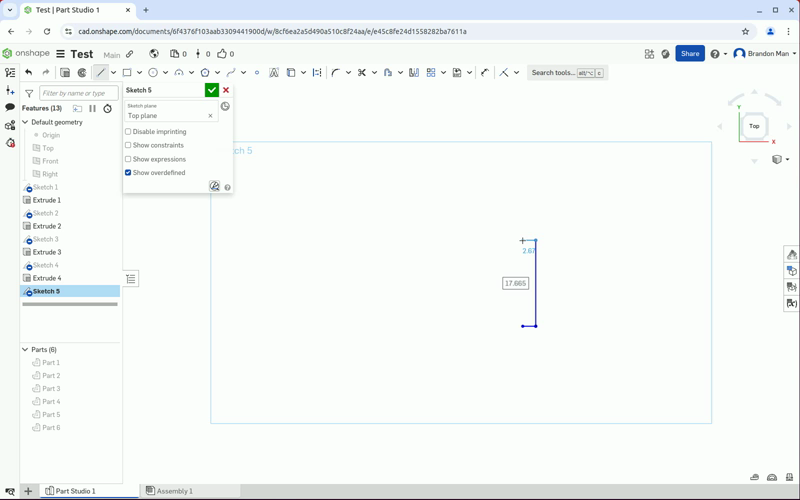
click(522, 240)
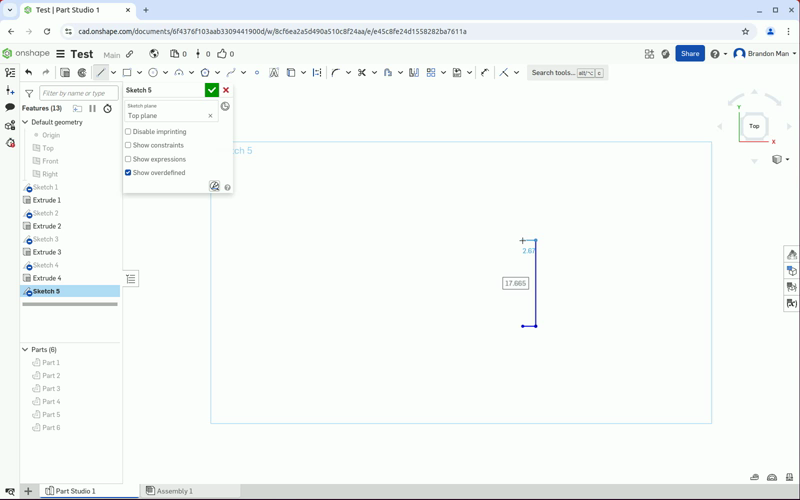
key_up(shift)
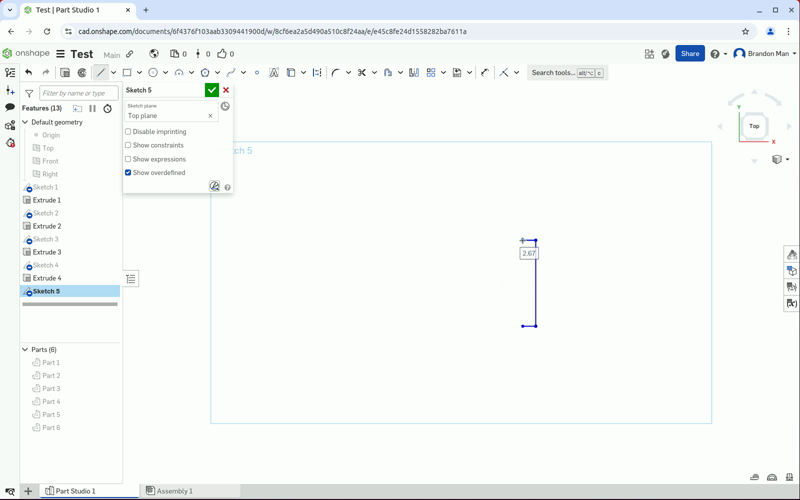
key_down(shift)
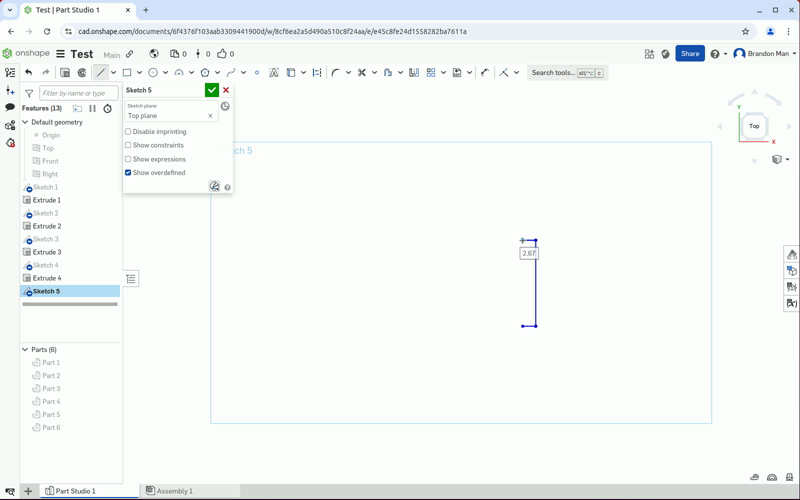
mouse_move(522, 326)
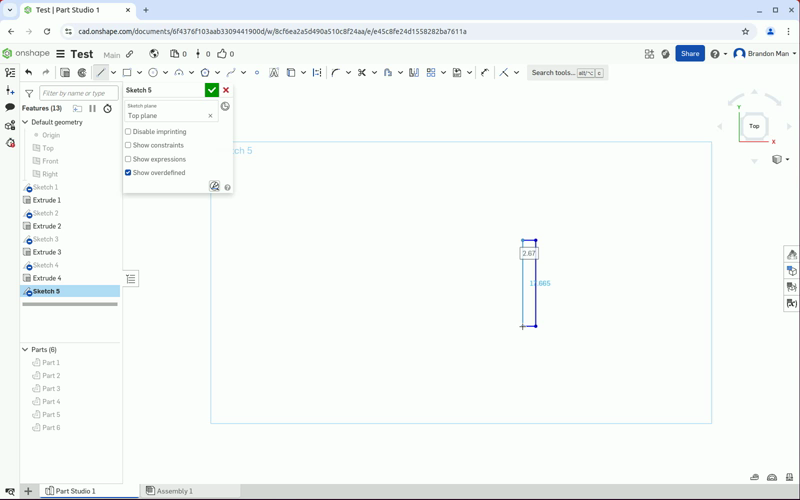
key_up(shift)
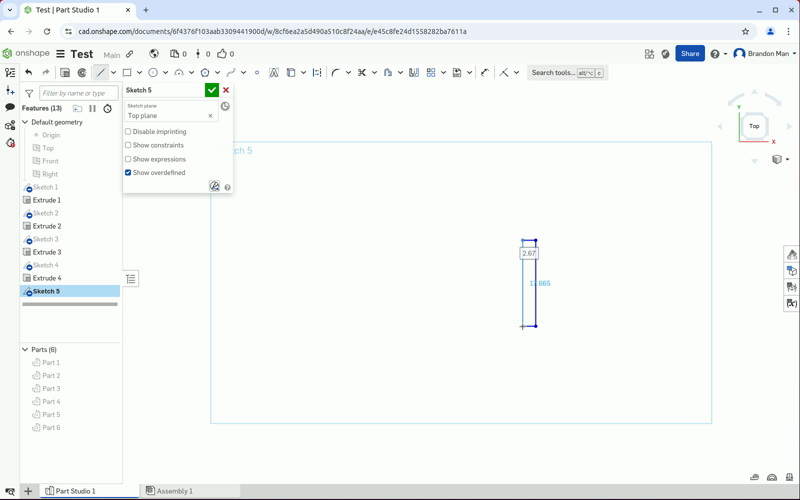
click(522, 326)
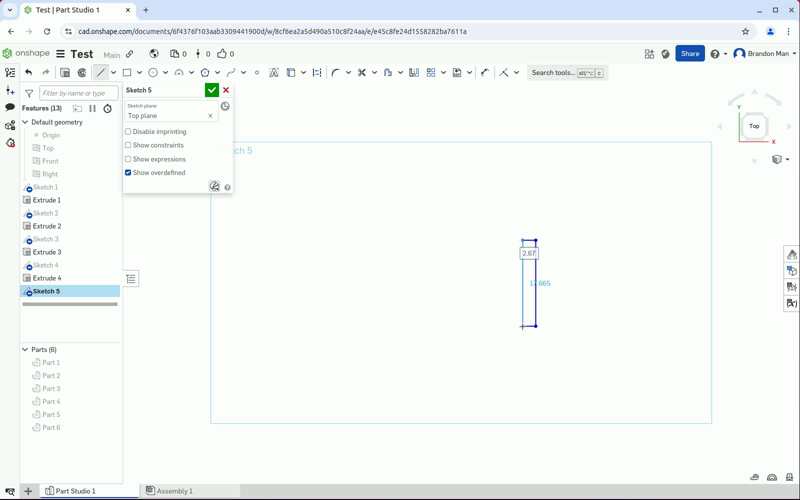
key(esc)
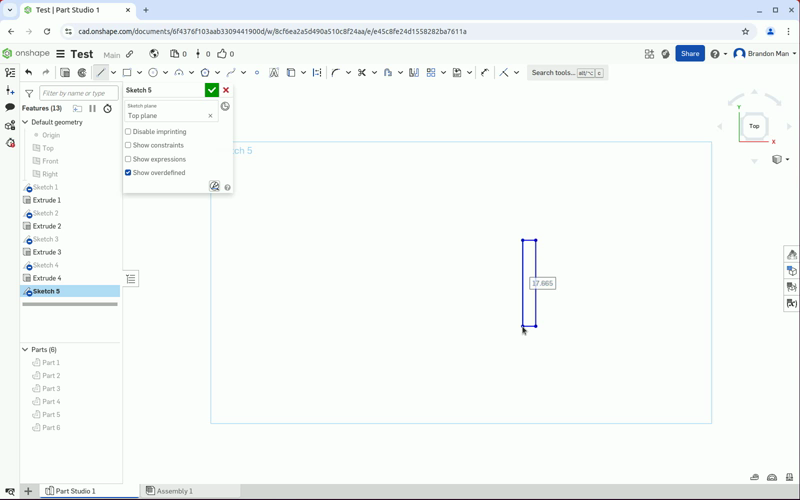
mouse_move(531, 306)
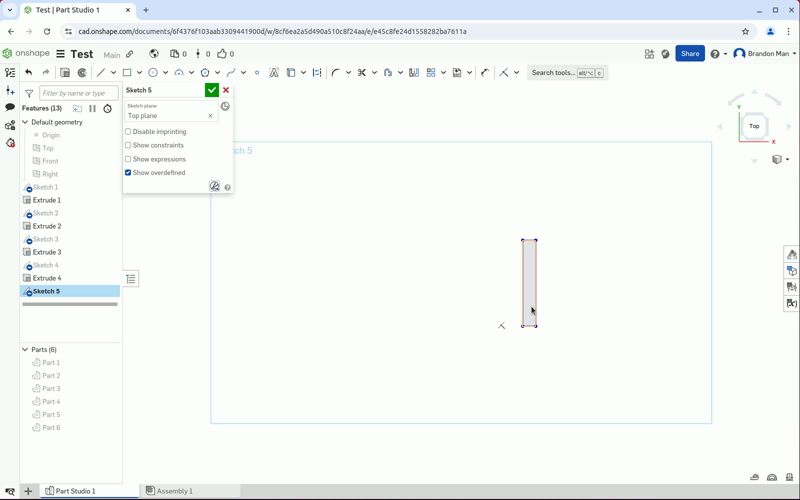
scroll(6)
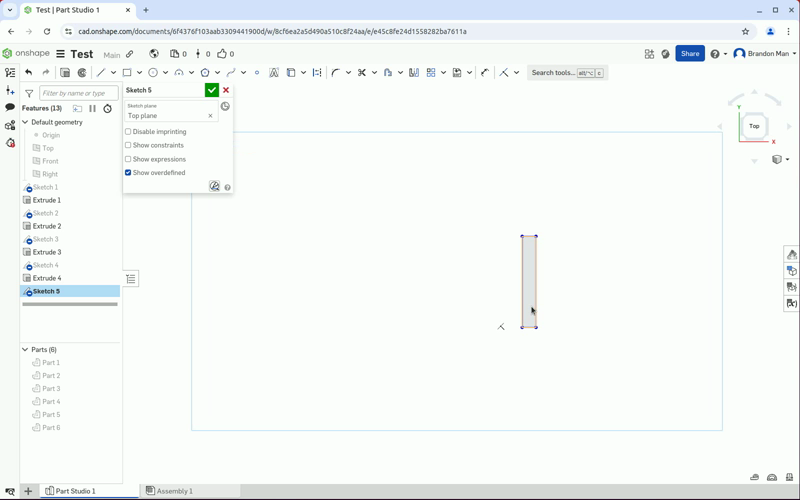
scroll(6)
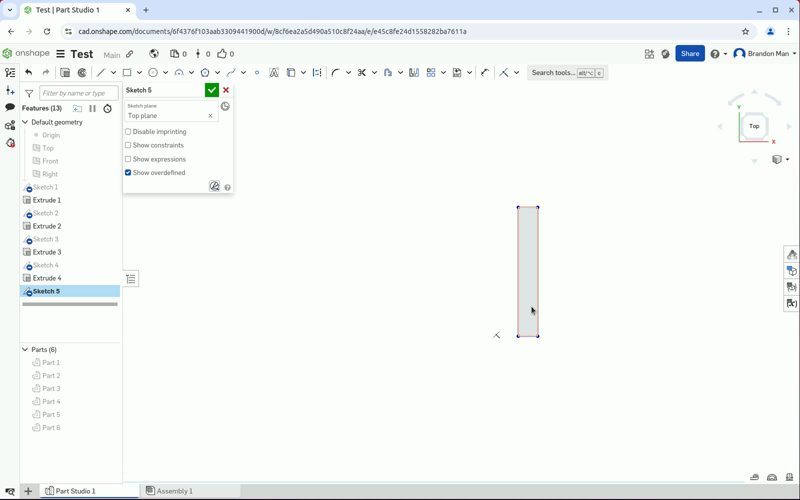
scroll(6)
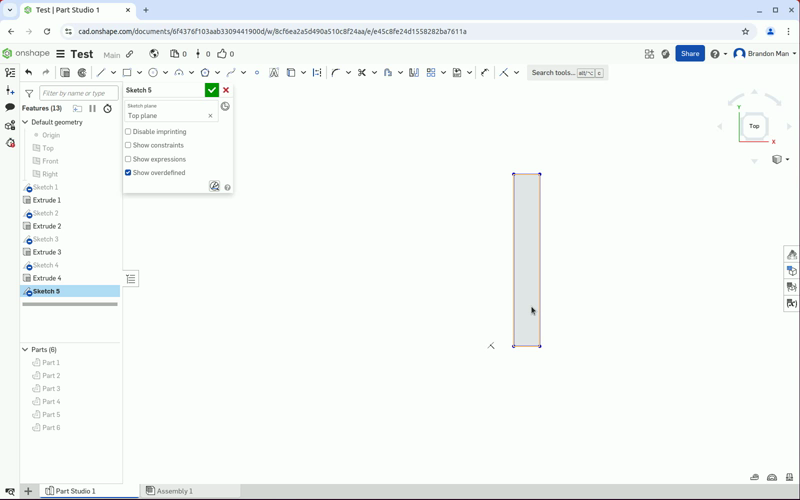
scroll(6)
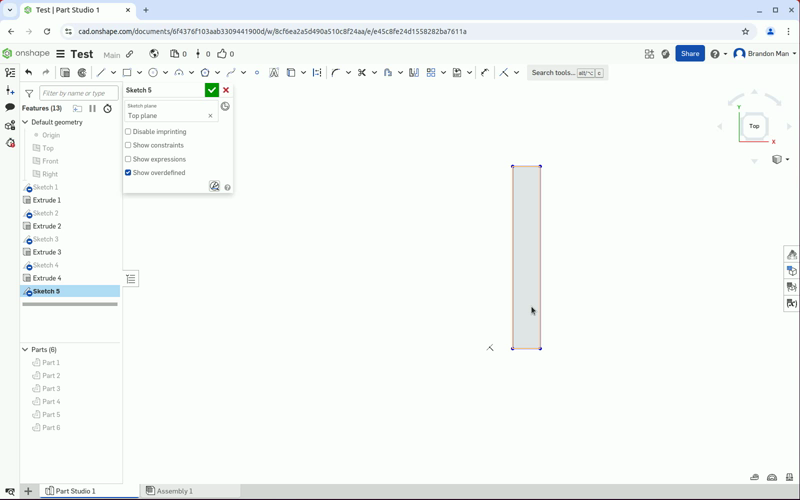
scroll(6)
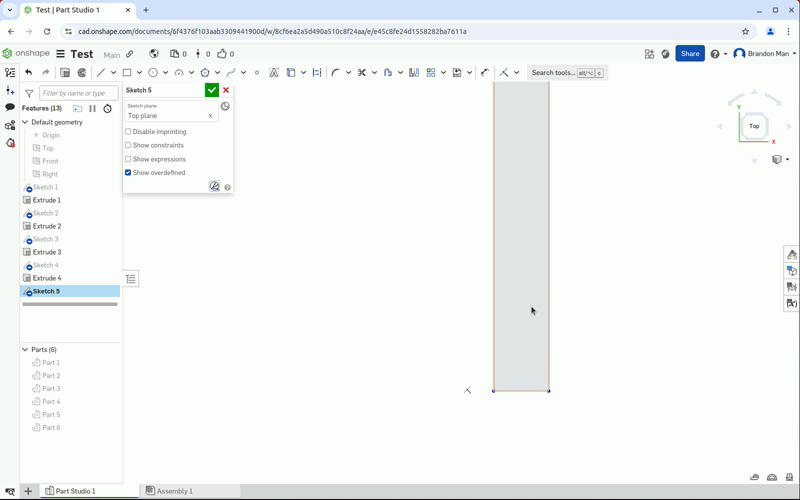
scroll(6)
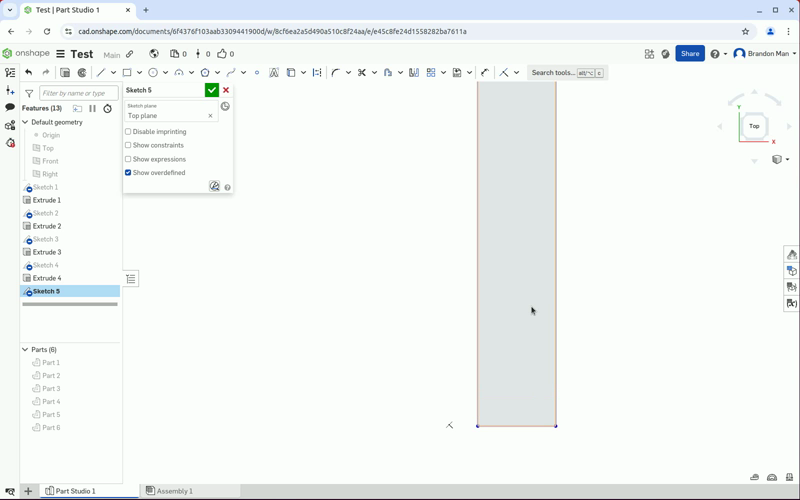
scroll(6)
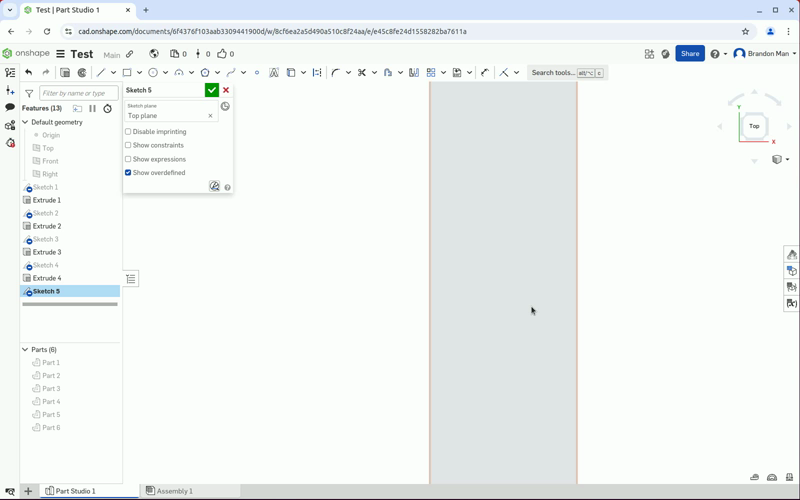
click(531, 306)
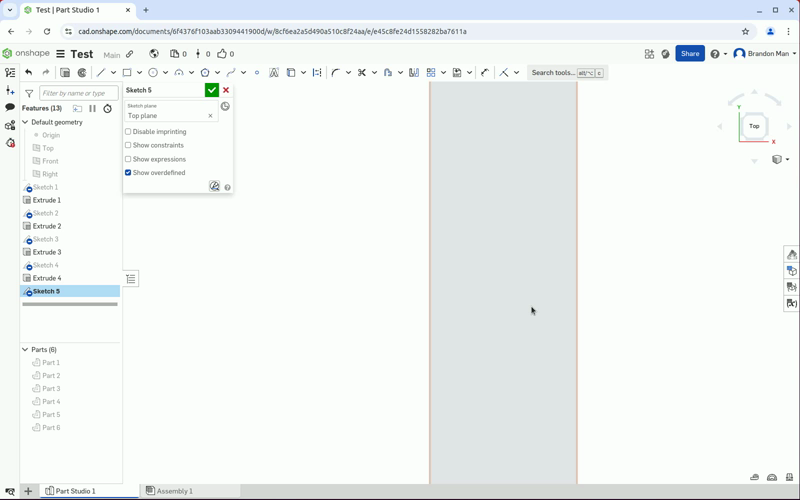
scroll(-6)
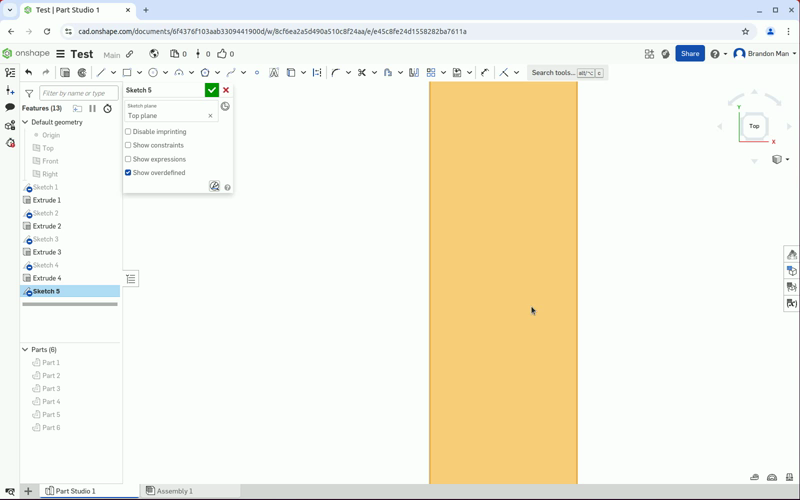
scroll(-6)
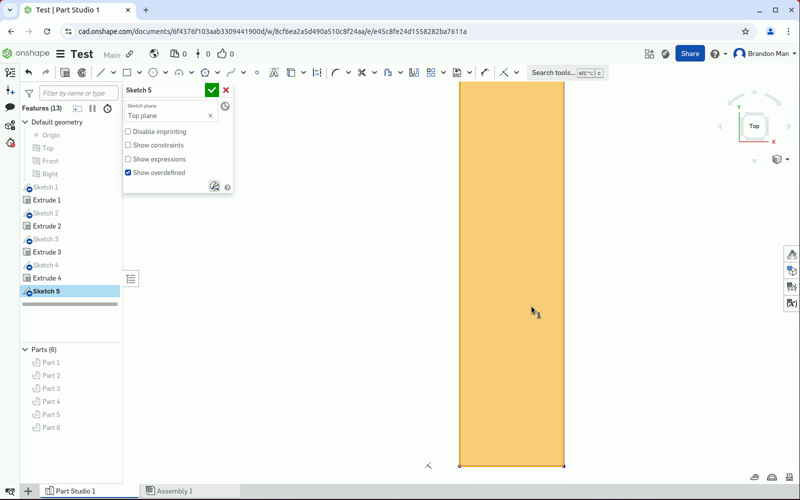
scroll(-6)
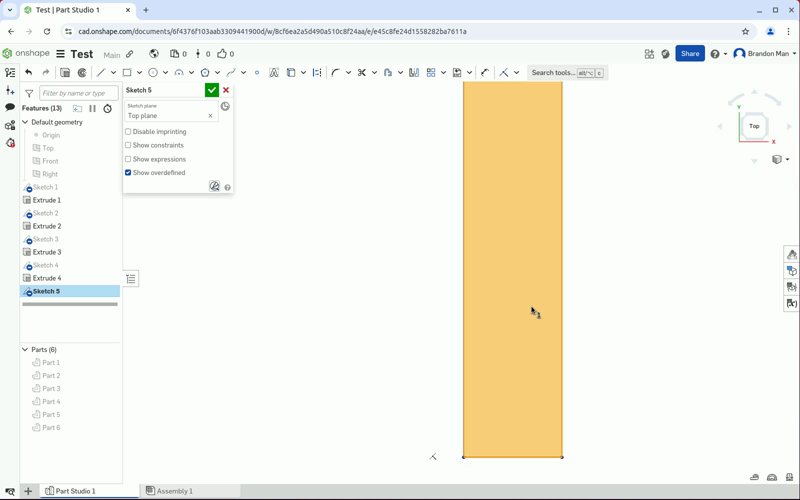
scroll(-6)
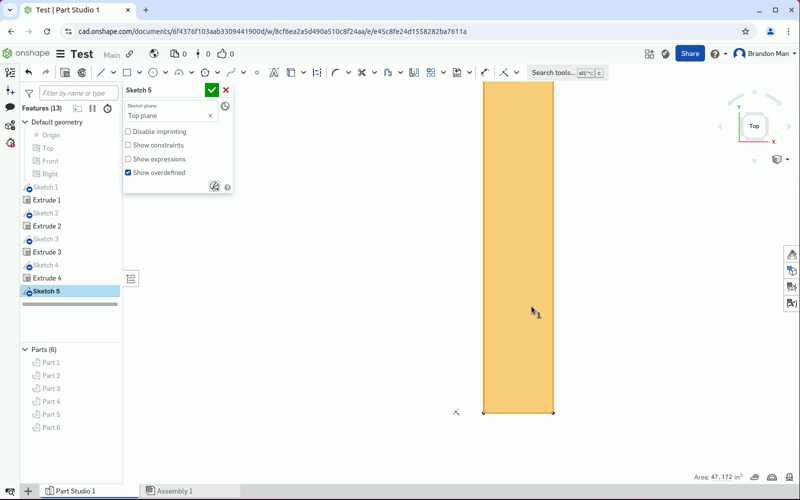
scroll(-6)
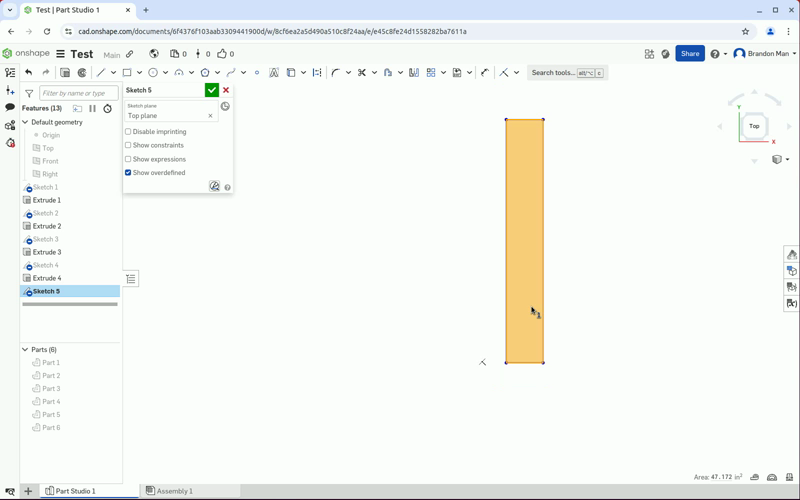
scroll(-6)
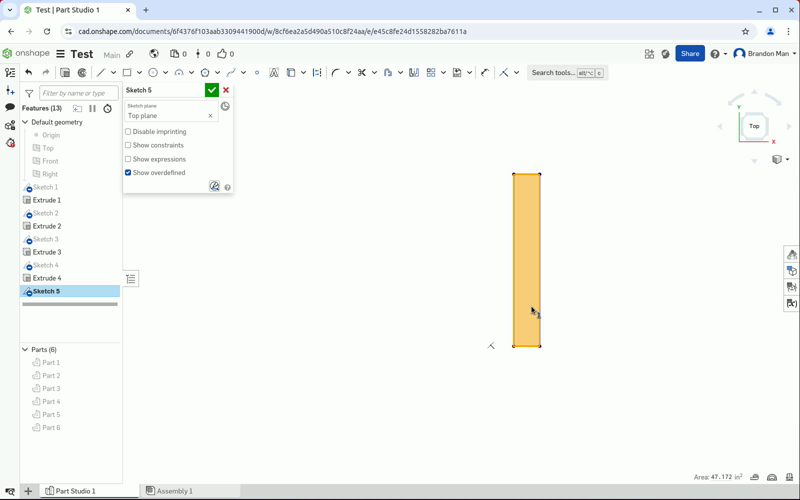
scroll(-6)
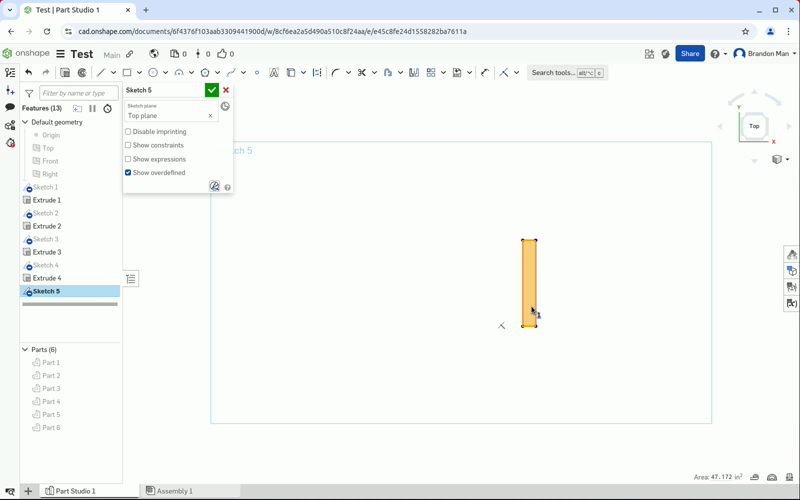
mouse_move(73, 352)
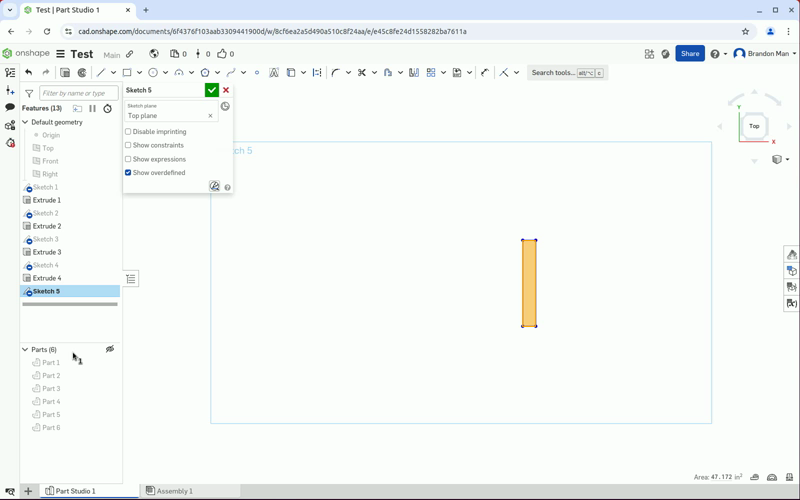
key(shift+y)
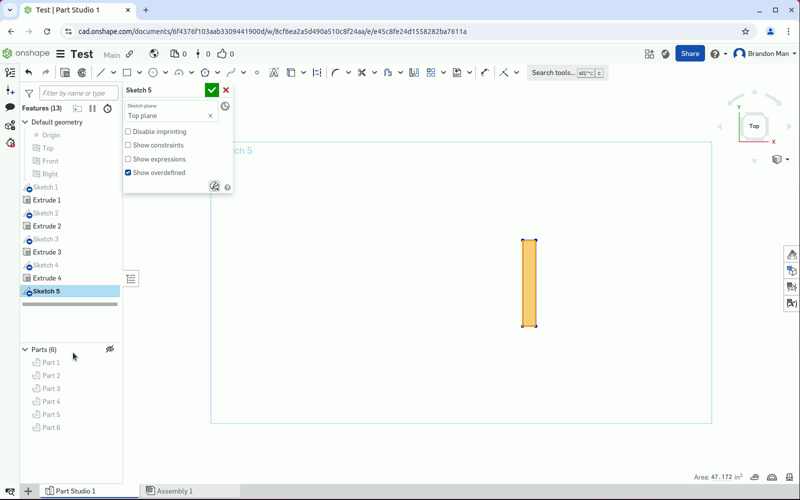
key(shift+e)
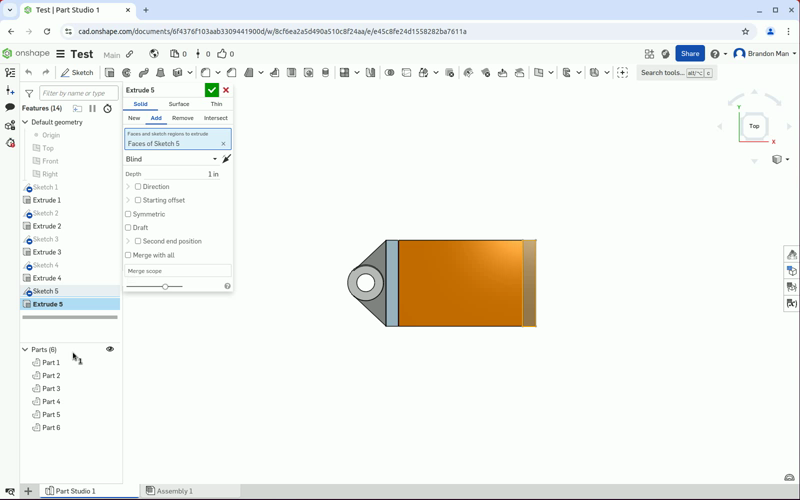
mouse_move(143, 106)
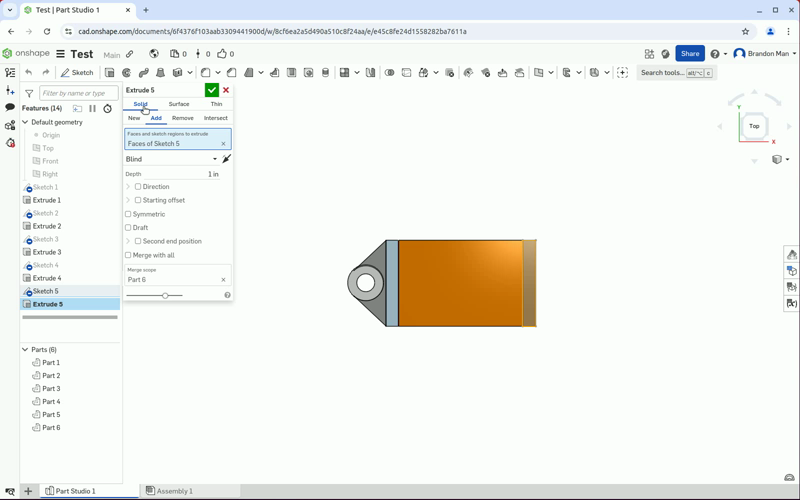
click(143, 106)
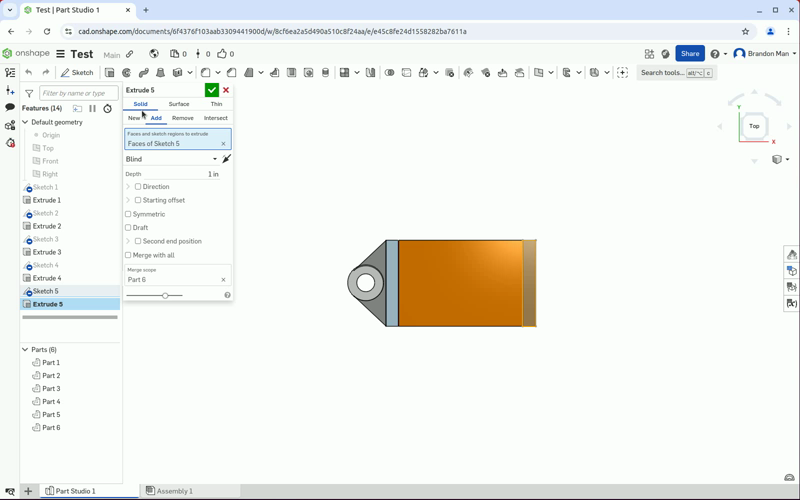
mouse_move(137, 120)
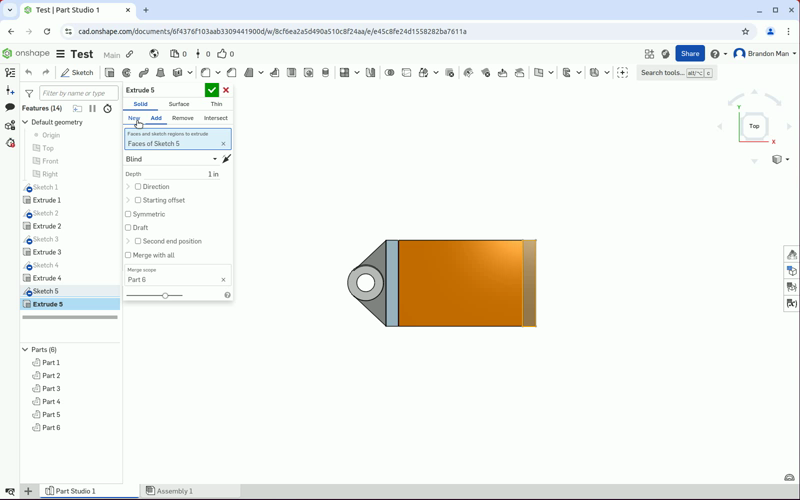
click(137, 120)
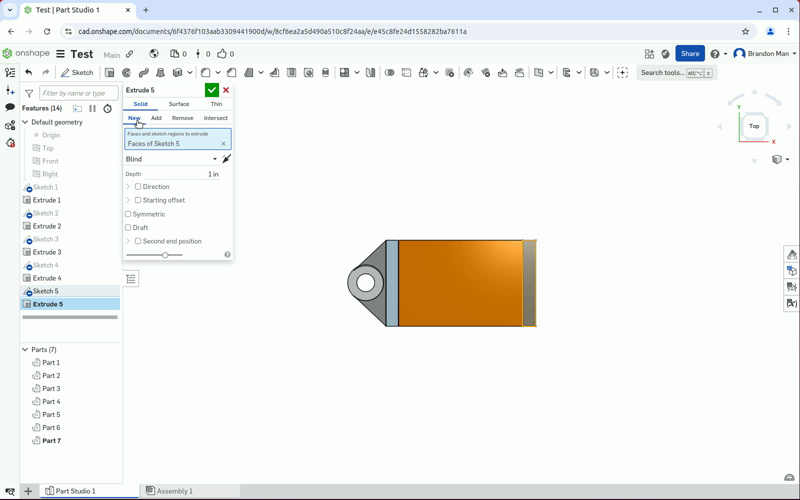
key(tab, 4)
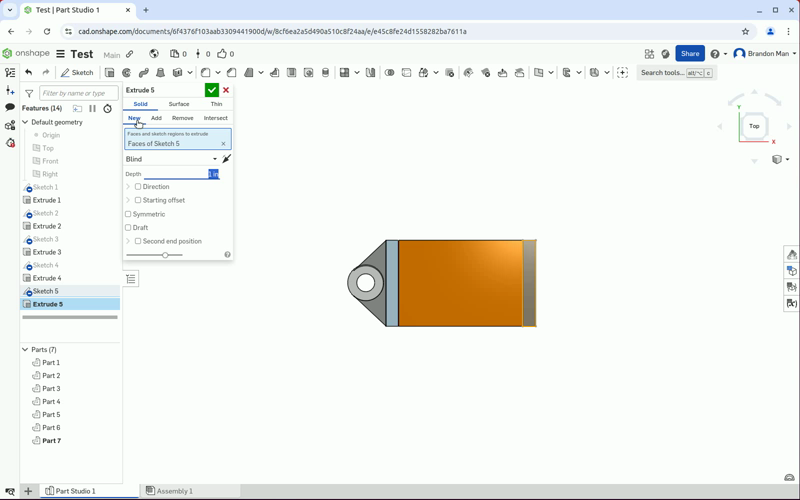
text(4.333)
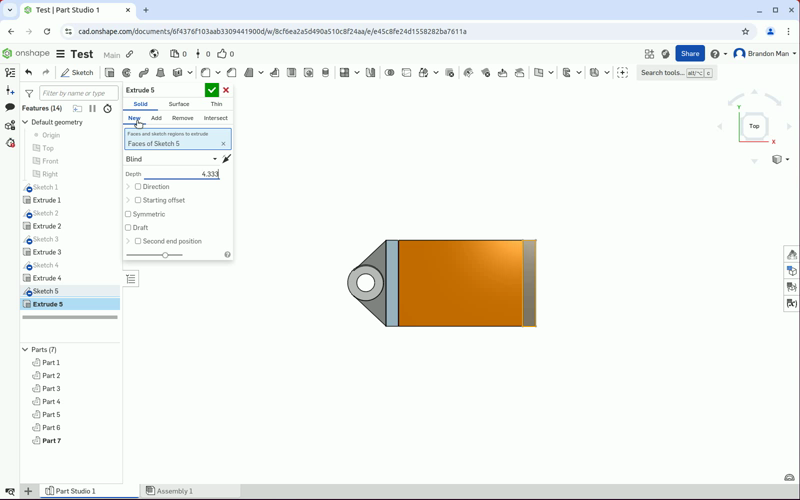
key(enter)
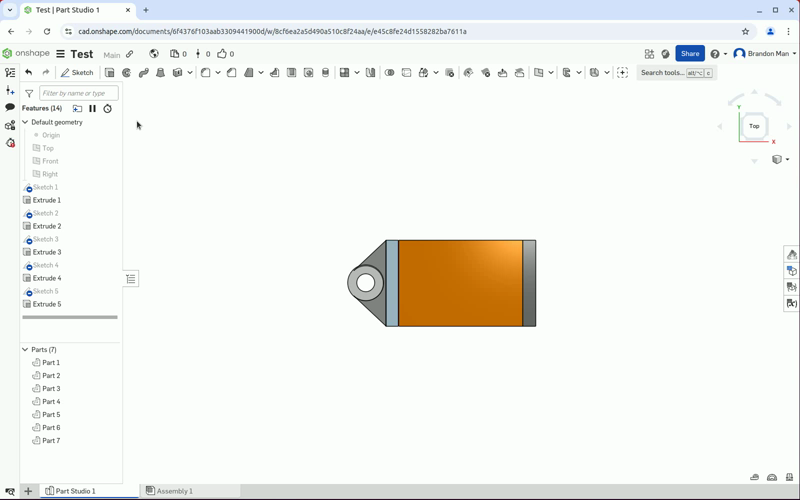
key(shift+h)
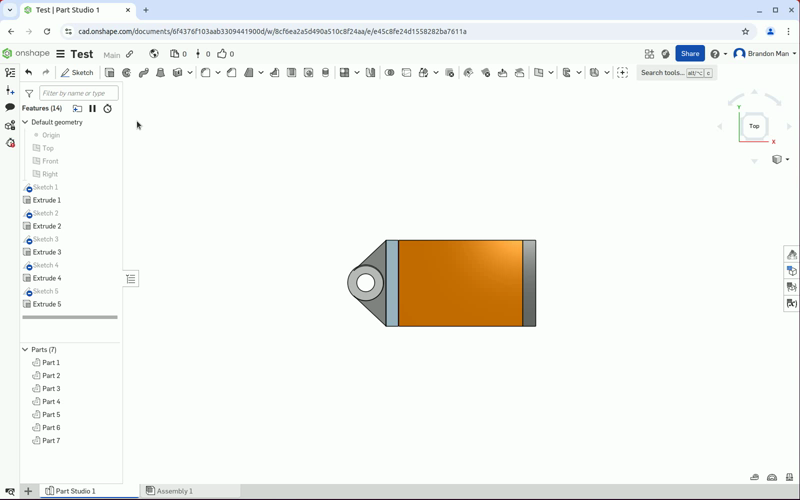
key(shift+h)
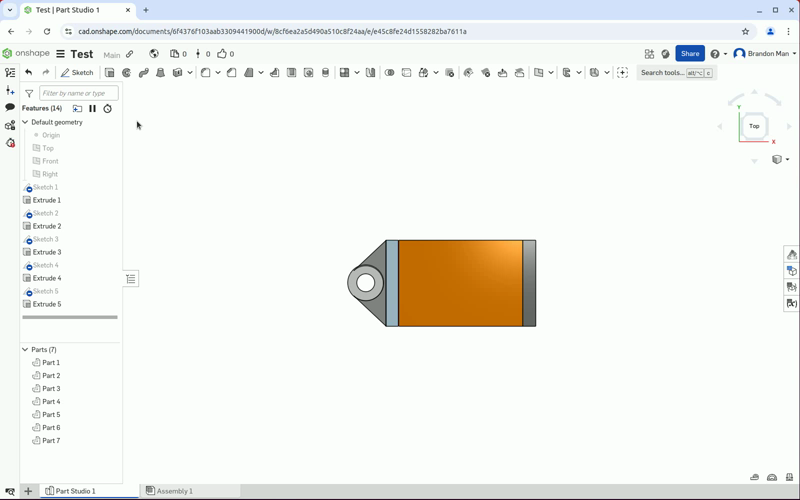
mouse_move(73, 189)
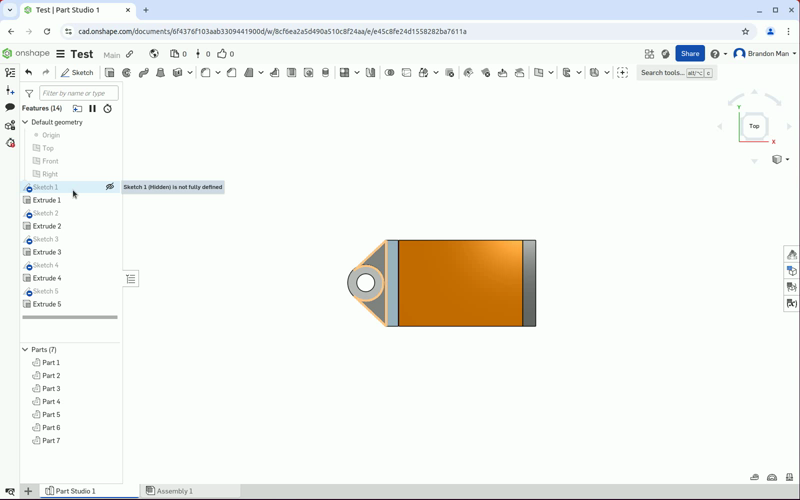
click(73, 189)
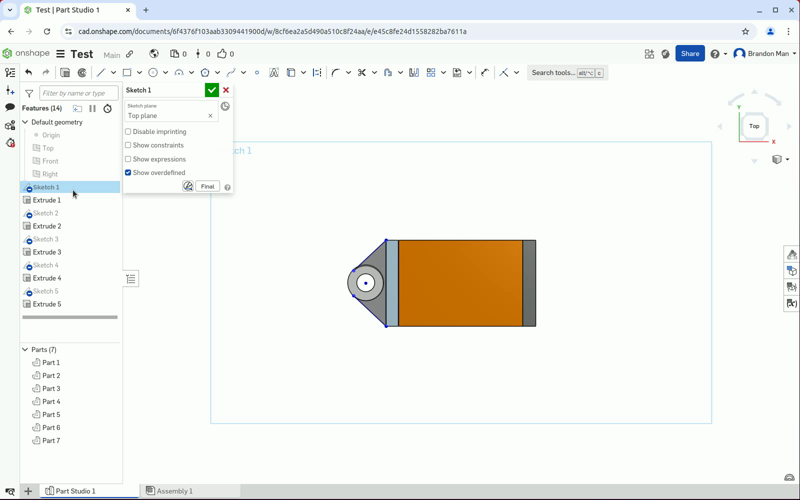
mouse_move(229, 92)
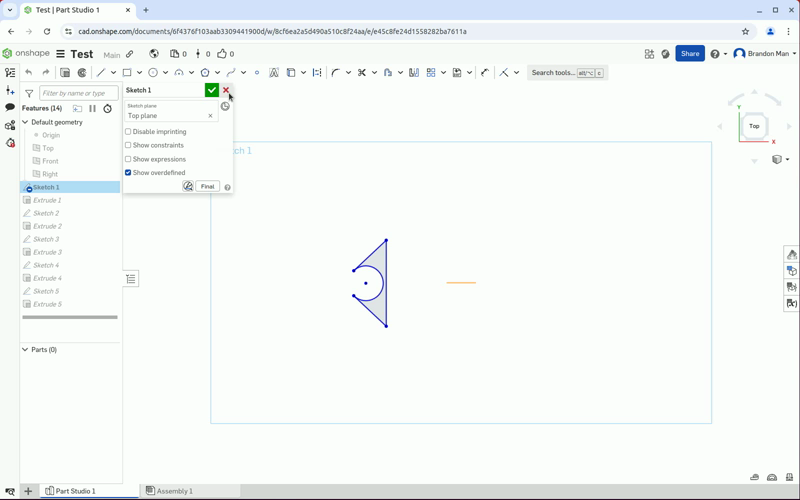
click(229, 92)
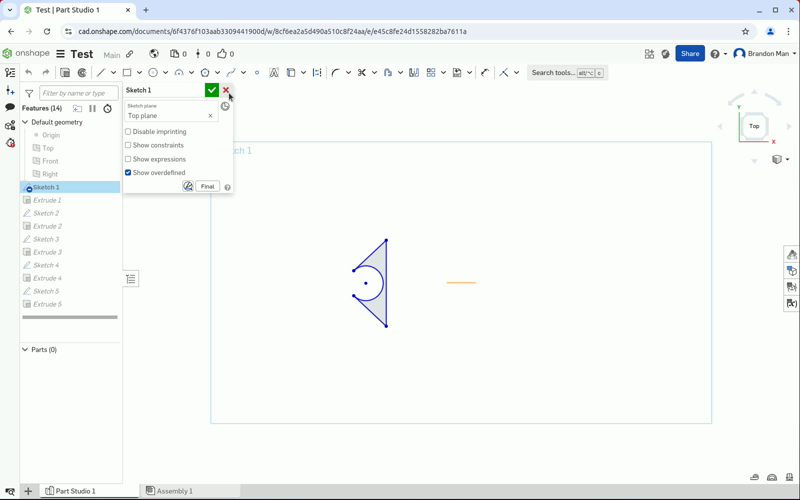
key(shift+s)
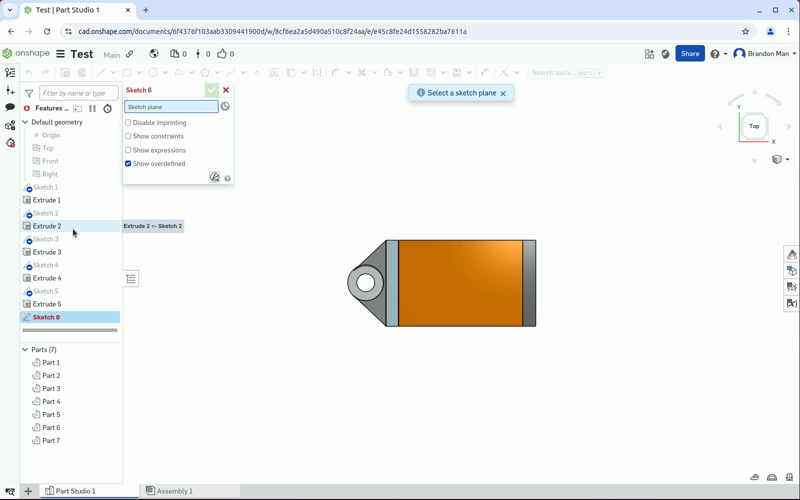
scroll(3)
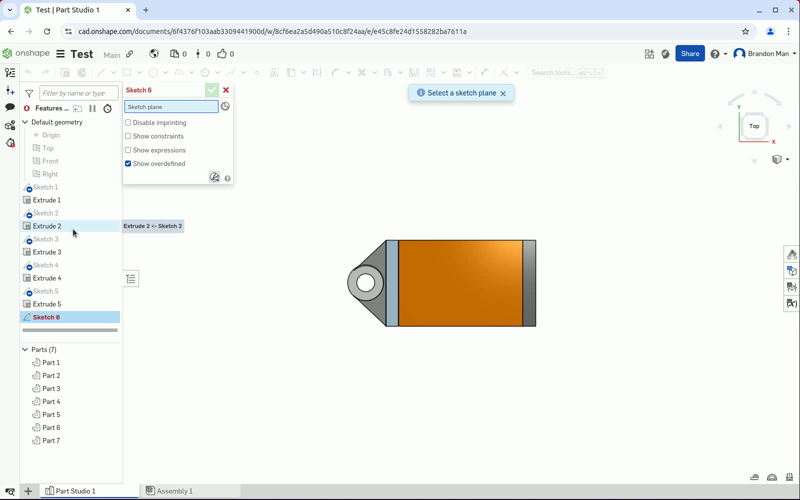
mouse_move(73, 150)
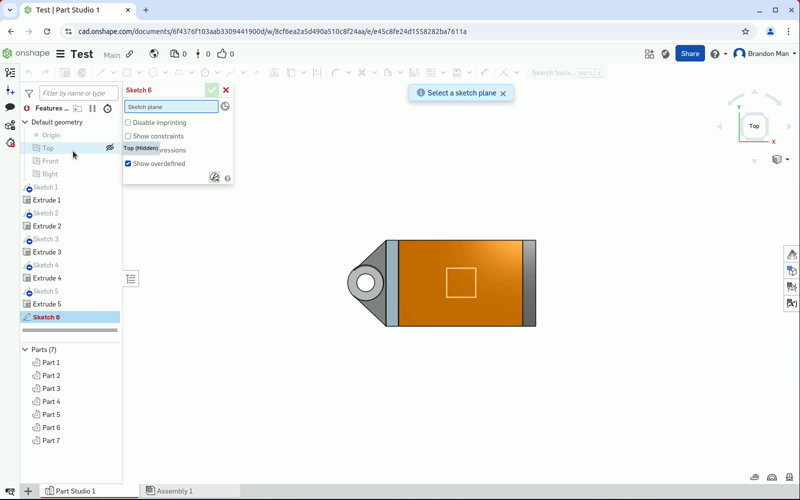
click(73, 150)
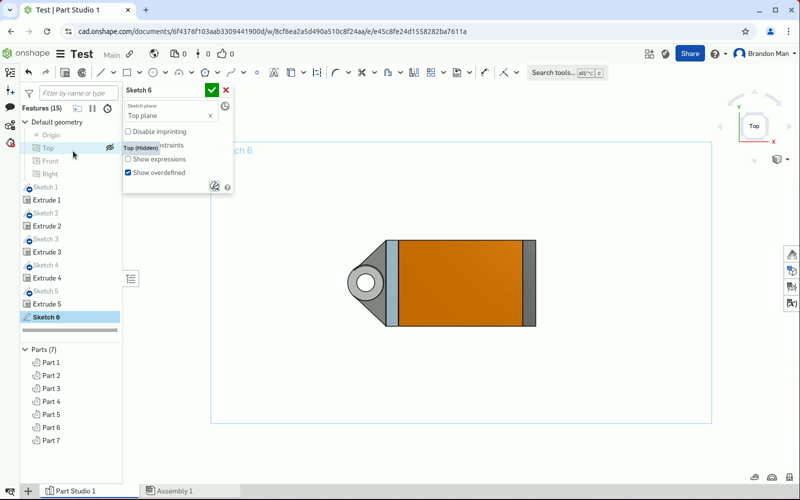
mouse_move(73, 352)
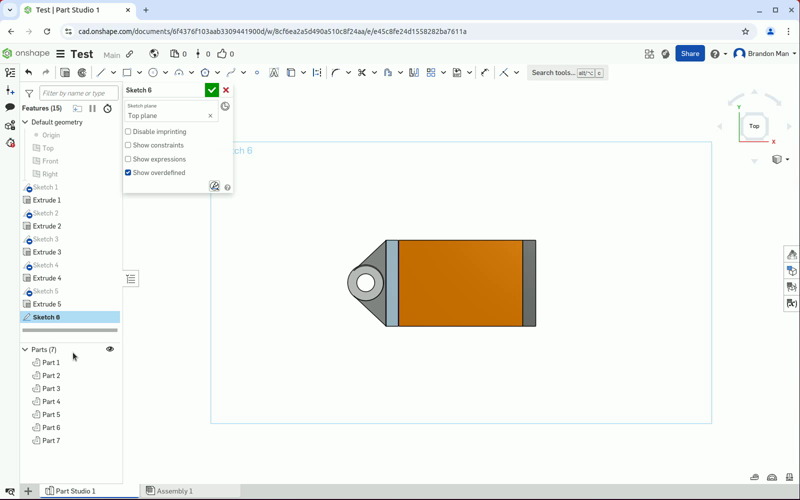
key(y)
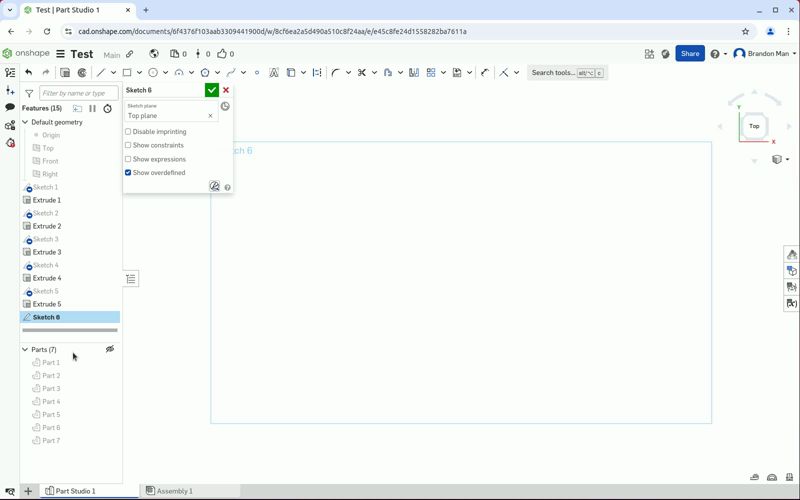
key(l)
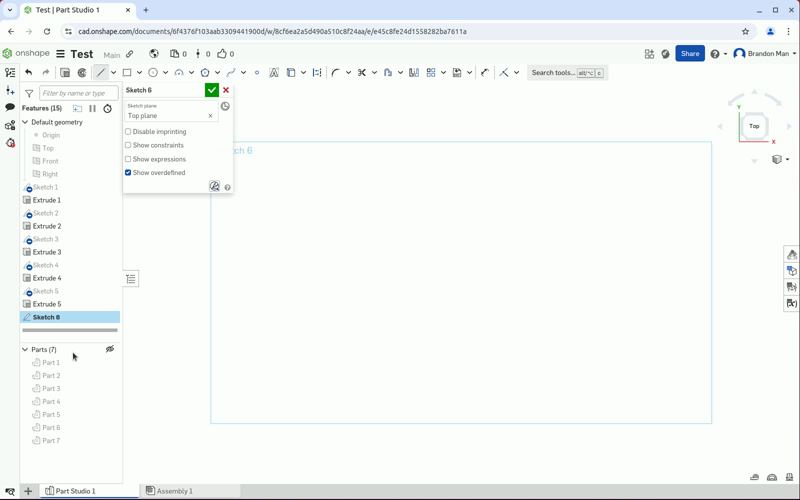
key_down(shift)
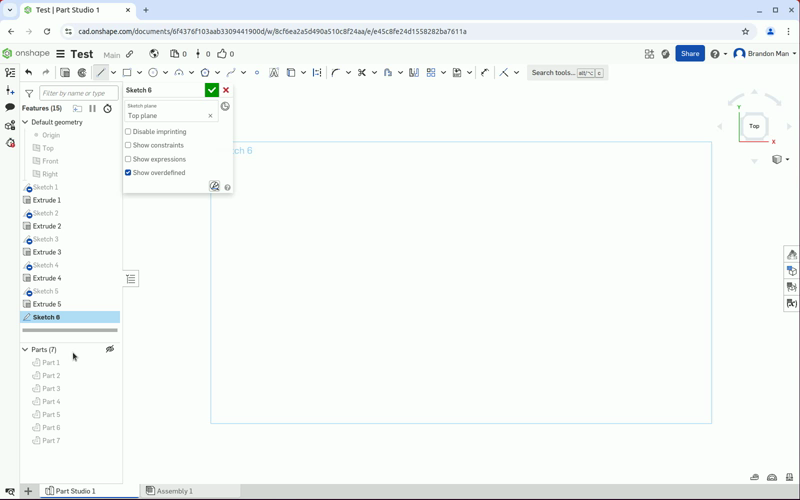
mouse_move(535, 326)
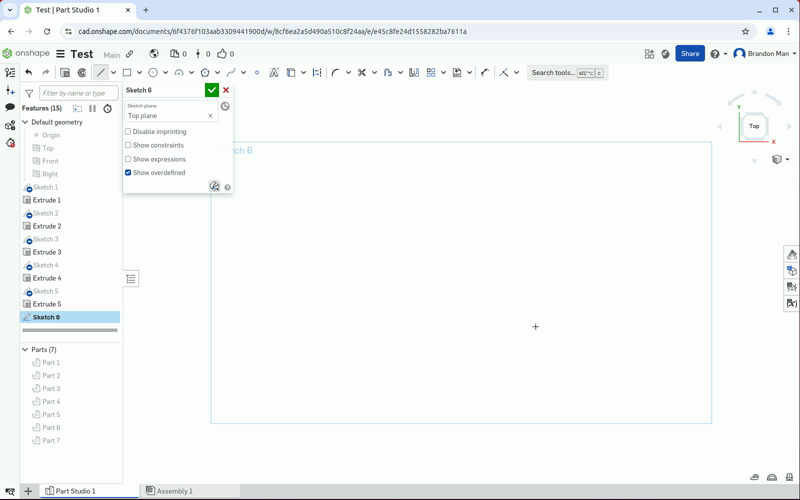
click(535, 326)
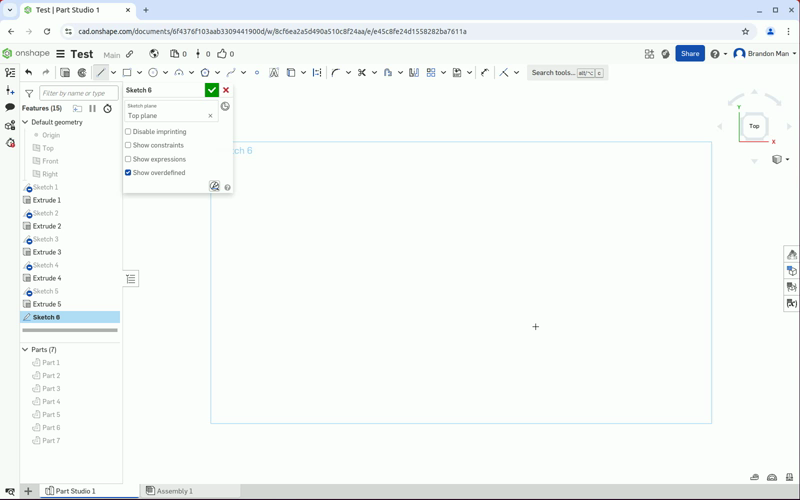
key_up(shift)
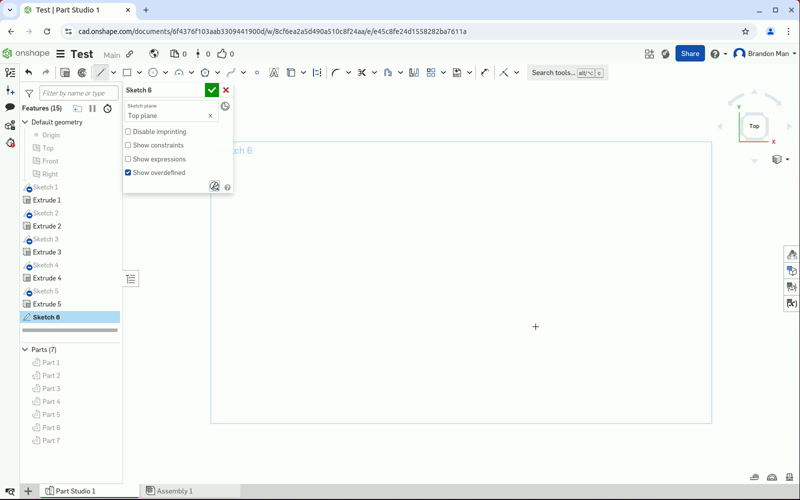
key_down(shift)
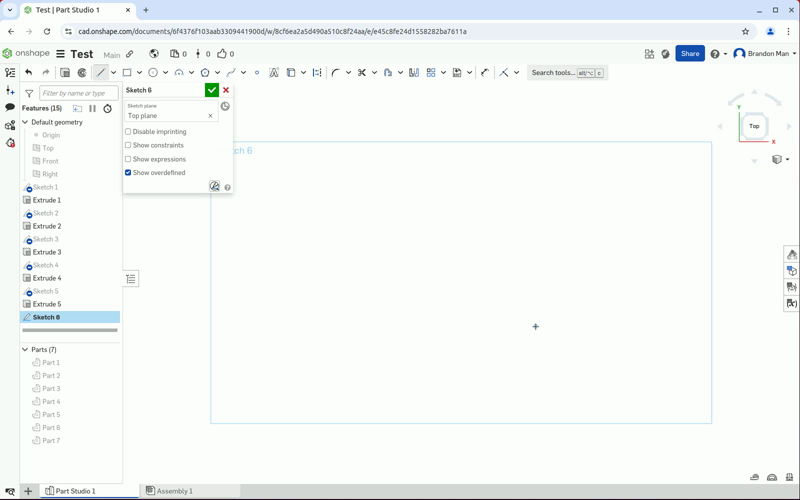
mouse_move(565, 326)
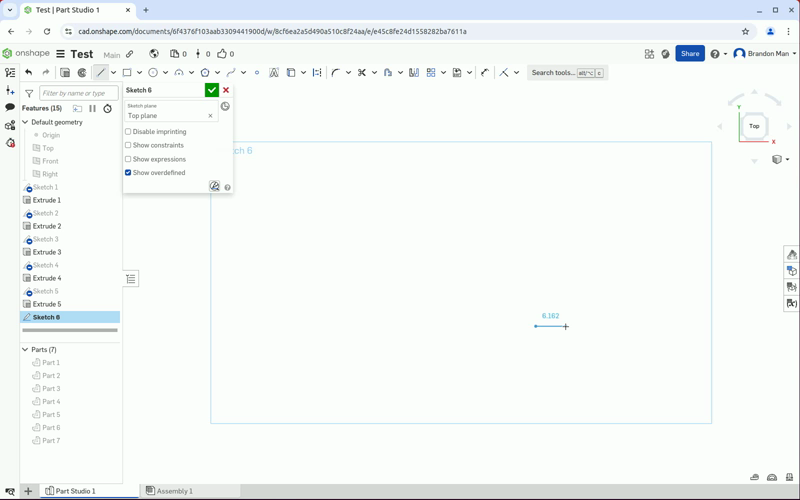
mouse_move(568, 295)
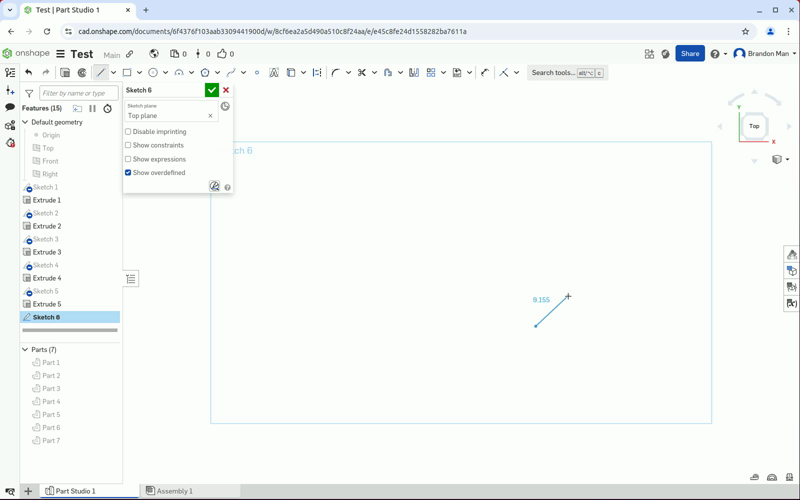
click(568, 295)
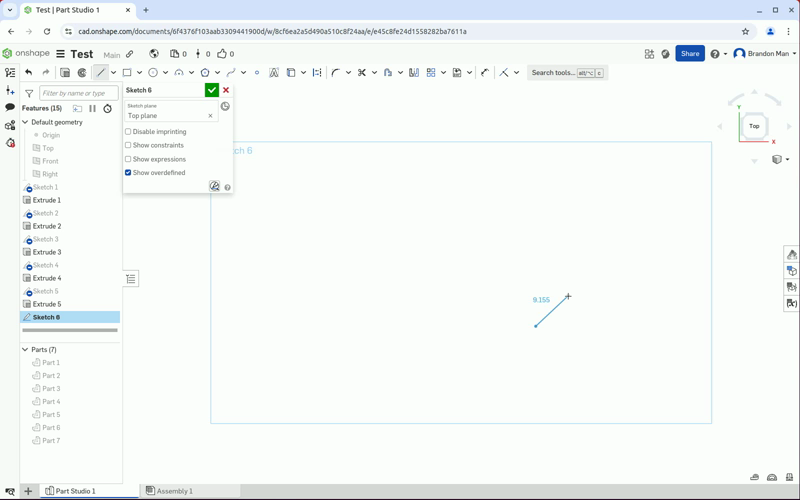
key_up(shift)
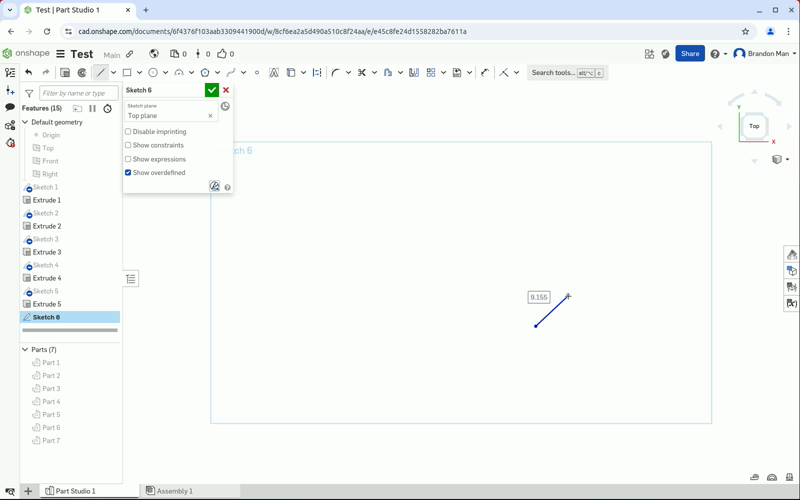
key(esc)
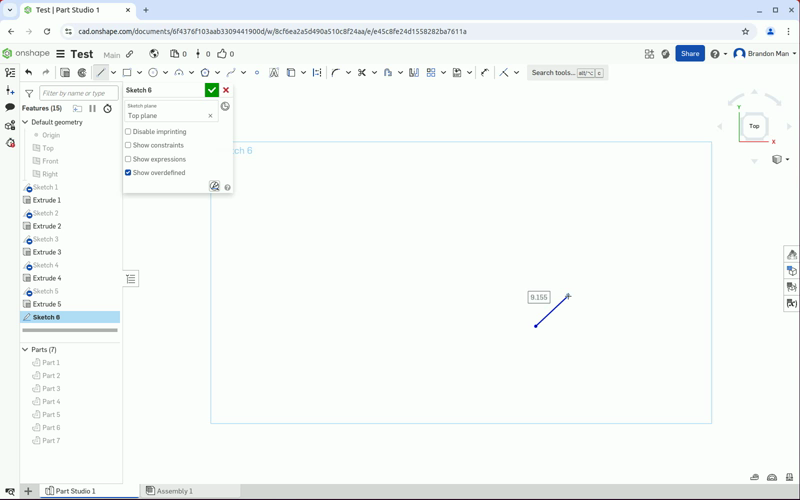
key(a)
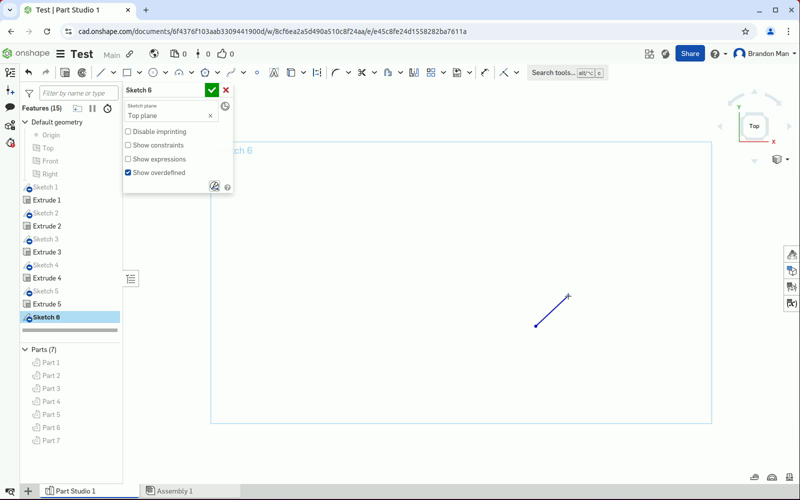
mouse_move(568, 295)
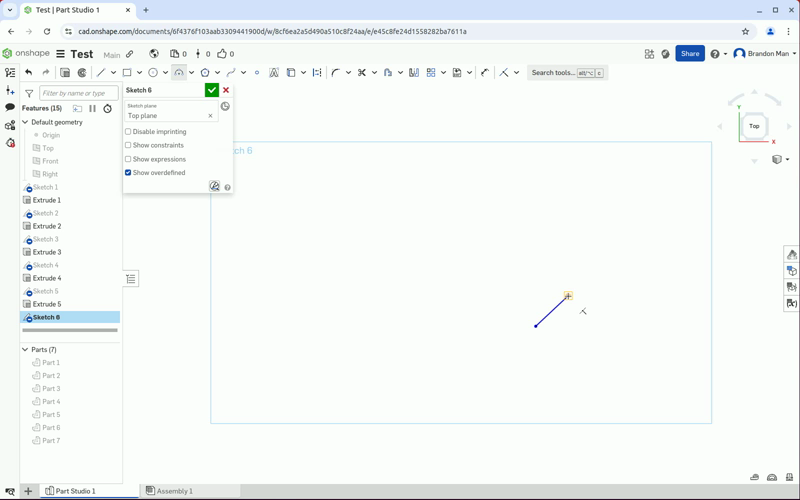
click(568, 295)
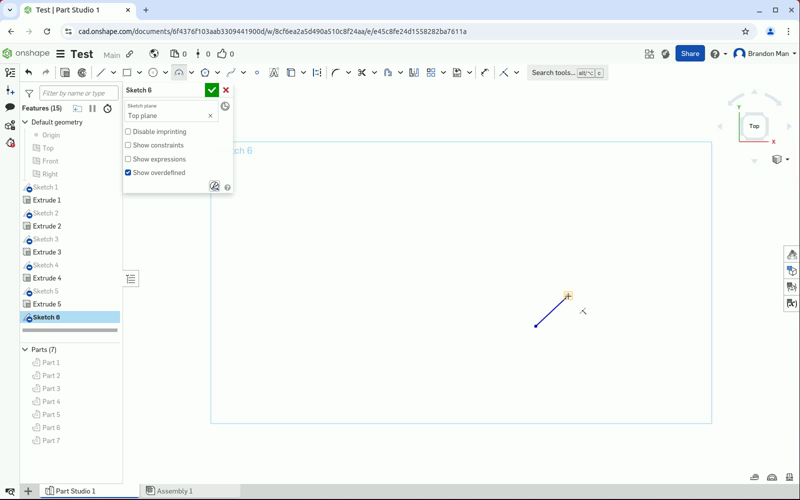
key_down(shift)
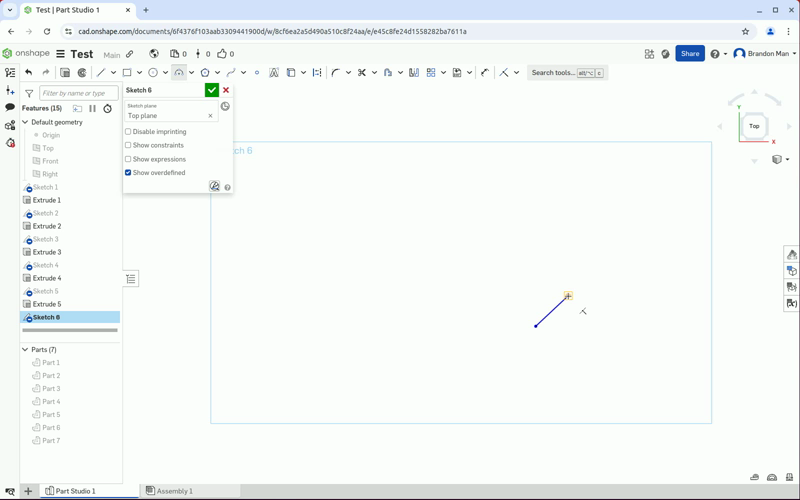
mouse_move(568, 271)
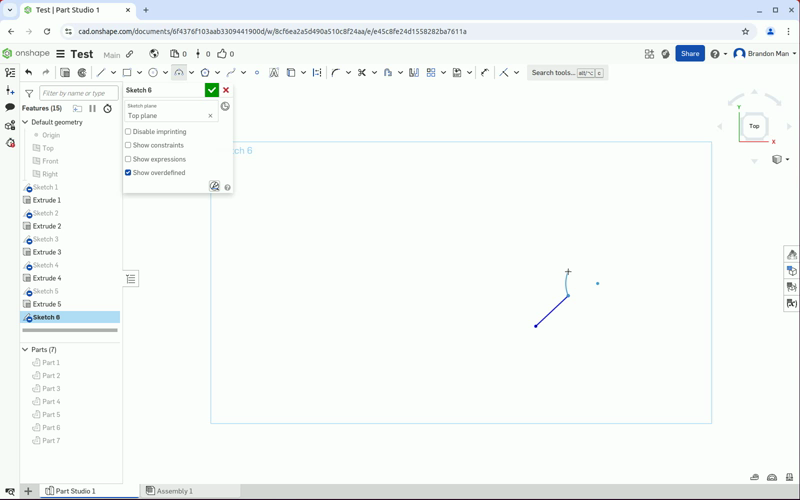
click(568, 271)
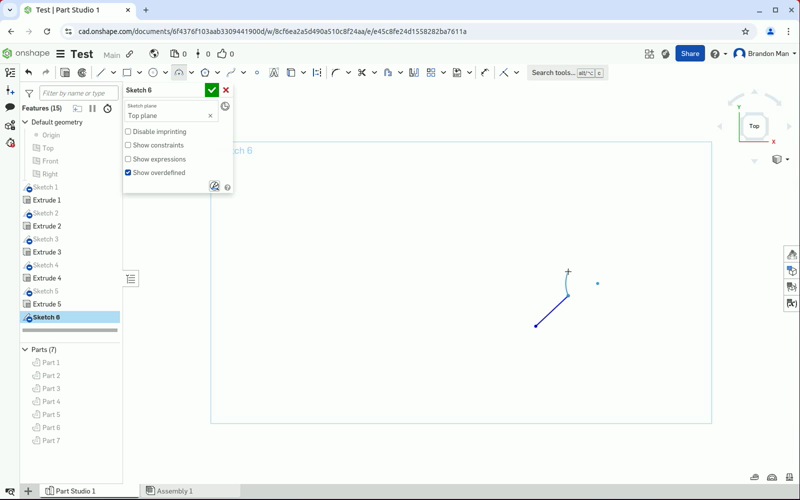
mouse_move(540, 283)
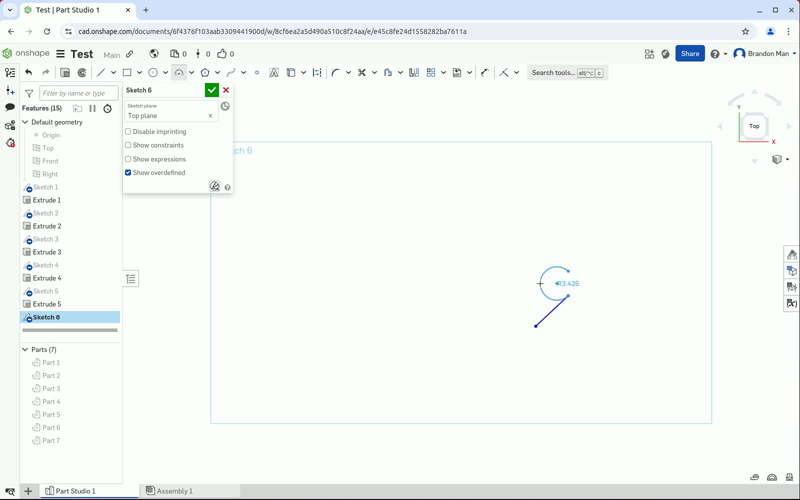
click(540, 283)
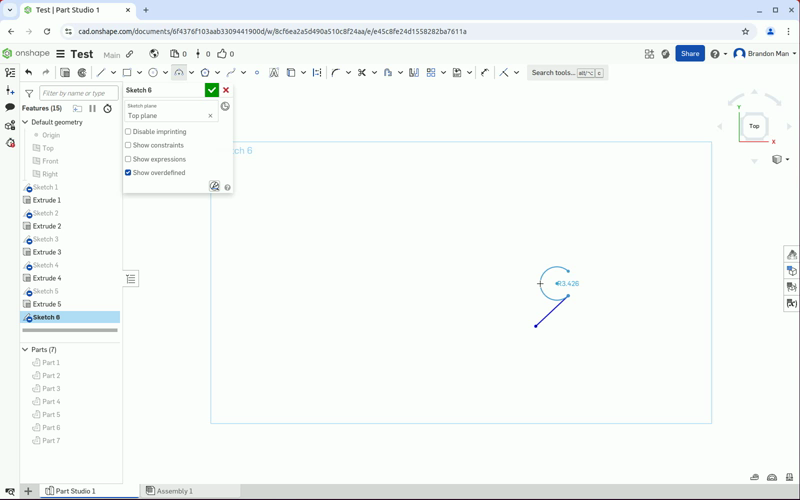
key_up(shift)
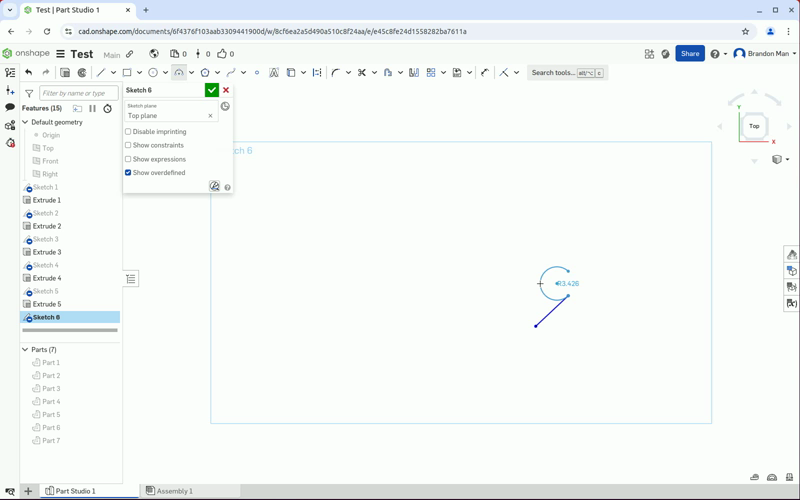
key(esc)
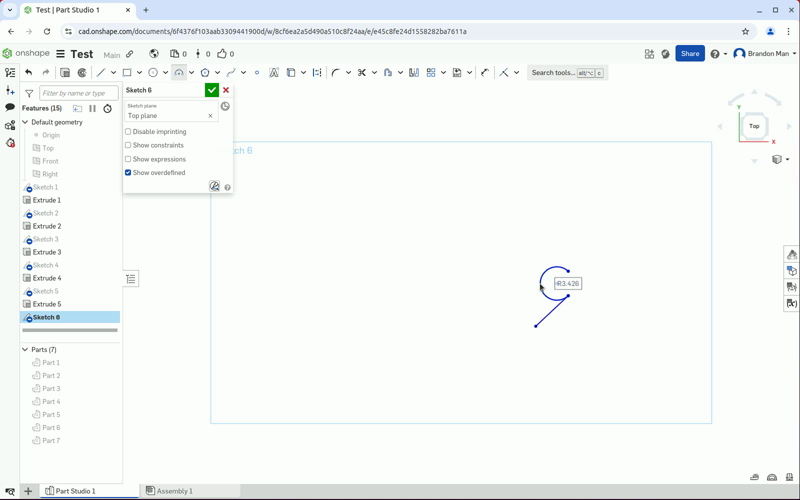
key(l)
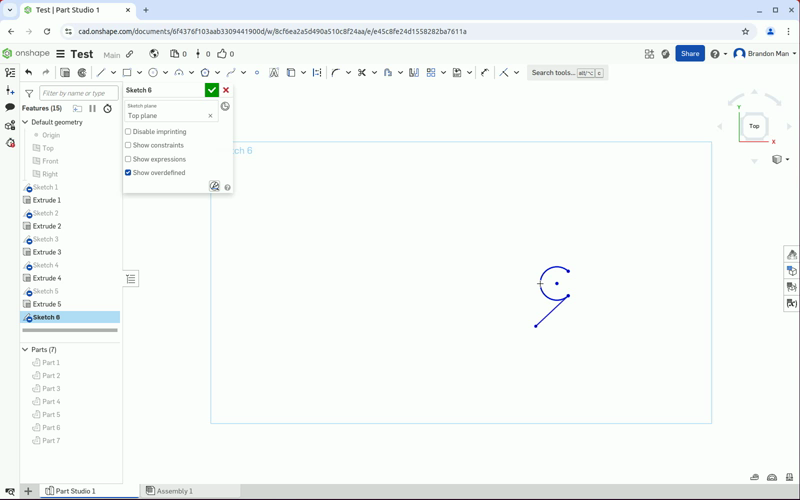
mouse_move(568, 271)
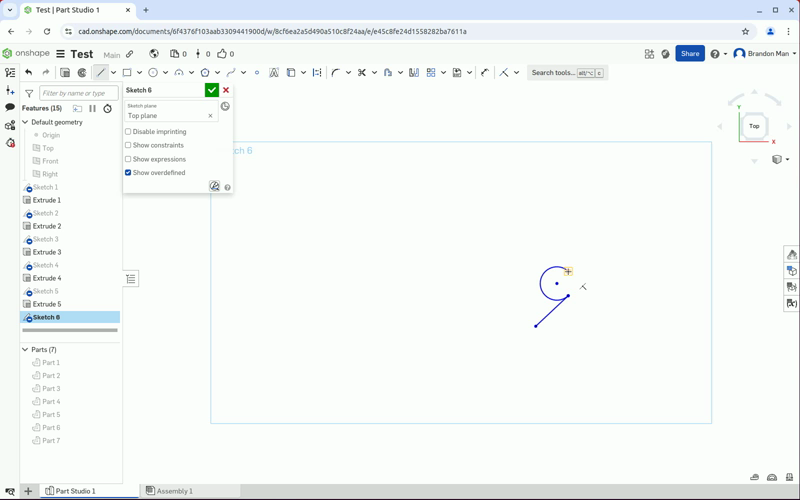
click(568, 271)
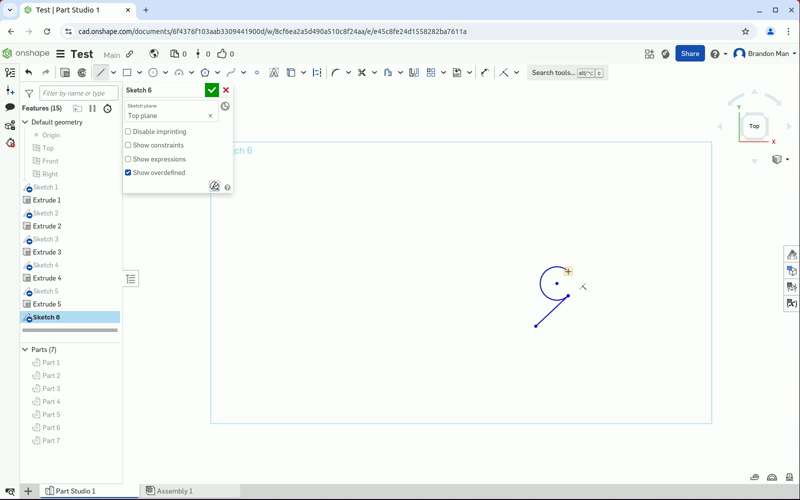
key_down(shift)
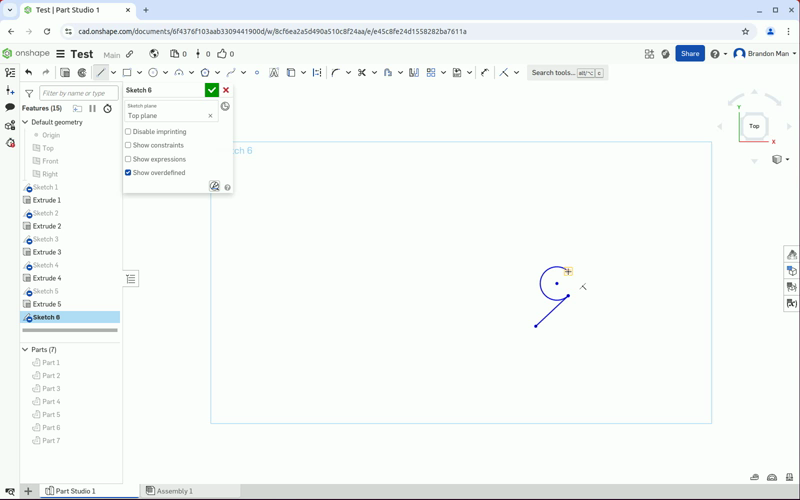
mouse_move(589, 271)
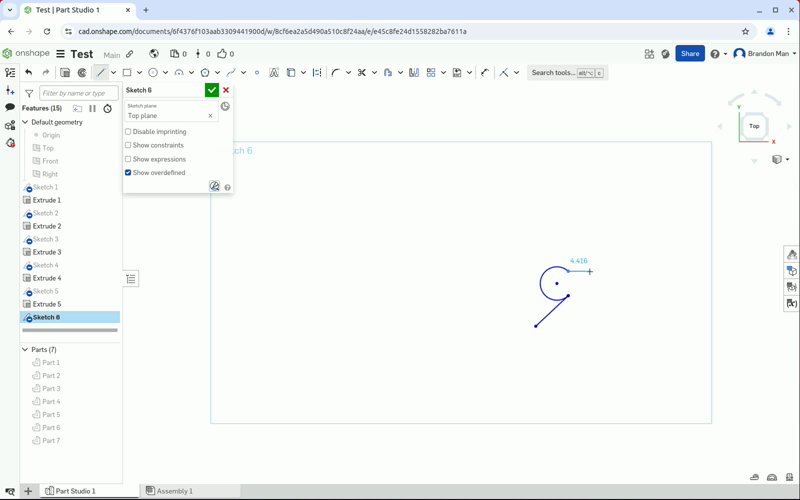
mouse_move(535, 240)
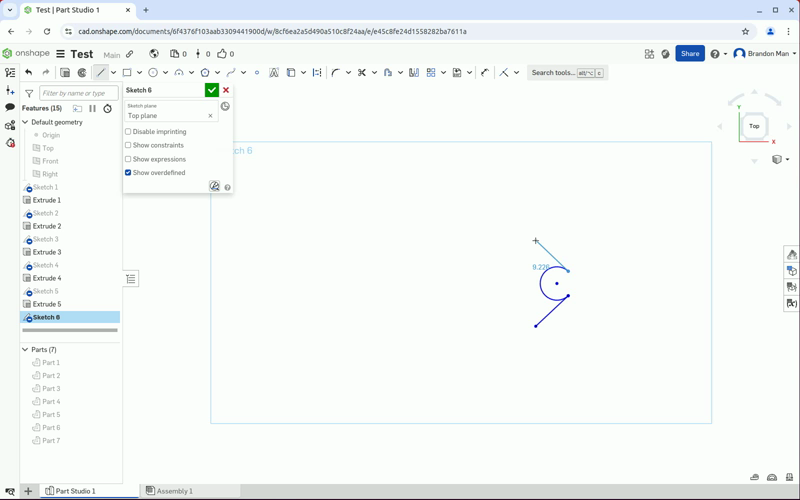
click(535, 240)
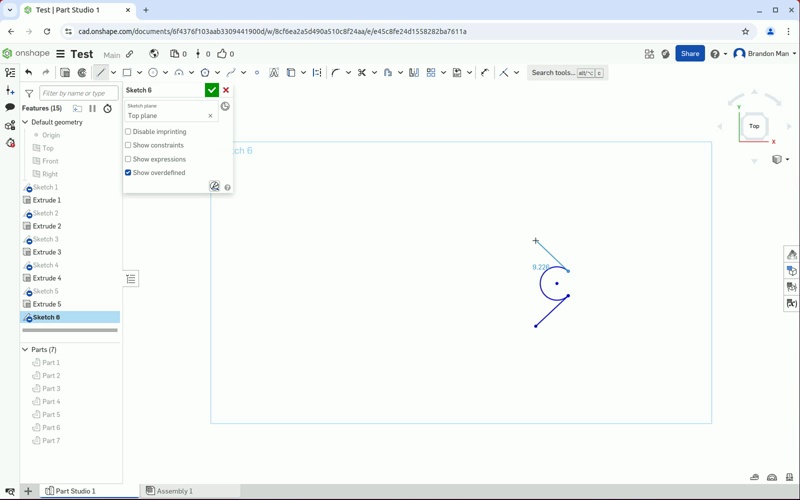
key_up(shift)
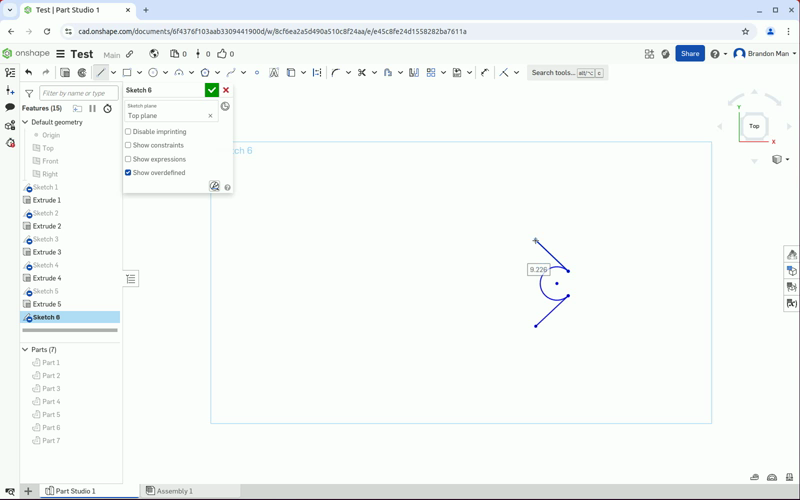
key_down(shift)
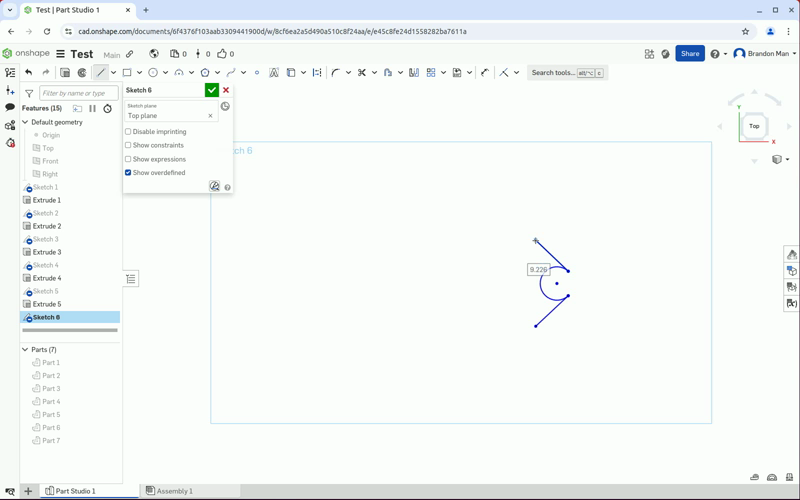
mouse_move(535, 326)
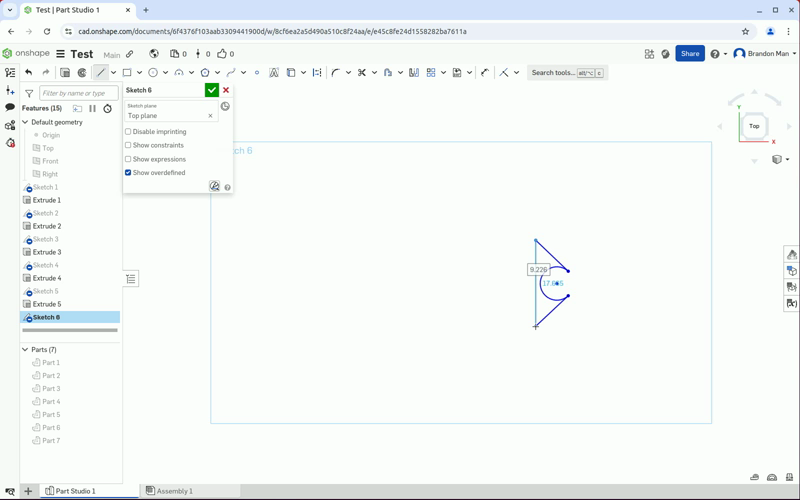
key_up(shift)
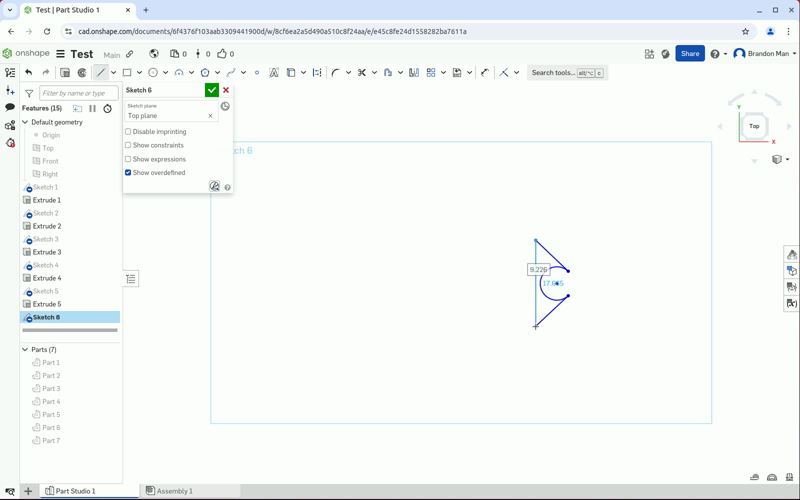
click(535, 326)
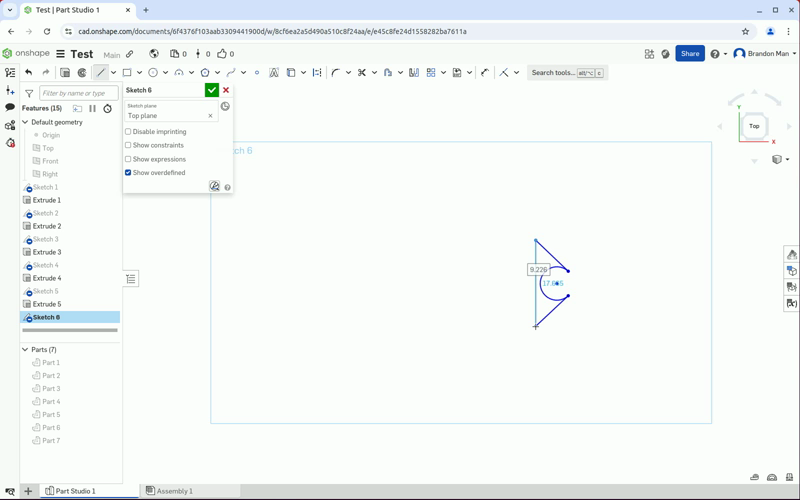
key(esc)
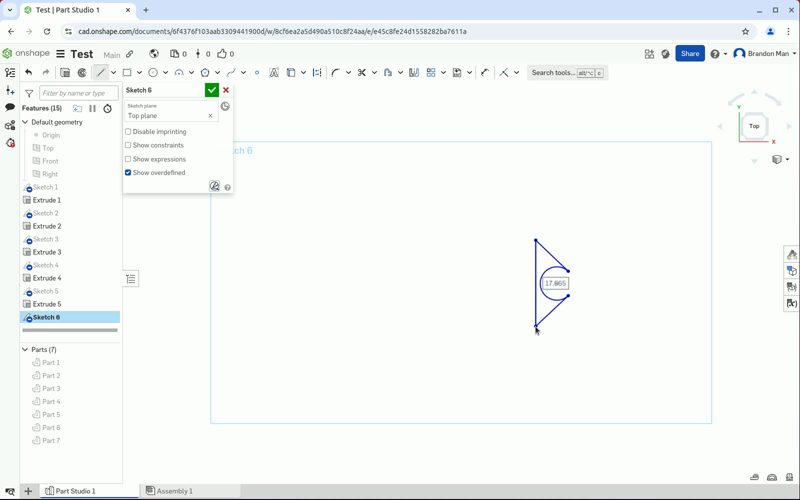
mouse_move(546, 297)
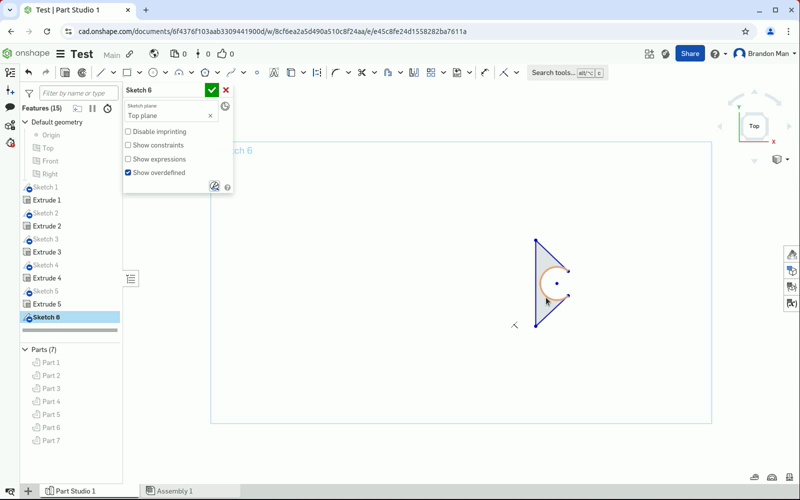
scroll(6)
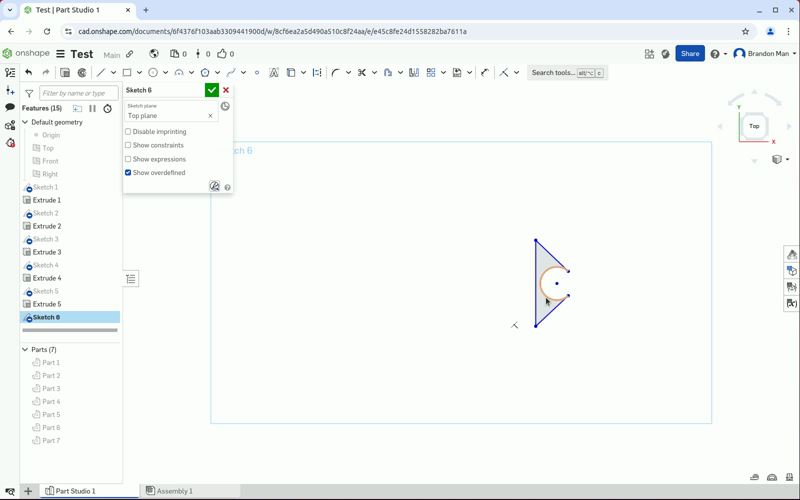
scroll(6)
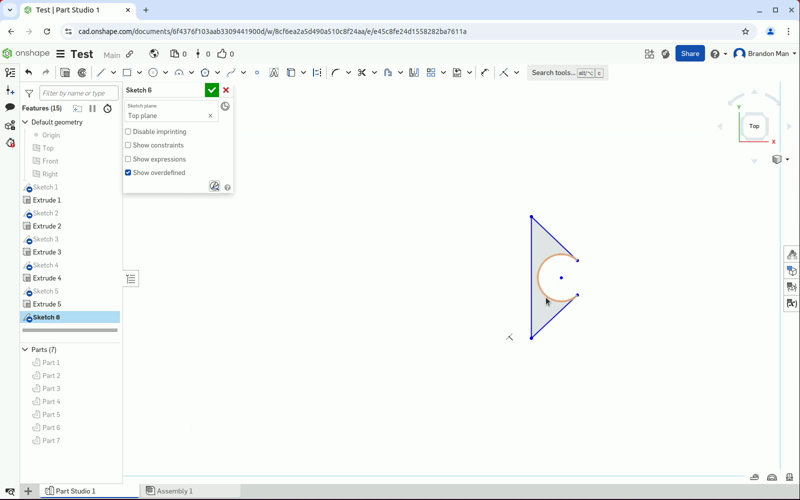
scroll(6)
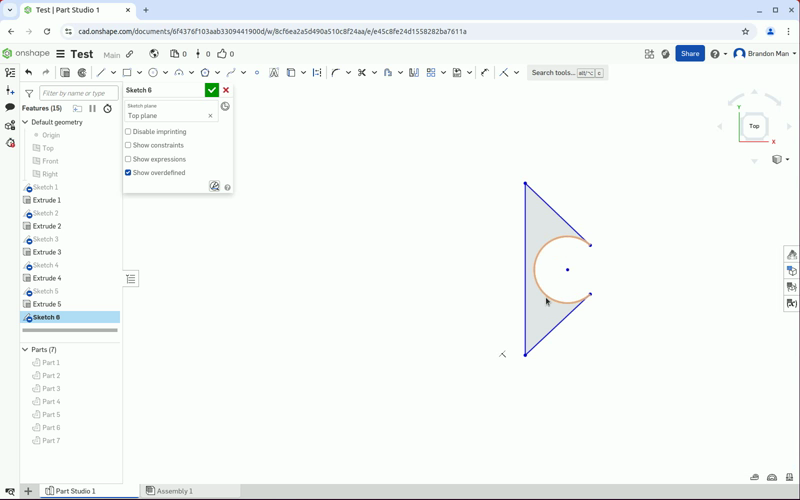
scroll(6)
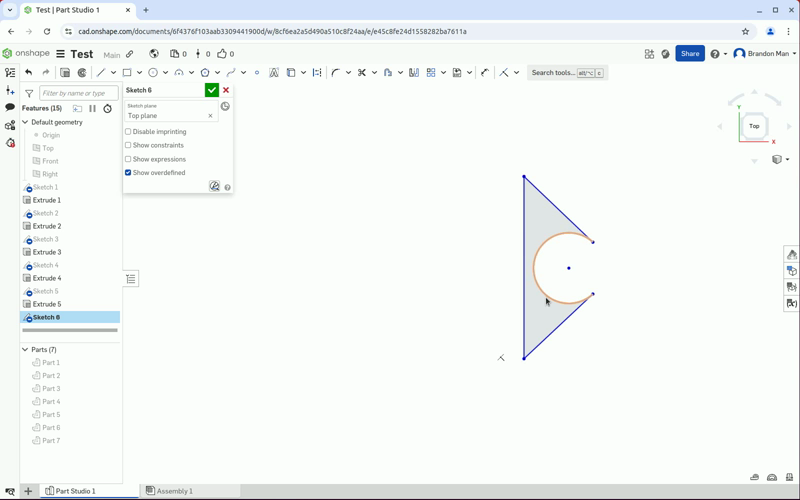
scroll(6)
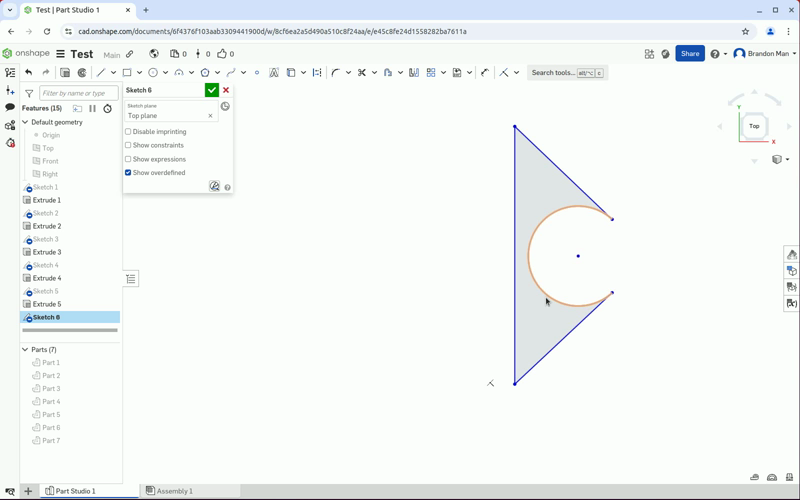
scroll(6)
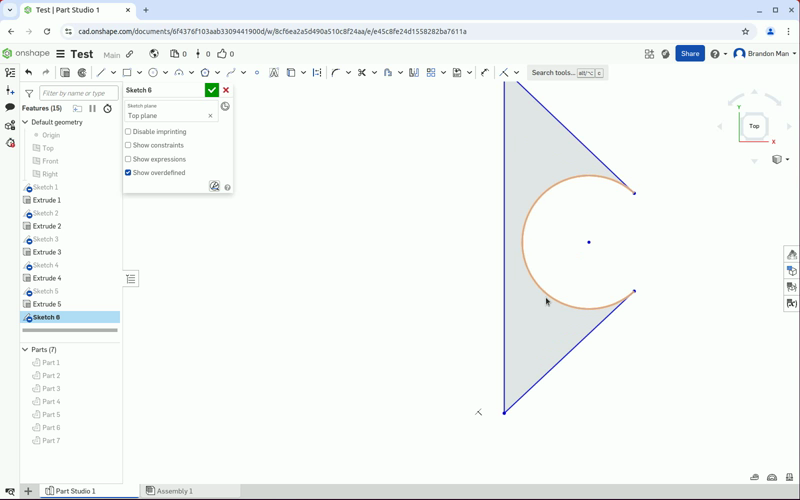
scroll(6)
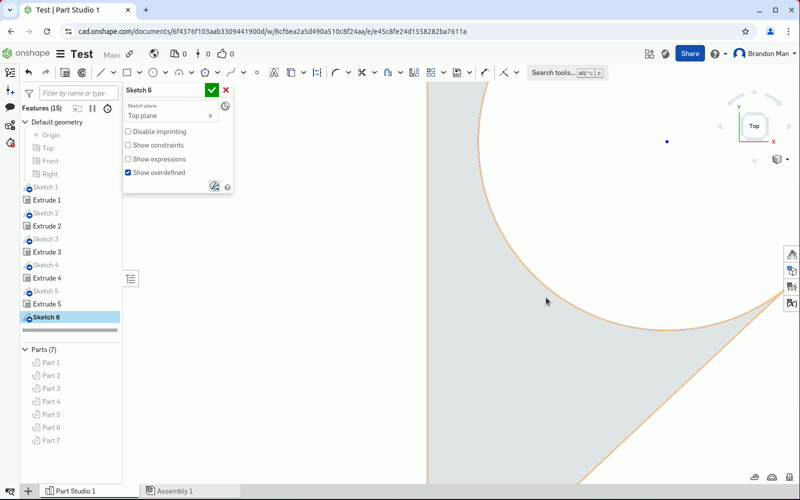
click(546, 297)
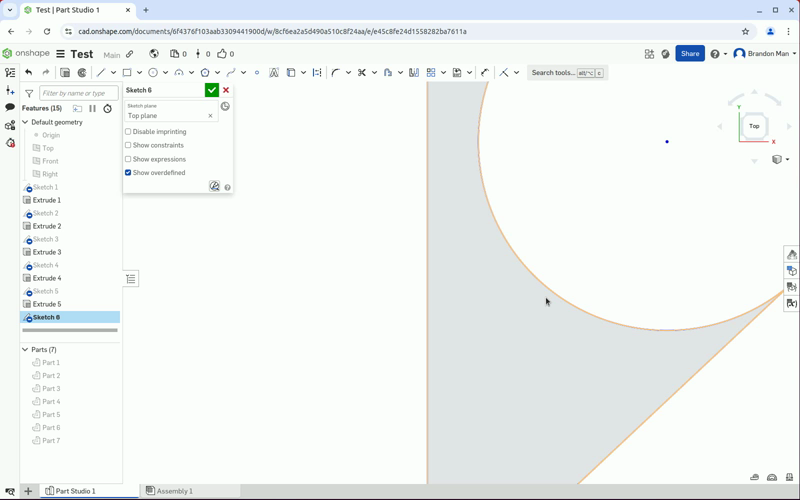
scroll(-6)
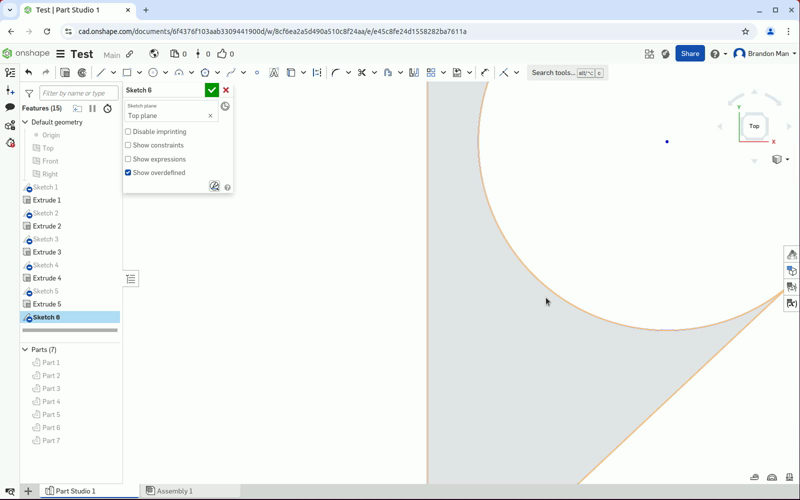
scroll(-6)
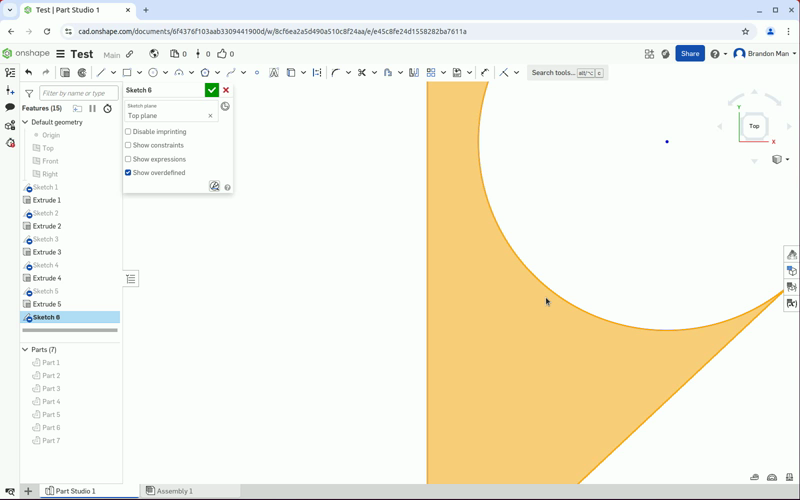
scroll(-6)
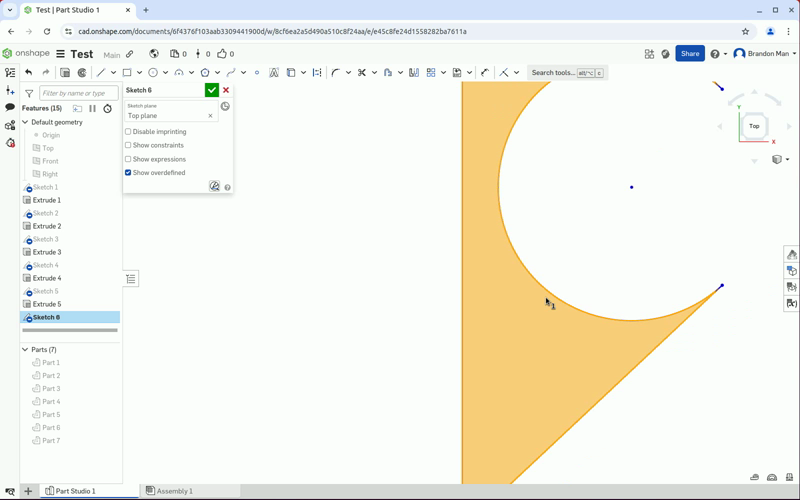
scroll(-6)
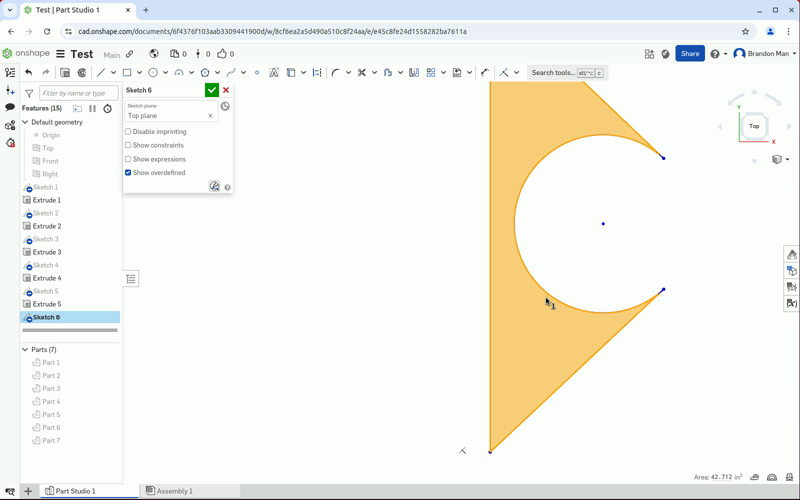
scroll(-6)
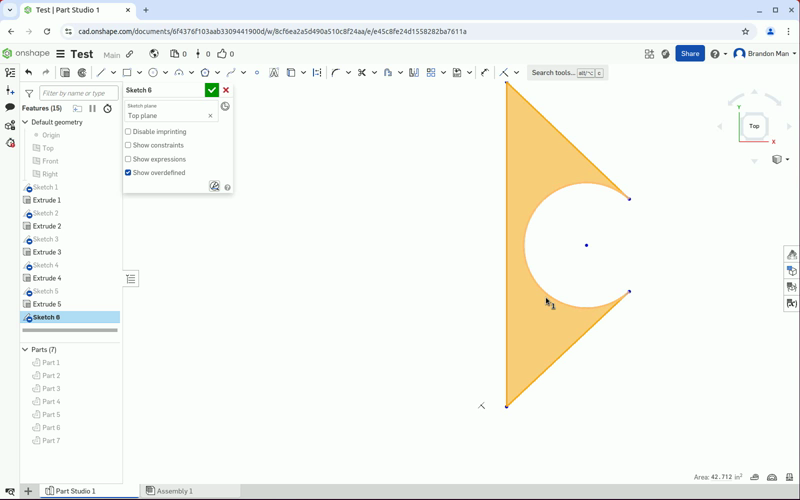
scroll(-6)
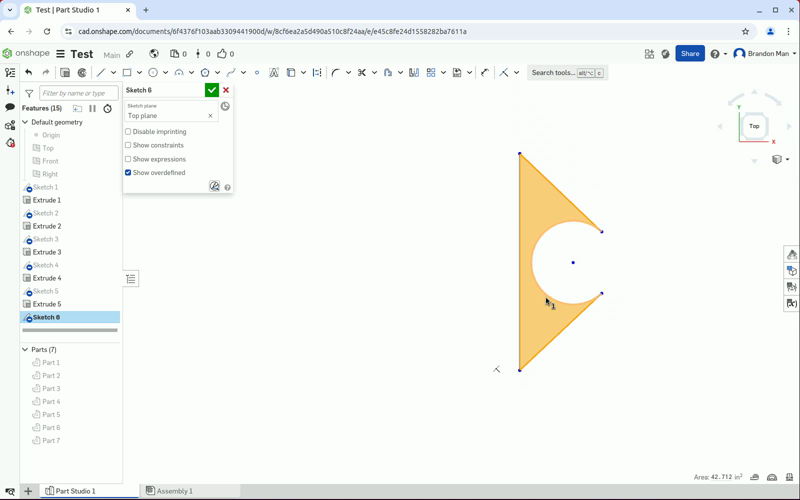
scroll(-6)
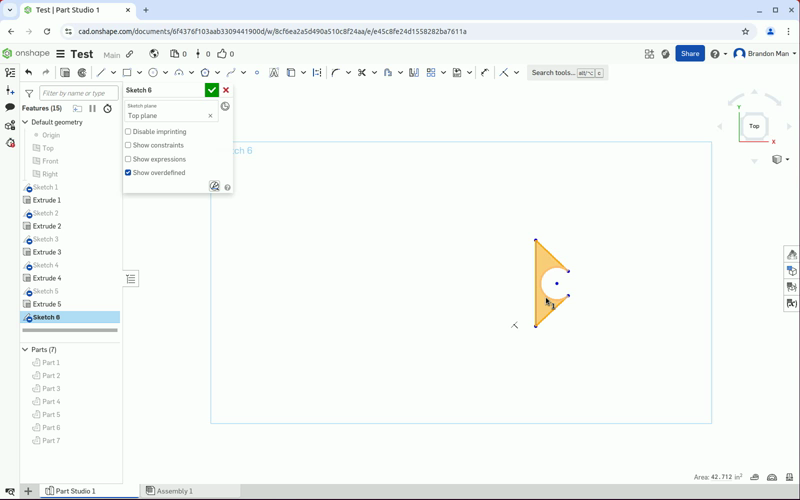
mouse_move(73, 352)
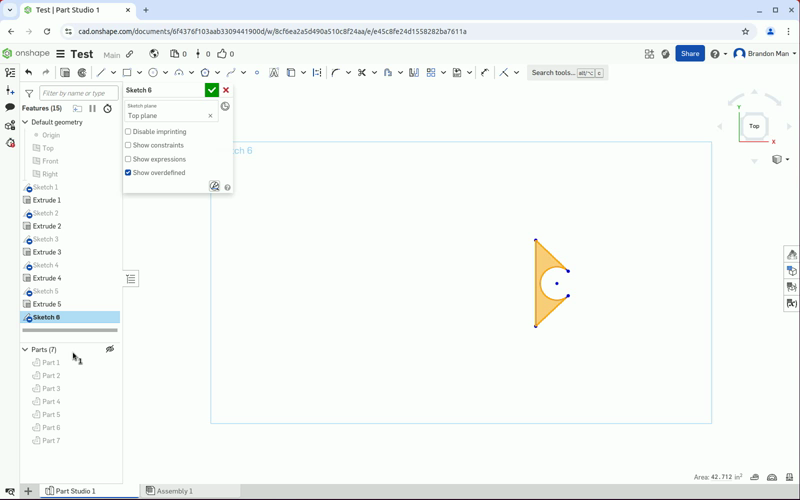
key(shift+y)
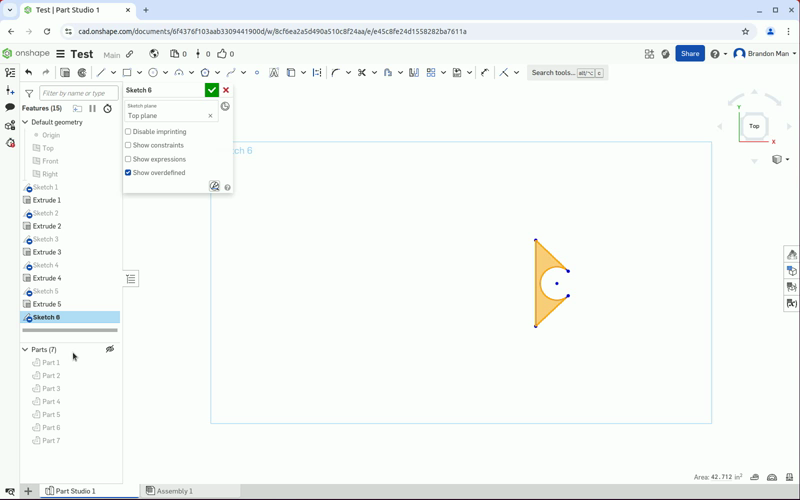
key(shift+e)
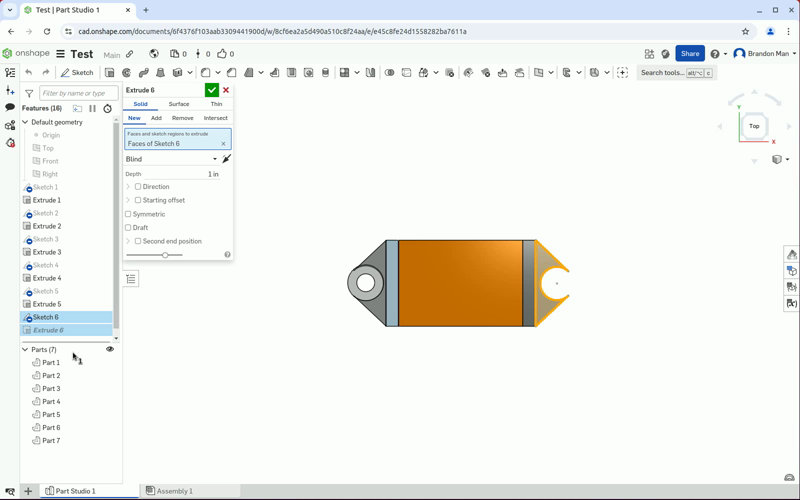
mouse_move(143, 106)
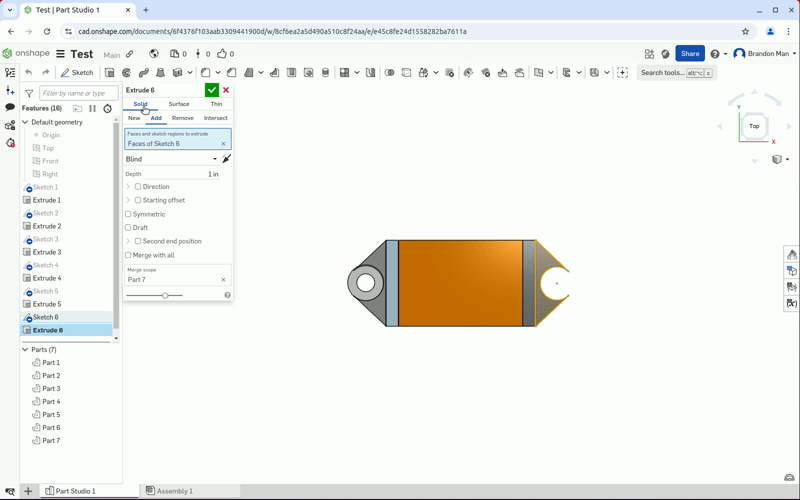
click(143, 106)
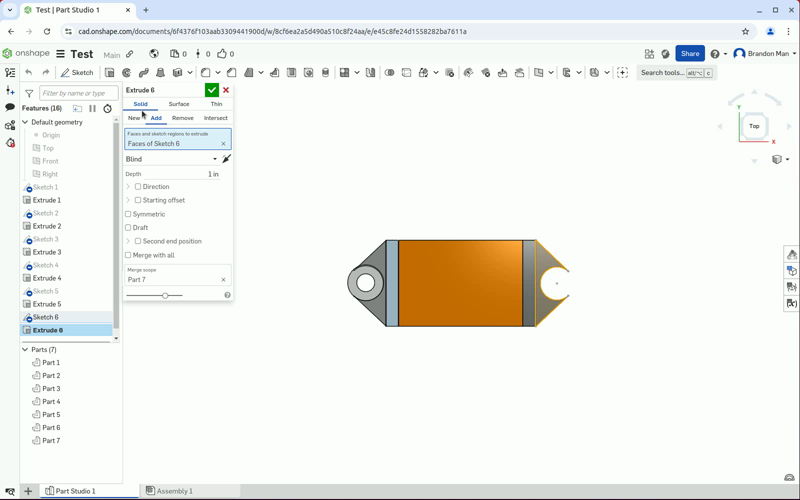
mouse_move(137, 120)
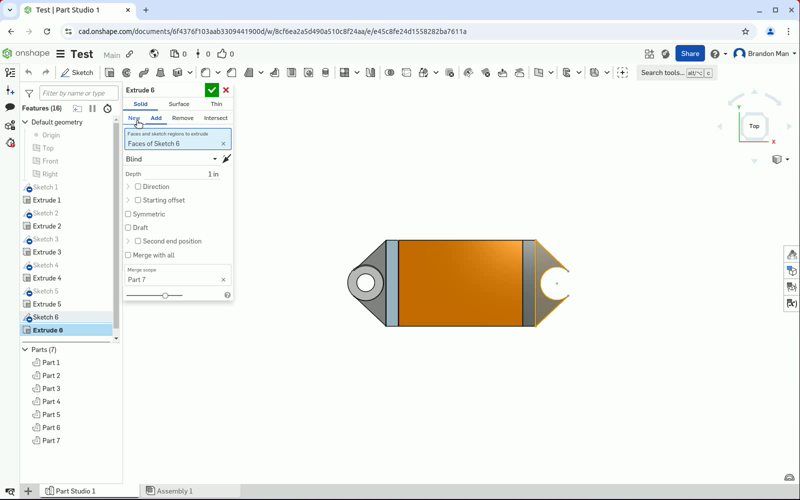
click(137, 120)
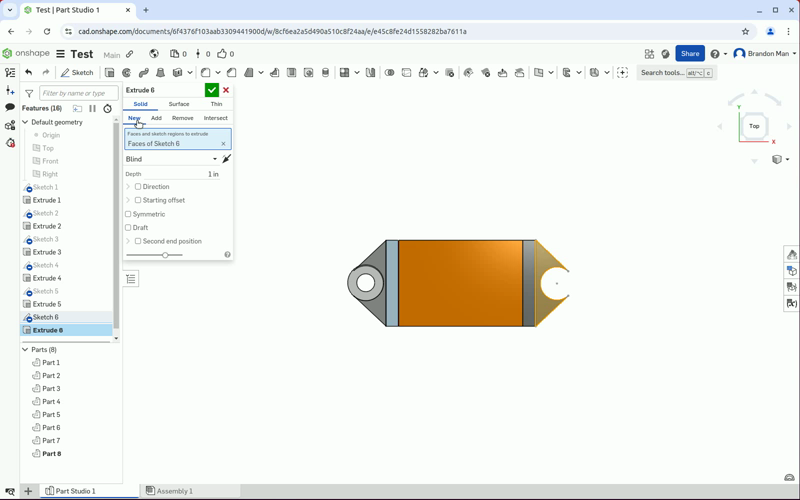
key(tab, 4)
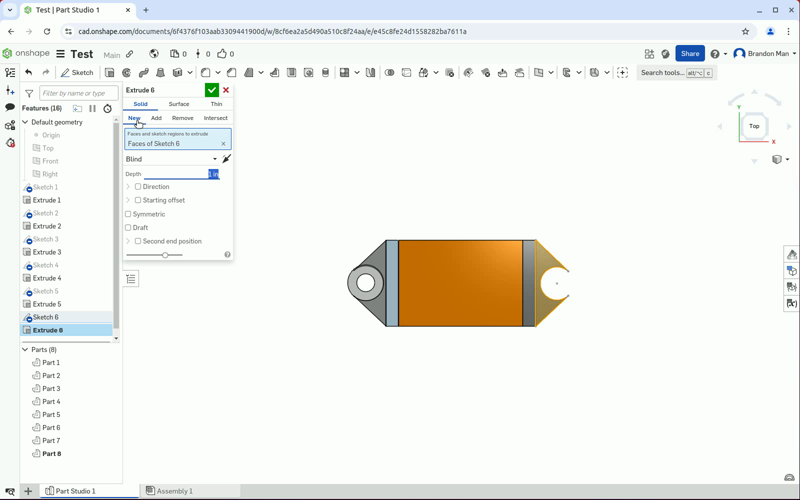
text(4.333)
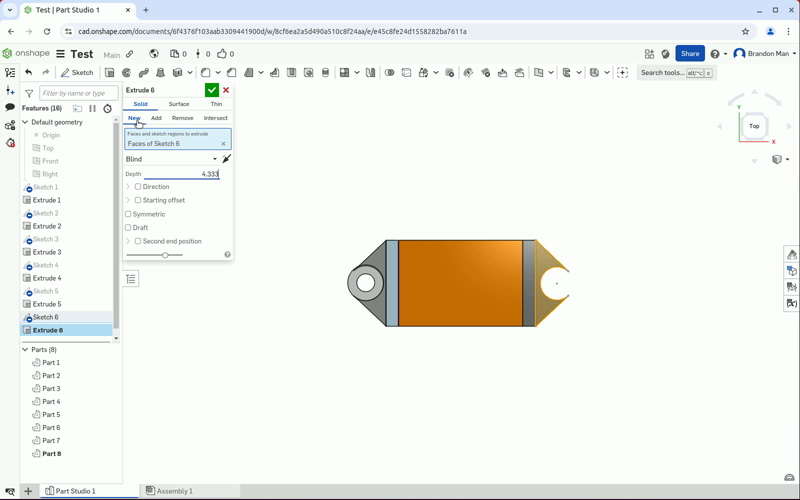
key(enter)
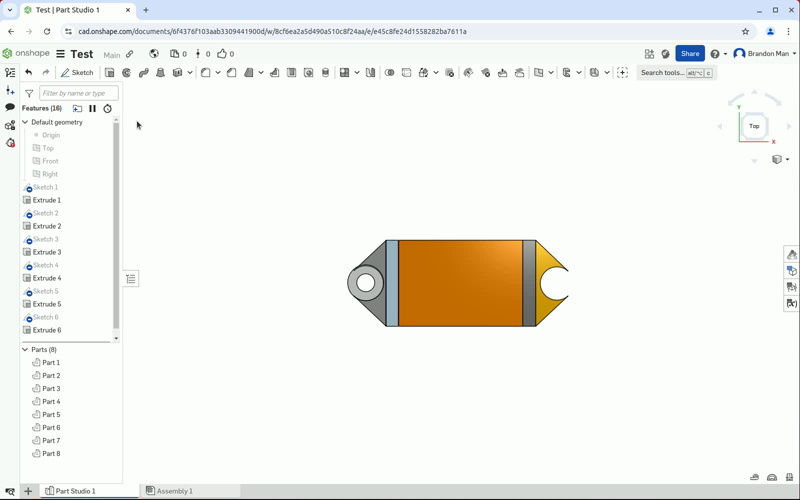
key(shift+h)
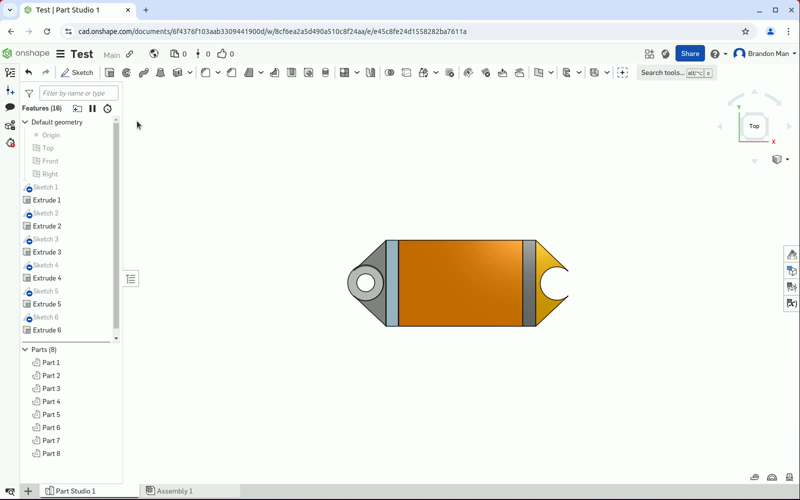
key(shift+h)
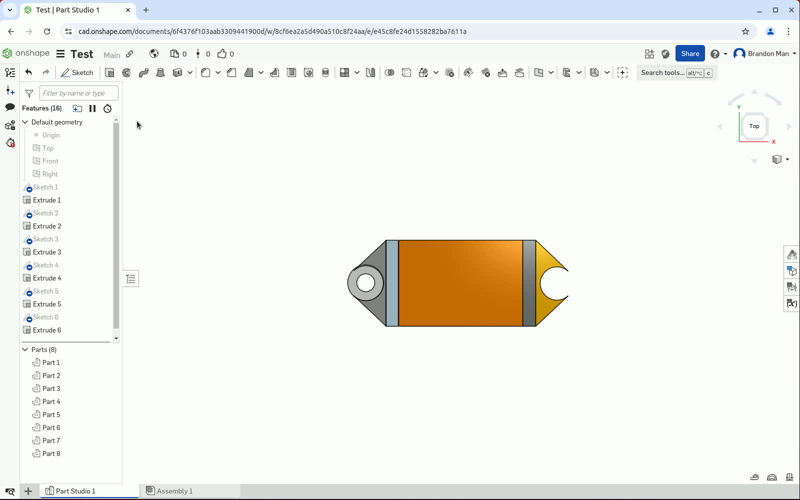
mouse_move(69, 189)
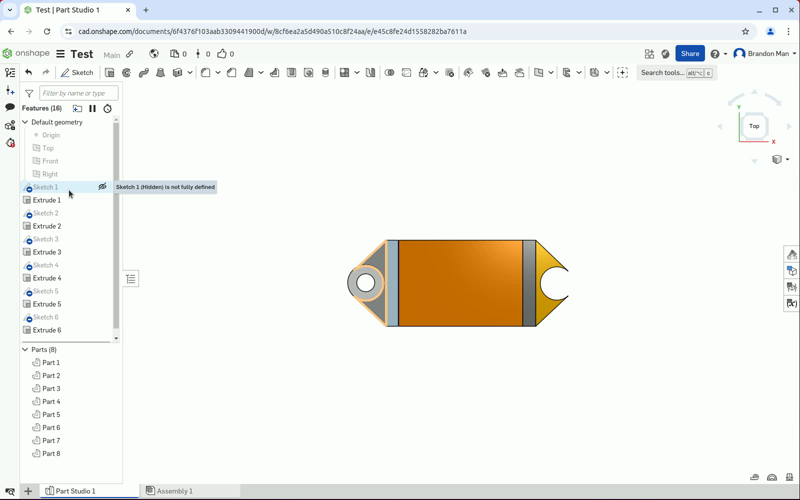
click(69, 189)
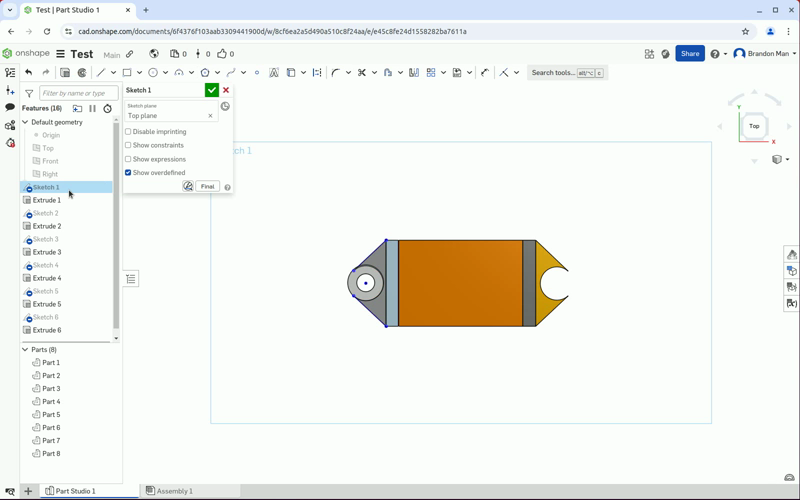
mouse_move(229, 92)
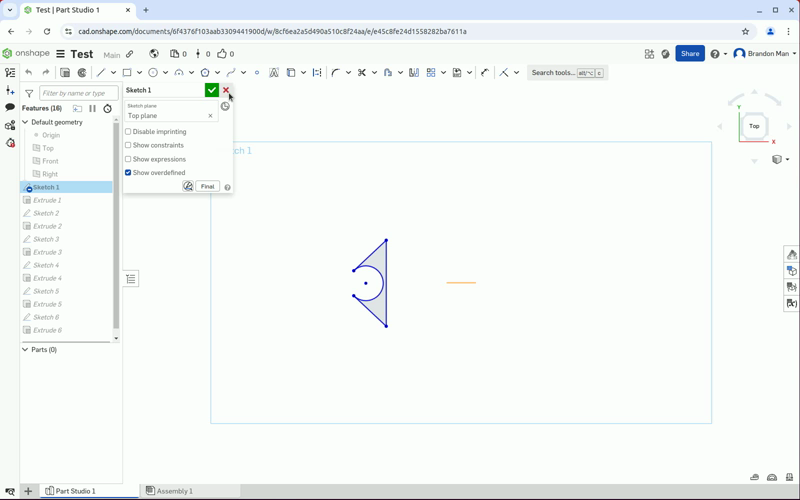
click(229, 92)
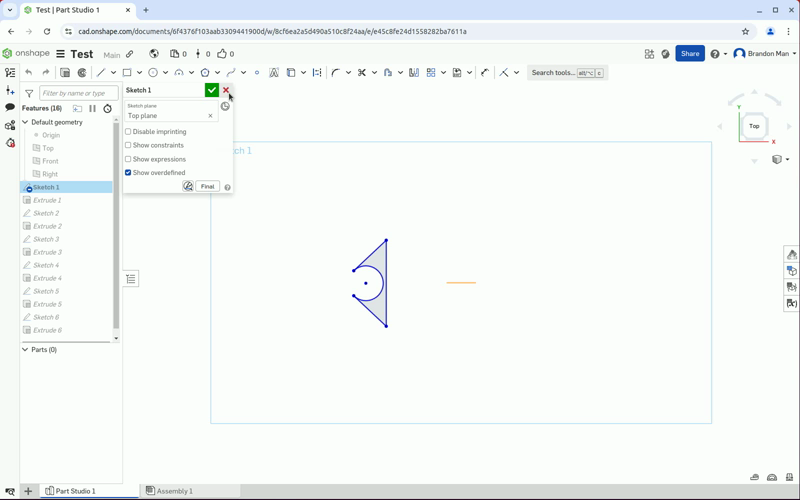
key(shift+s)
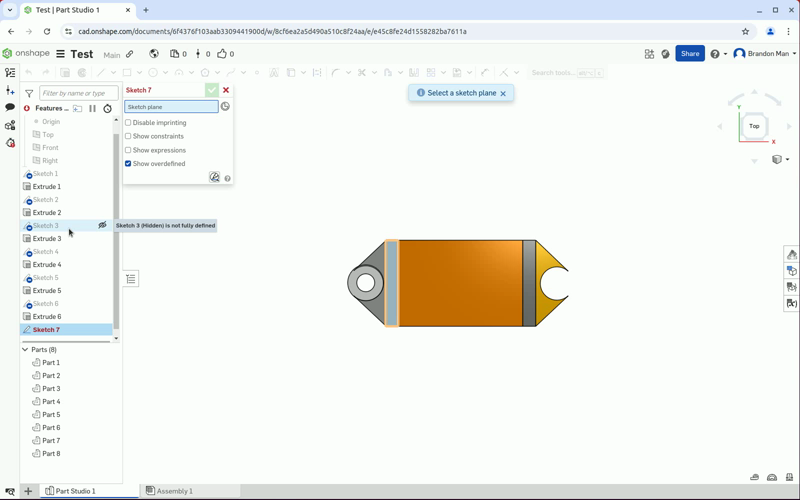
scroll(3)
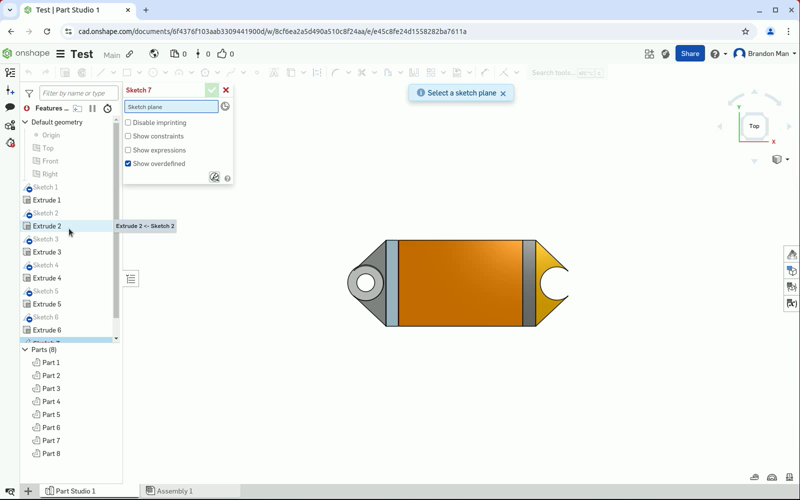
mouse_move(69, 150)
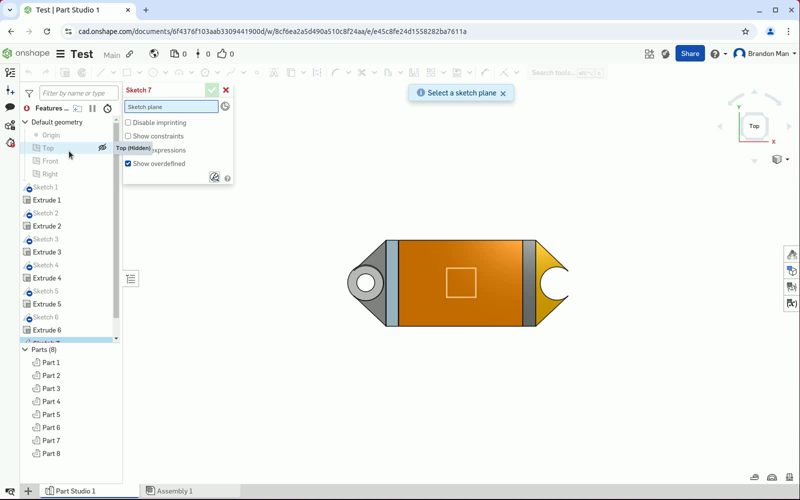
click(69, 150)
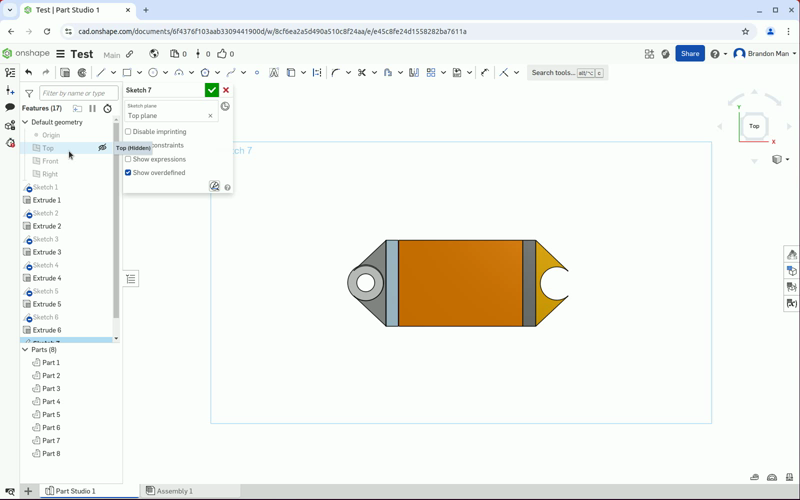
mouse_move(73, 352)
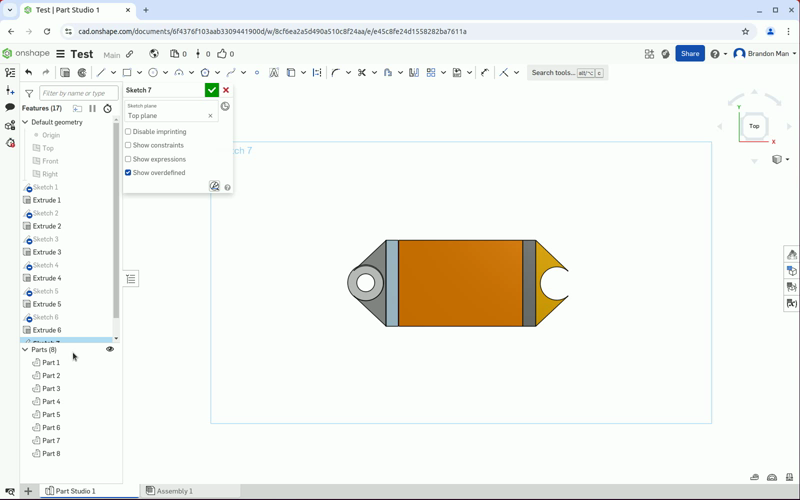
key(y)
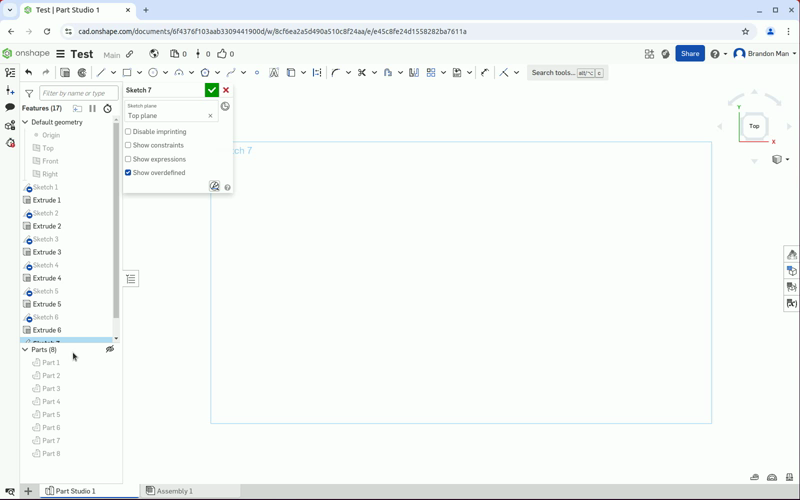
key(c)
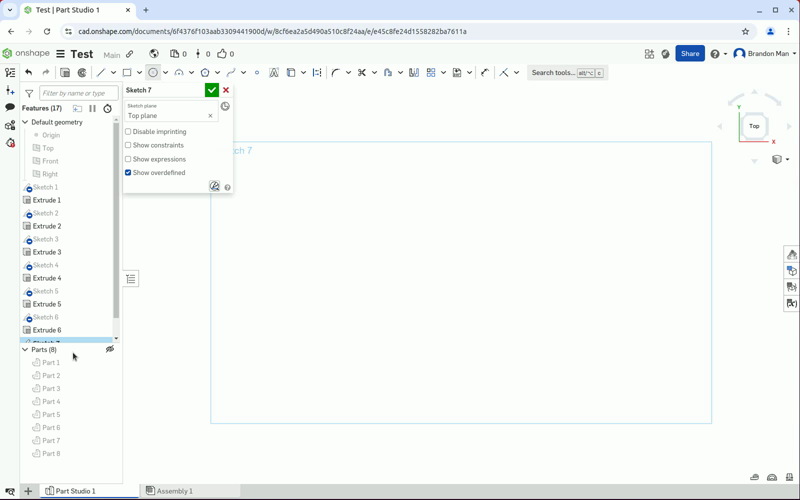
key_down(shift)
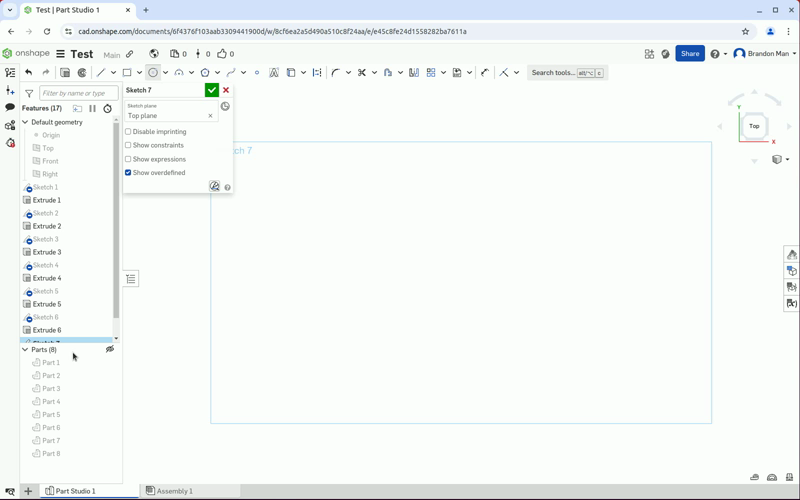
mouse_move(556, 282)
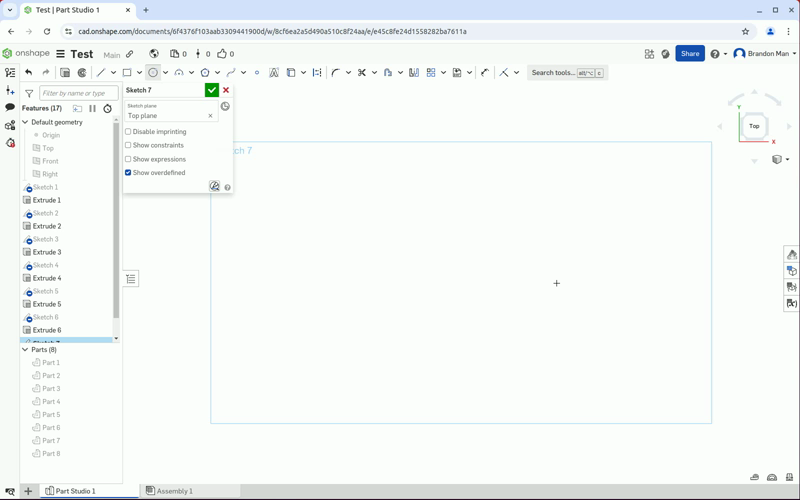
click(556, 282)
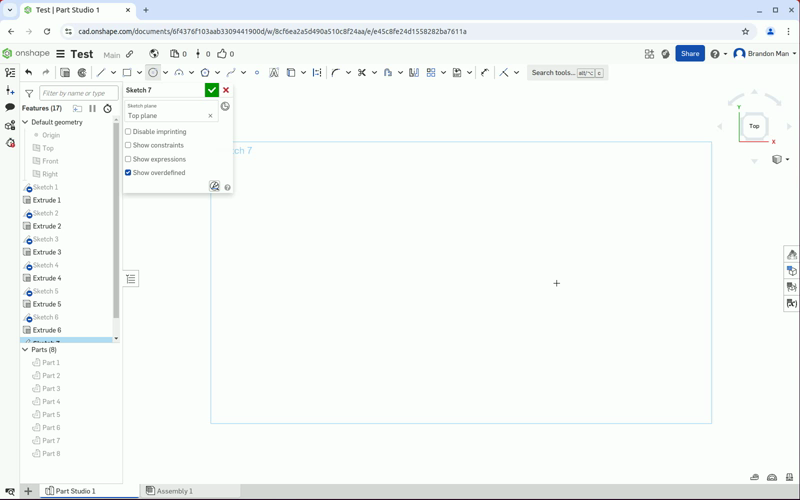
key_up(shift)
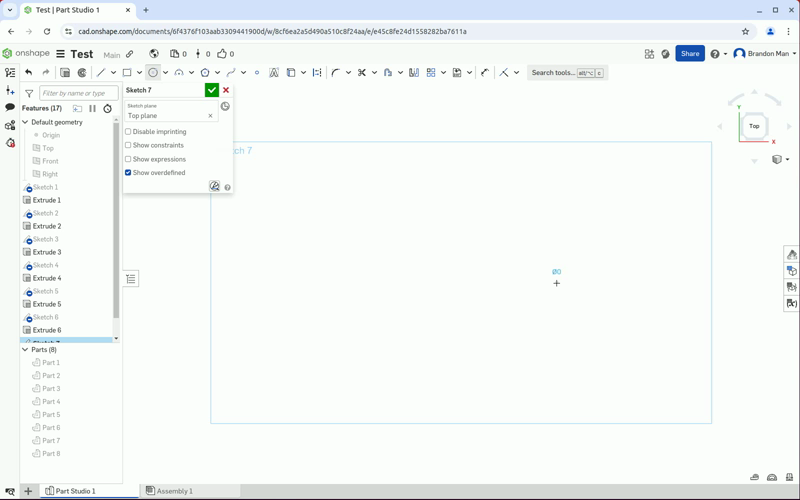
mouse_move(574, 282)
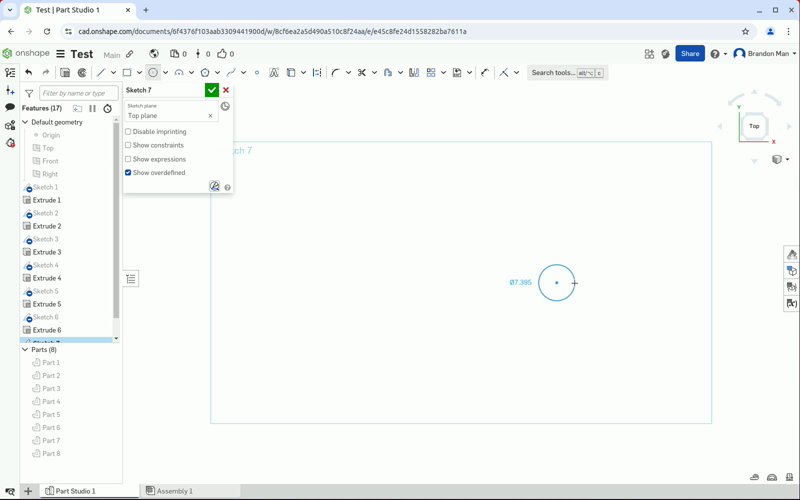
click(574, 282)
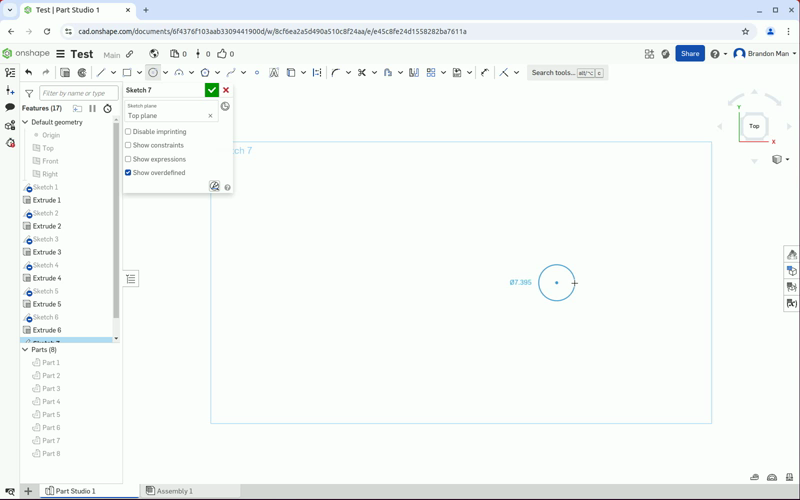
key(esc)
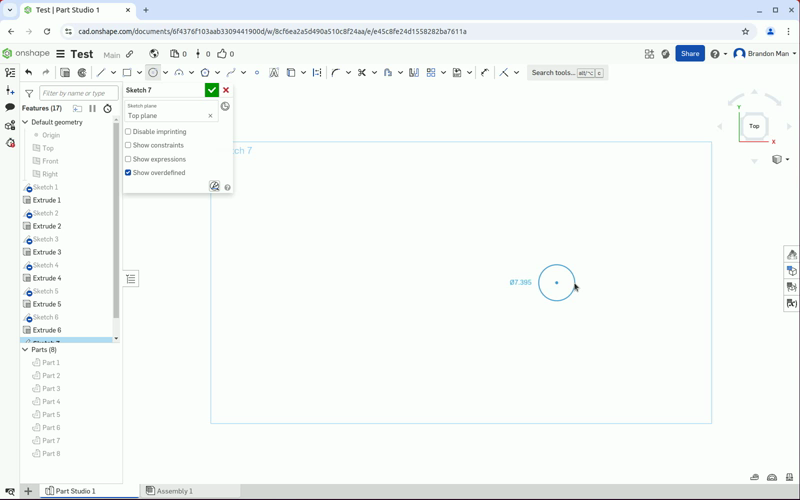
key(c)
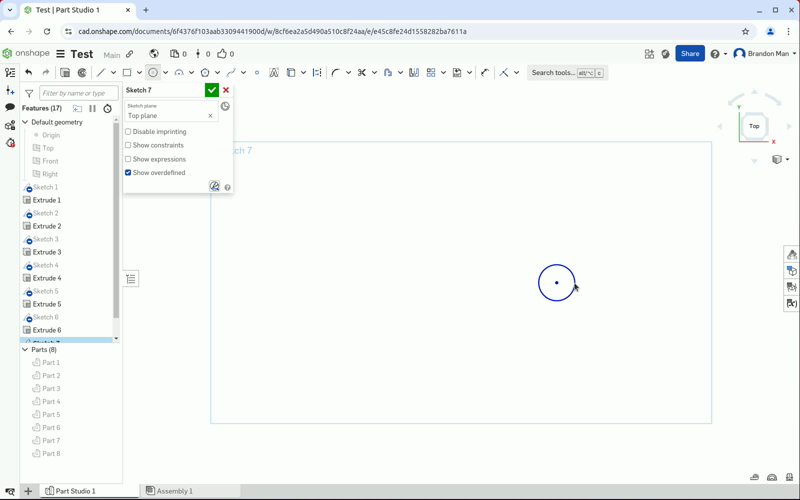
key_down(shift)
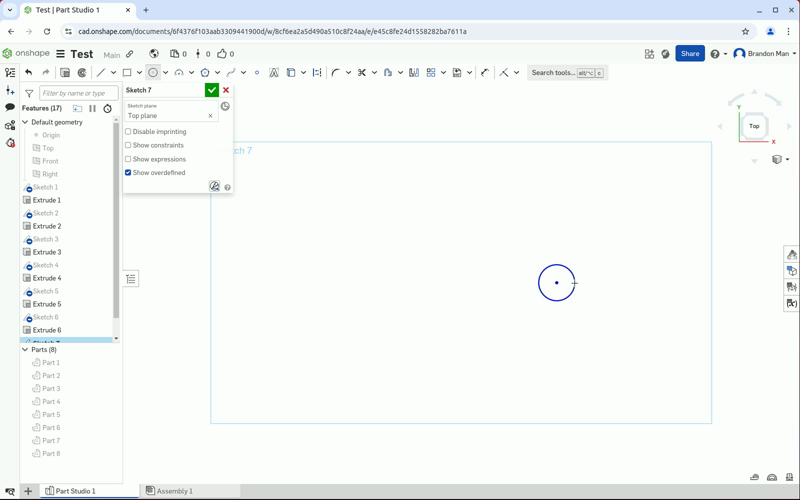
mouse_move(556, 282)
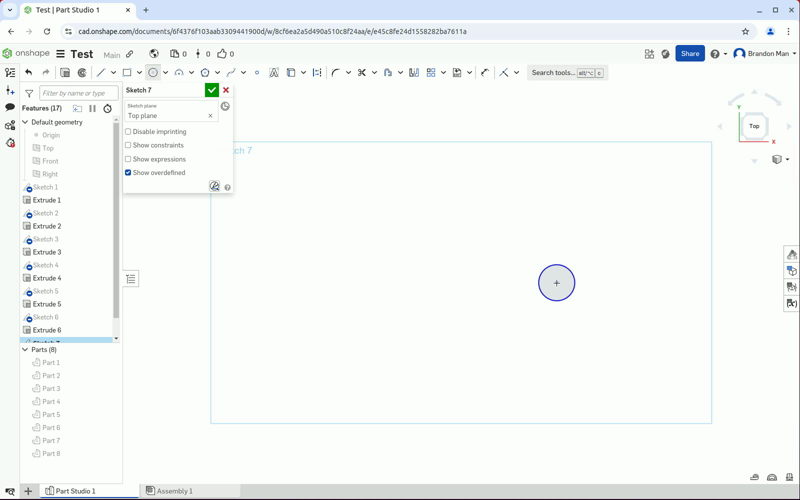
click(556, 282)
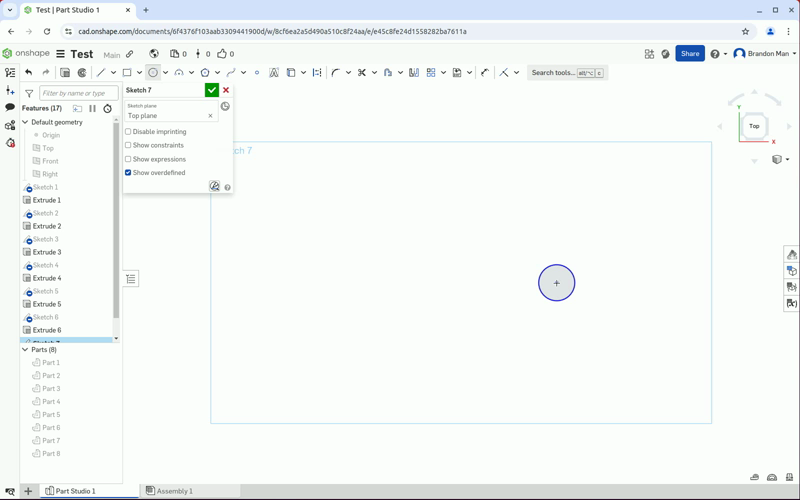
key_up(shift)
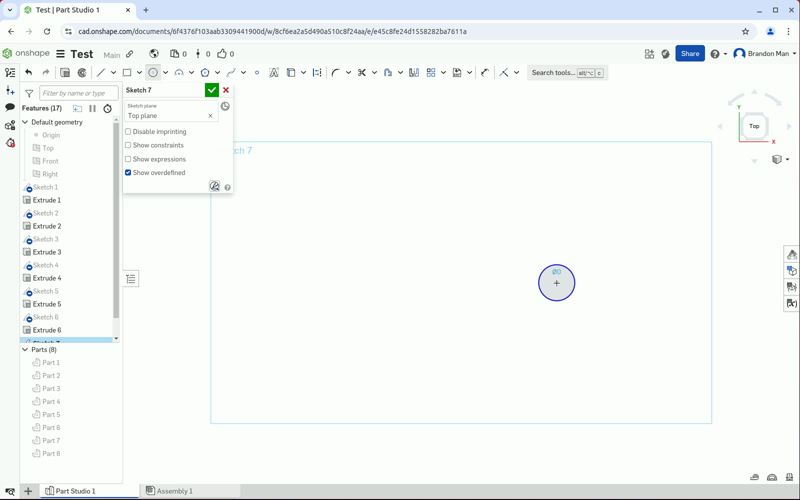
mouse_move(565, 282)
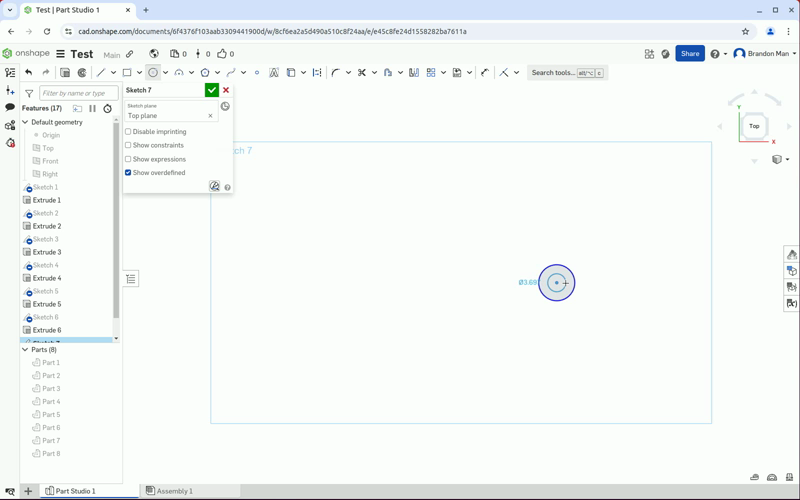
click(565, 282)
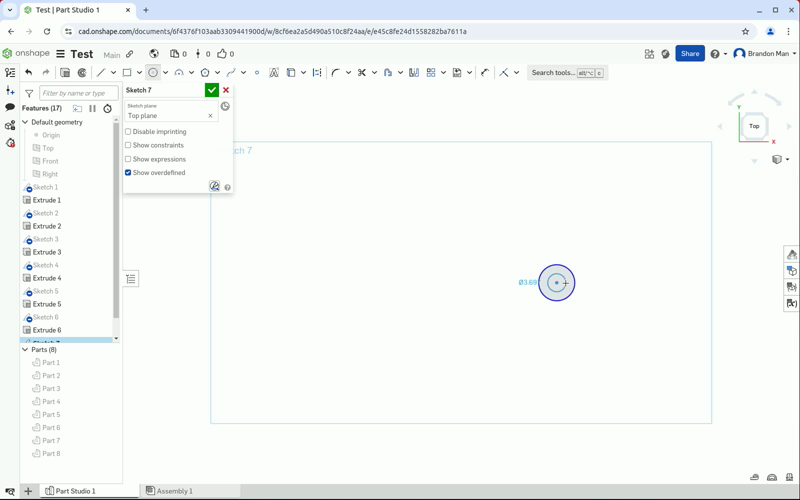
key(esc)
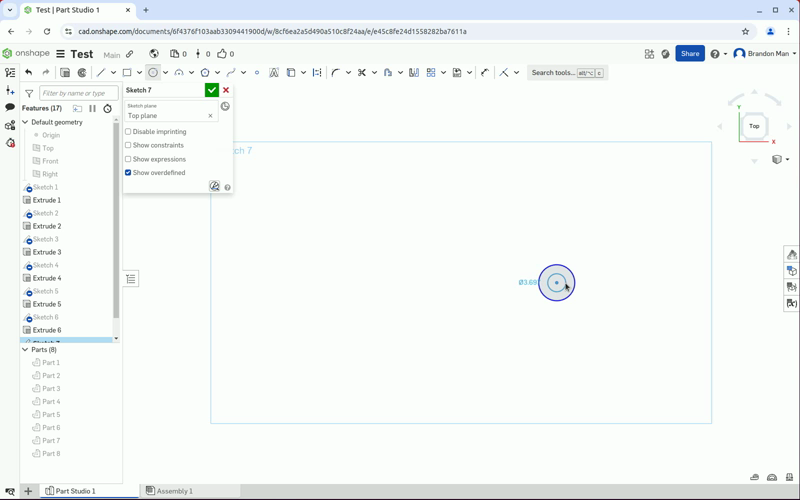
mouse_move(551, 270)
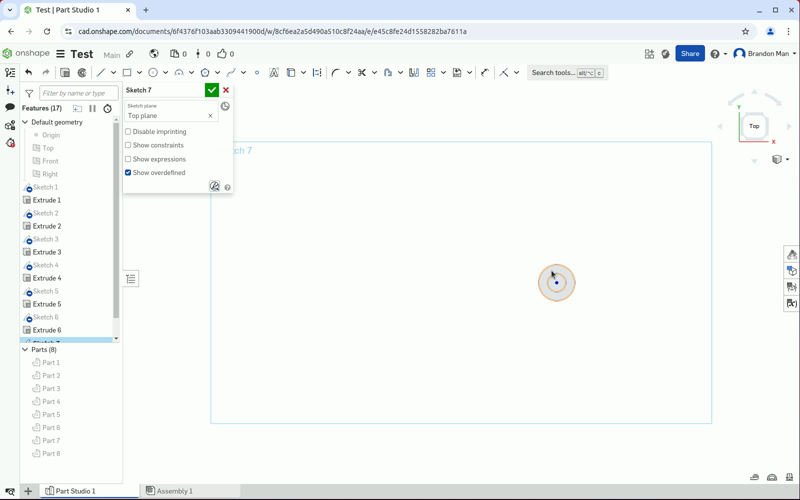
scroll(6)
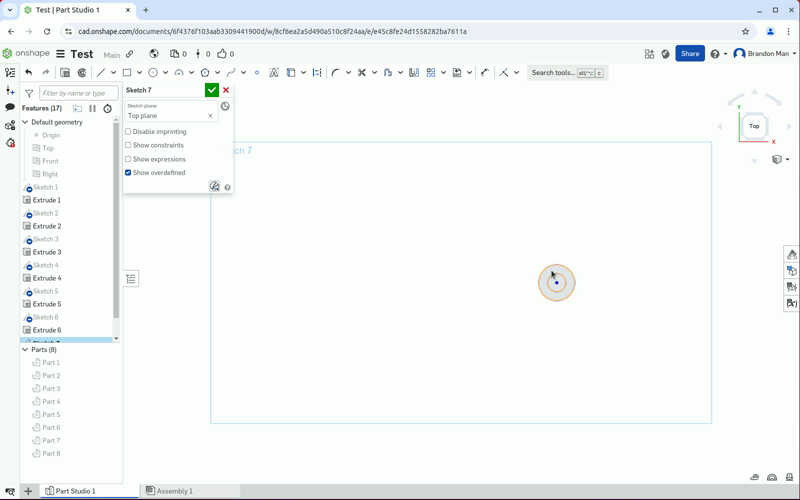
scroll(6)
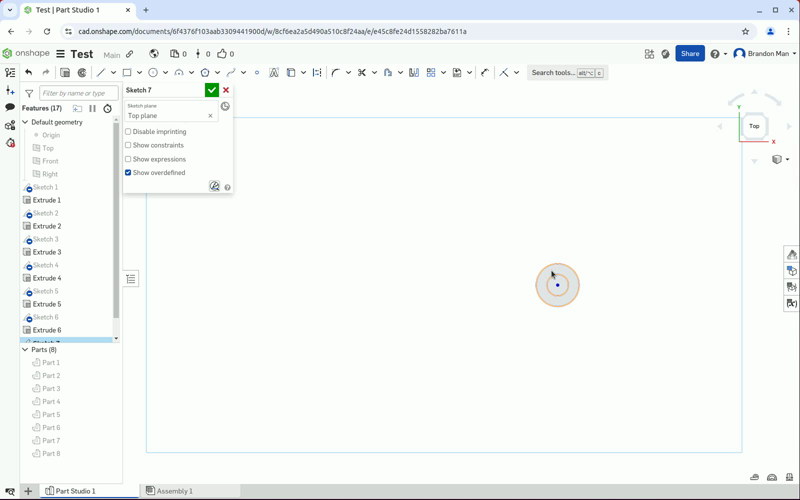
scroll(6)
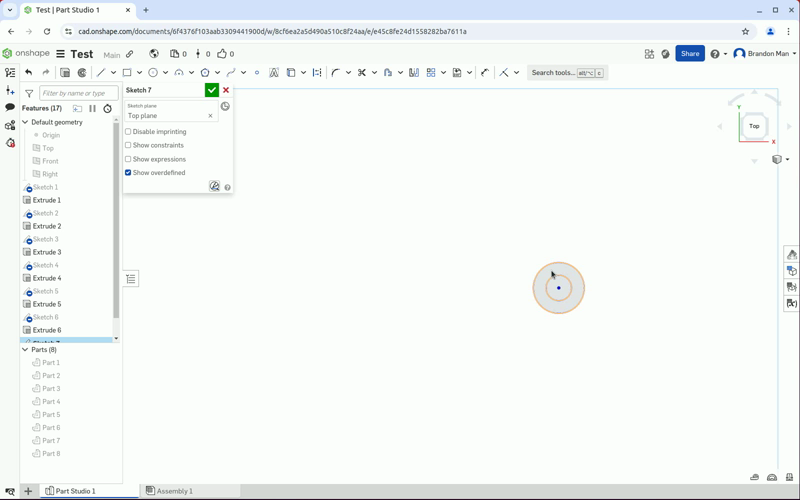
scroll(6)
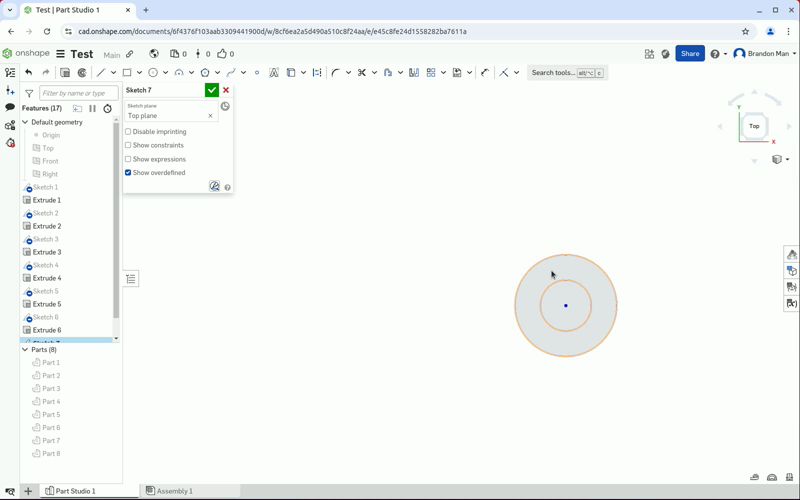
scroll(6)
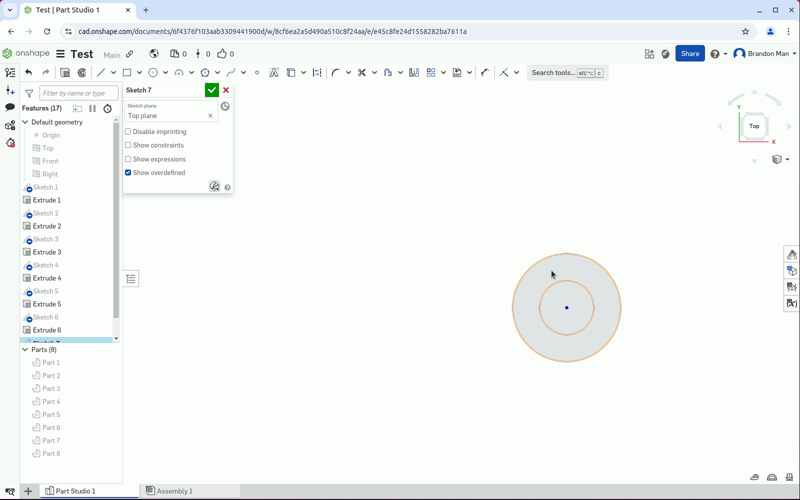
scroll(6)
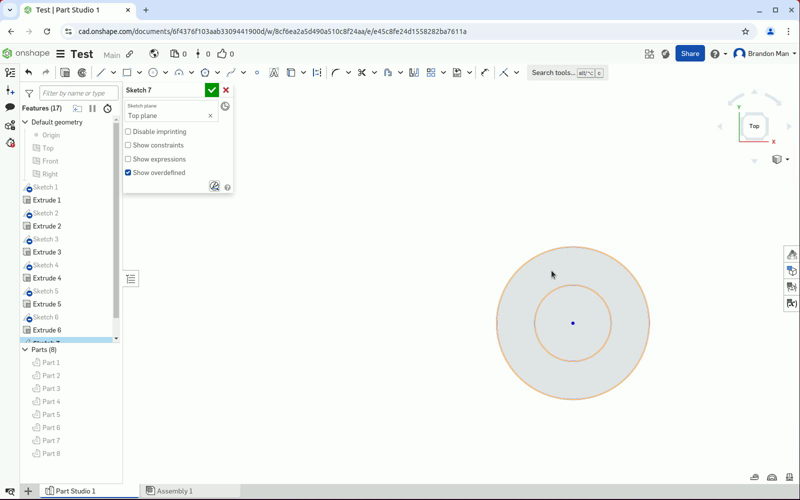
scroll(6)
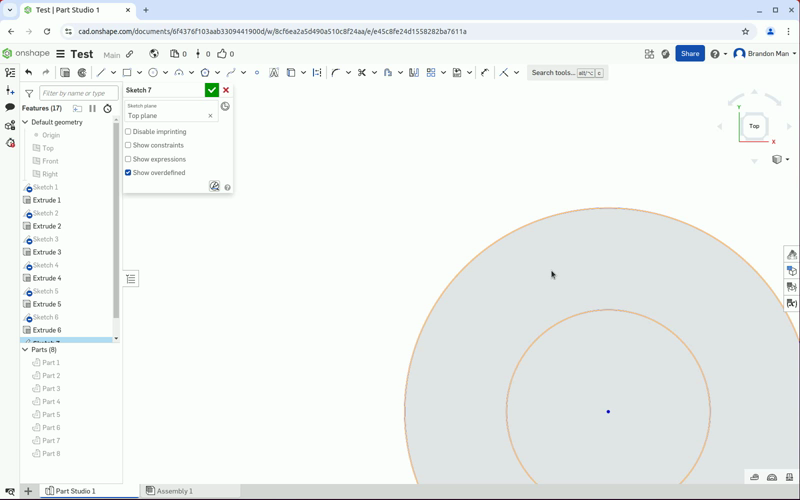
click(551, 270)
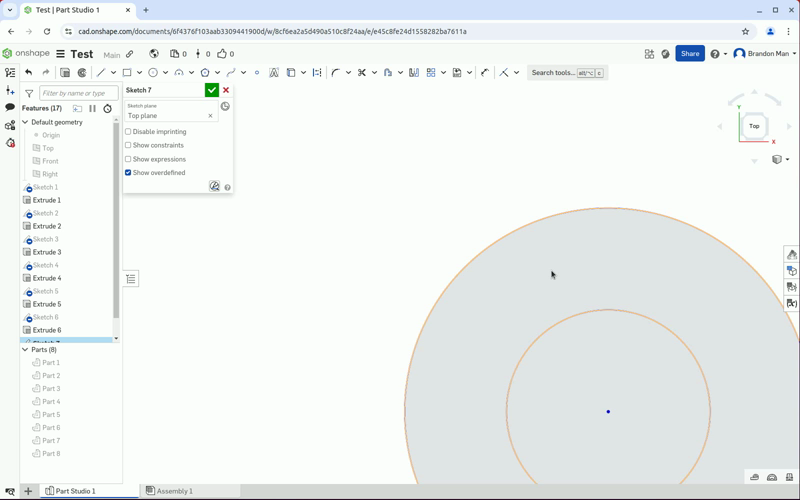
scroll(-6)
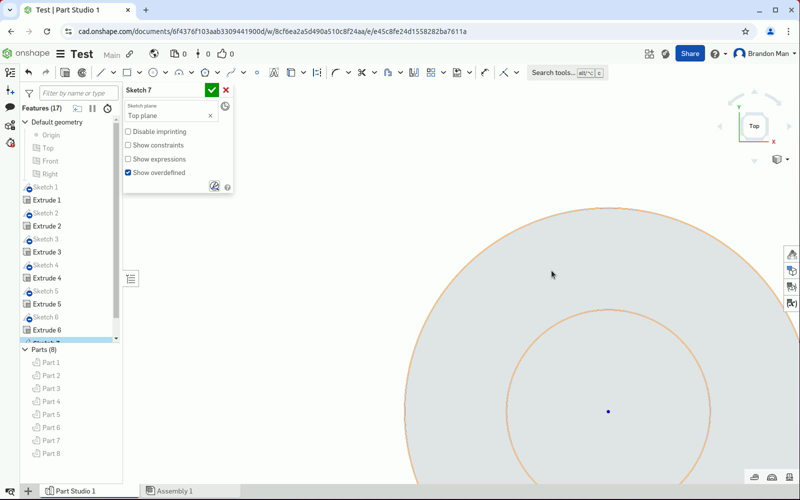
scroll(-6)
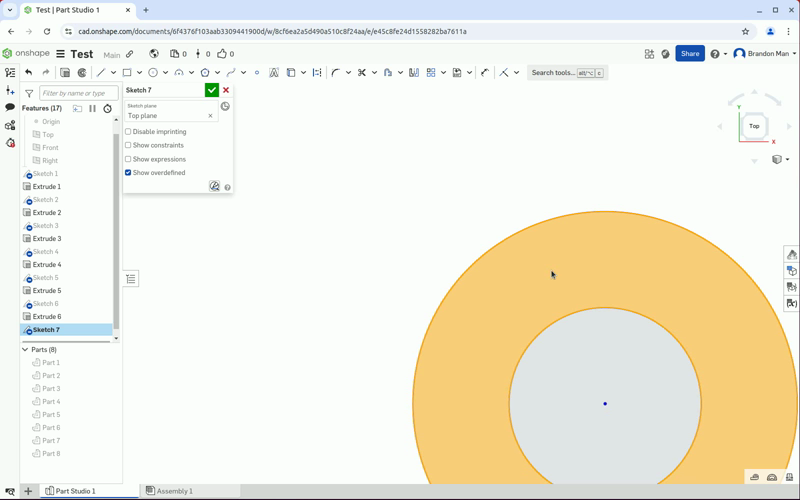
scroll(-6)
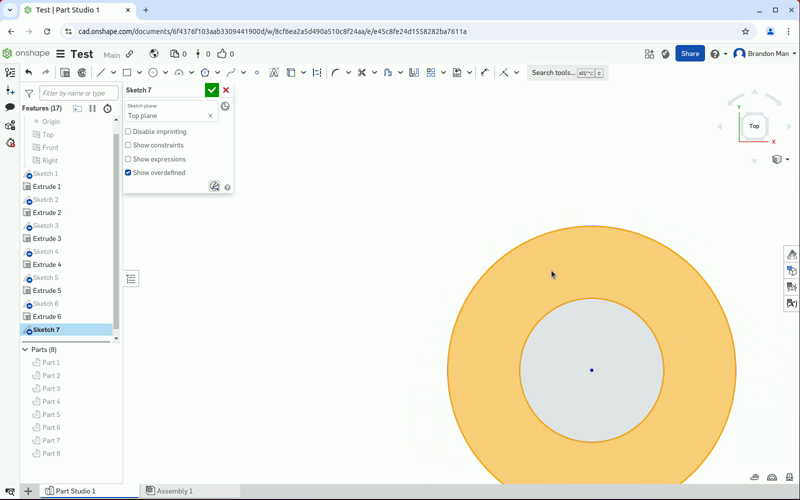
scroll(-6)
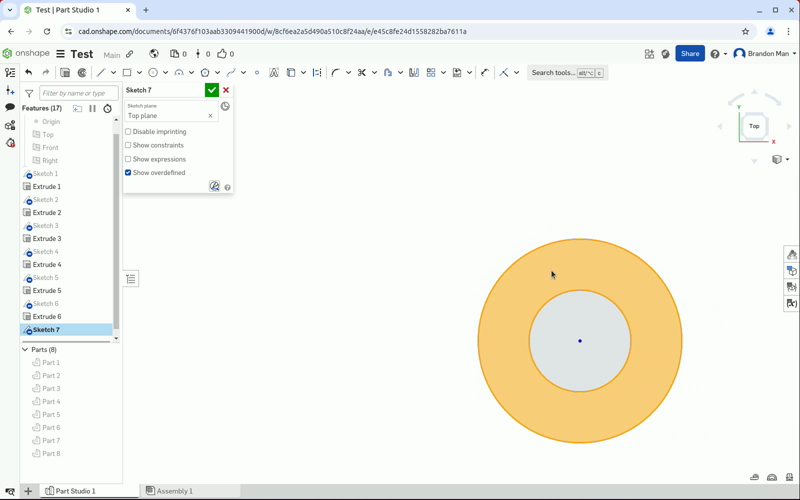
scroll(-6)
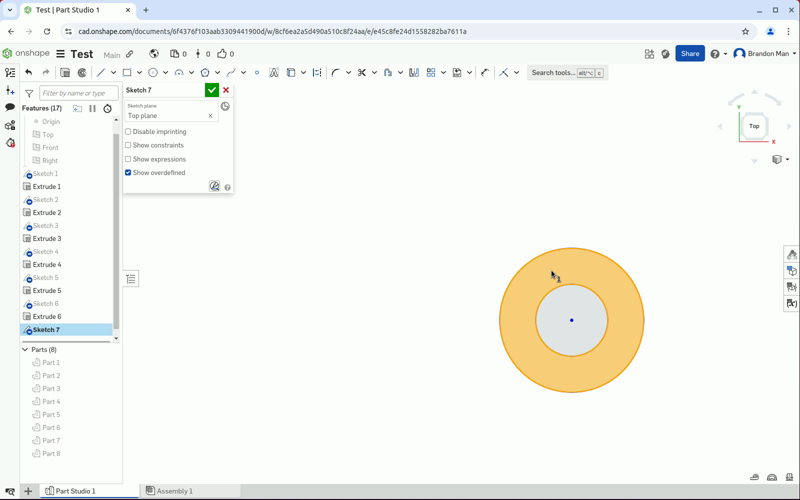
scroll(-6)
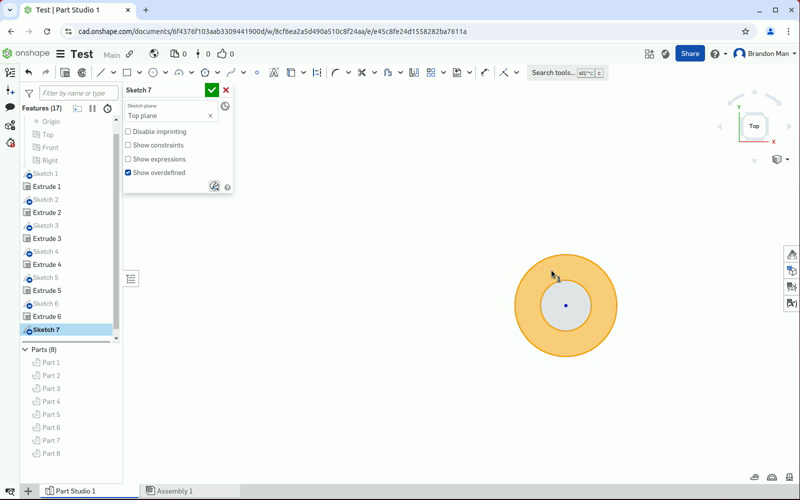
scroll(-6)
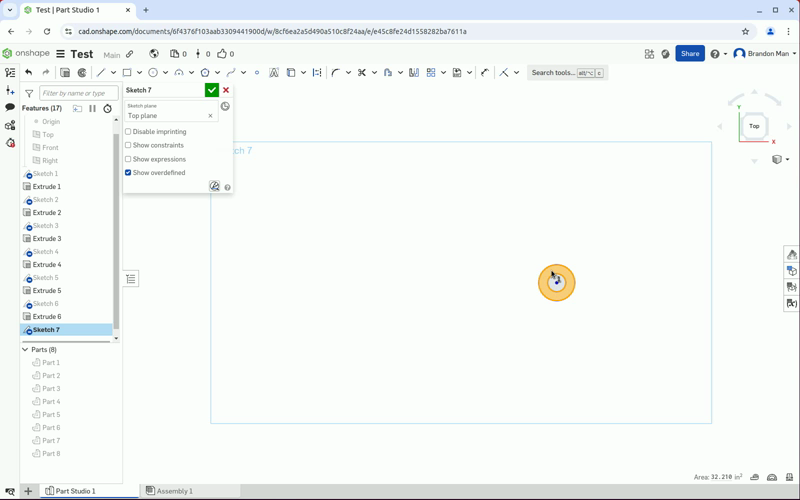
mouse_move(73, 352)
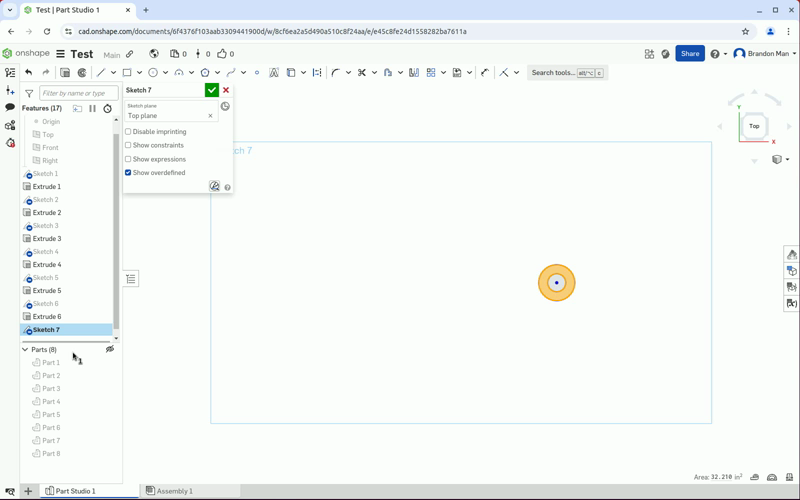
key(shift+y)
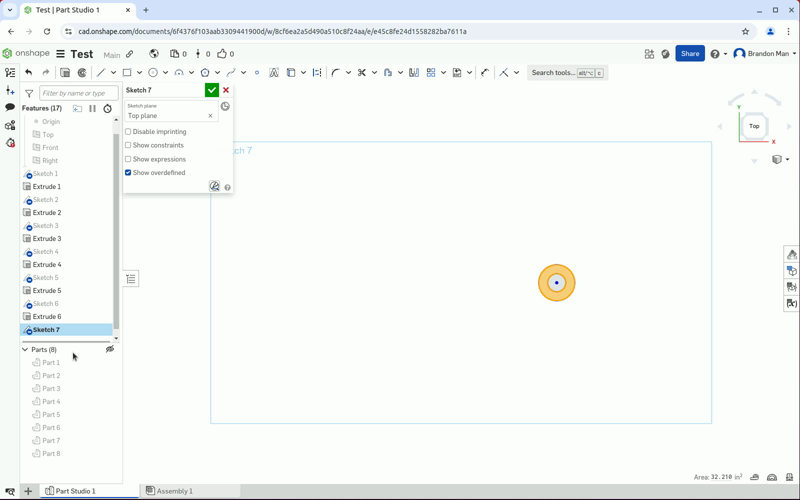
key(shift+e)
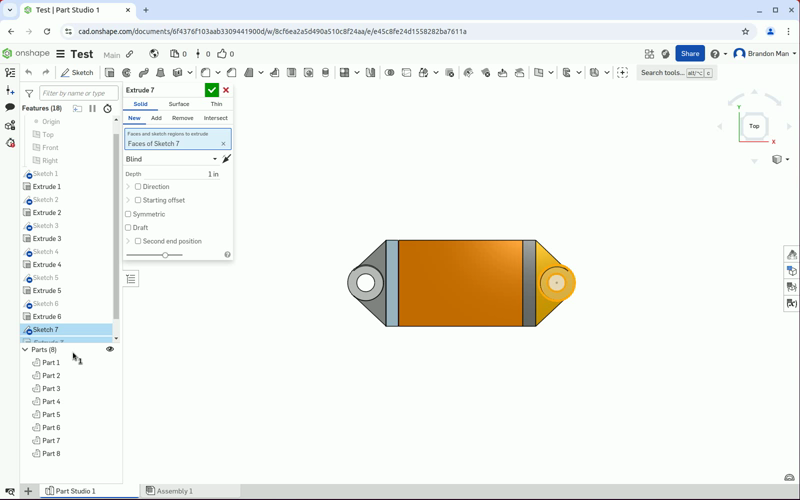
mouse_move(143, 106)
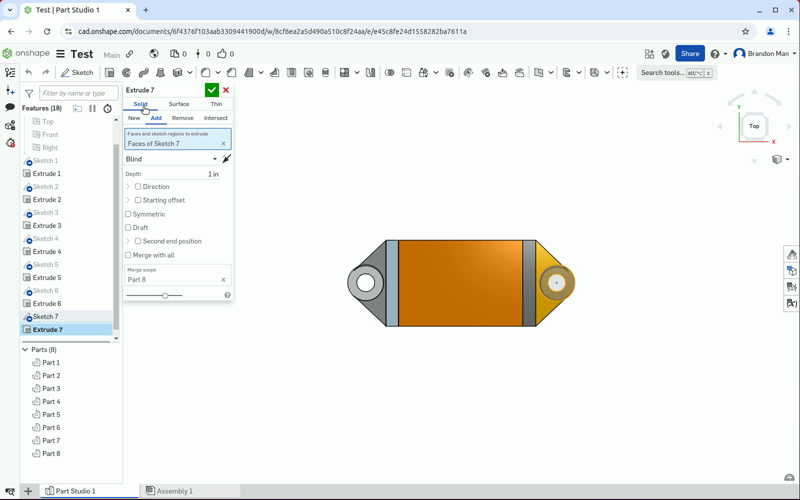
click(143, 106)
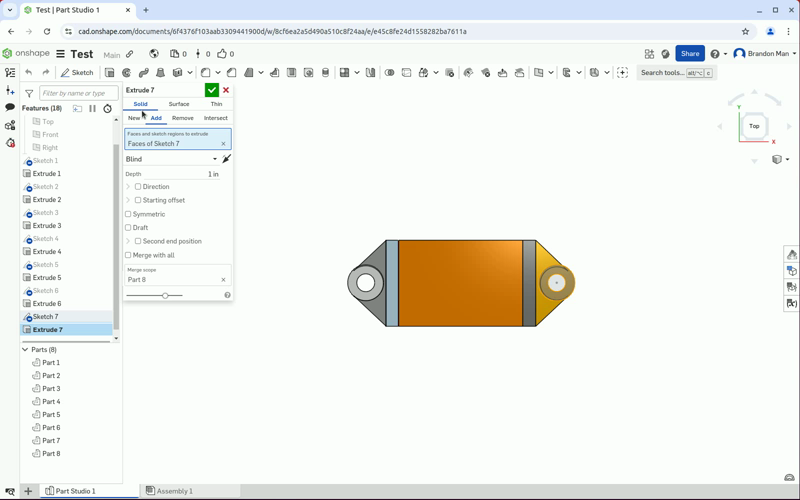
mouse_move(137, 120)
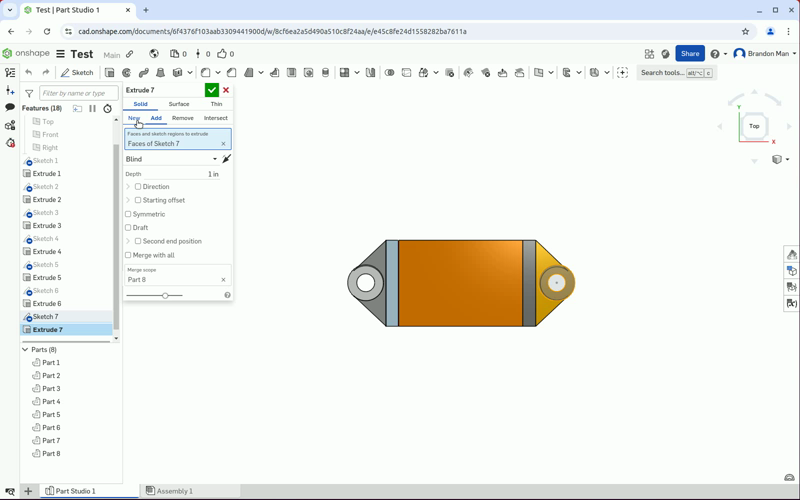
click(137, 120)
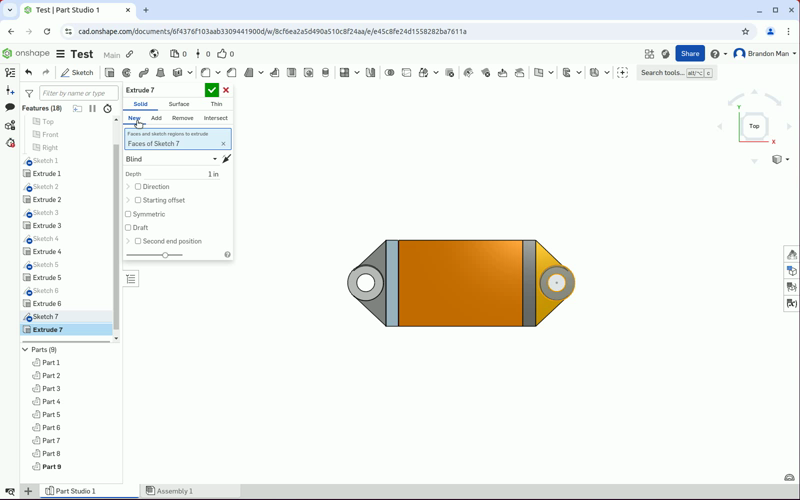
key(tab, 4)
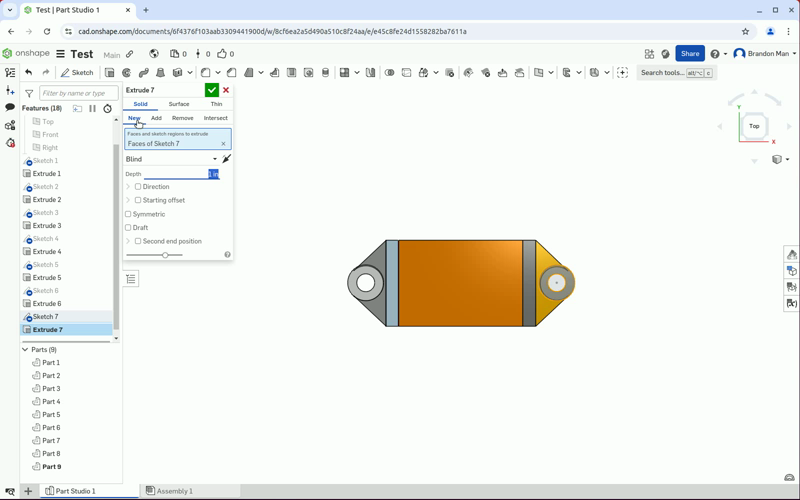
text(4.333)
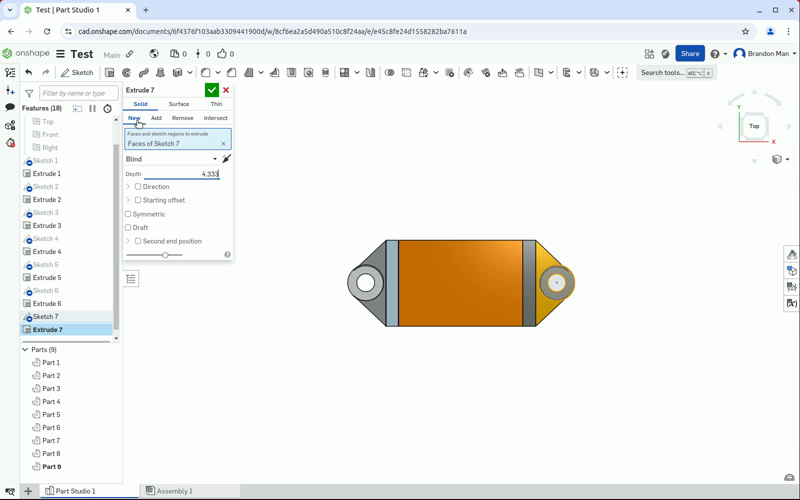
key(enter)
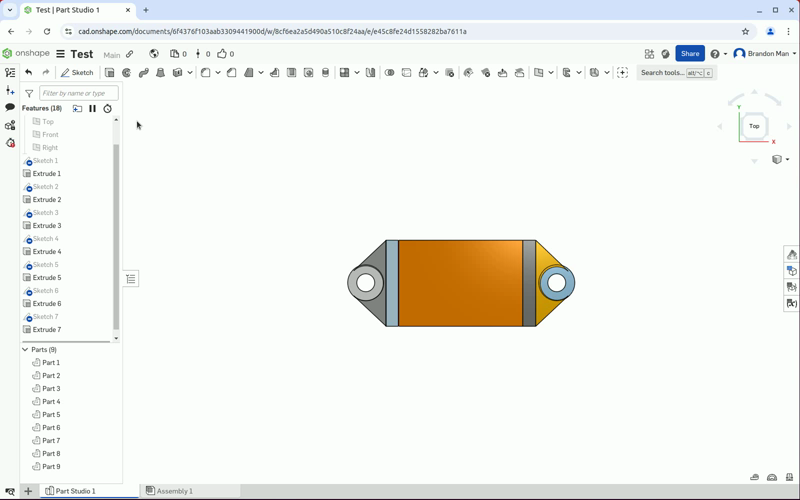
key(shift+h)
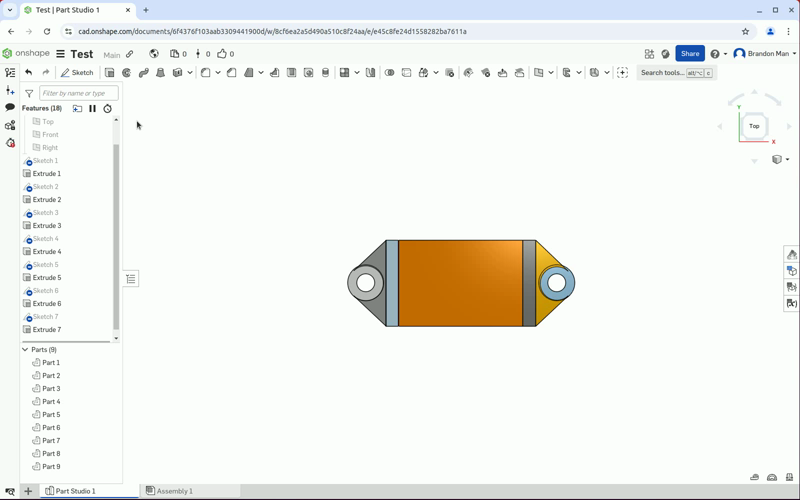
key(shift+h)
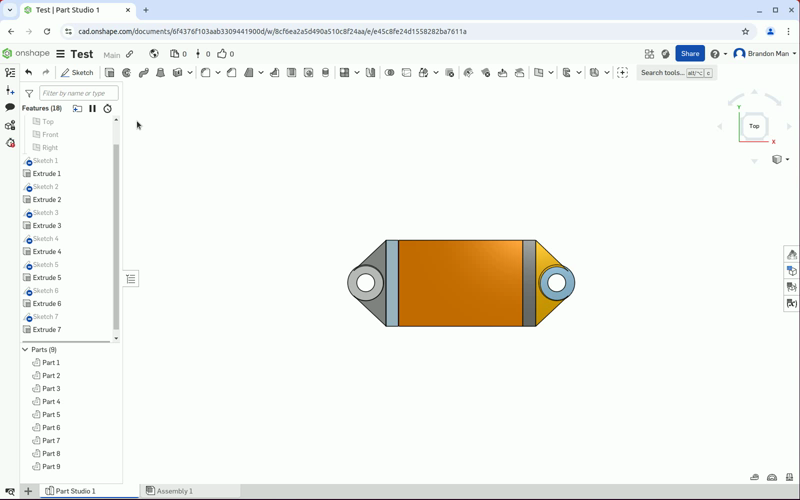
mouse_move(69, 163)
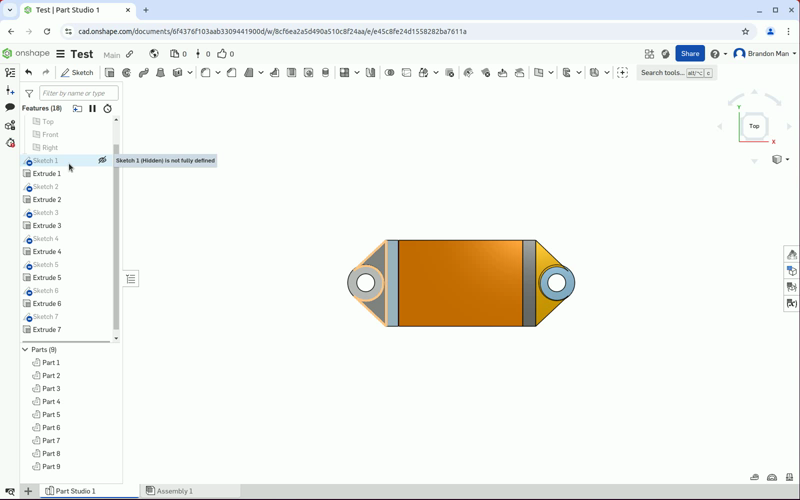
click(69, 163)
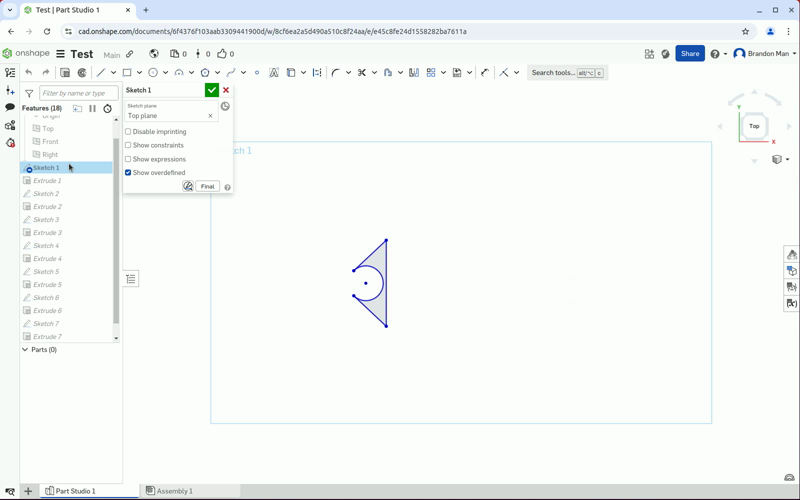
mouse_move(229, 92)
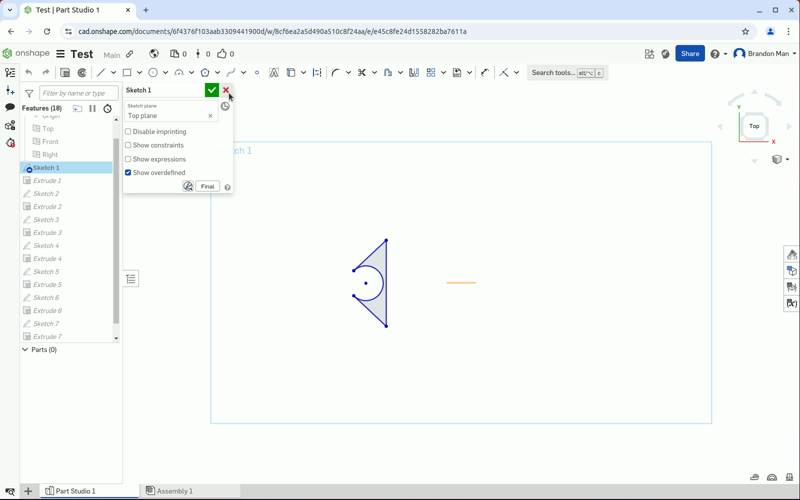
click(229, 92)
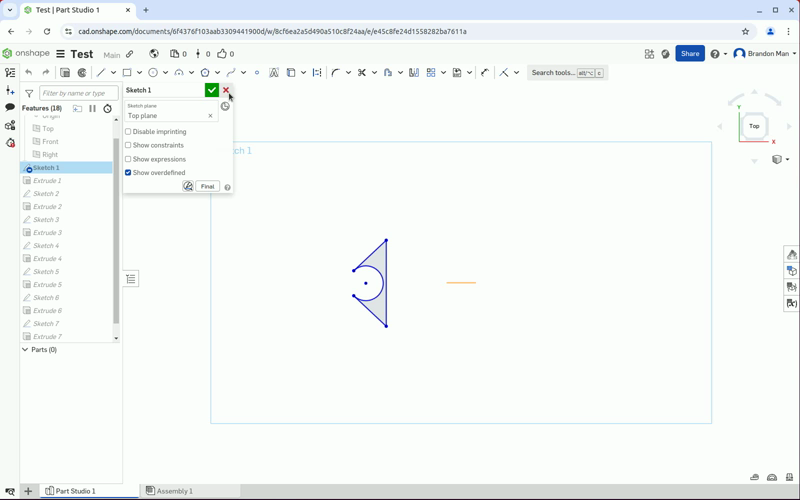
key(shift+s)
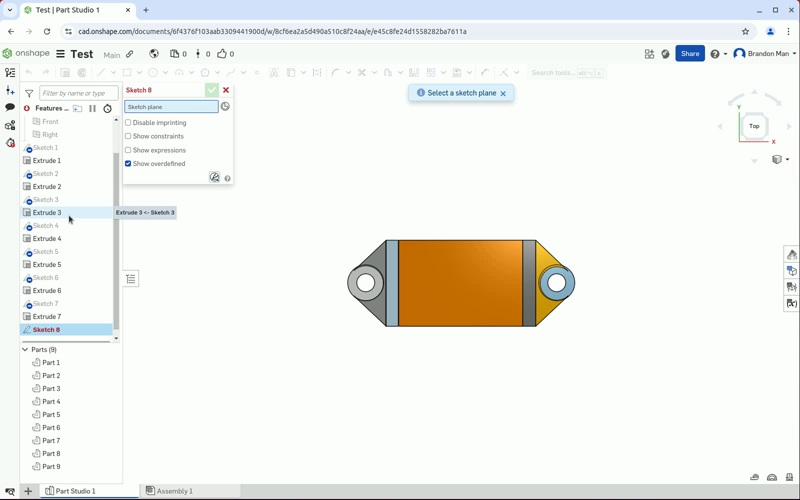
scroll(3)
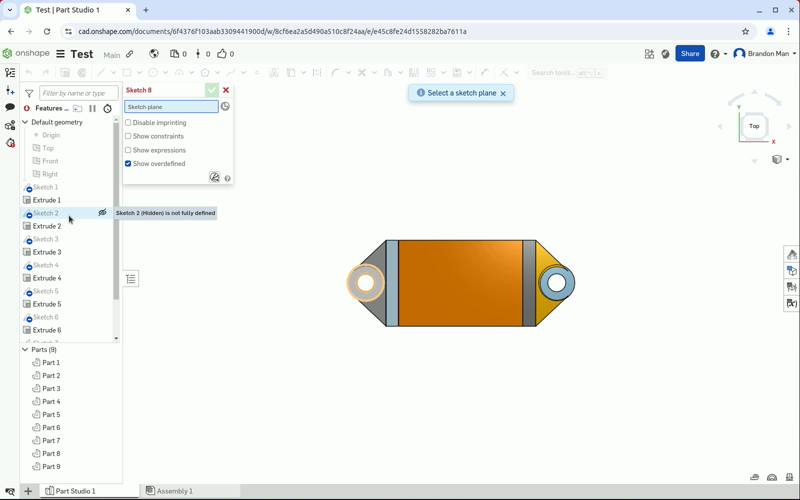
mouse_move(69, 150)
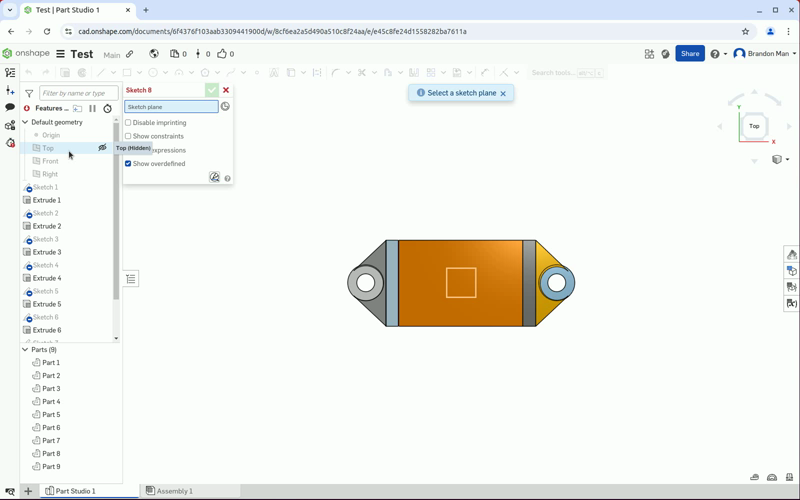
click(69, 150)
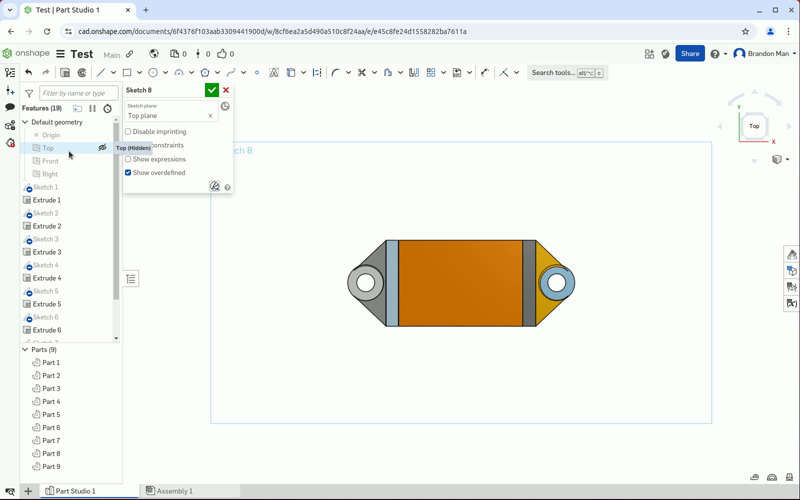
mouse_move(73, 352)
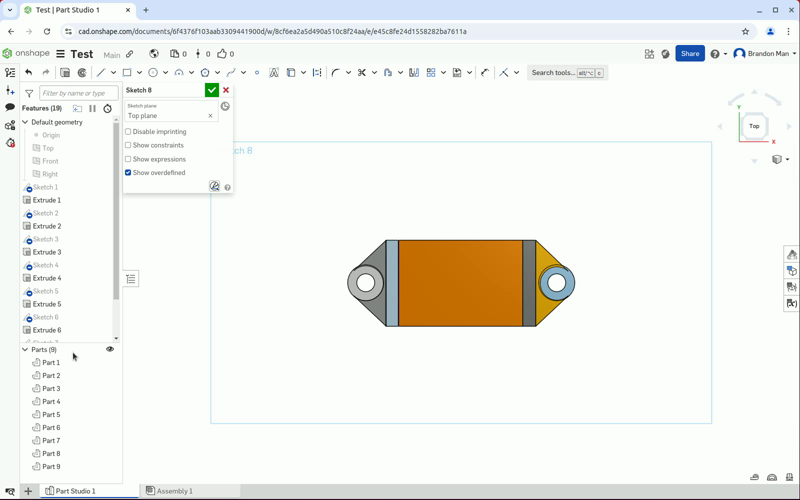
key(y)
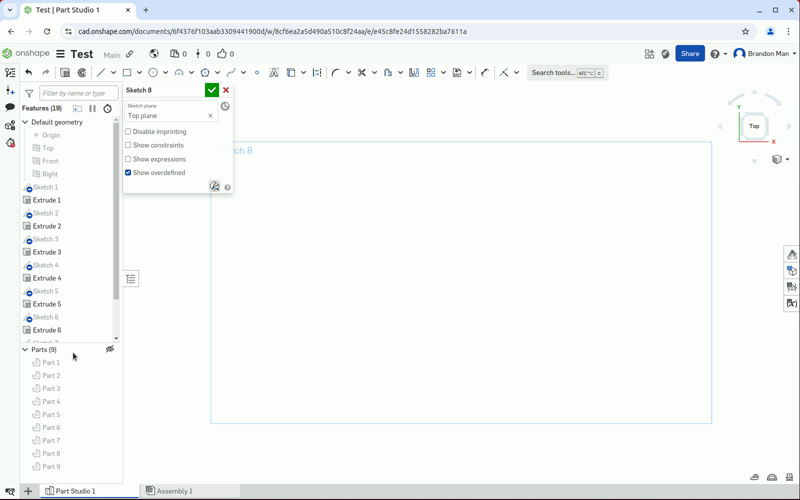
key(l)
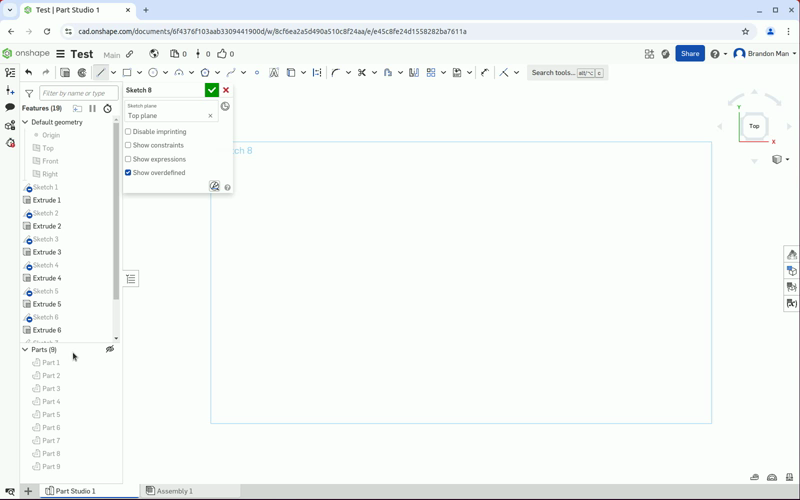
key_down(shift)
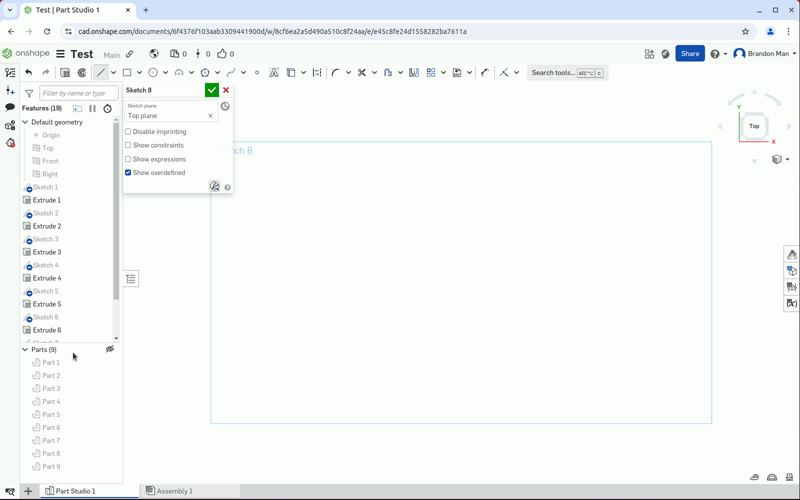
mouse_move(385, 326)
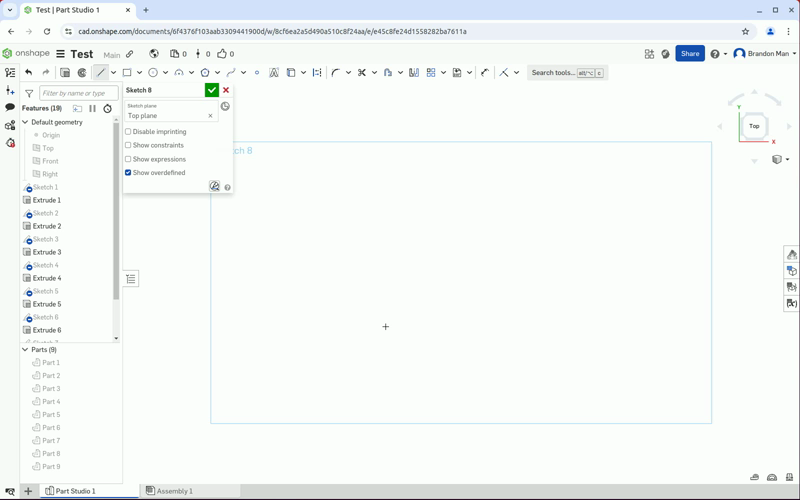
click(385, 326)
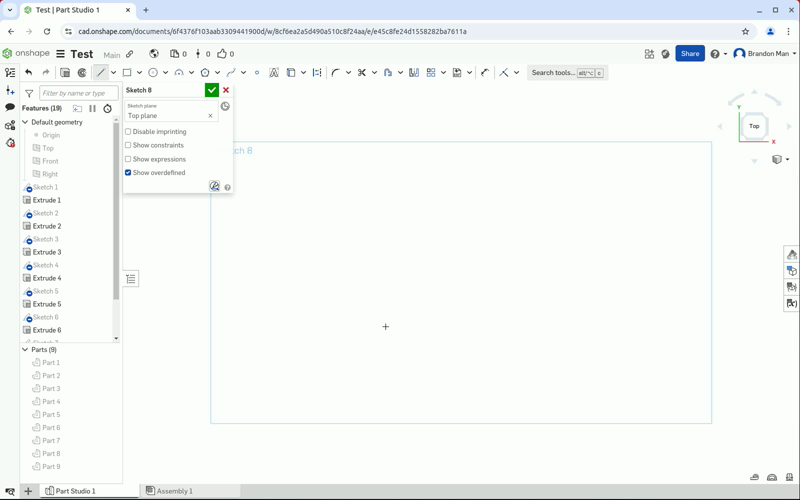
key_up(shift)
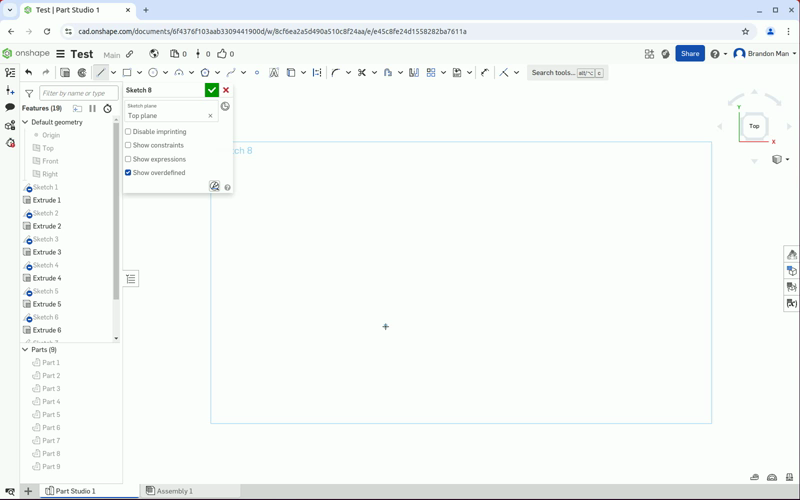
key_down(shift)
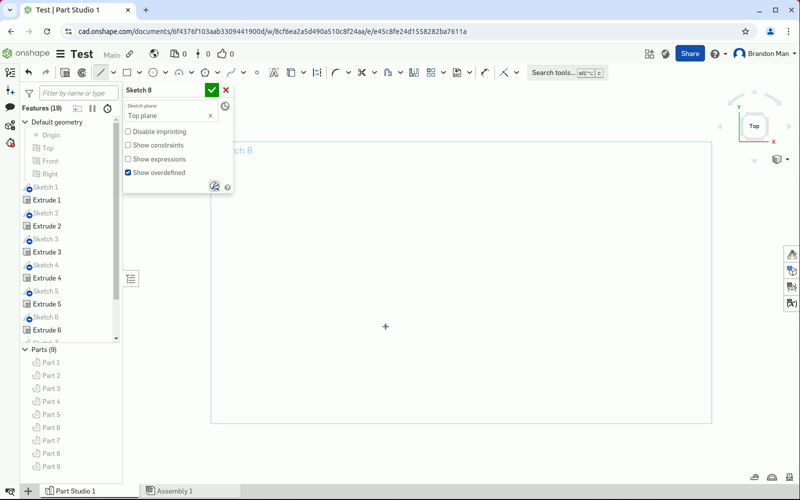
mouse_move(415, 326)
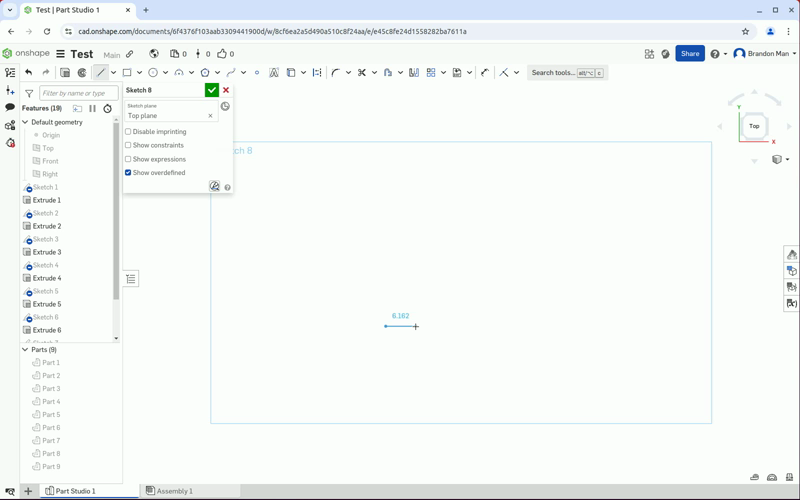
mouse_move(398, 326)
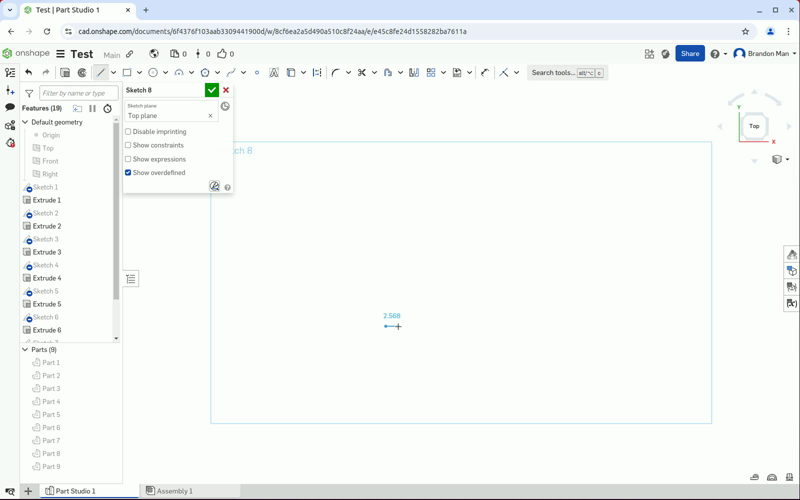
click(398, 326)
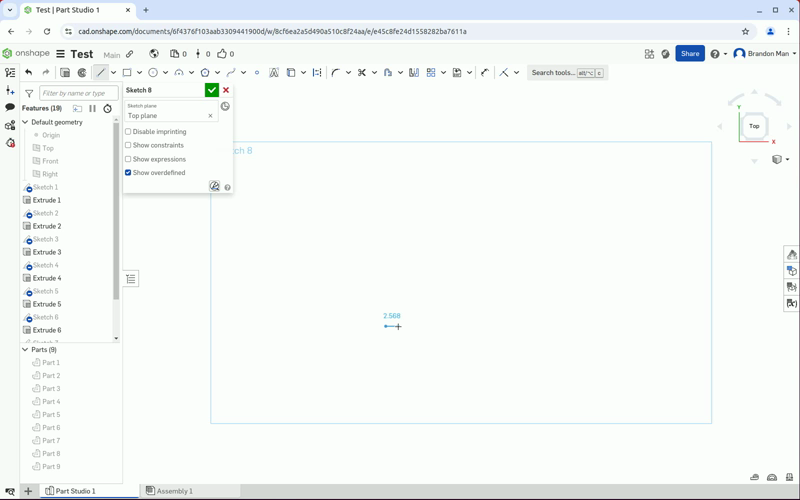
key_up(shift)
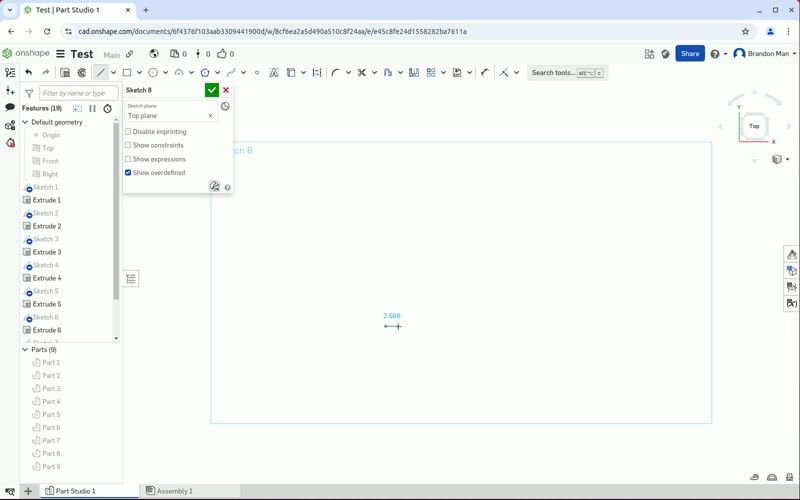
key_down(shift)
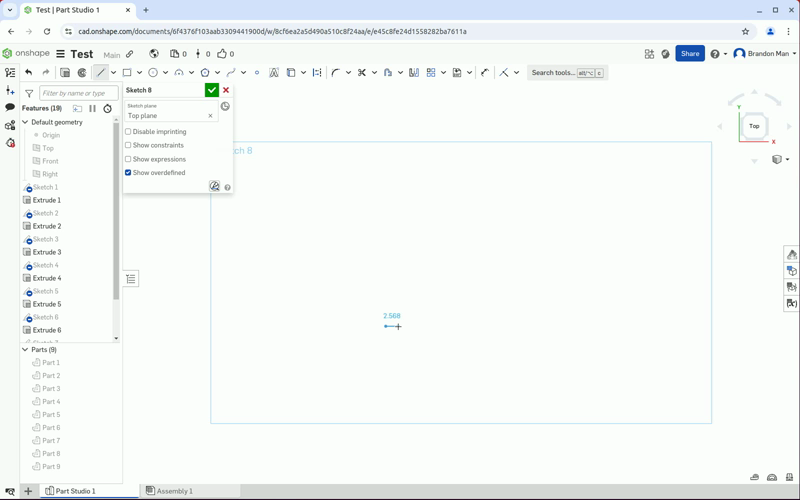
mouse_move(398, 240)
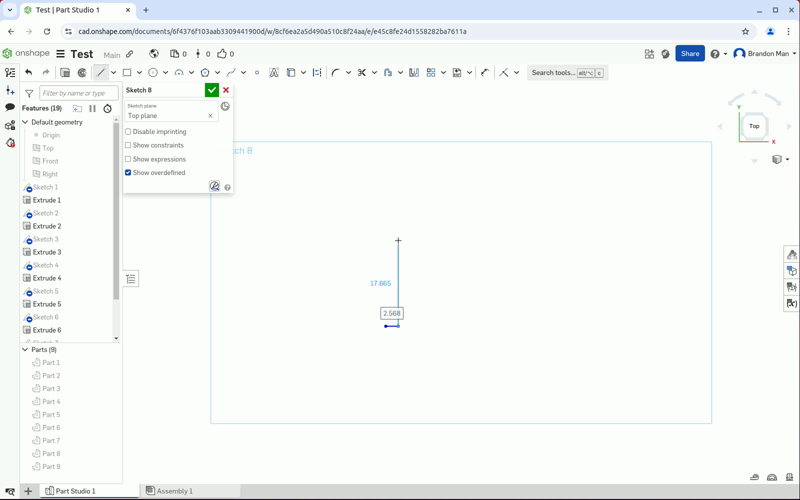
click(398, 240)
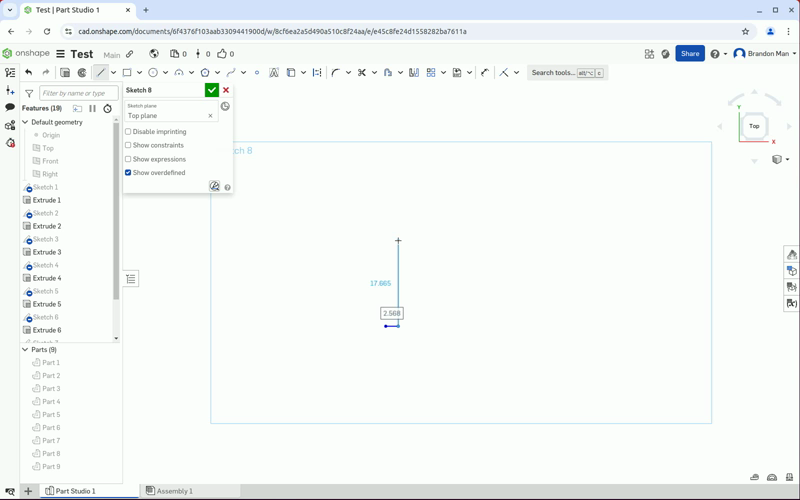
key_up(shift)
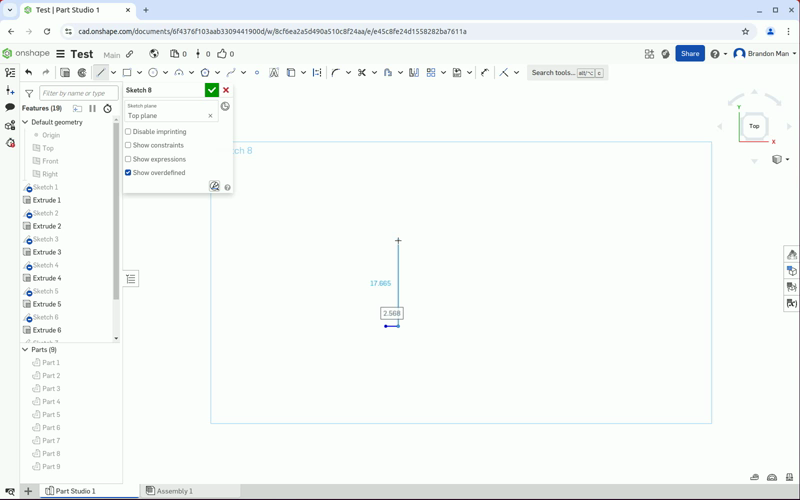
key_down(shift)
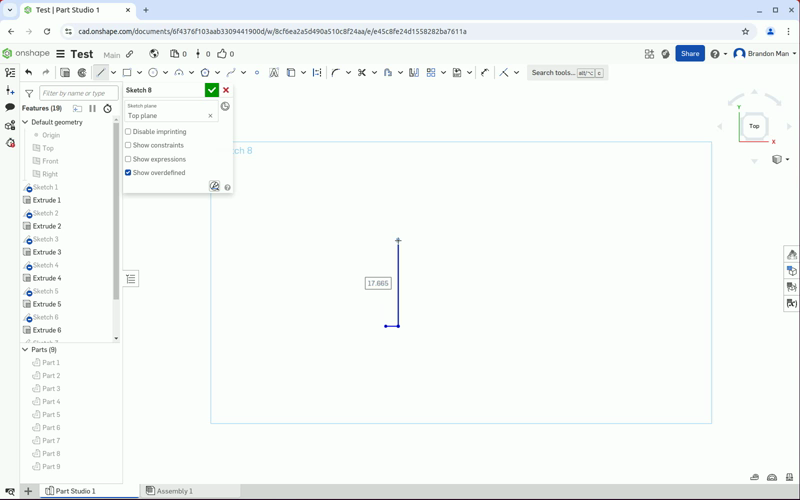
mouse_move(428, 240)
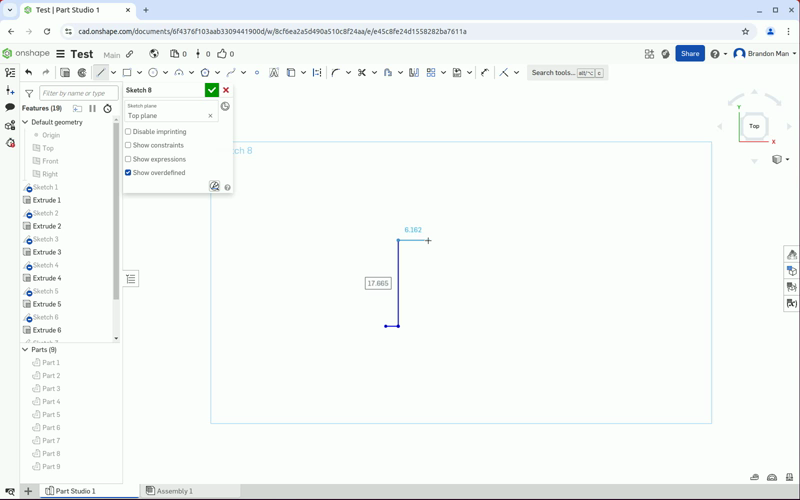
mouse_move(385, 240)
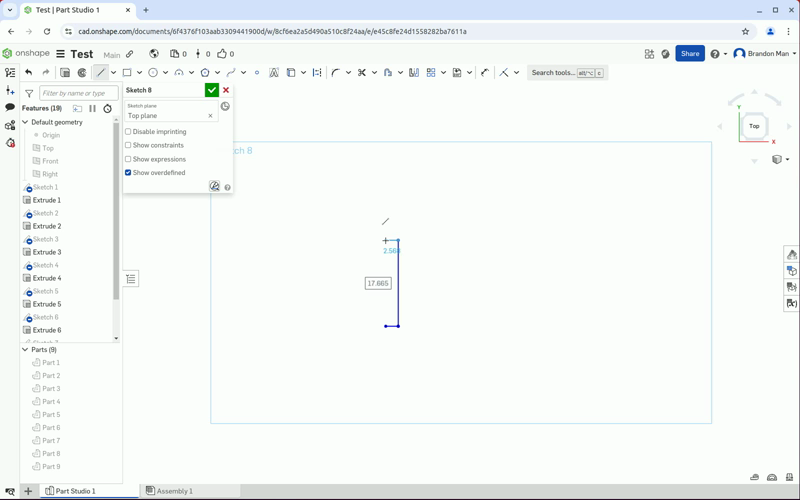
click(385, 240)
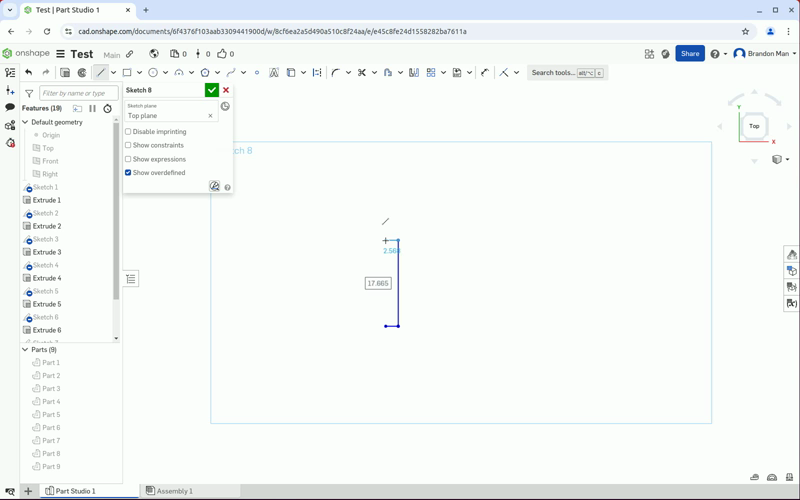
key_up(shift)
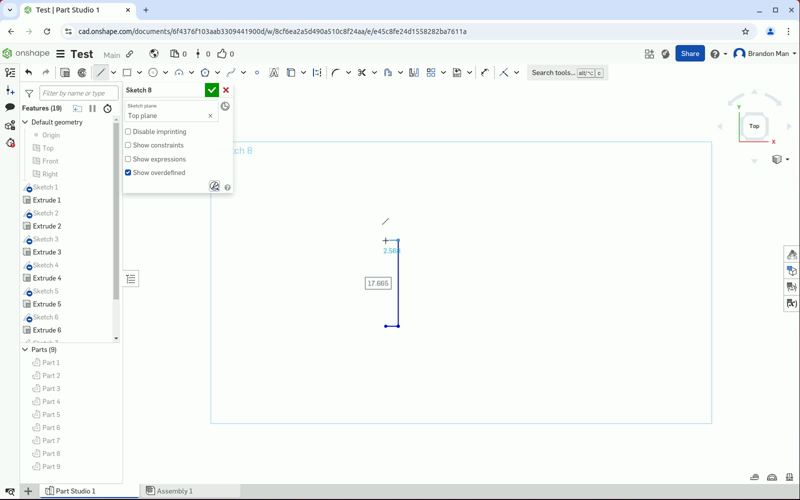
key_down(shift)
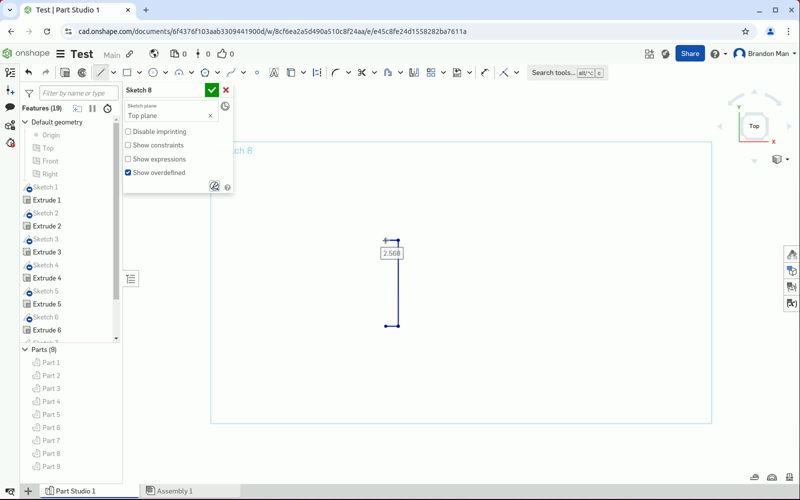
mouse_move(385, 326)
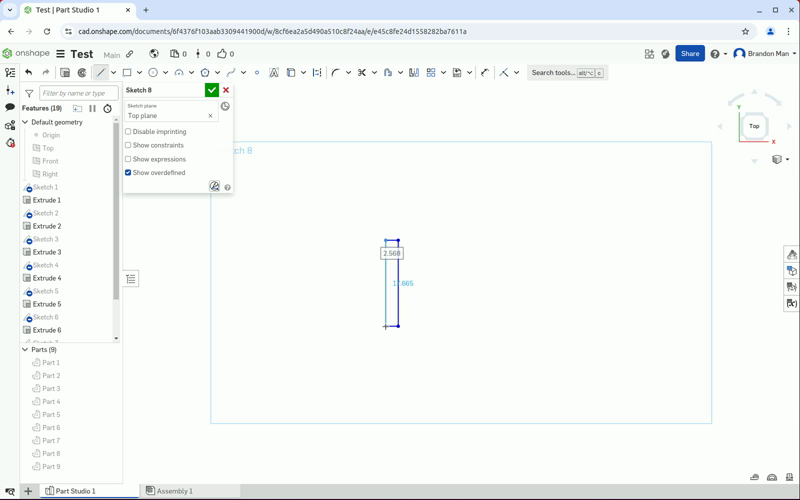
key_up(shift)
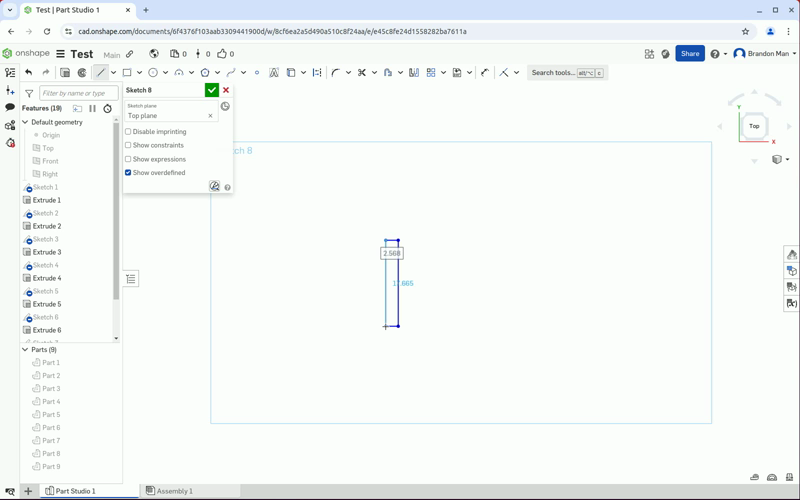
click(385, 326)
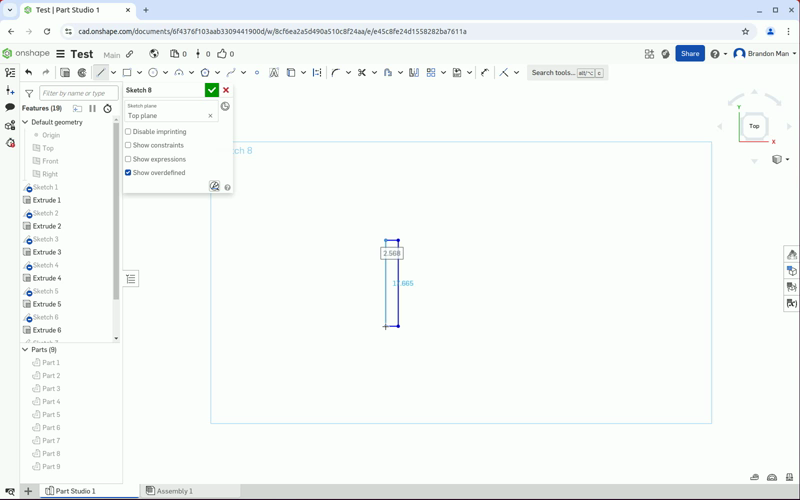
key(esc)
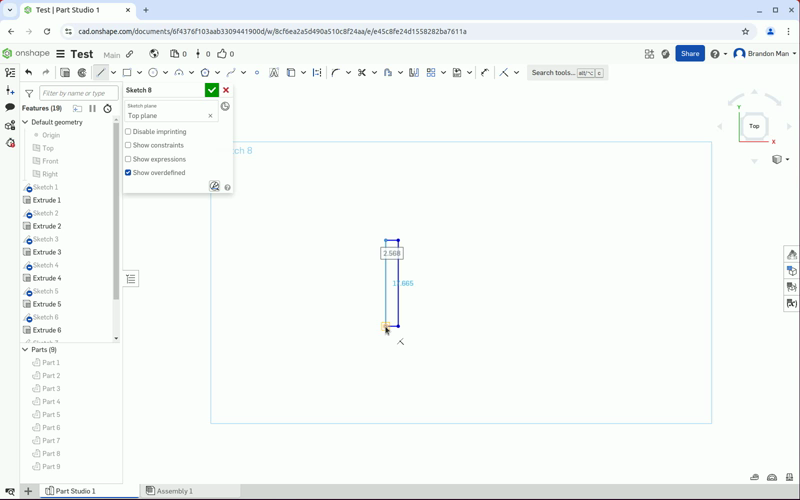
mouse_move(389, 252)
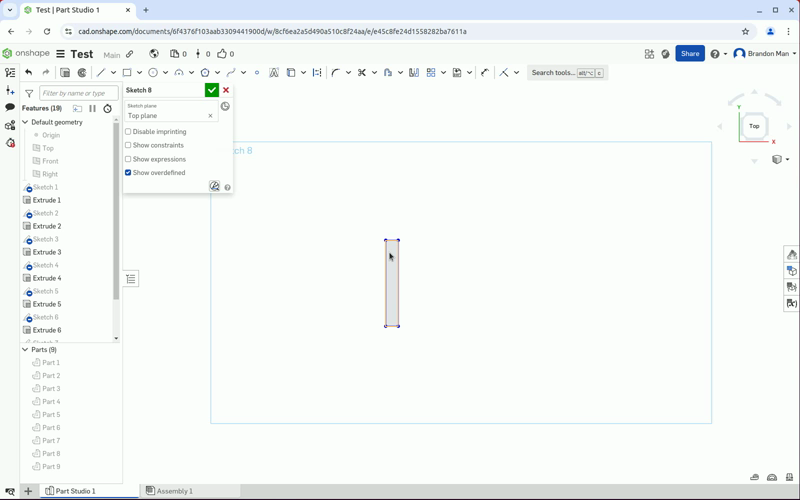
scroll(6)
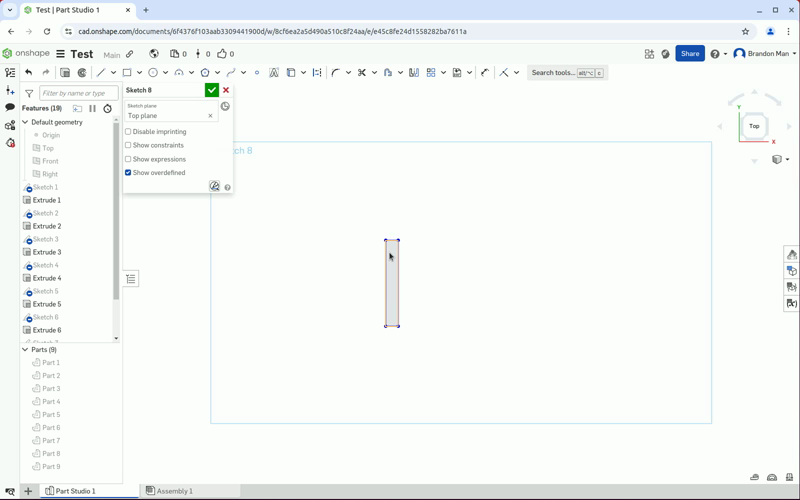
scroll(6)
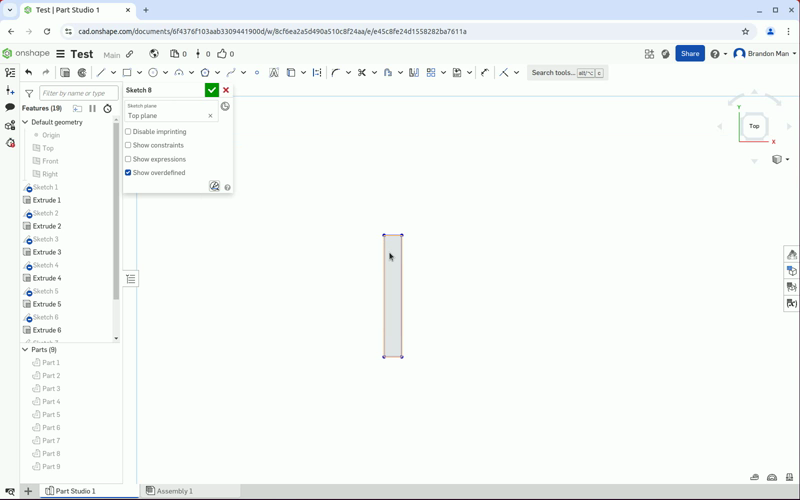
scroll(6)
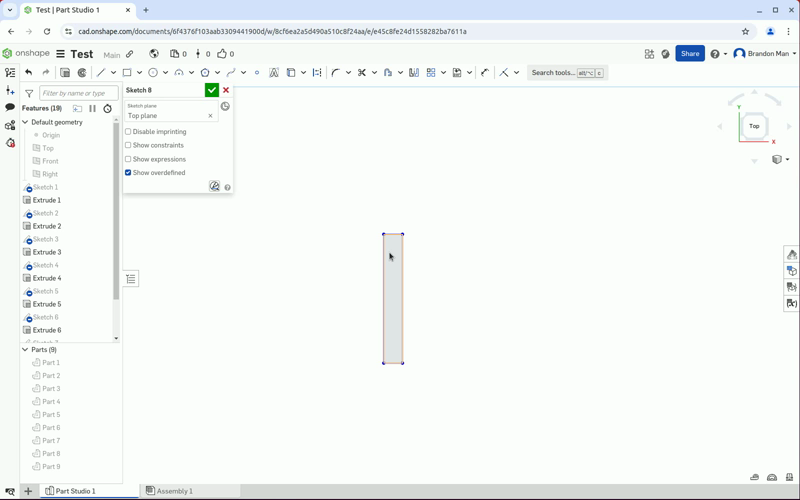
scroll(6)
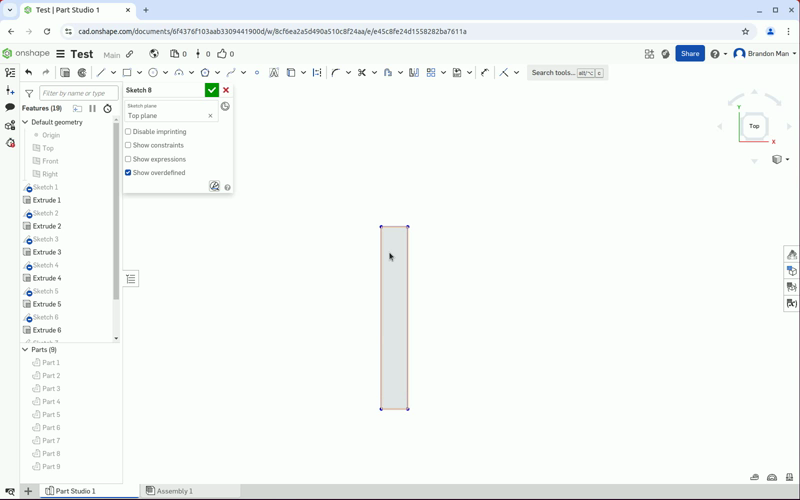
scroll(6)
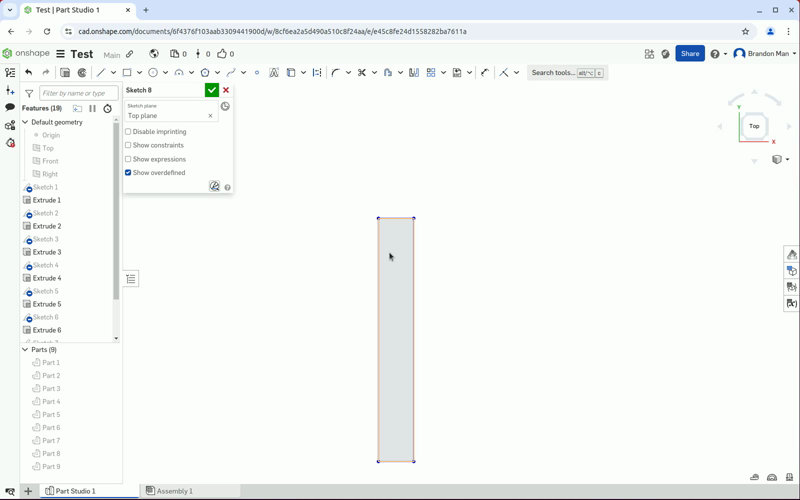
scroll(6)
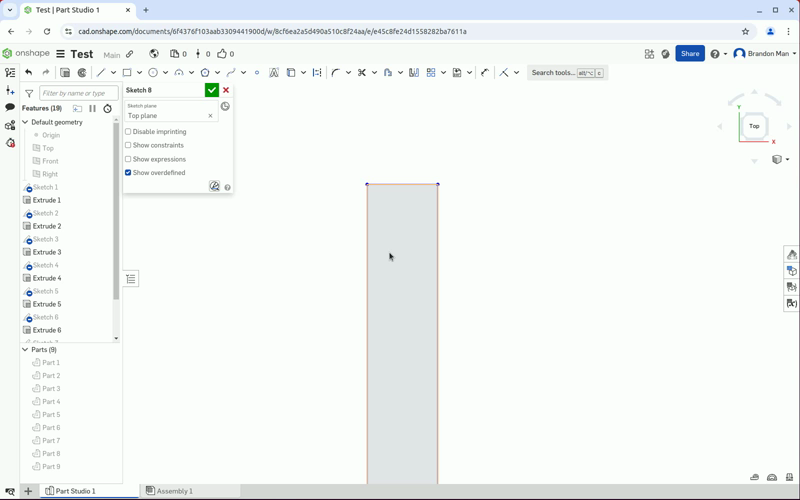
scroll(6)
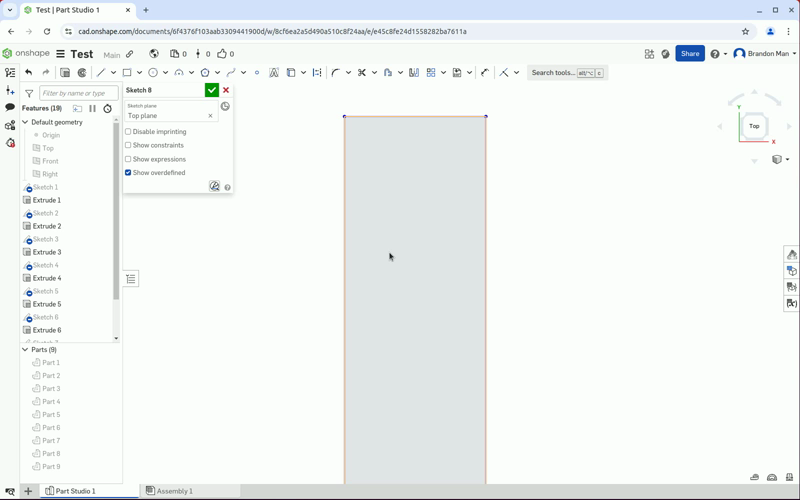
click(389, 252)
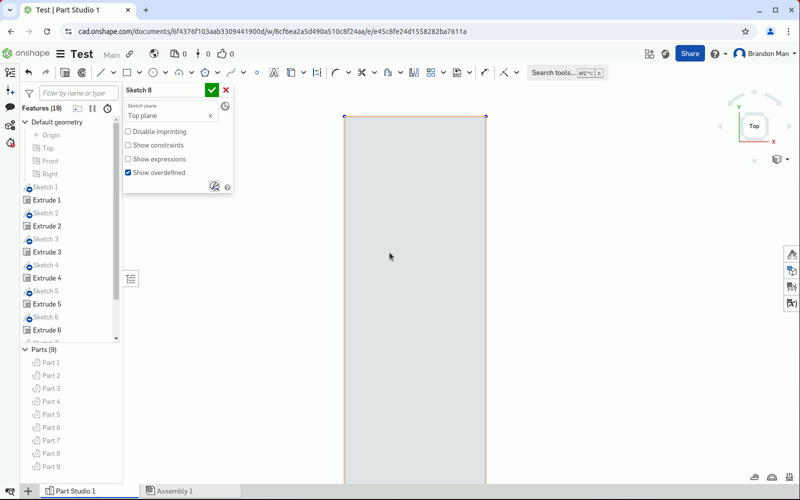
scroll(-6)
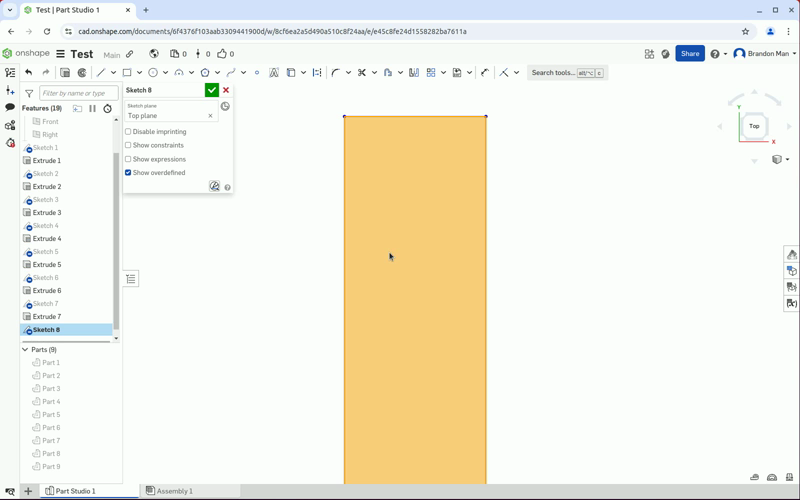
scroll(-6)
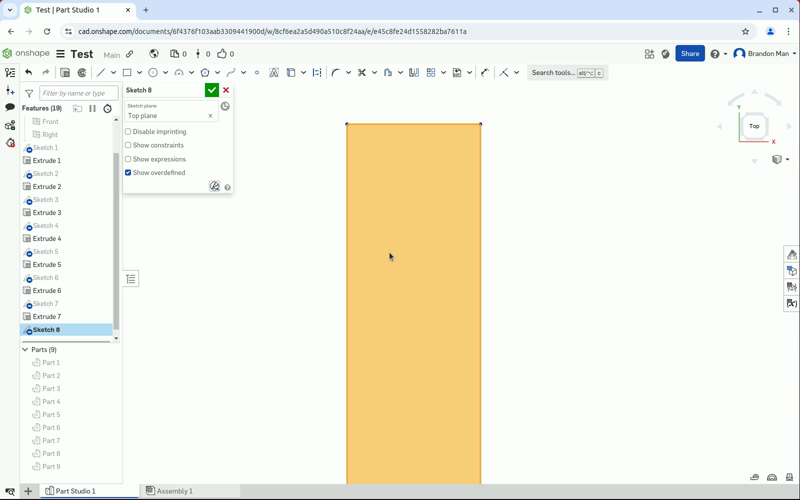
scroll(-6)
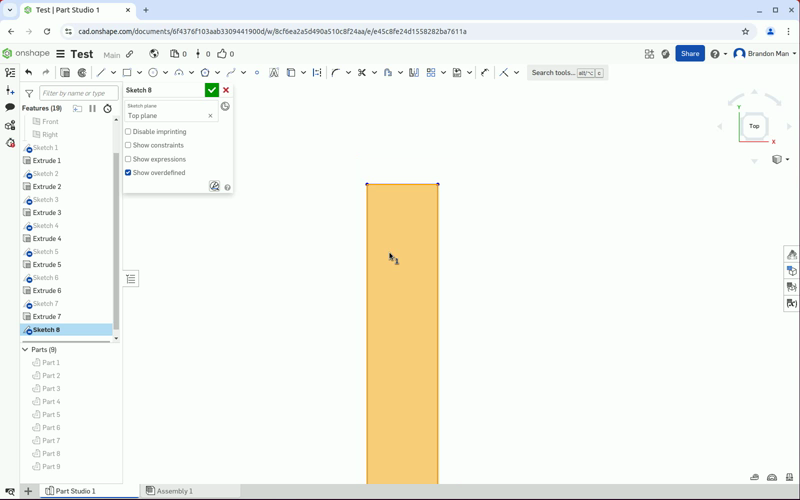
scroll(-6)
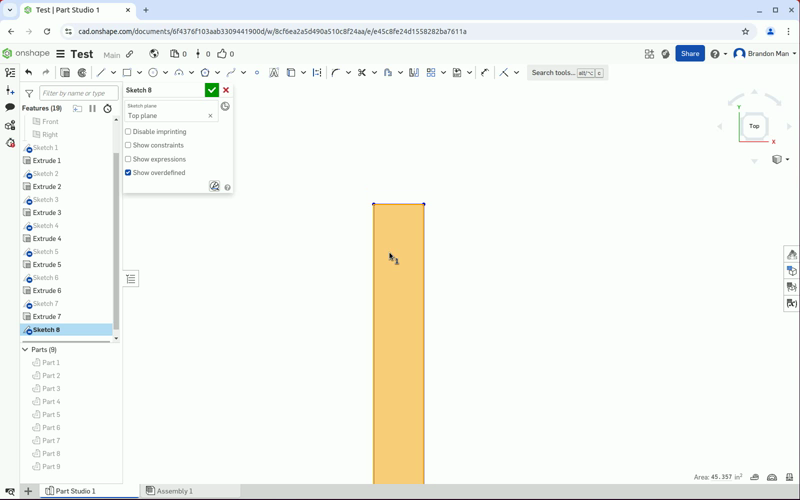
scroll(-6)
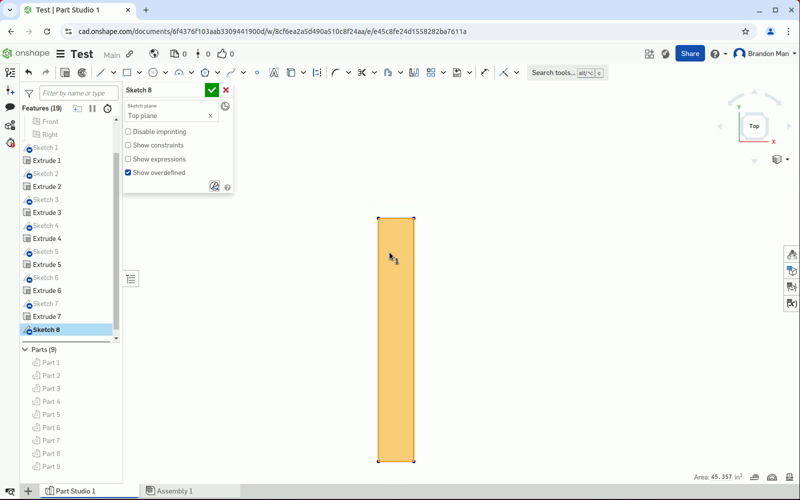
scroll(-6)
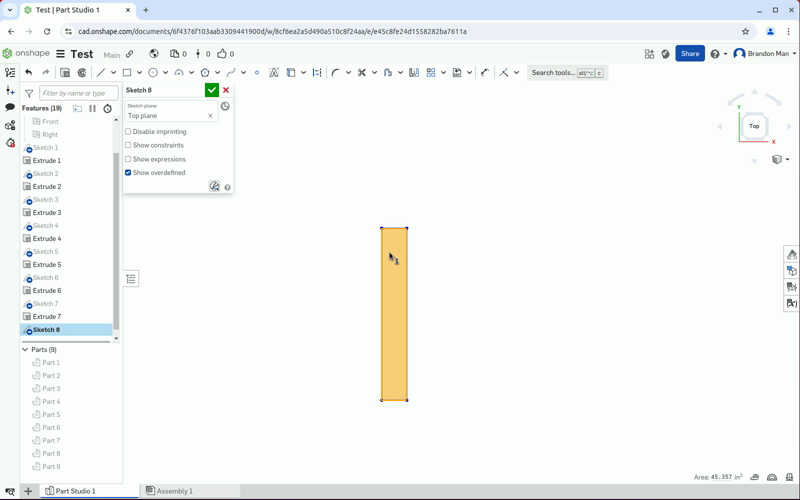
scroll(-6)
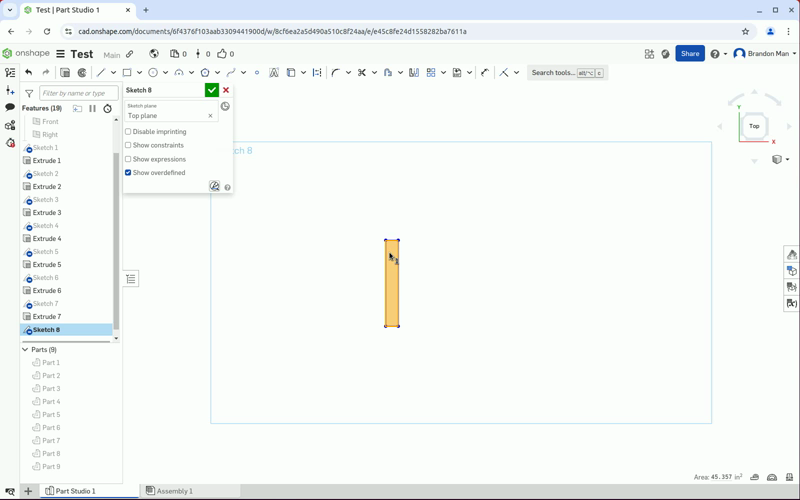
mouse_move(73, 352)
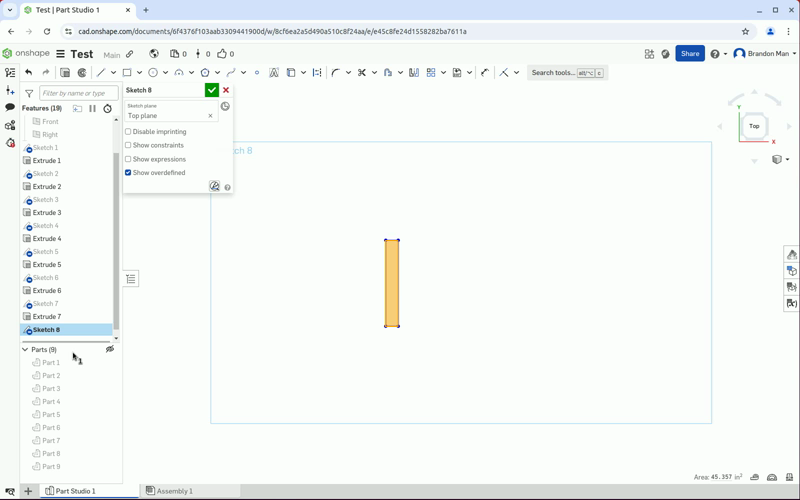
key(shift+y)
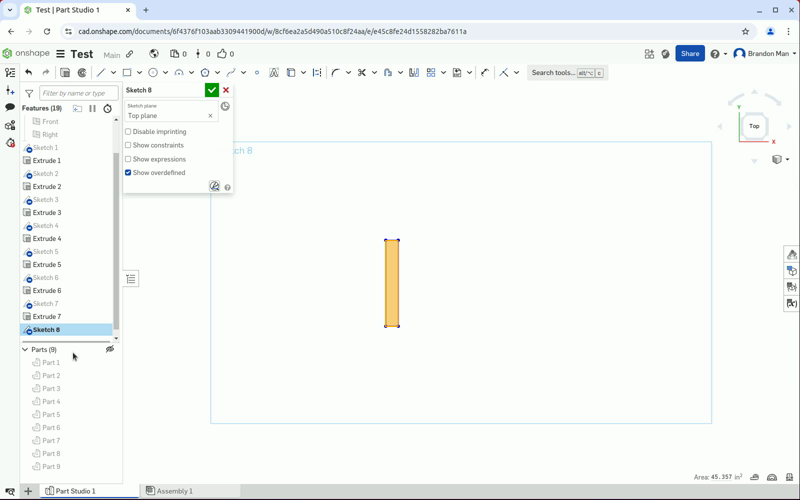
key(shift+e)
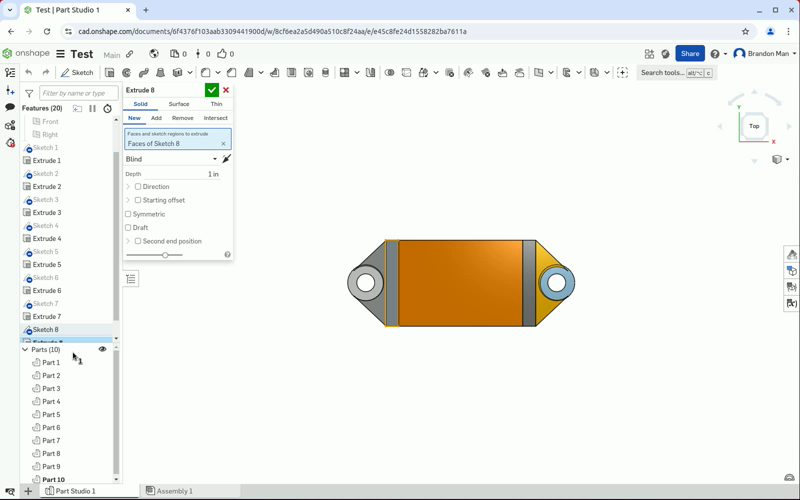
mouse_move(143, 106)
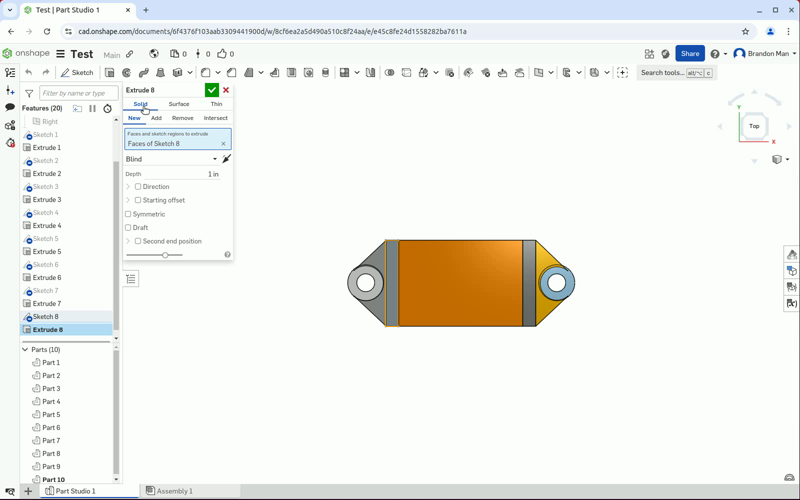
click(143, 106)
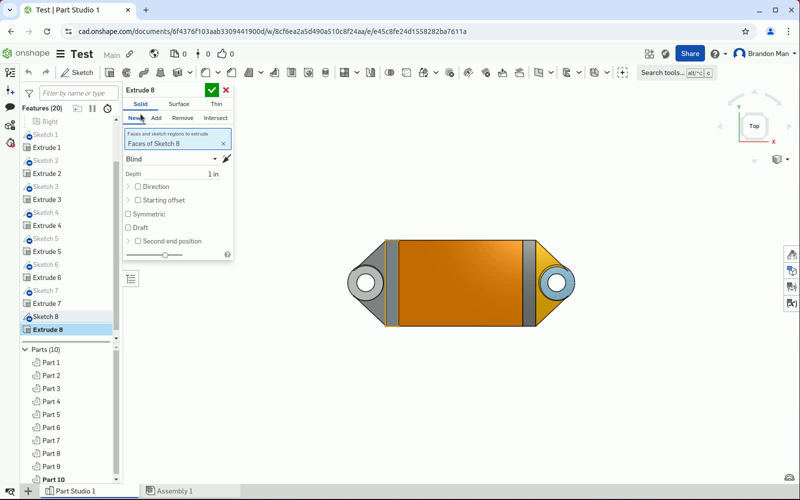
mouse_move(137, 120)
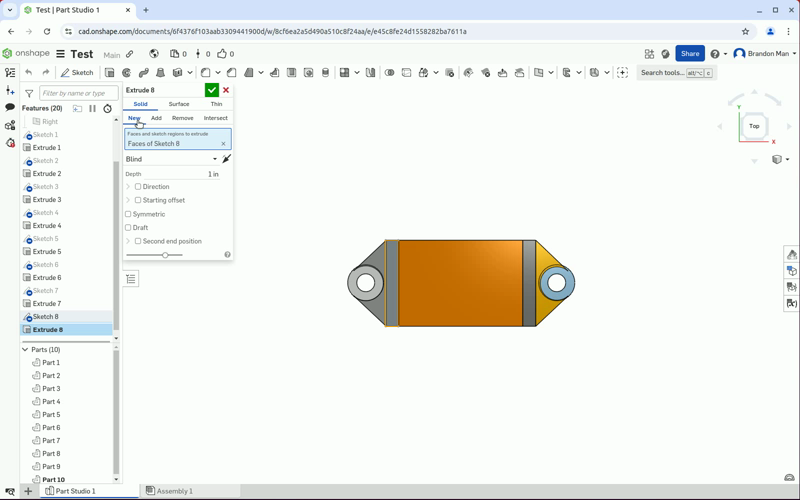
click(137, 120)
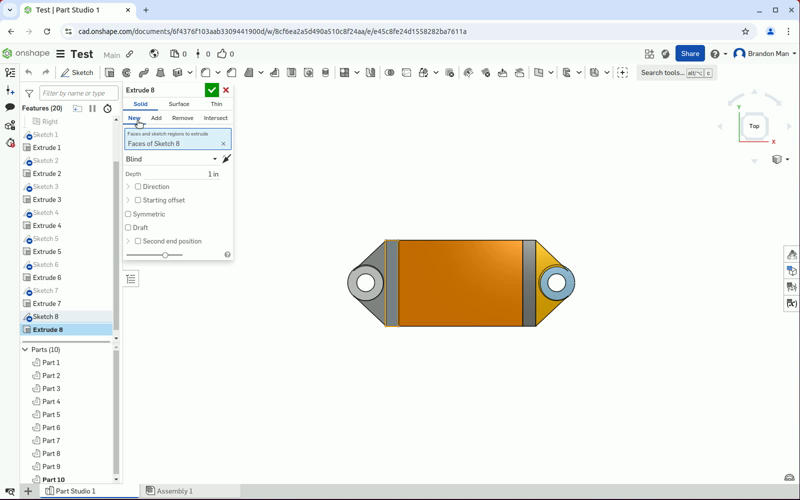
key(tab, 4)
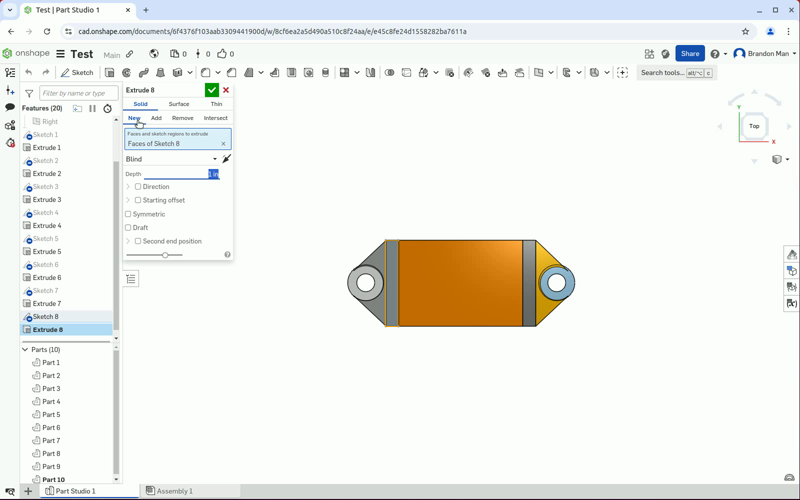
text(-17.572)
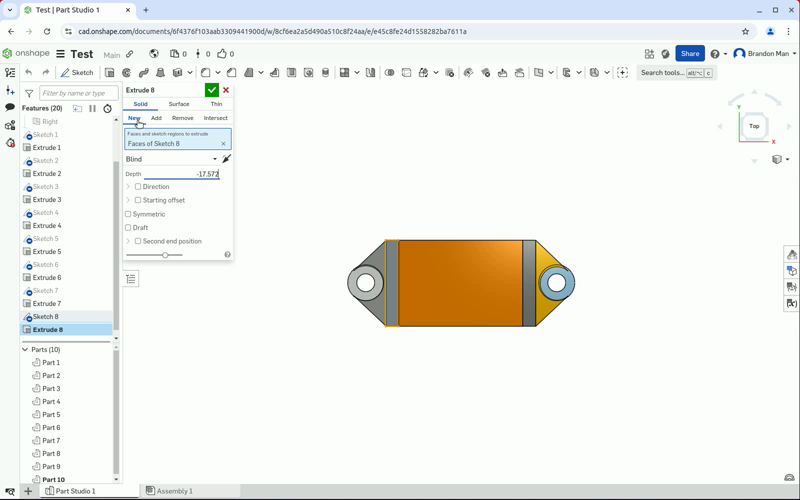
key(enter)
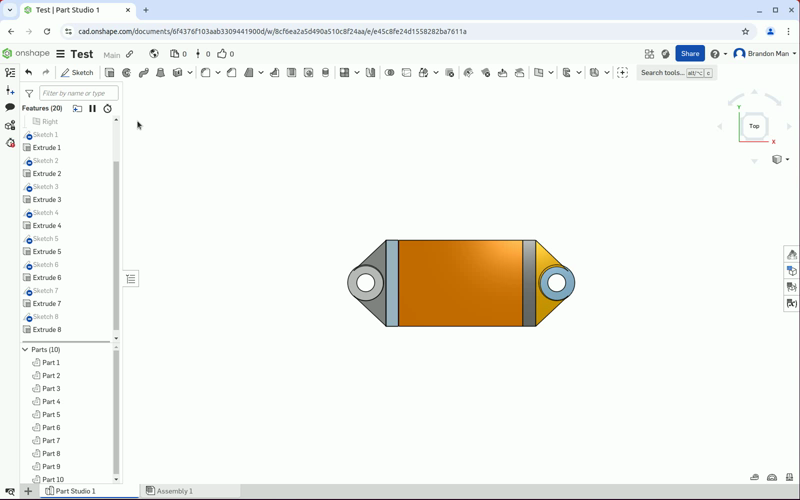
key(shift+h)
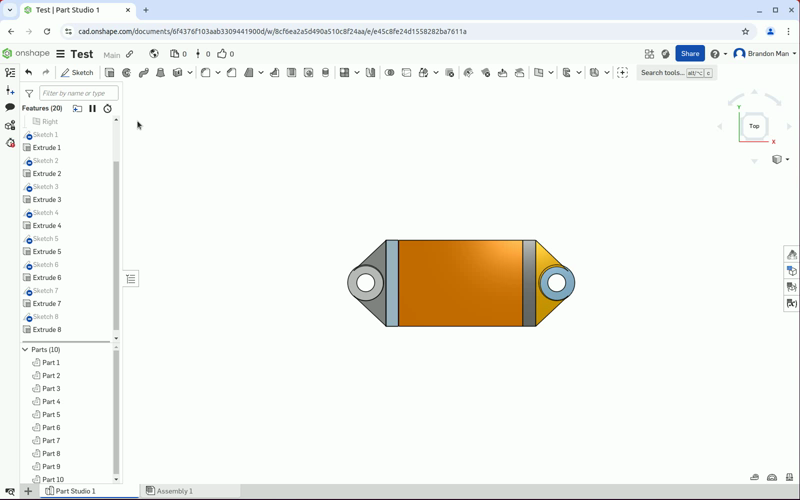
key(shift+h)
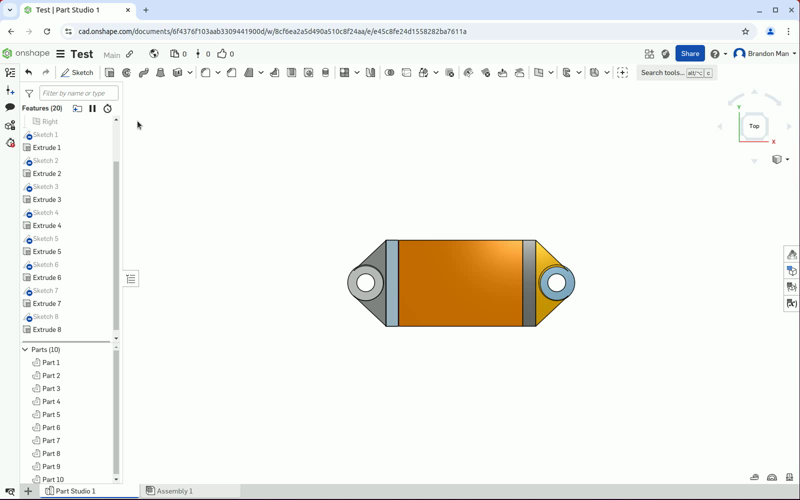
mouse_move(69, 137)
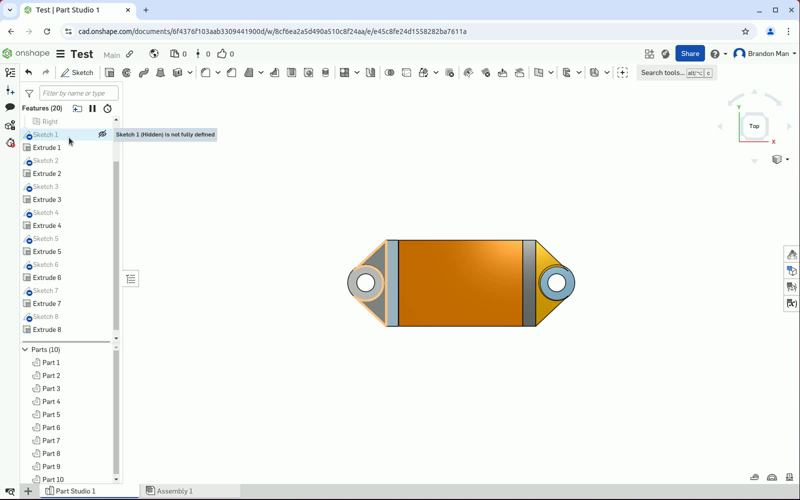
click(69, 137)
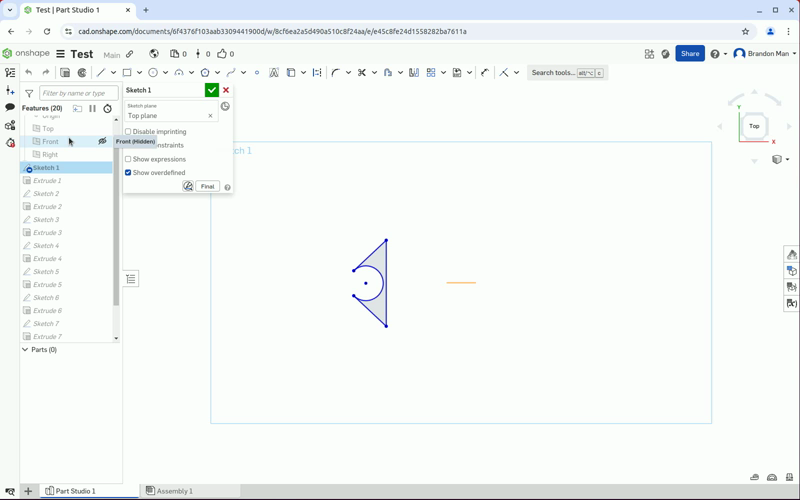
mouse_move(229, 92)
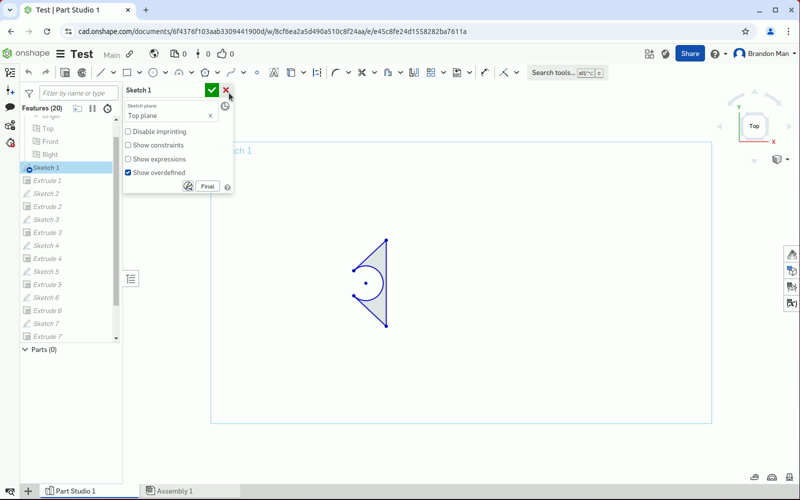
click(229, 92)
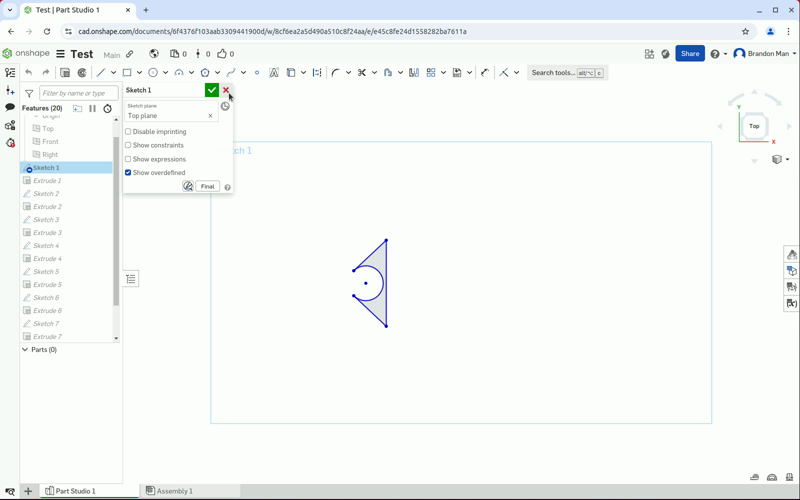
key(shift+s)
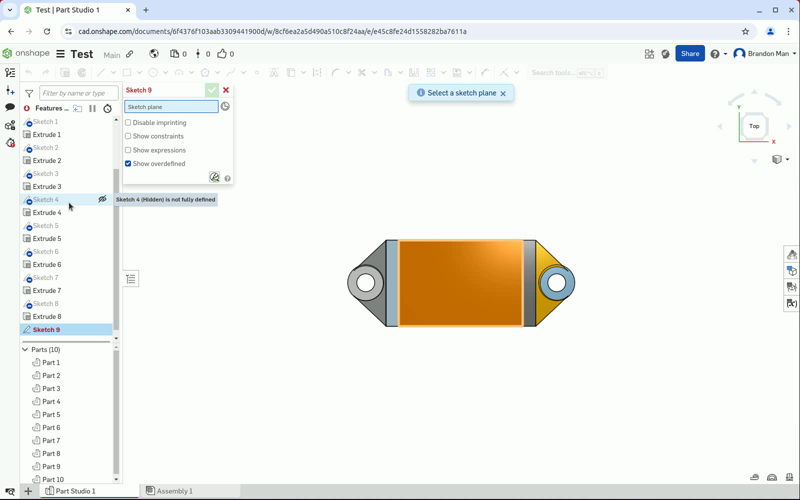
scroll(3)
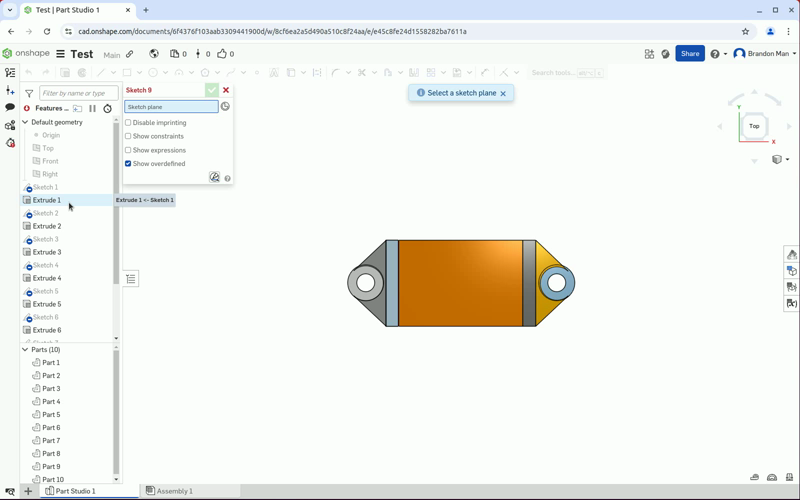
mouse_move(69, 150)
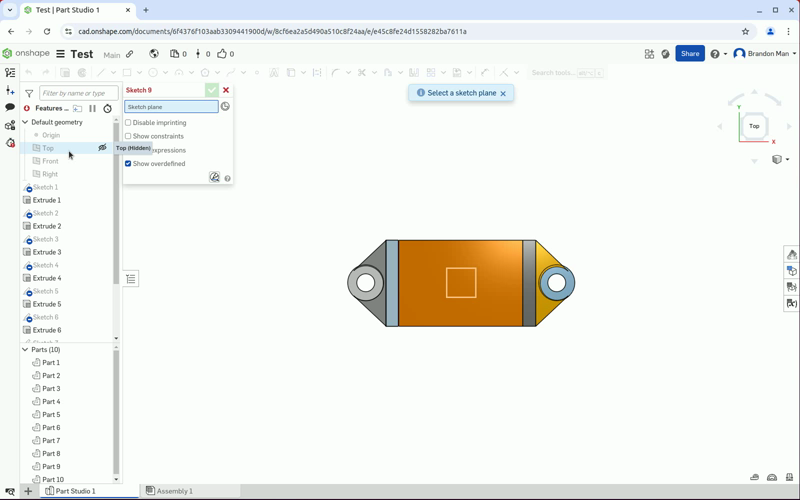
click(69, 150)
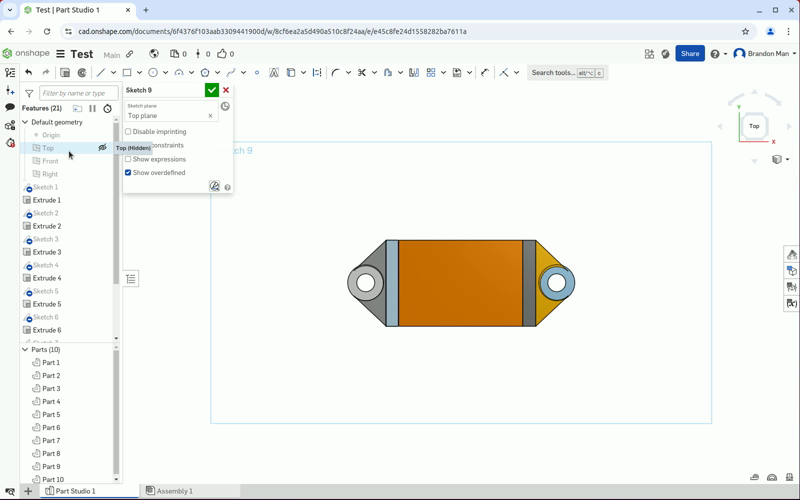
mouse_move(69, 352)
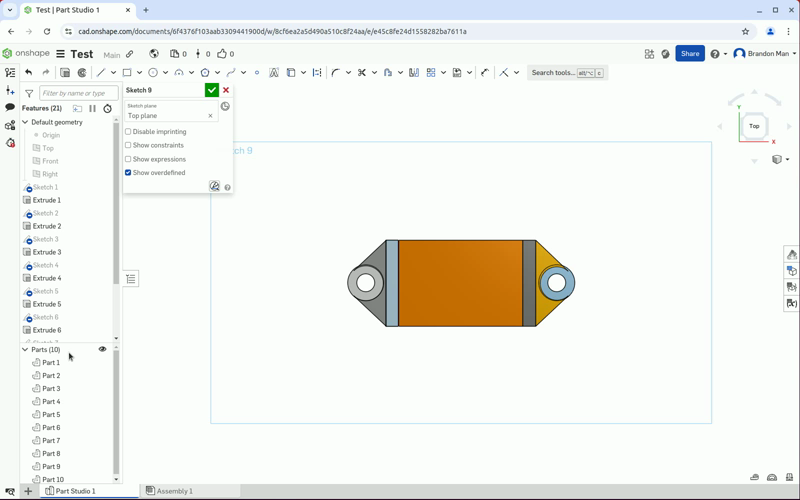
key(y)
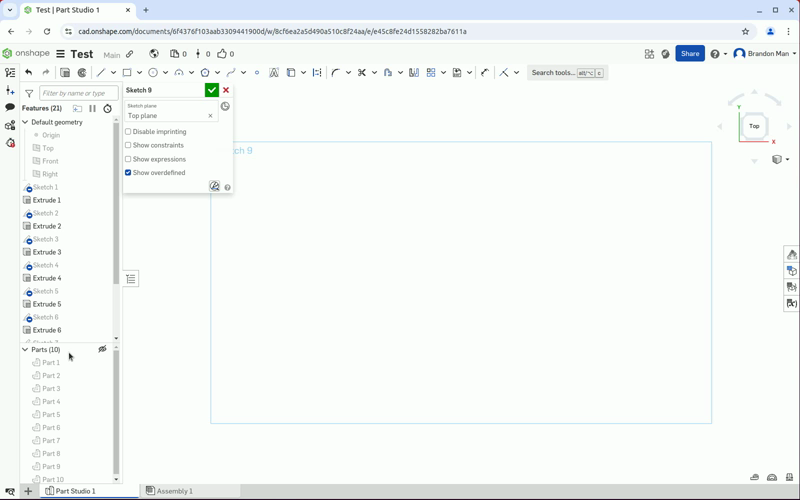
key(l)
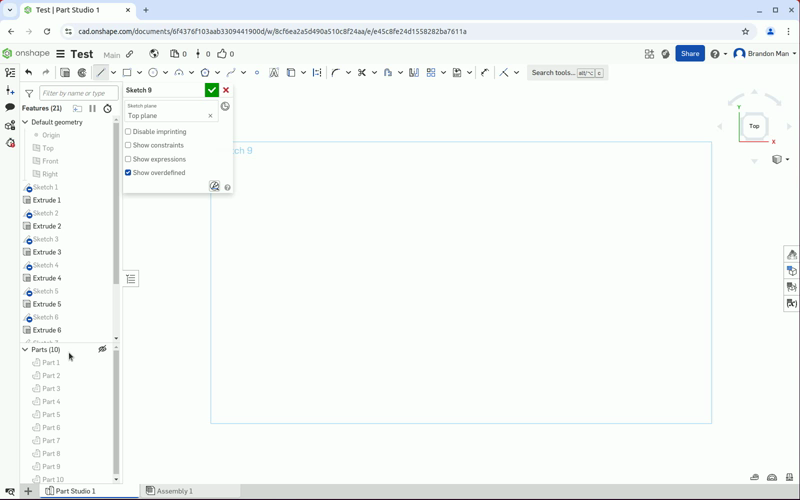
key_down(shift)
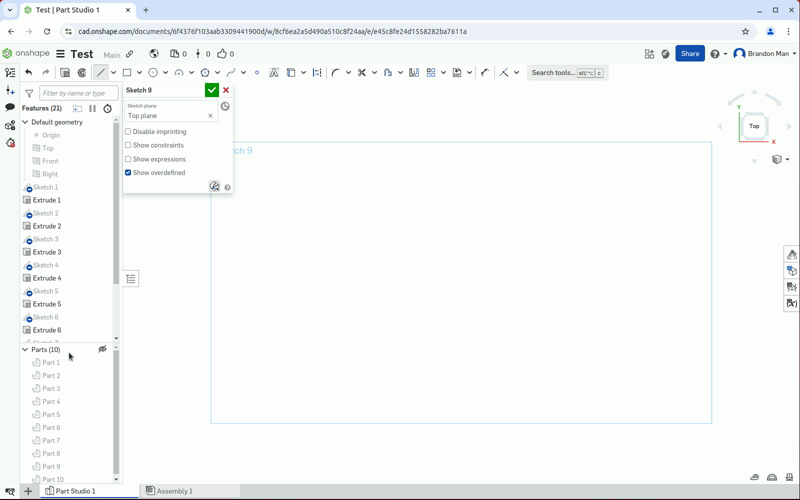
mouse_move(522, 326)
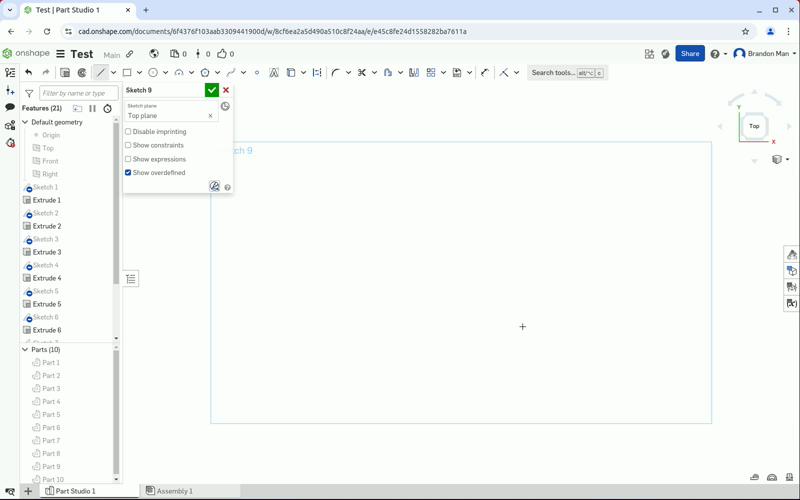
click(522, 326)
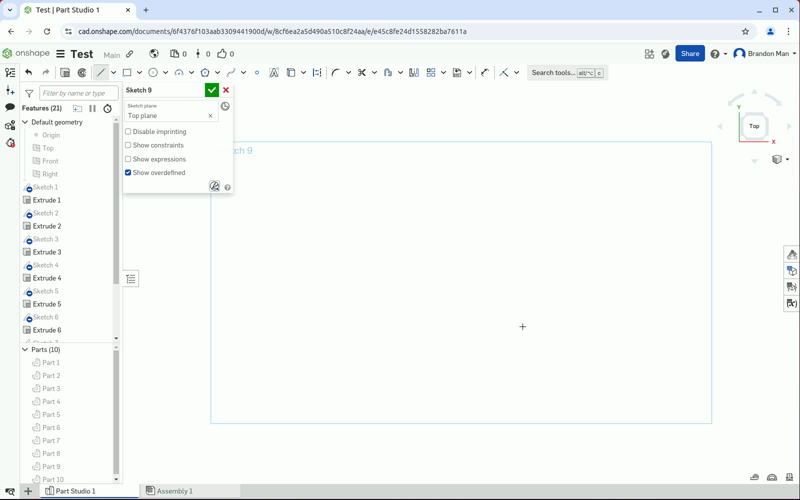
key_up(shift)
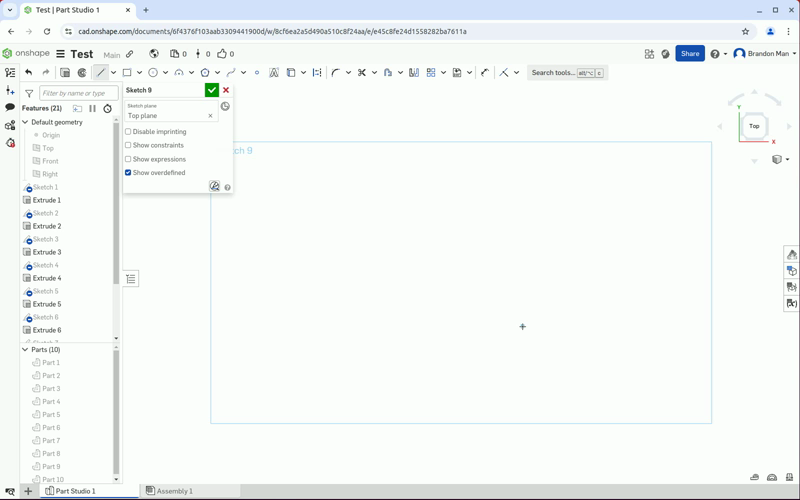
key_down(shift)
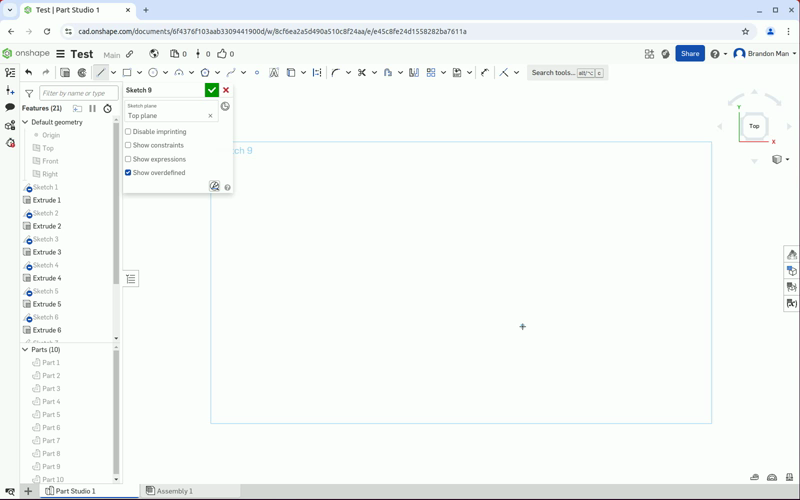
mouse_move(552, 326)
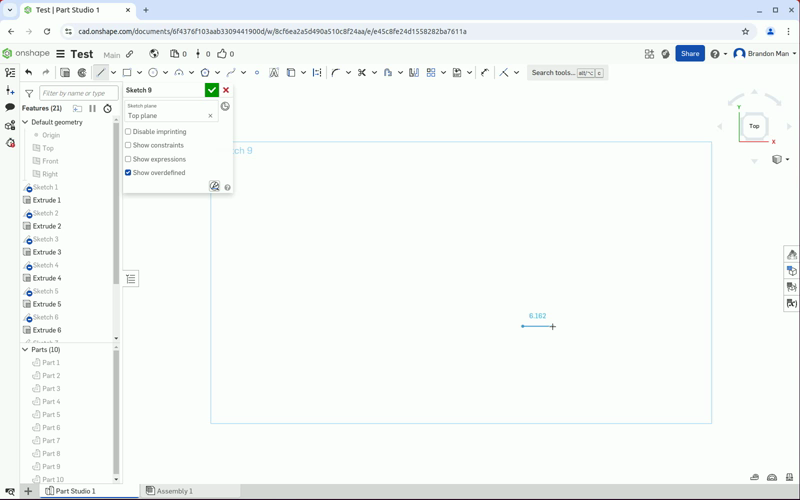
mouse_move(535, 326)
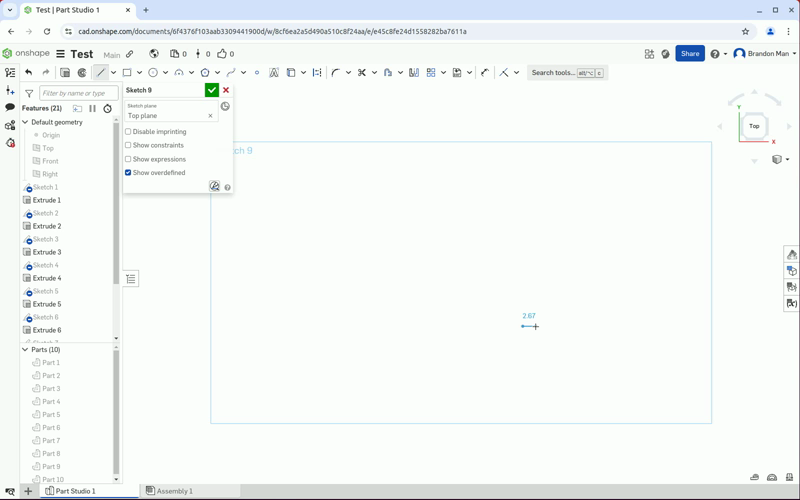
click(535, 326)
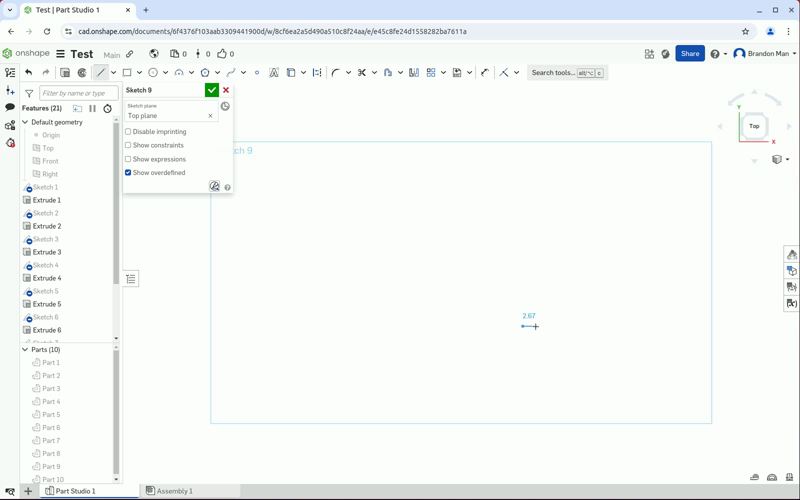
key_up(shift)
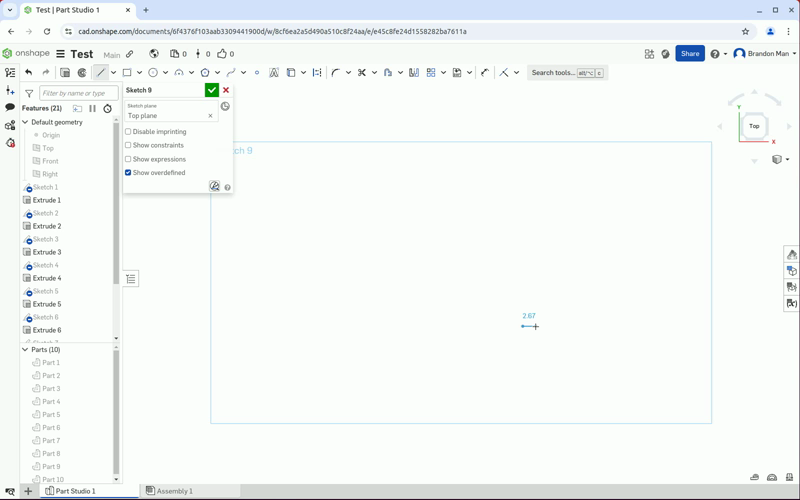
key_down(shift)
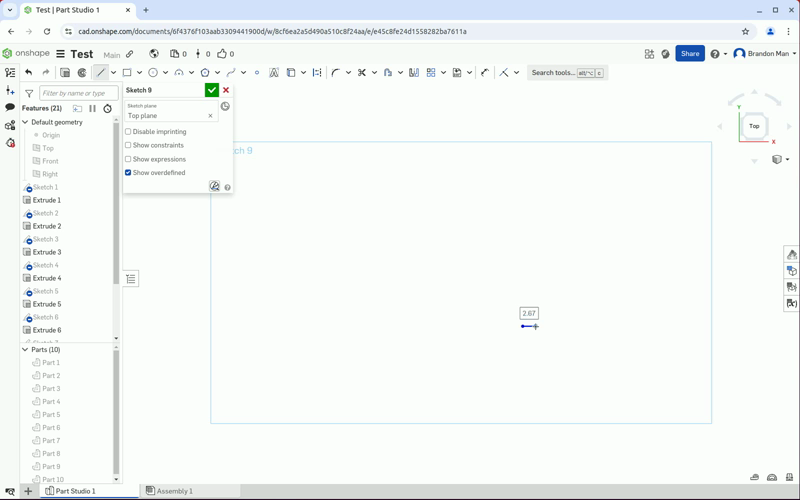
mouse_move(535, 240)
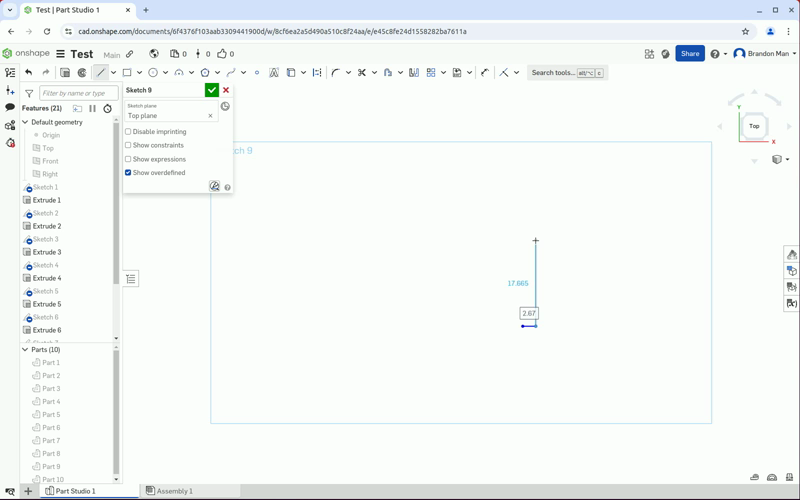
click(535, 240)
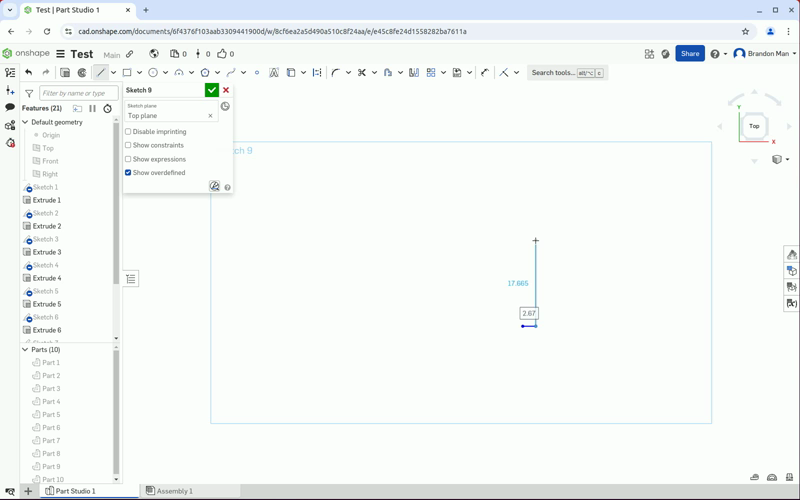
key_up(shift)
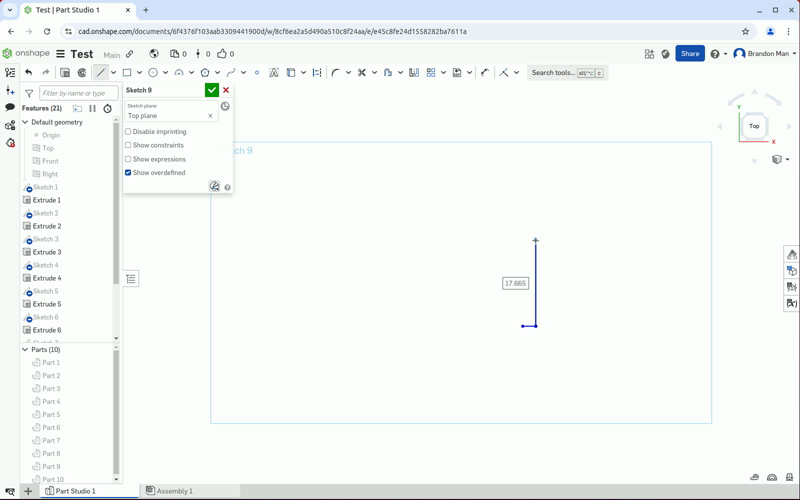
key_down(shift)
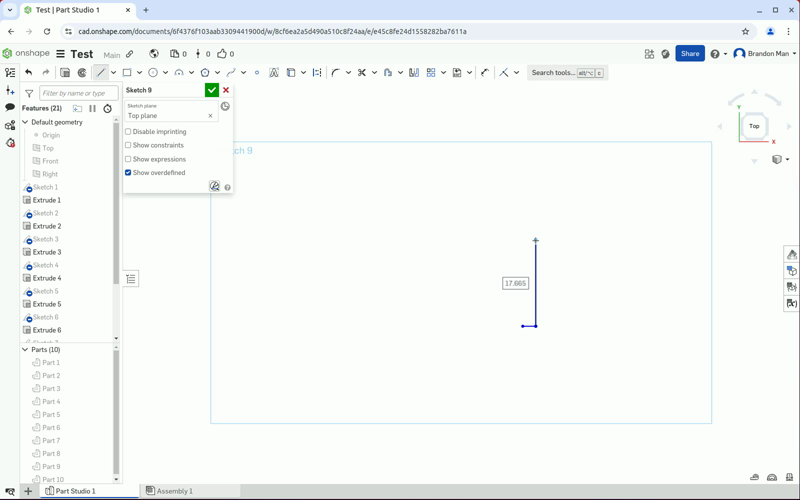
mouse_move(565, 240)
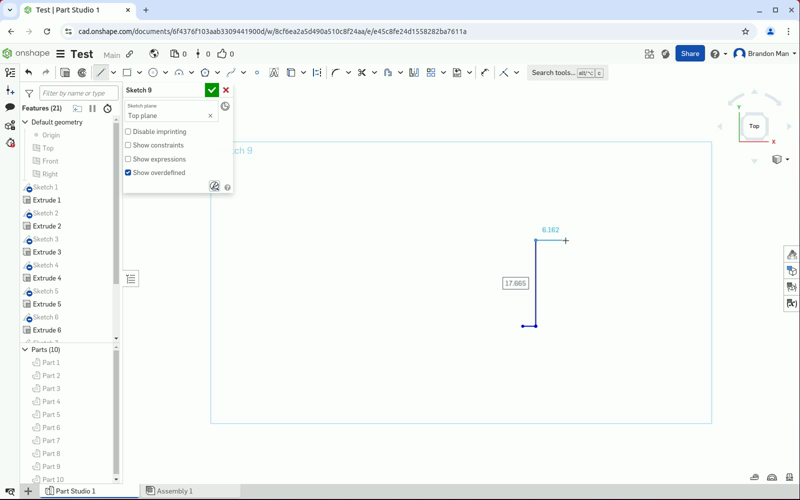
mouse_move(522, 240)
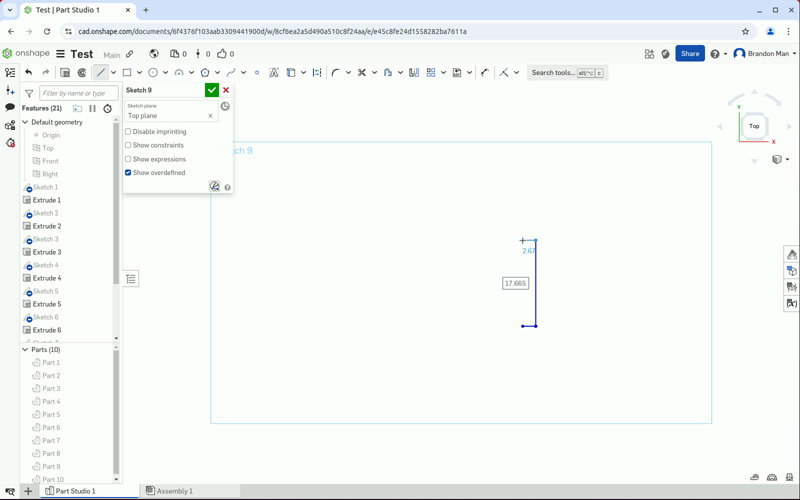
click(522, 240)
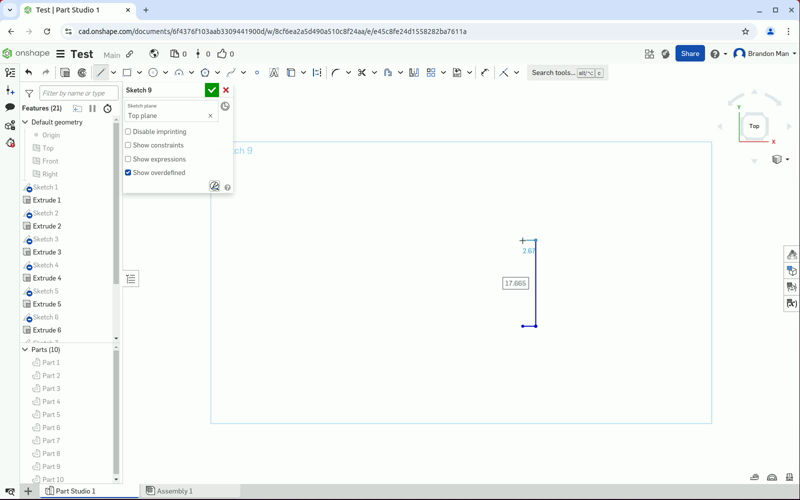
key_up(shift)
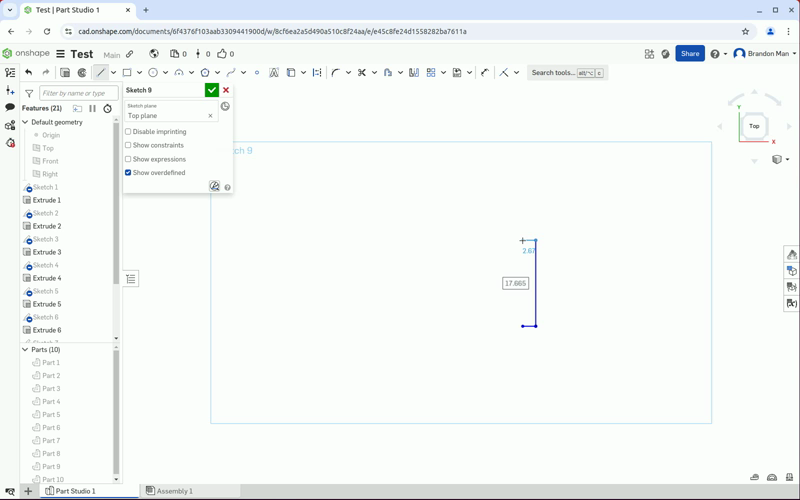
key_down(shift)
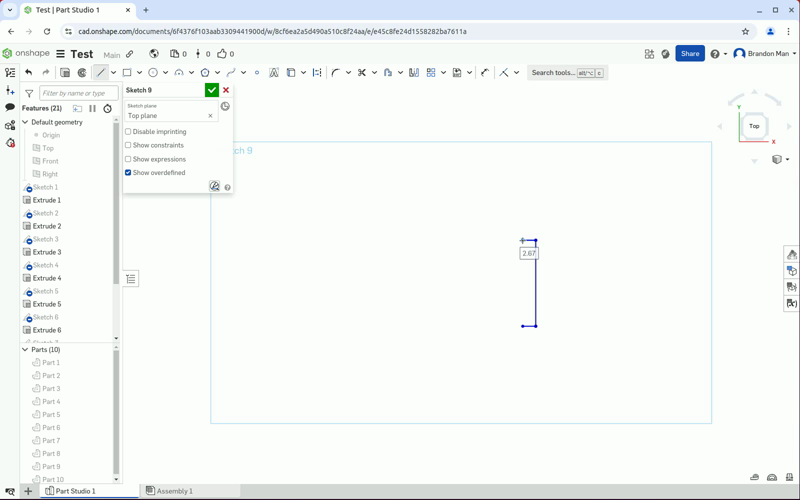
mouse_move(522, 326)
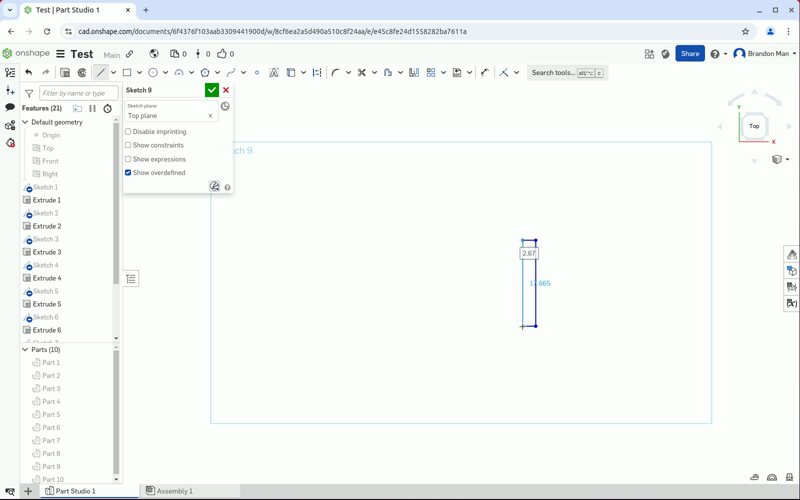
key_up(shift)
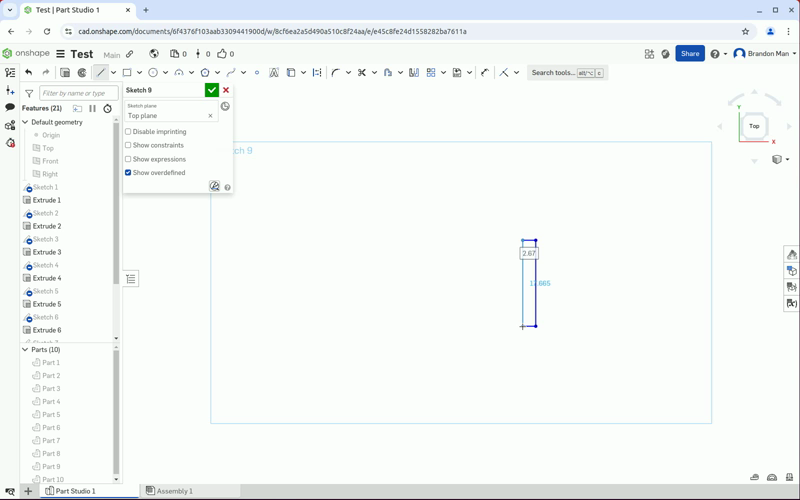
click(522, 326)
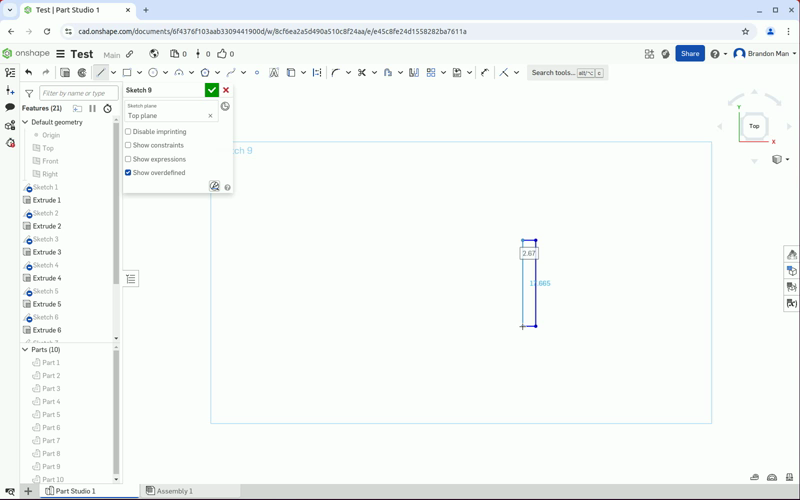
key(esc)
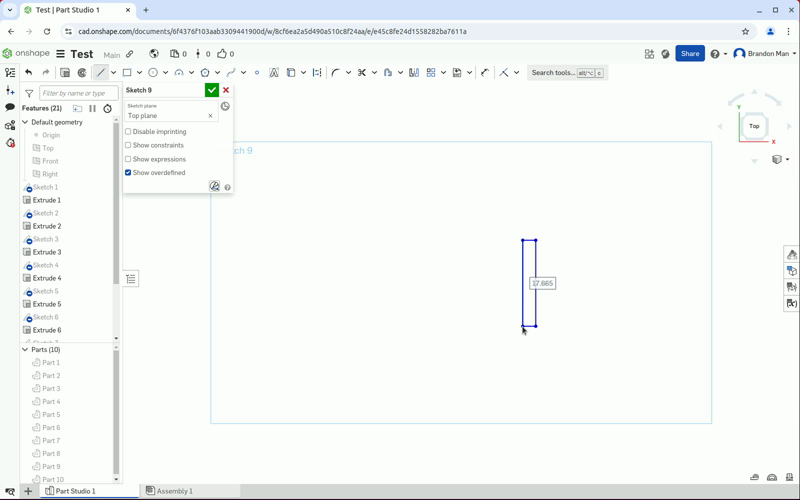
mouse_move(528, 294)
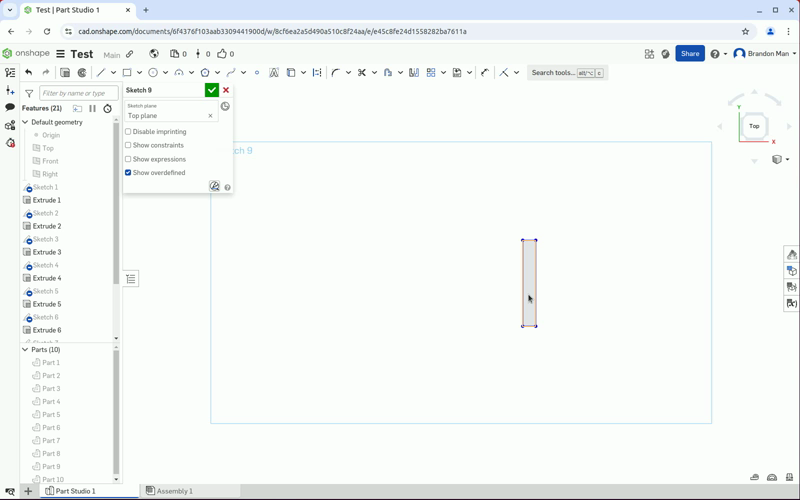
scroll(6)
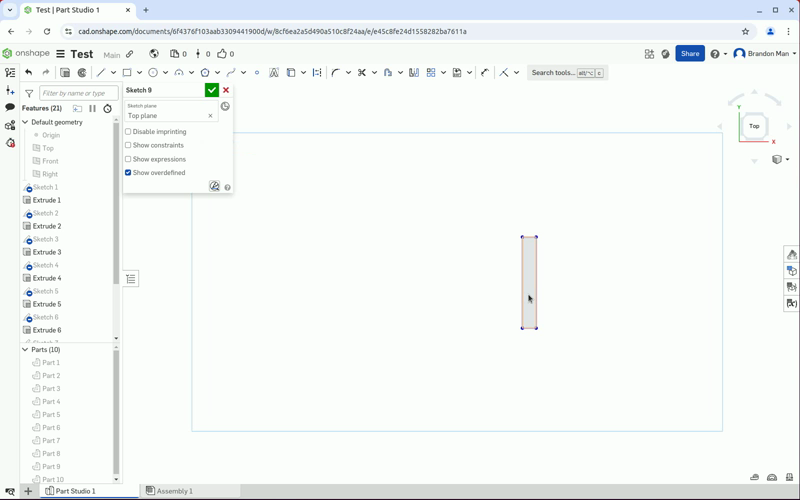
scroll(6)
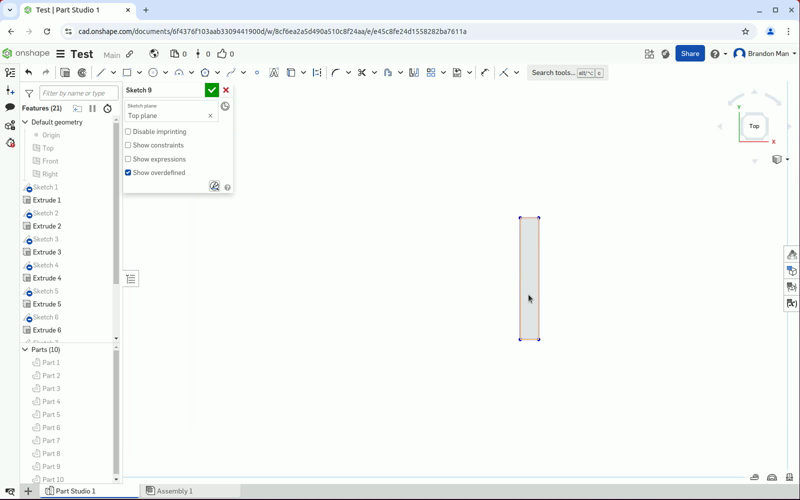
scroll(6)
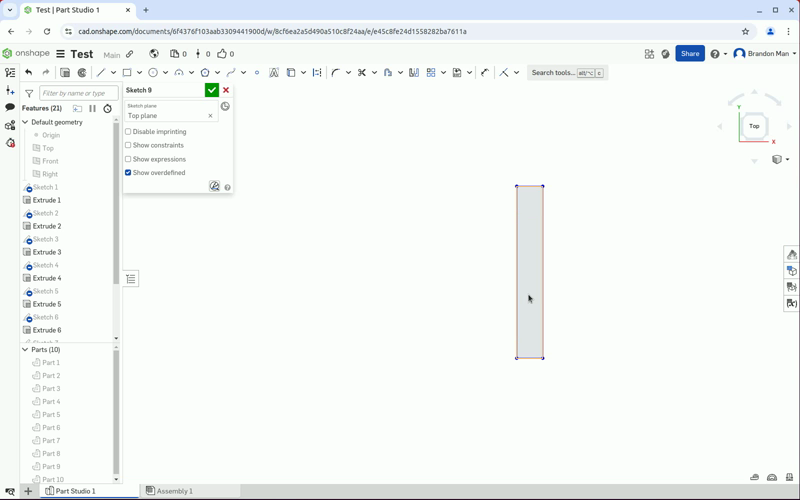
scroll(6)
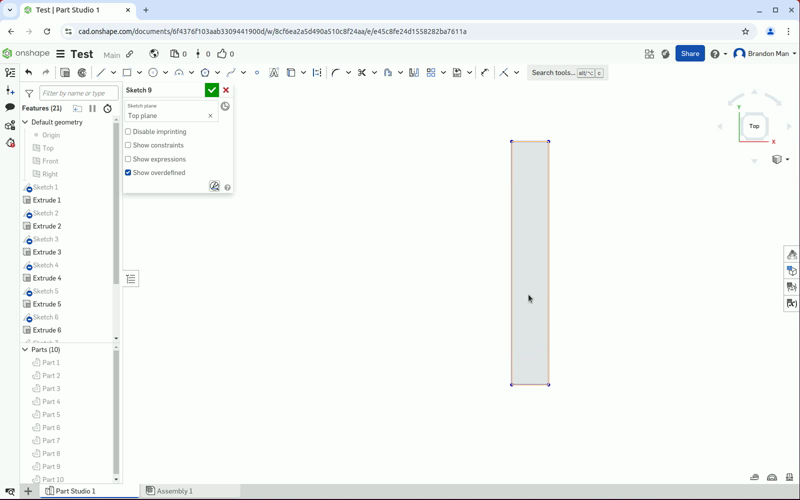
scroll(6)
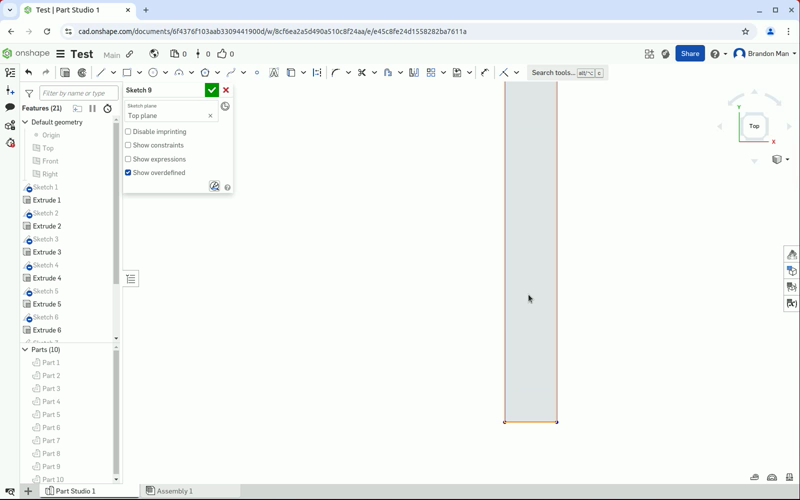
scroll(6)
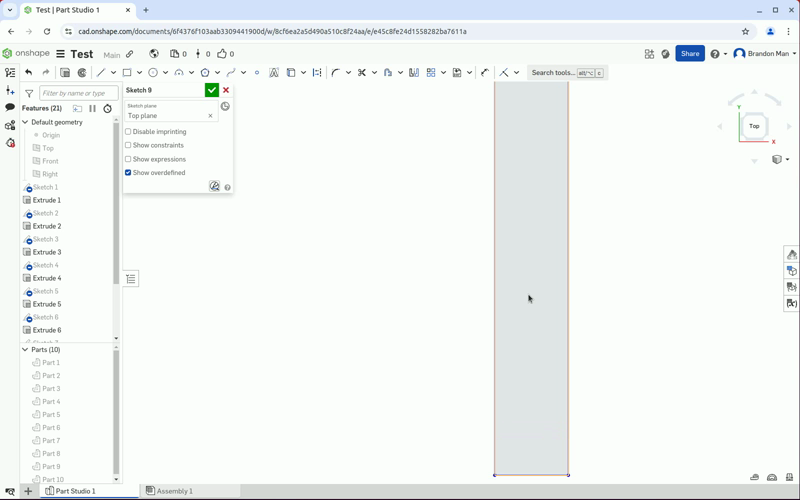
scroll(6)
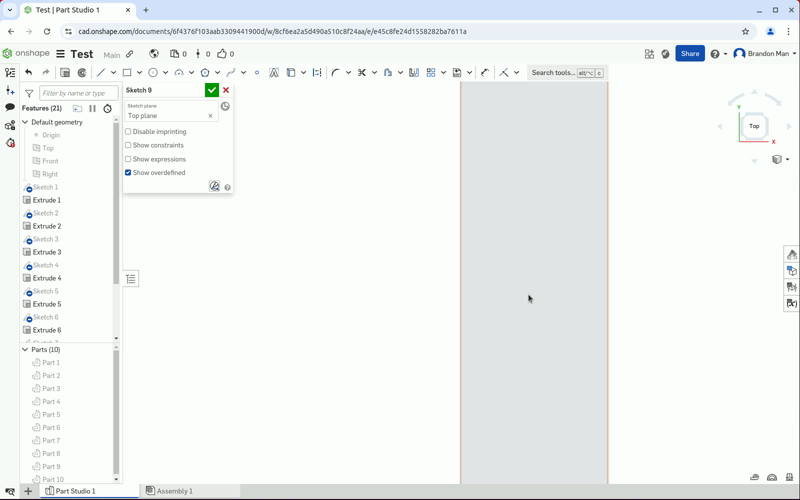
click(528, 294)
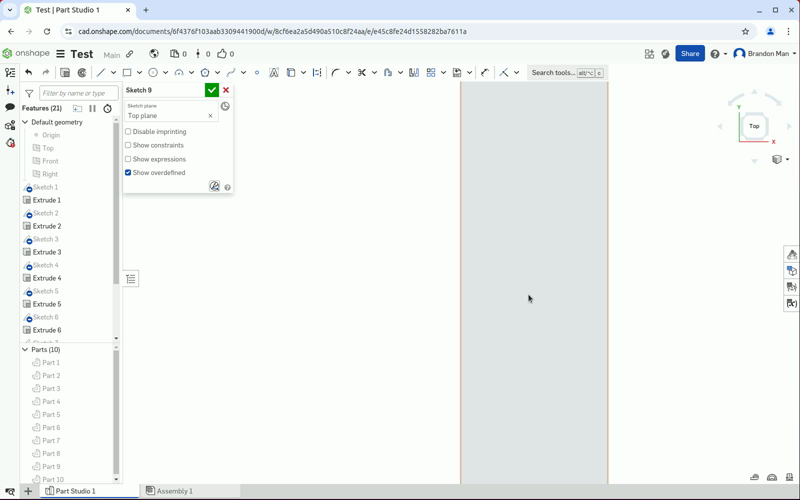
scroll(-6)
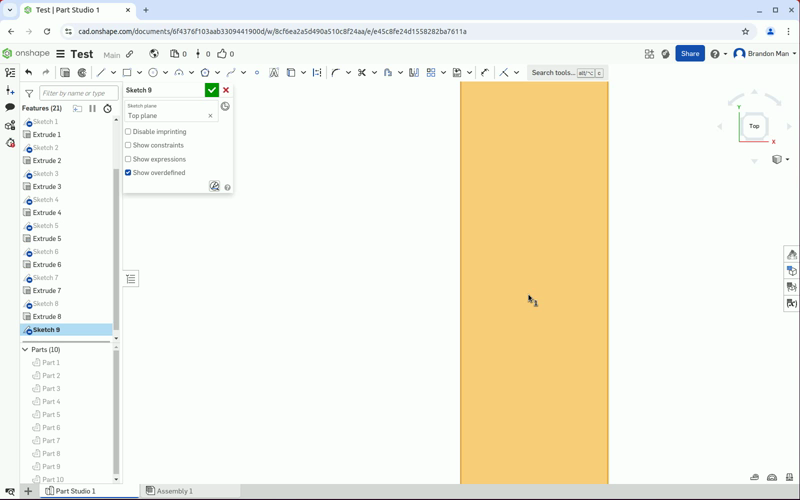
scroll(-6)
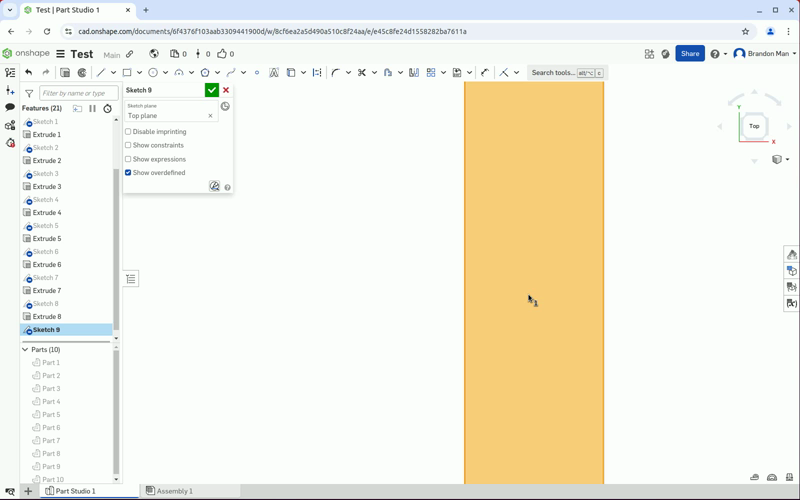
scroll(-6)
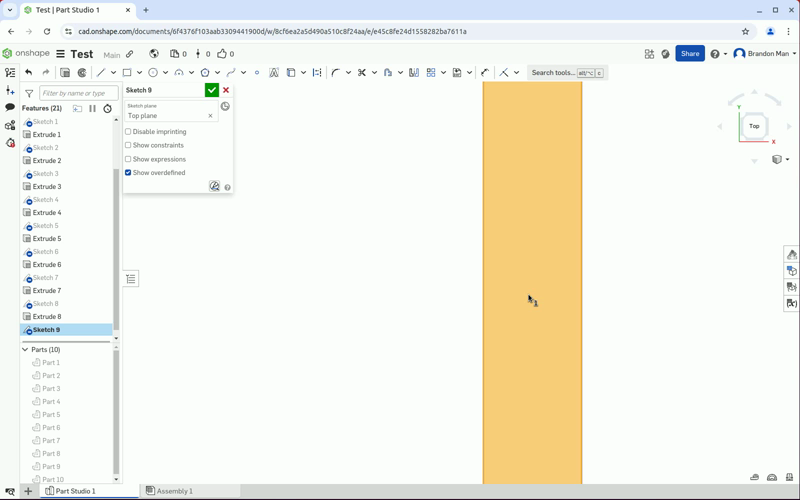
scroll(-6)
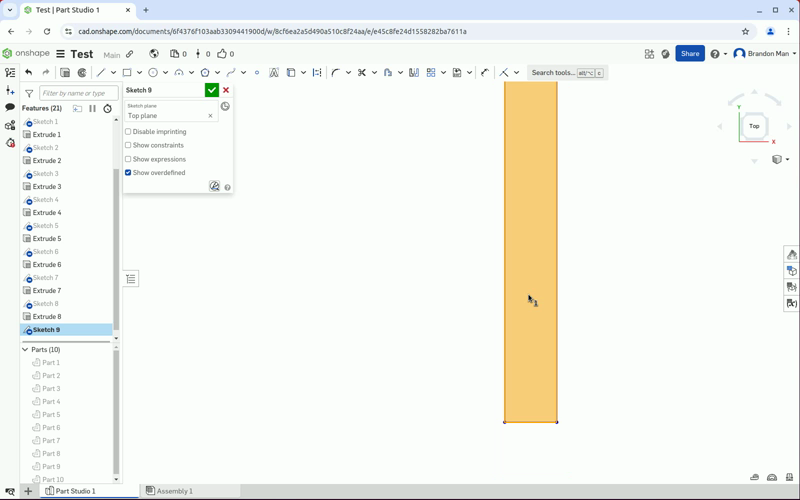
scroll(-6)
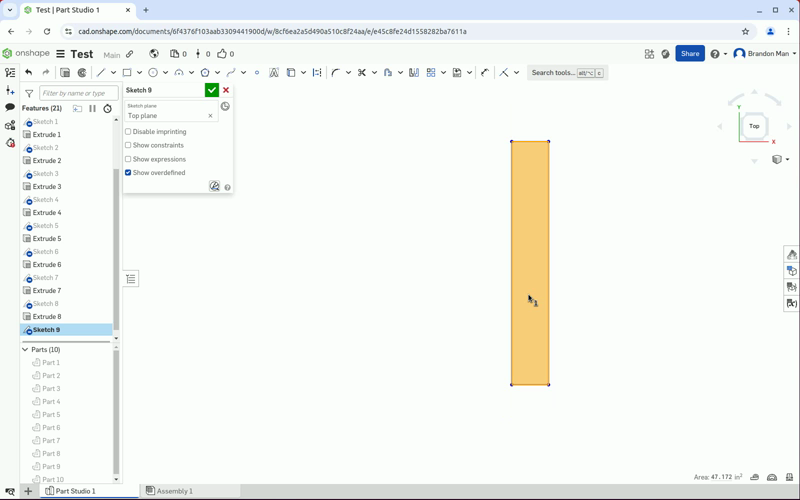
scroll(-6)
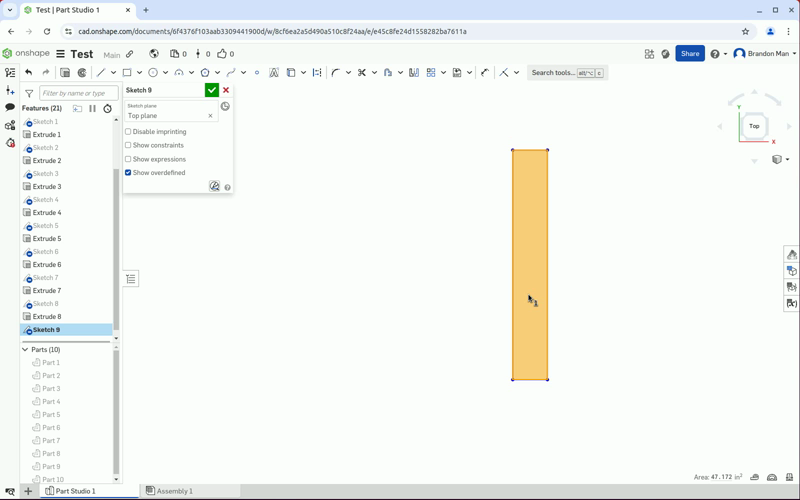
scroll(-6)
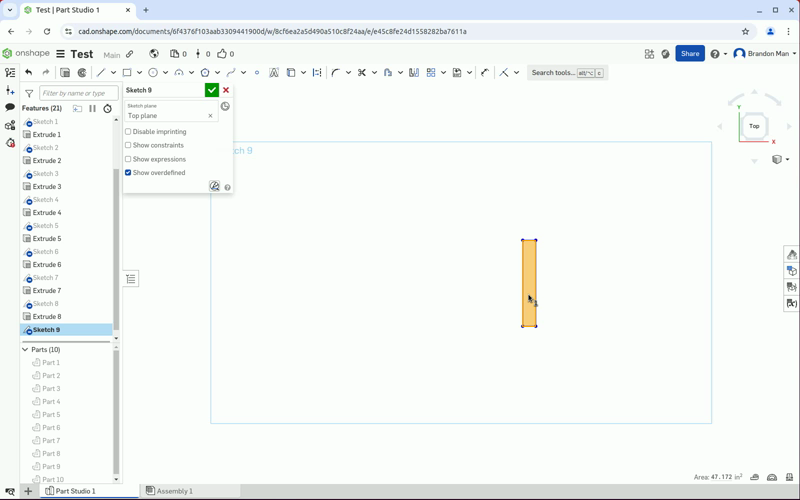
mouse_move(69, 352)
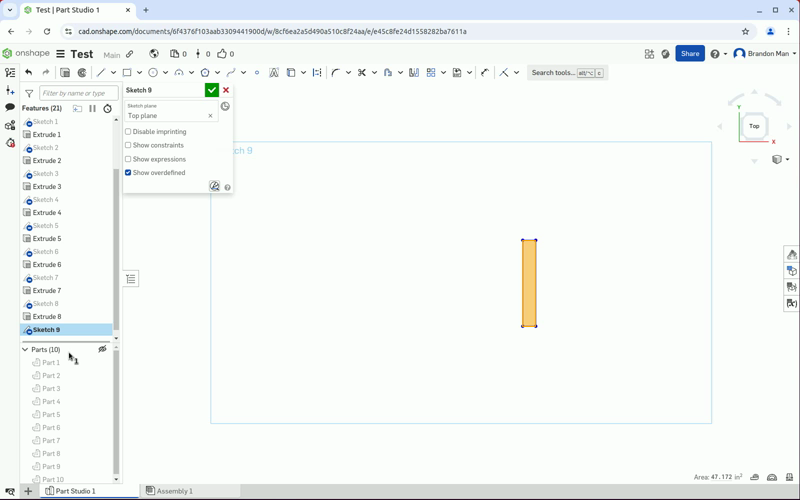
key(shift+y)
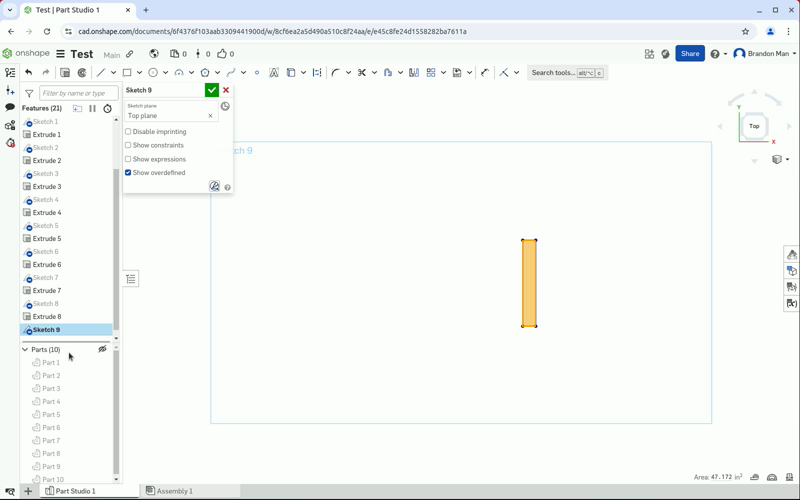
key(shift+e)
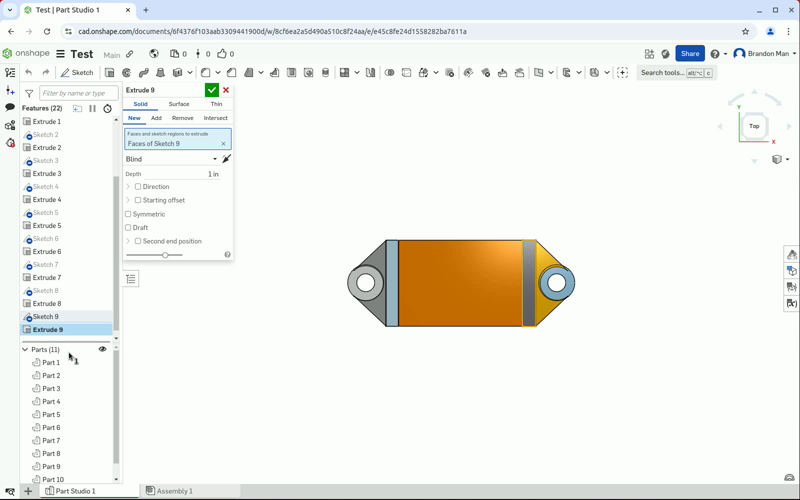
mouse_move(143, 106)
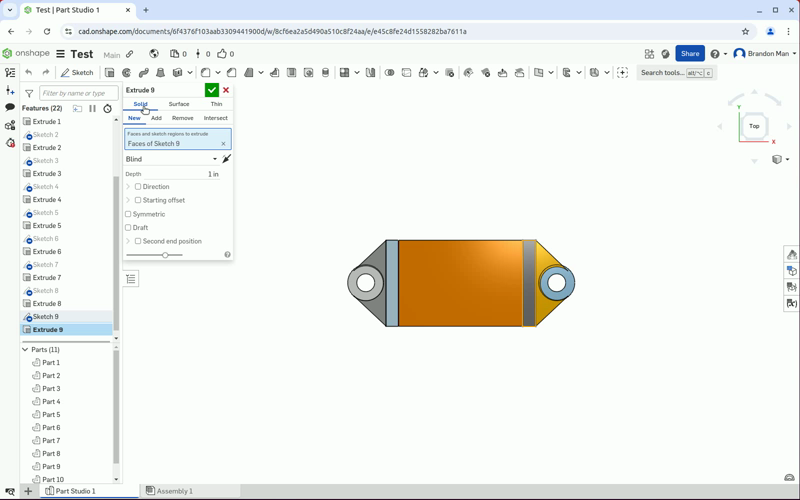
click(143, 106)
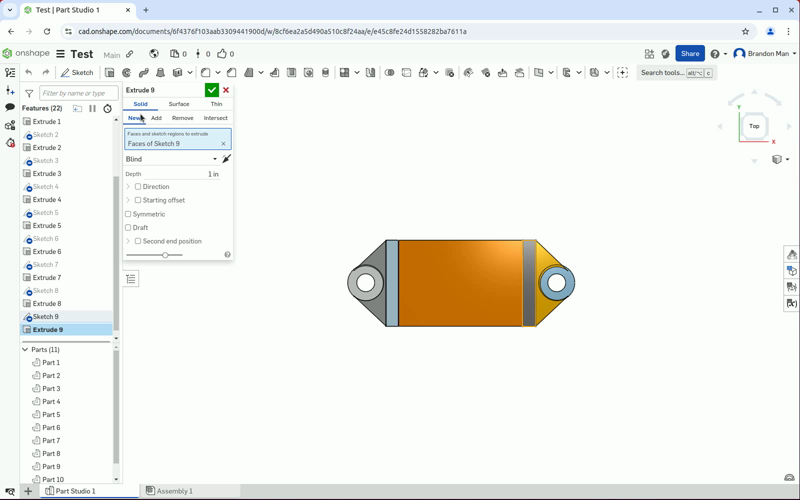
mouse_move(137, 120)
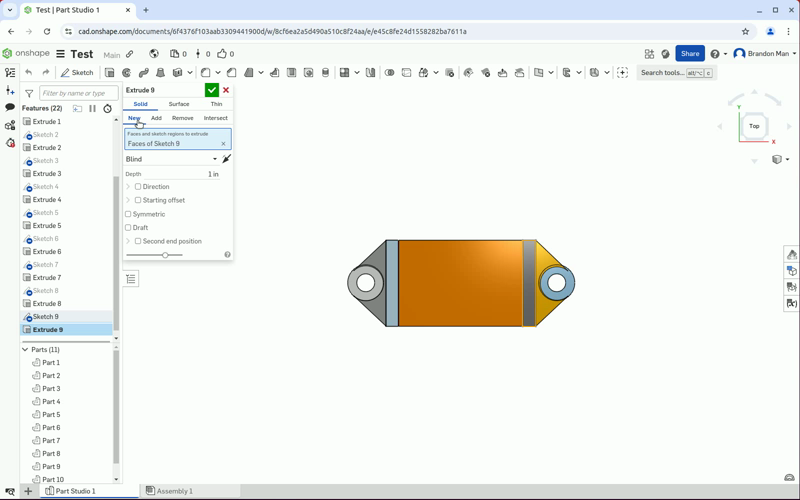
click(137, 120)
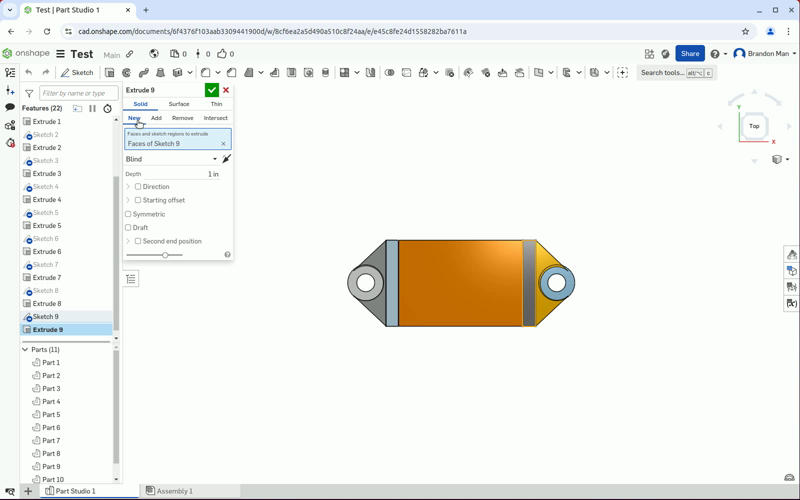
key(tab, 4)
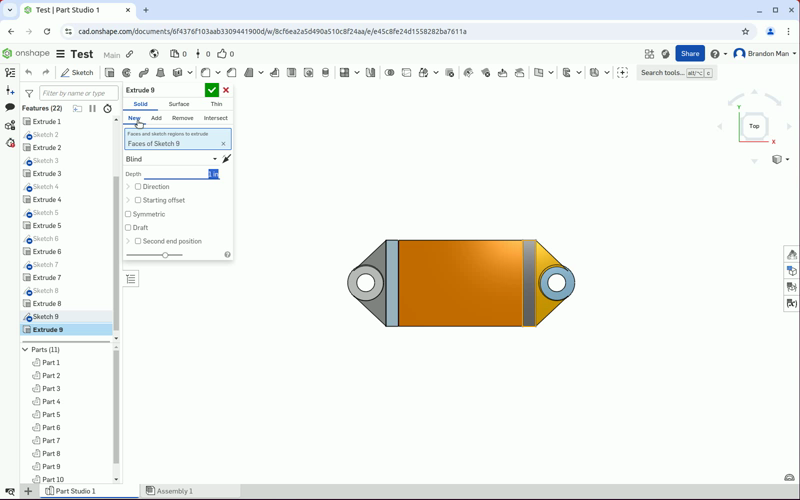
text(-17.572)
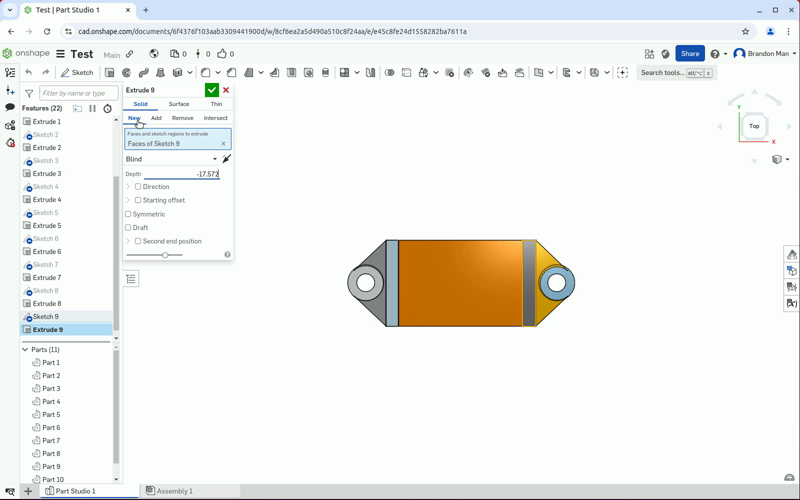
key(enter)
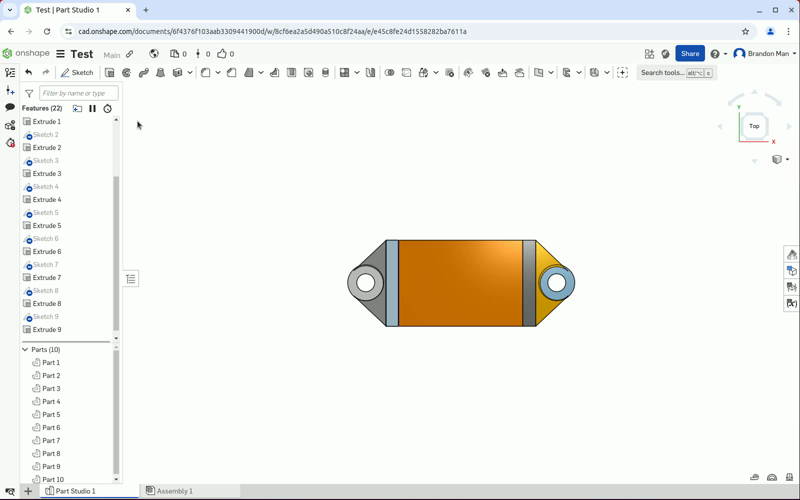
key(shift+h)
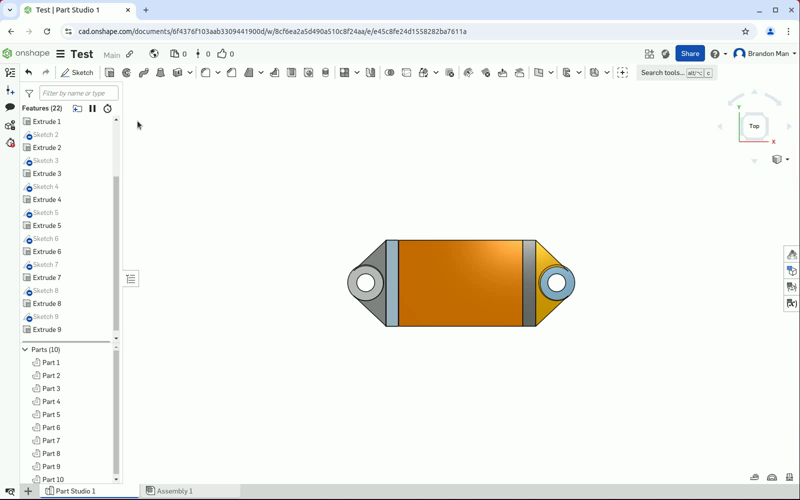
key(shift+h)
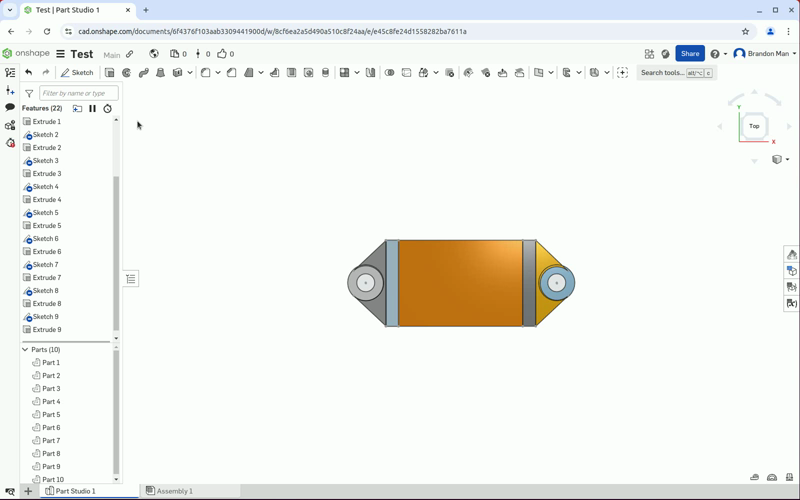
key(shift+7)
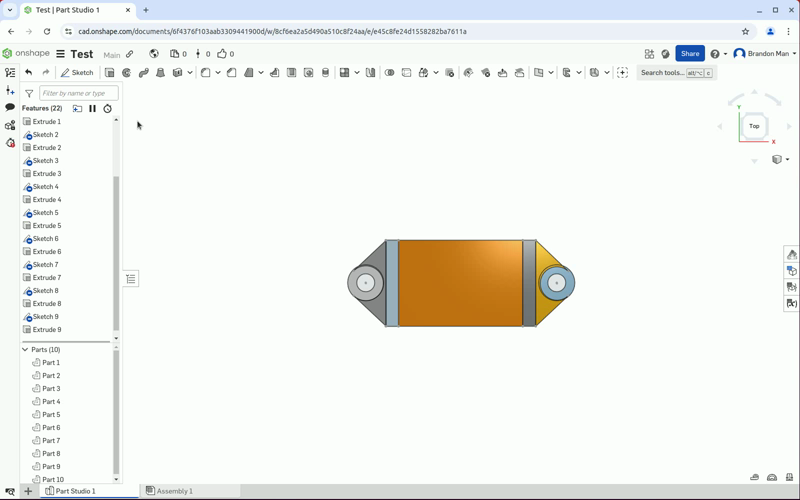
key(up, 3)
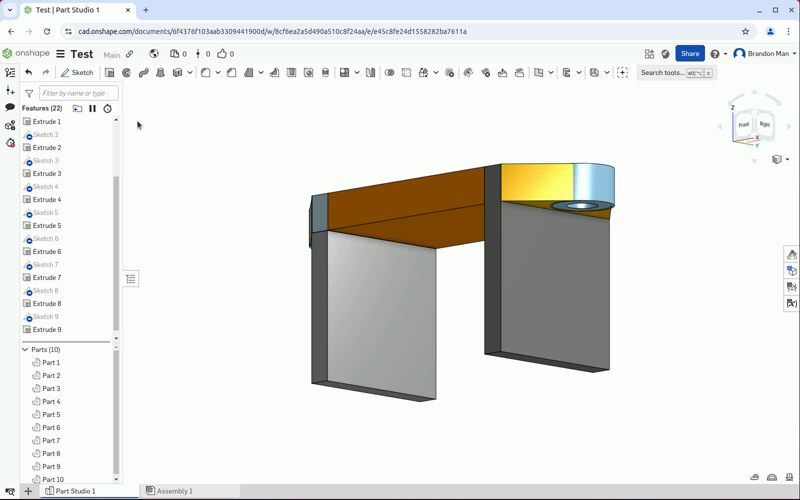
key(left, 3)
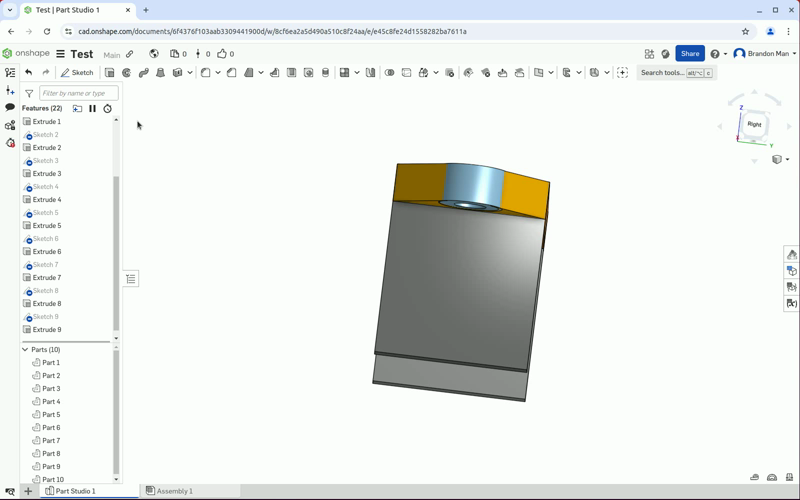
key(right, 3)
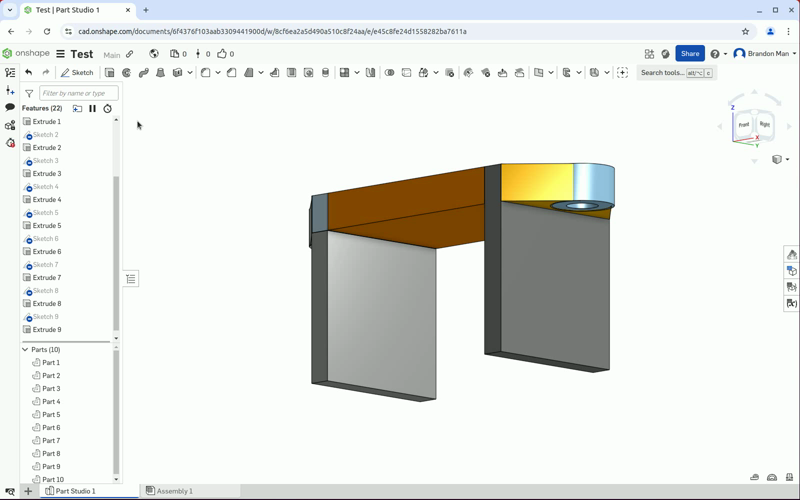
key(down, 3)
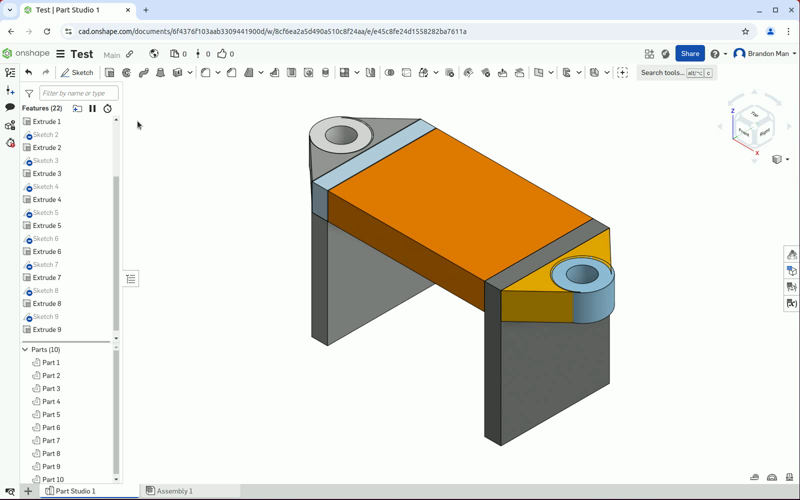
mouse_move(69, 111)
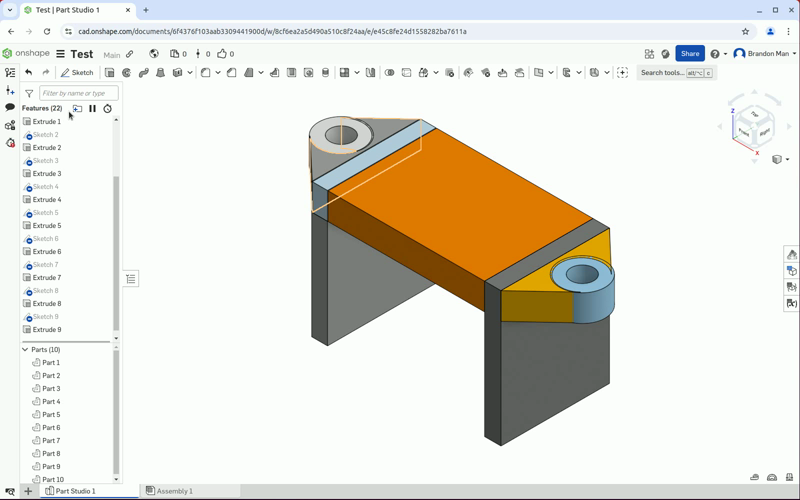
click(69, 111)